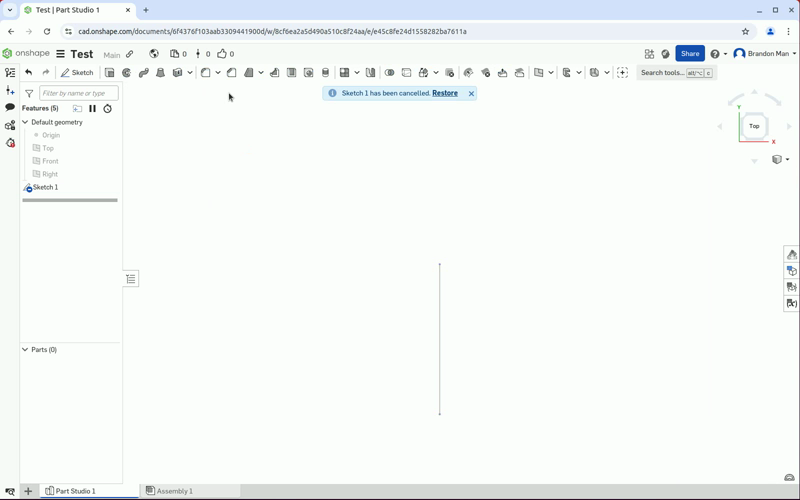
key(shift+h)
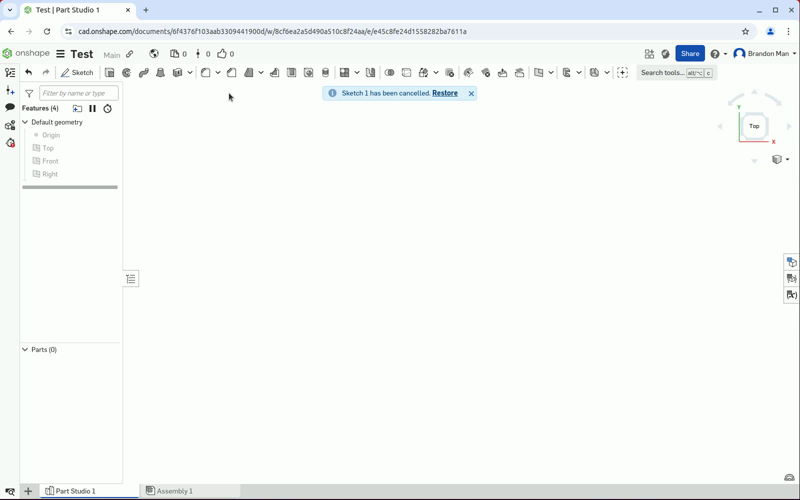
mouse_move(73, 352)
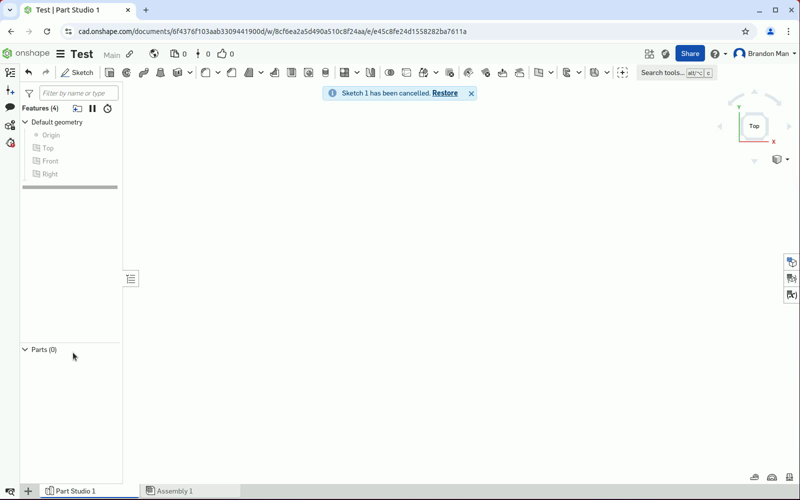
key(y)
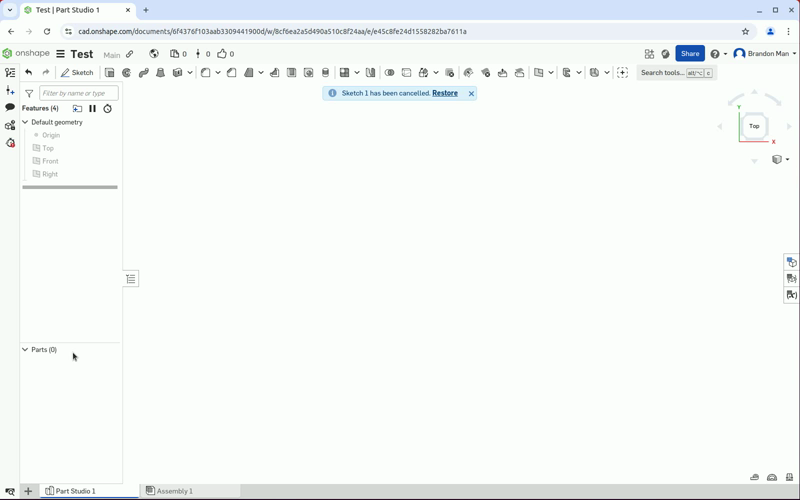
key(shift+p)
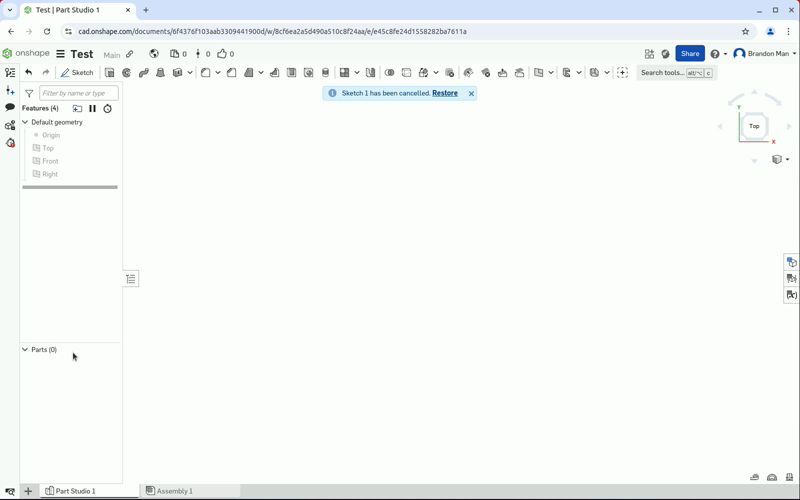
key(space)
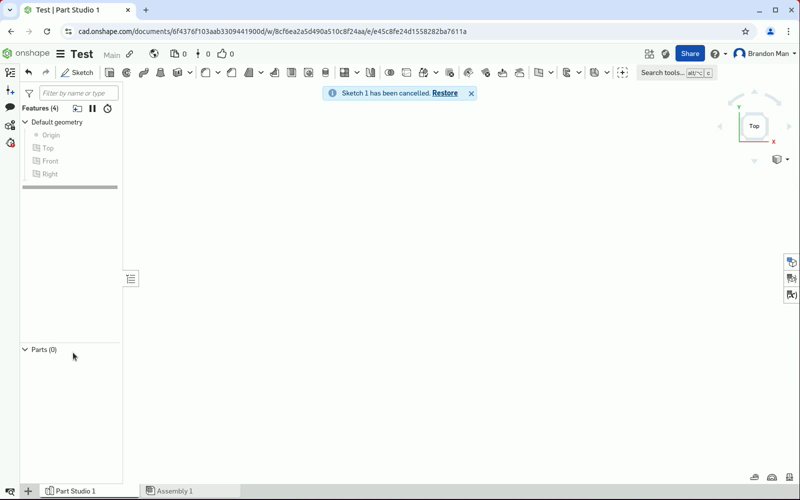
key_down(shift)
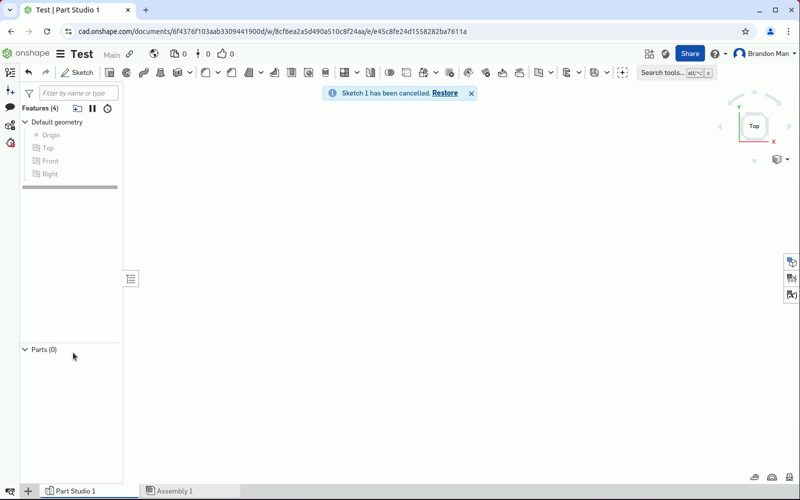
key(up)
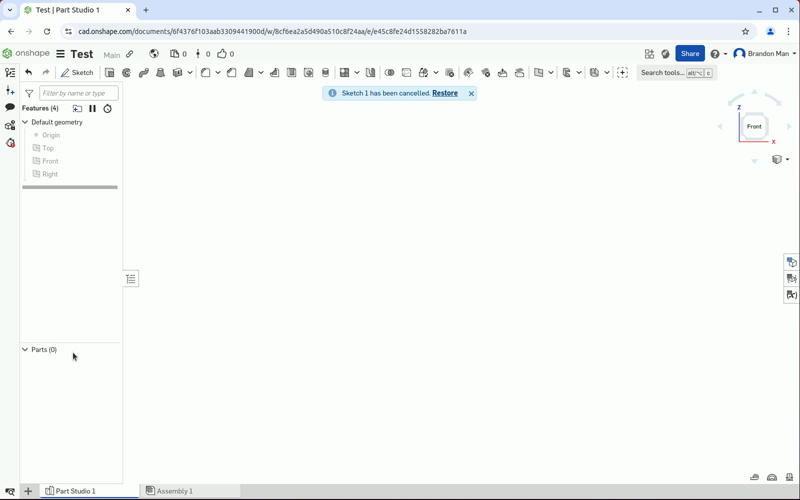
key_up(shift)
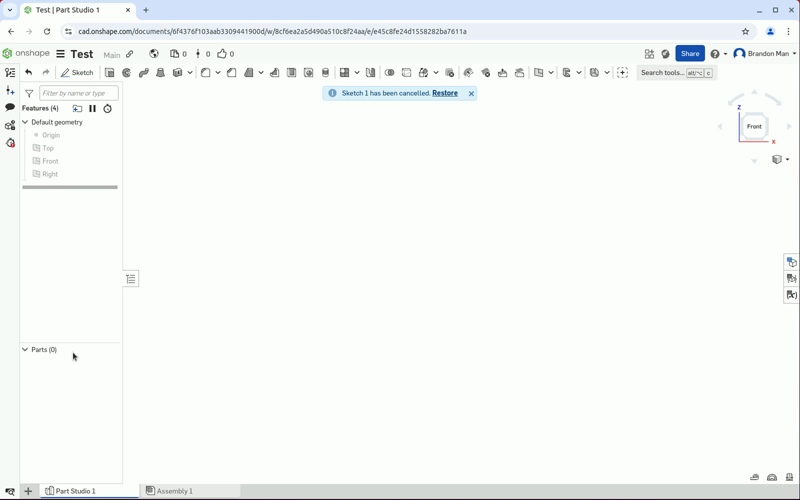
mouse_move(73, 352)
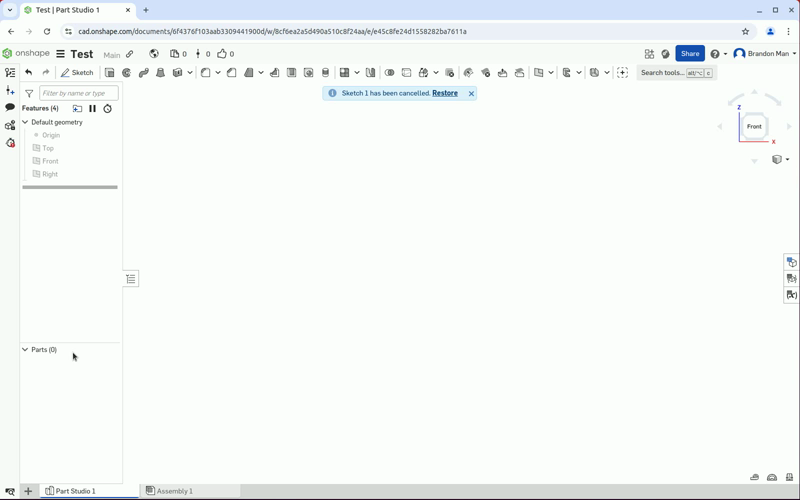
key(shift+y)
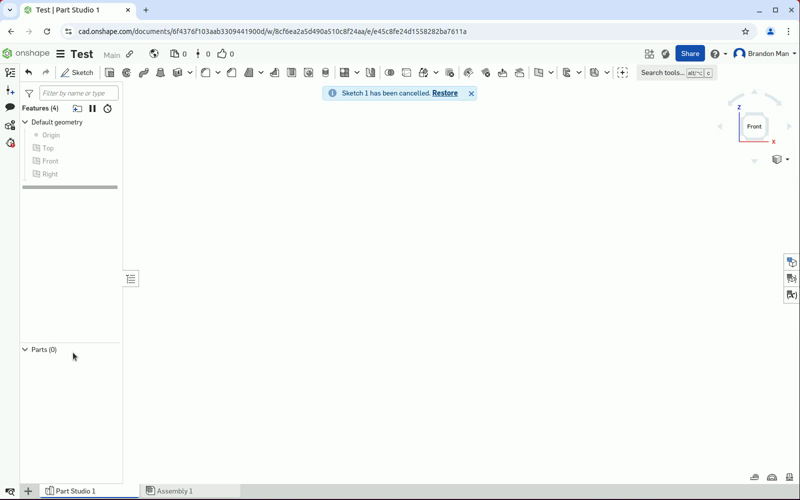
key(shift+s)
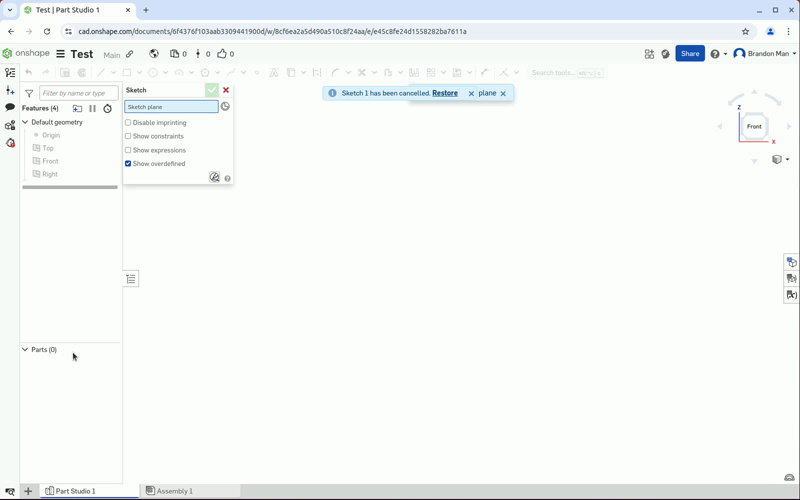
mouse_move(73, 163)
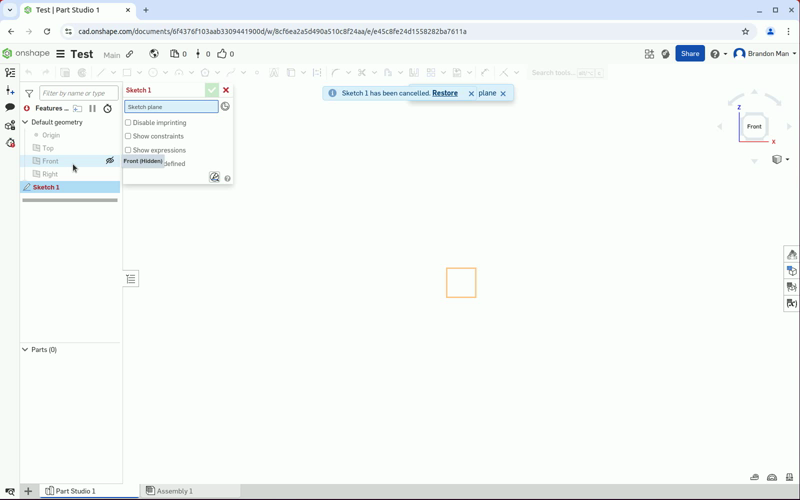
click(73, 163)
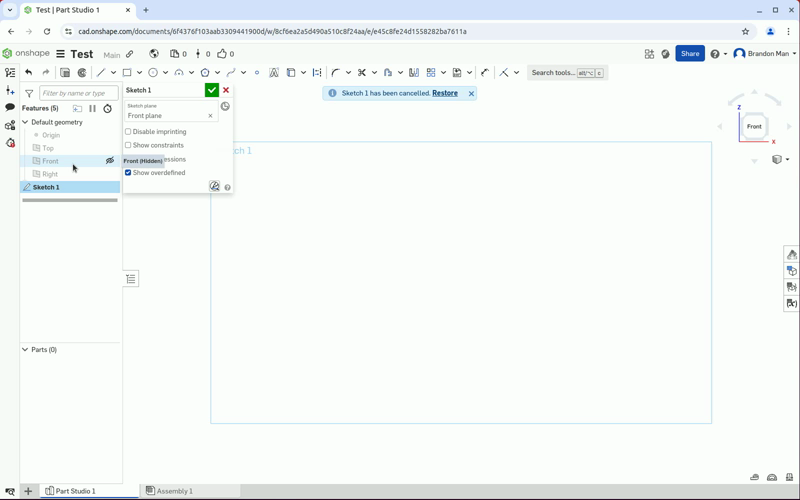
mouse_move(73, 352)
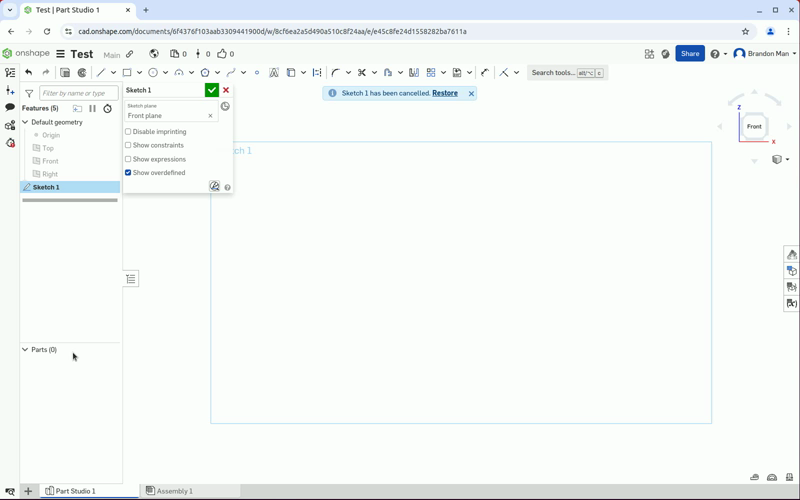
key(y)
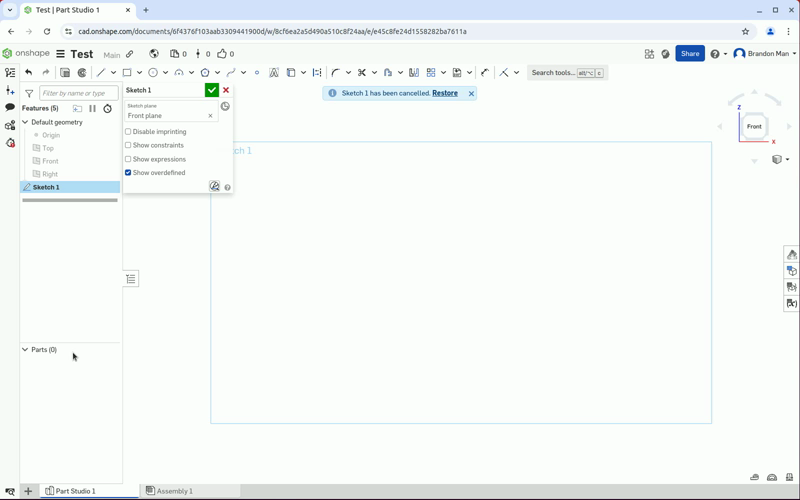
key(l)
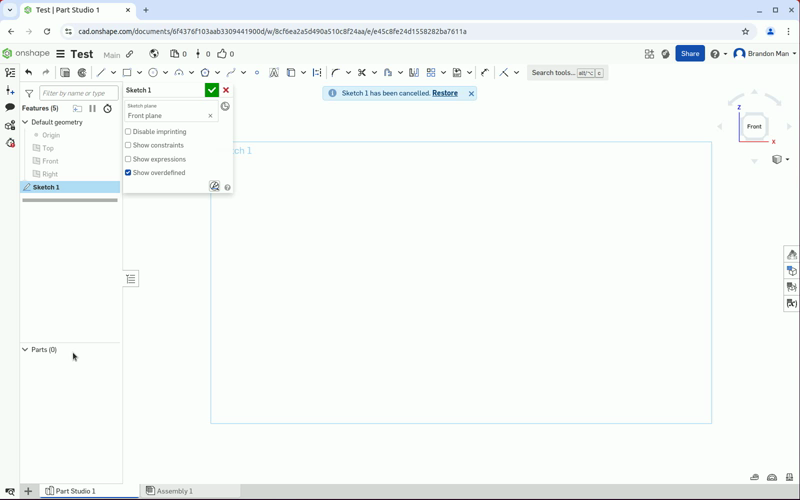
key_down(shift)
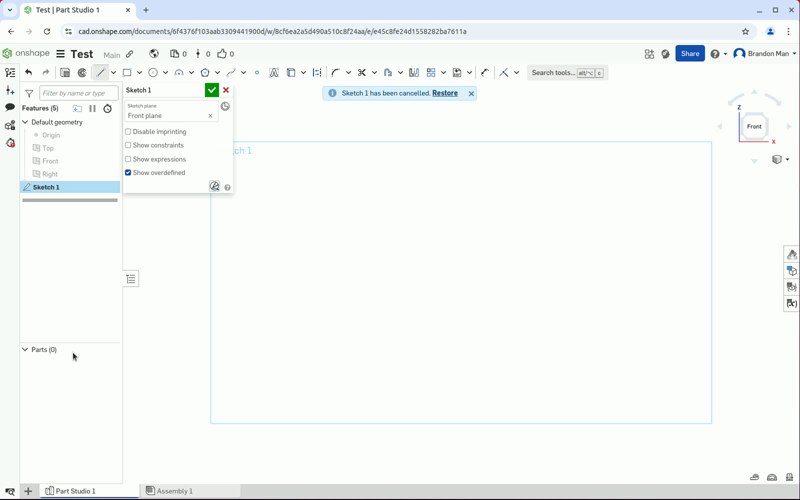
mouse_move(348, 347)
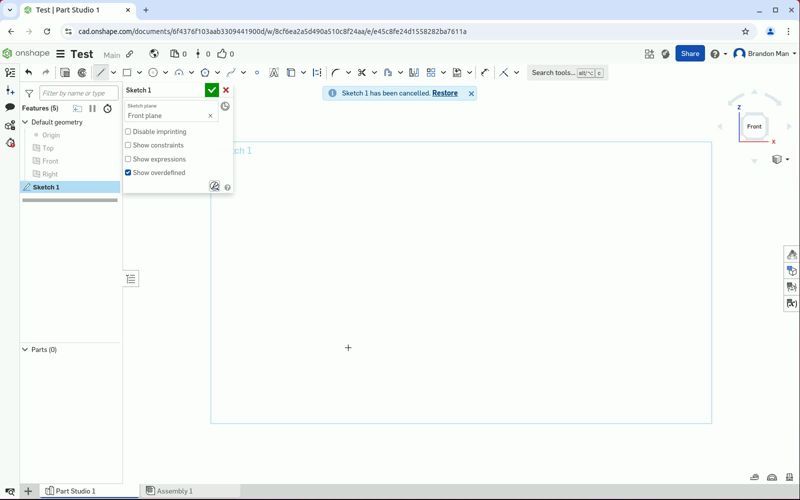
click(348, 347)
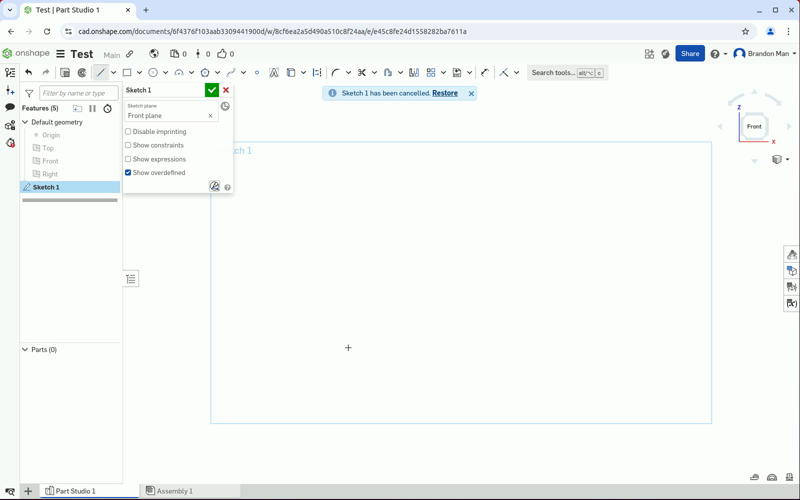
key_up(shift)
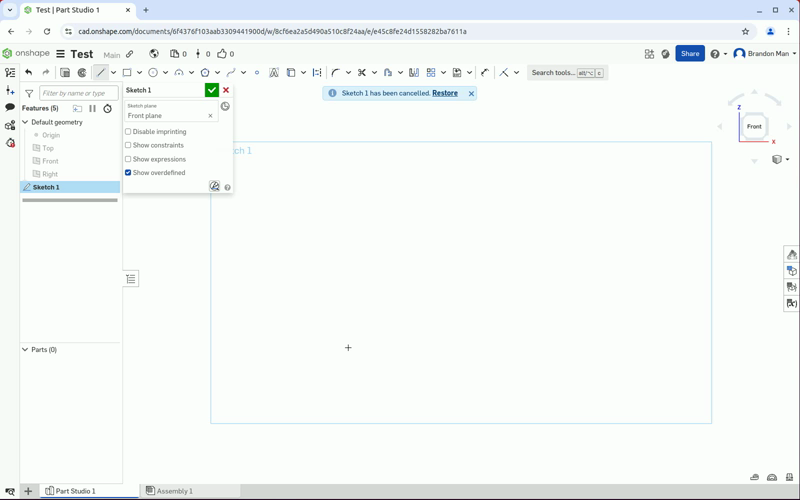
key_down(shift)
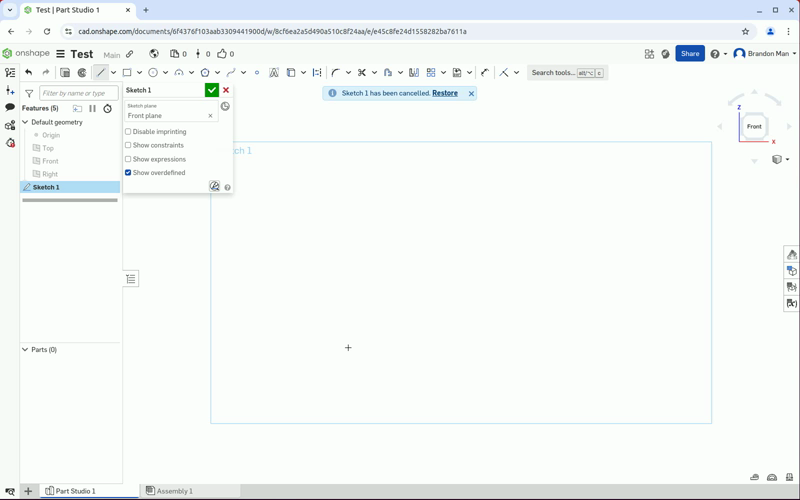
mouse_move(482, 347)
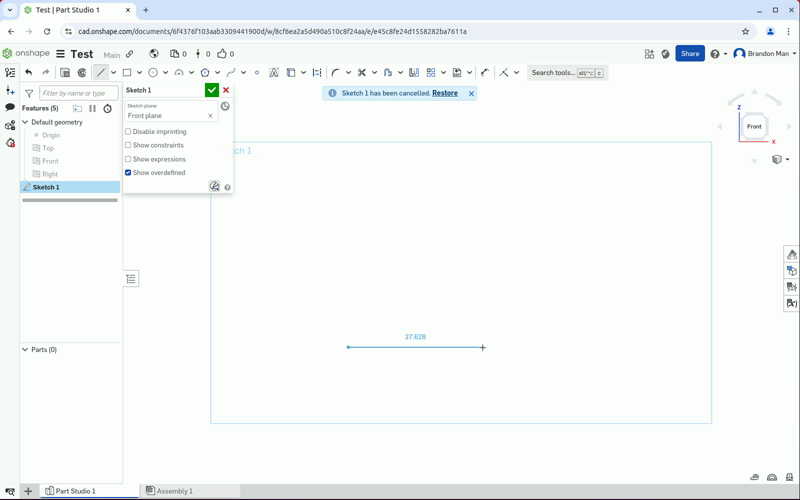
click(482, 347)
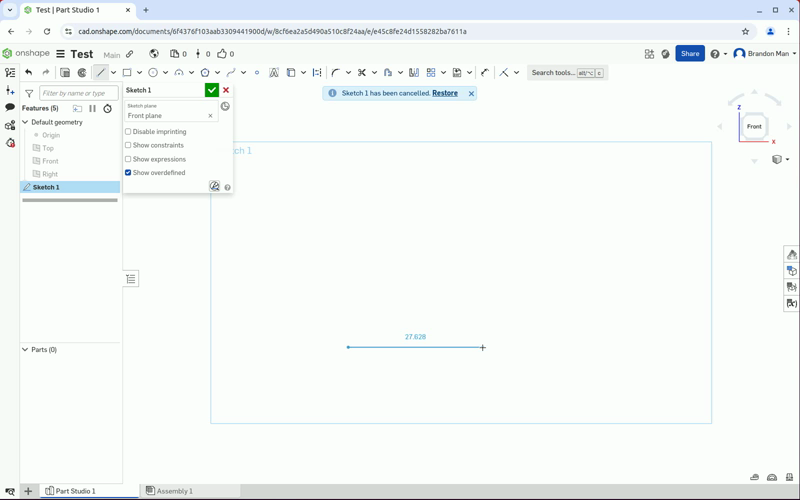
key_up(shift)
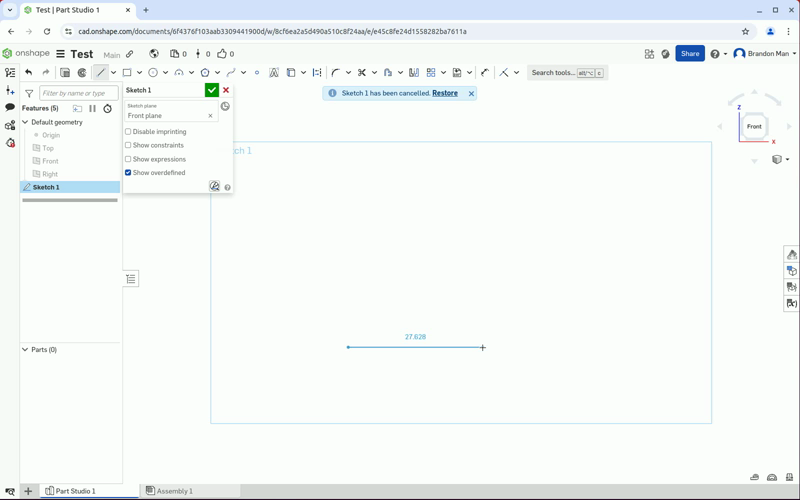
key_down(shift)
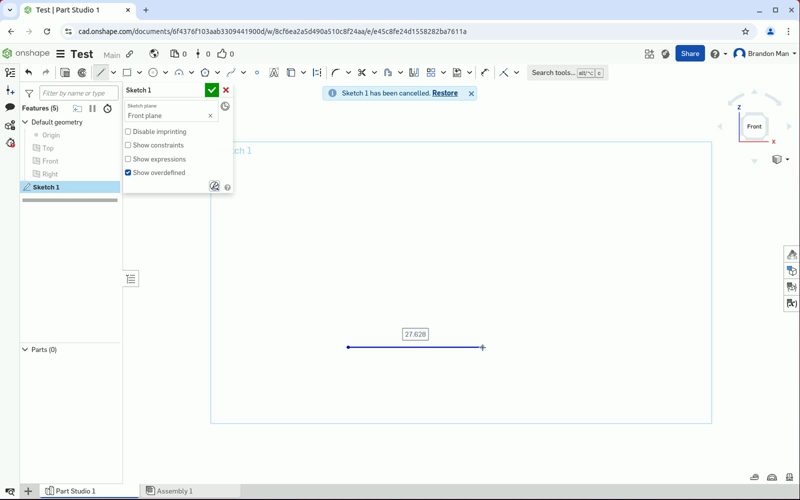
mouse_move(512, 347)
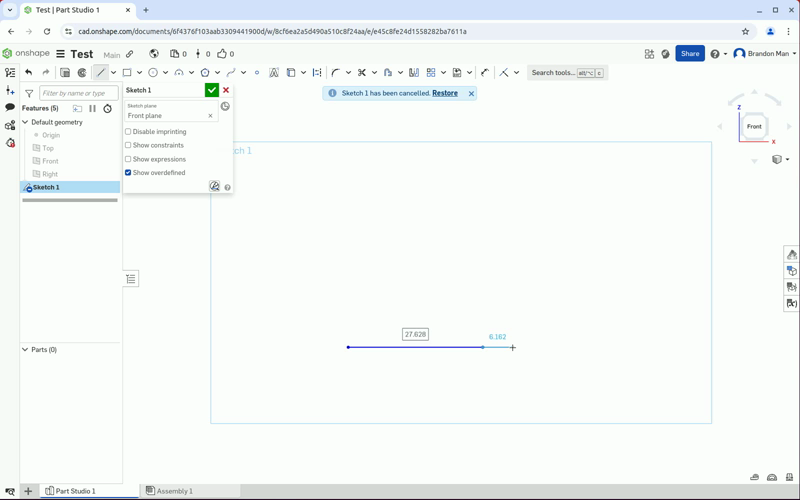
mouse_move(482, 323)
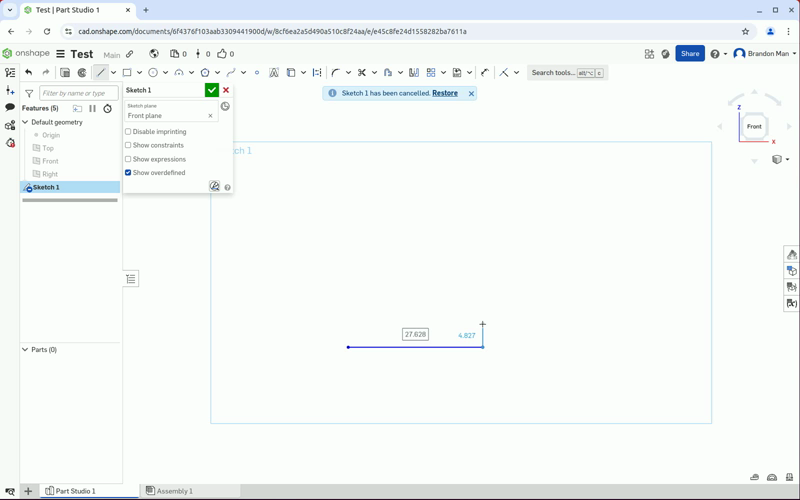
click(482, 323)
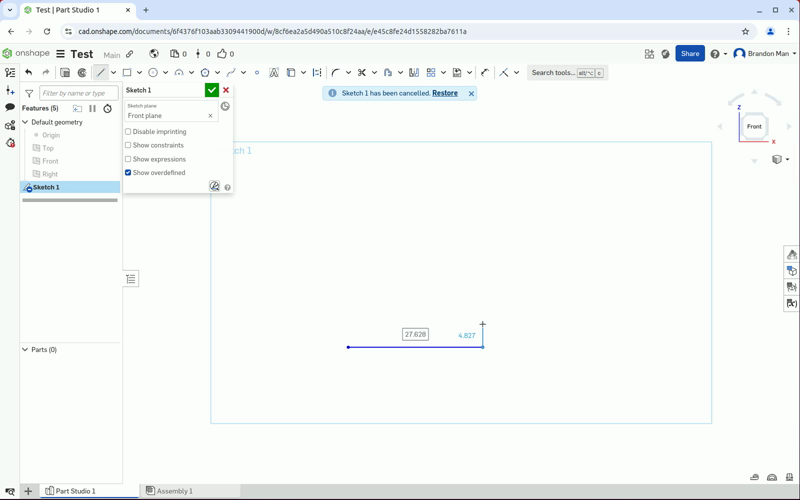
key_up(shift)
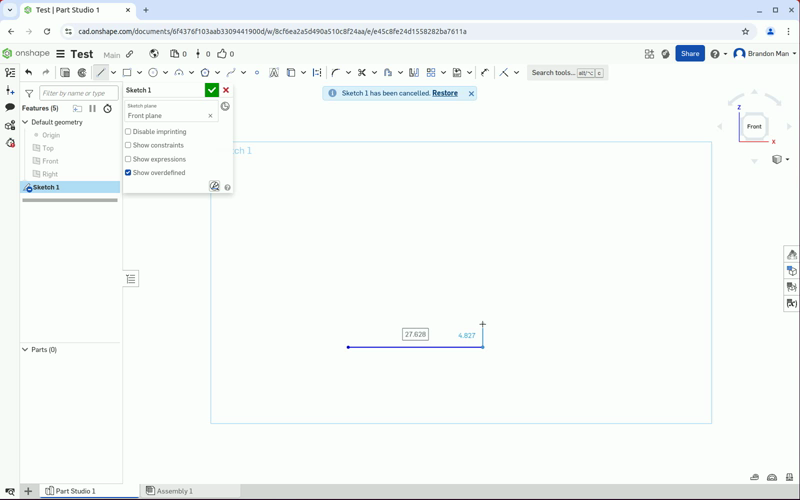
key_down(shift)
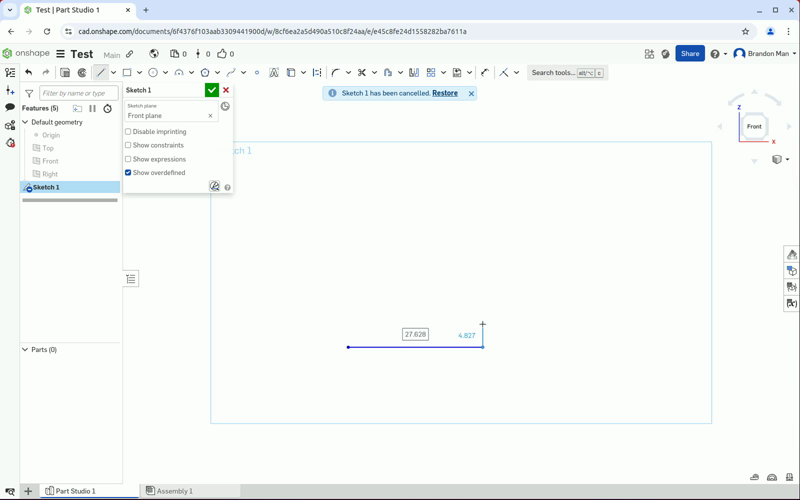
mouse_move(572, 323)
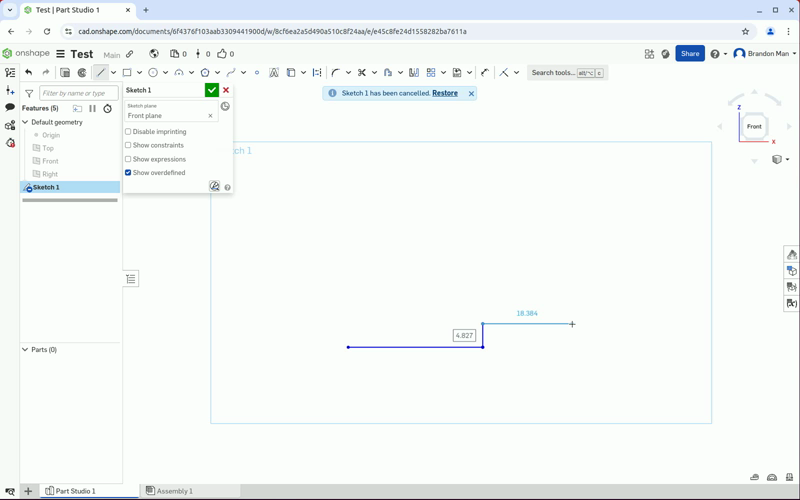
click(572, 323)
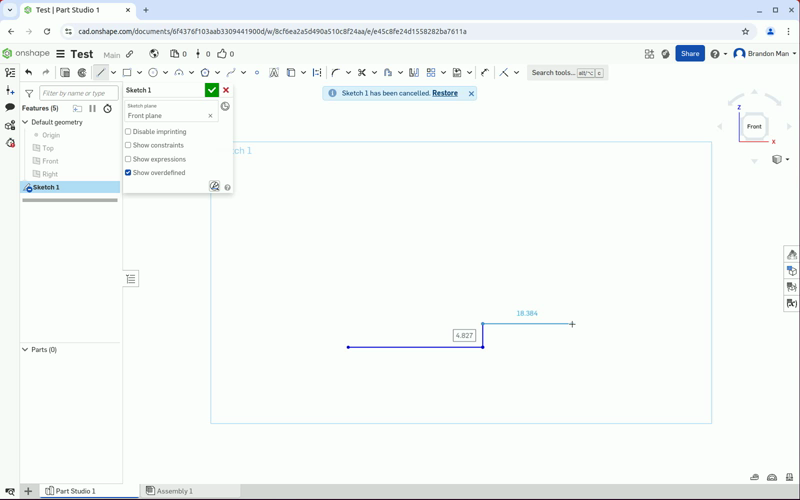
key_up(shift)
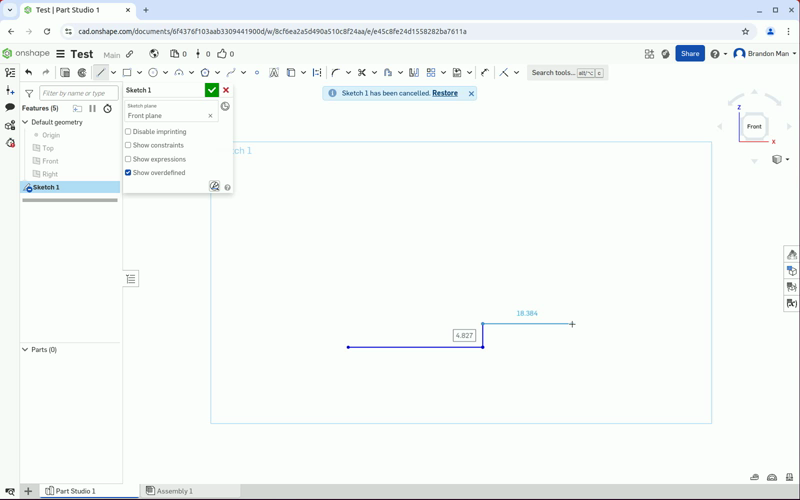
key_down(shift)
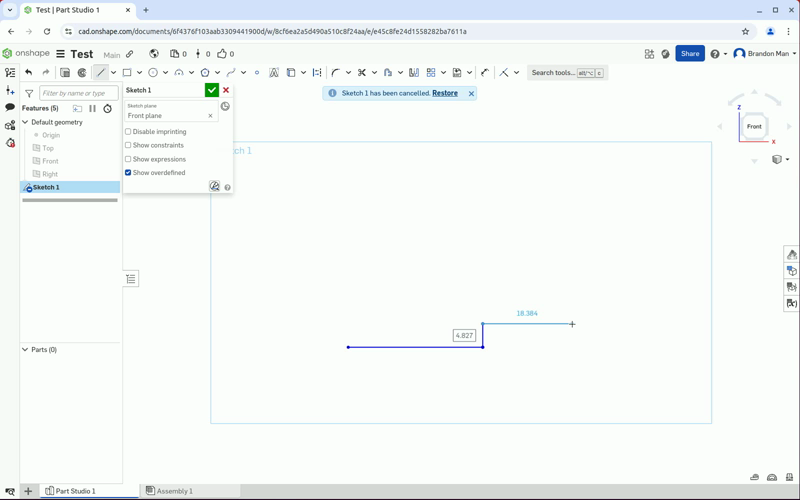
mouse_move(473, 220)
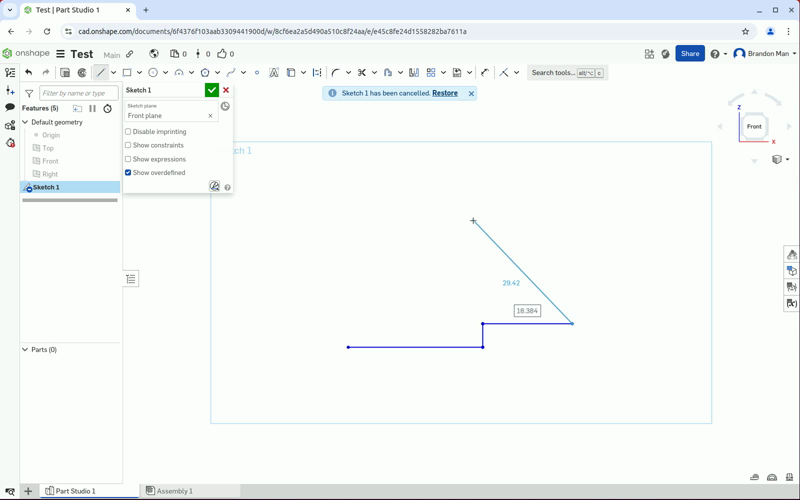
click(473, 220)
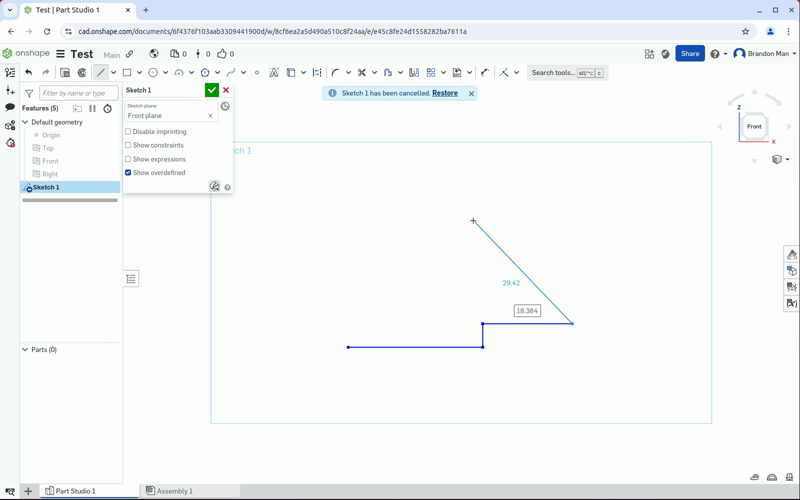
key_up(shift)
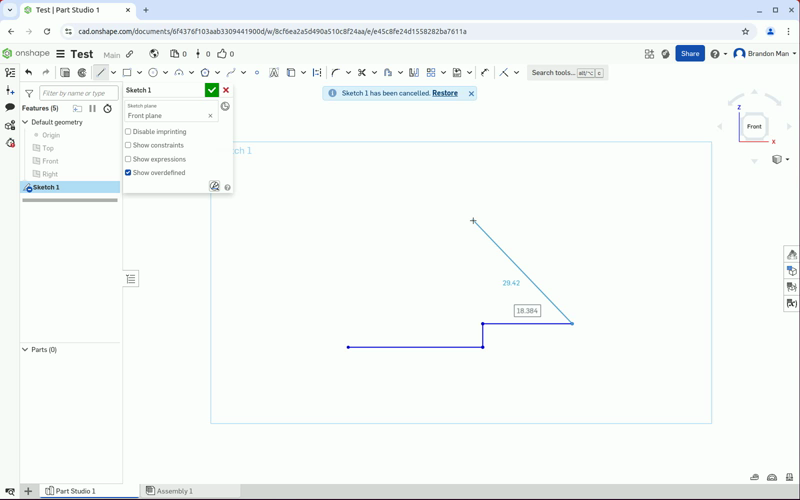
key_down(shift)
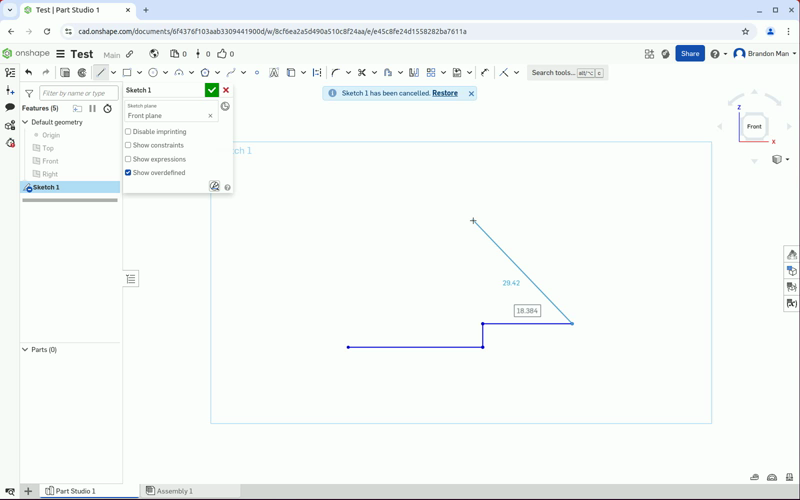
mouse_move(348, 220)
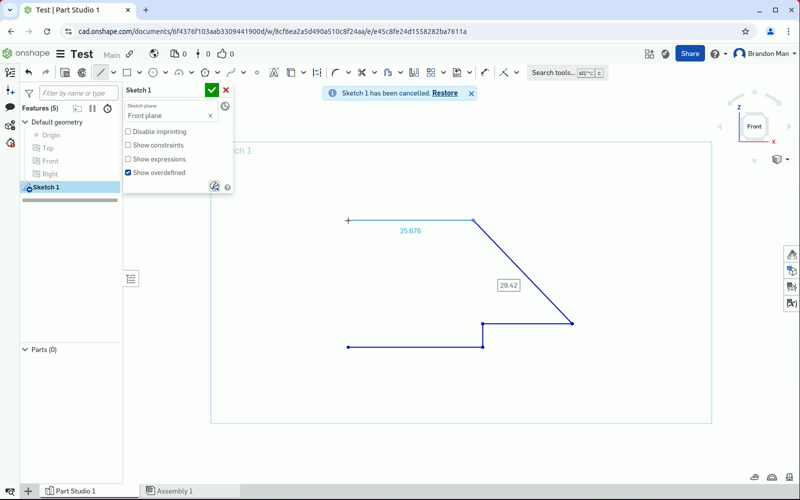
click(348, 220)
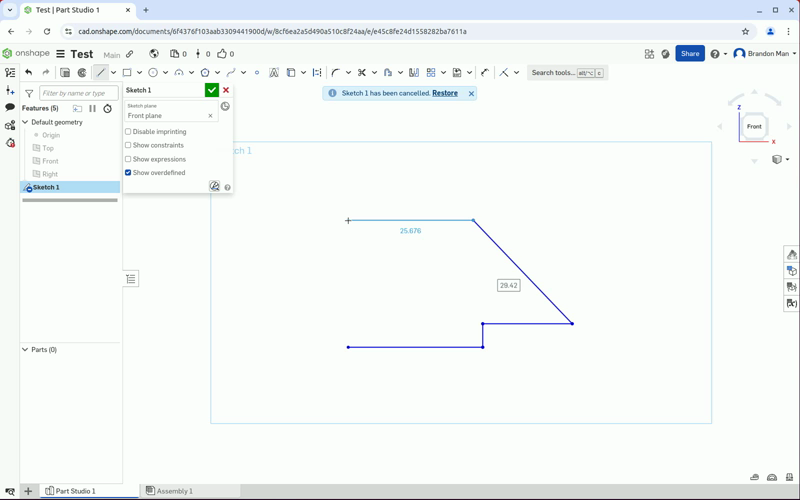
key_up(shift)
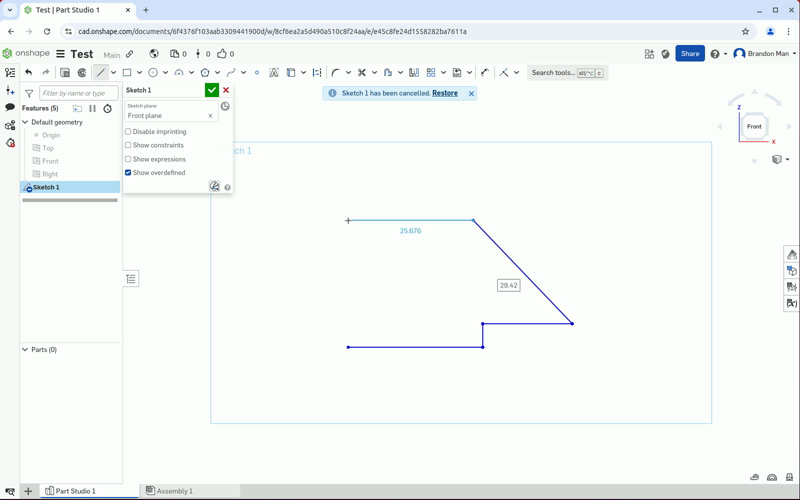
key_down(shift)
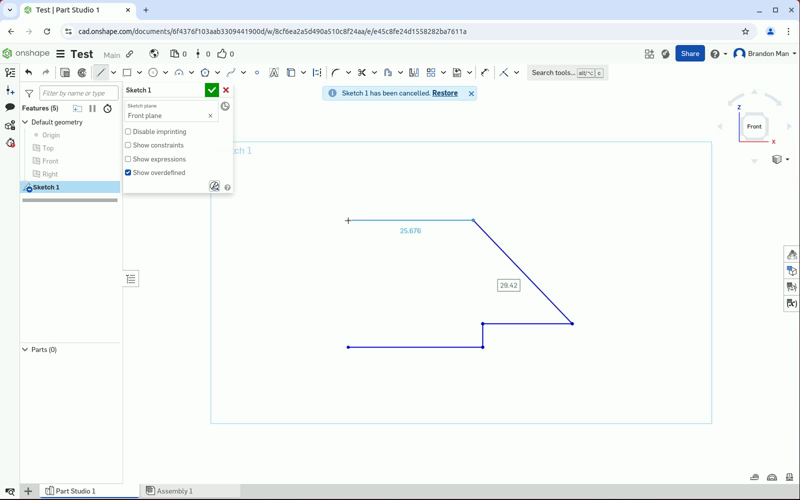
mouse_move(348, 347)
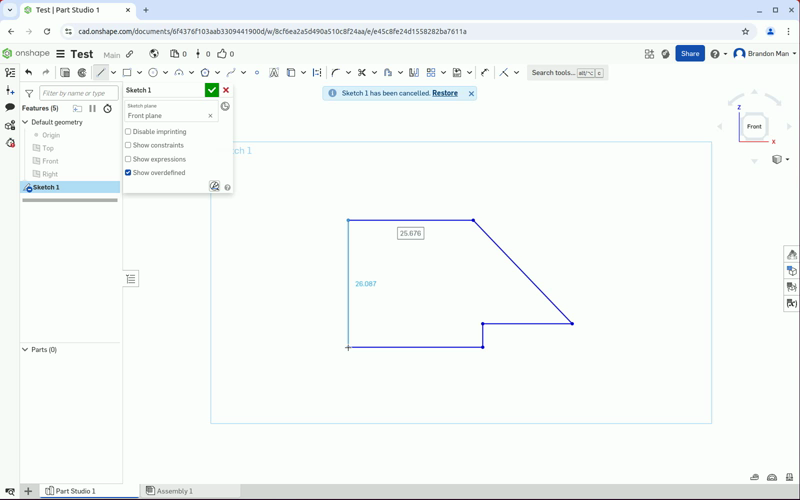
key_up(shift)
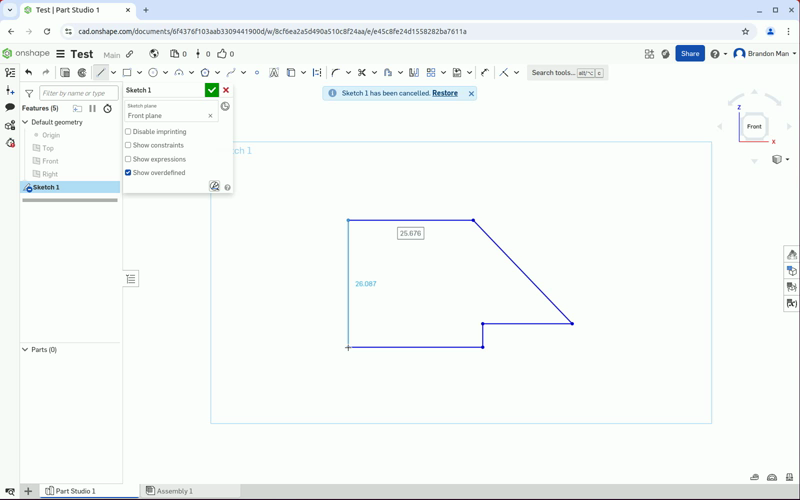
click(348, 347)
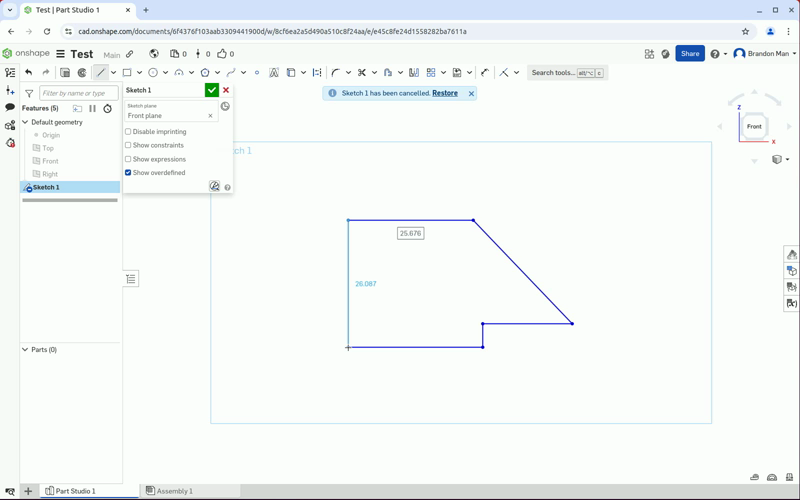
key(esc)
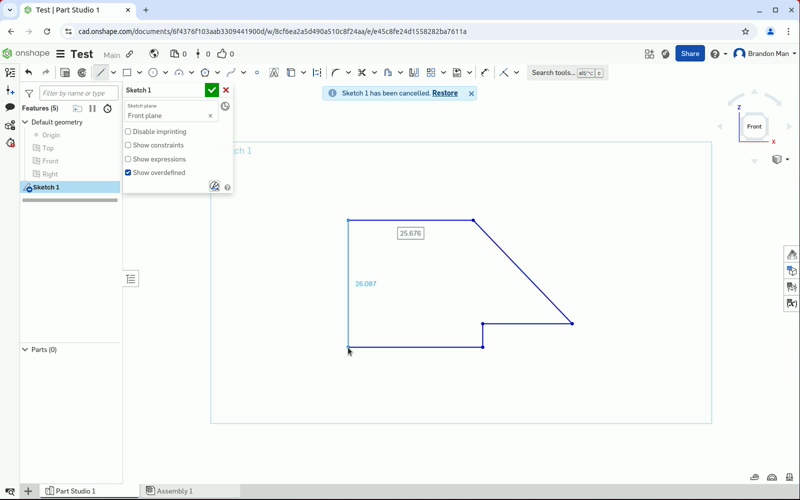
mouse_move(377, 291)
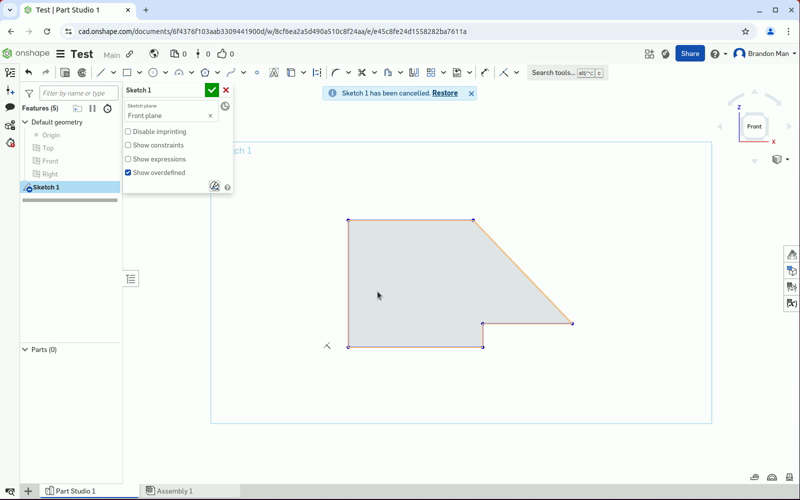
click(377, 291)
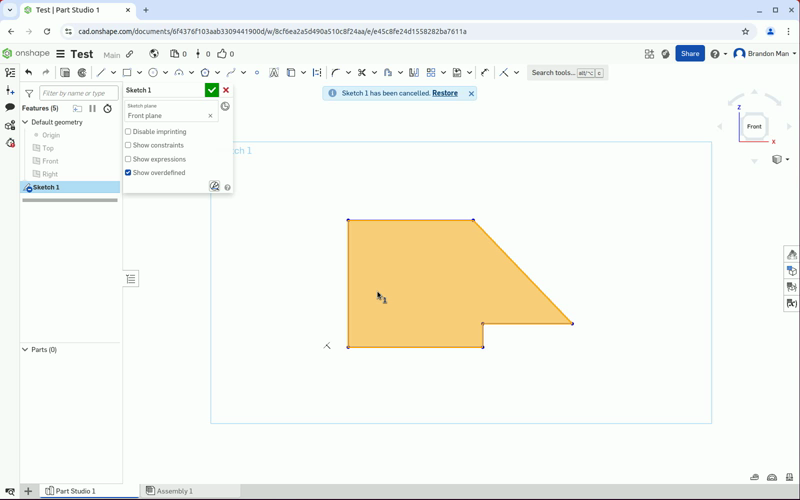
mouse_move(73, 352)
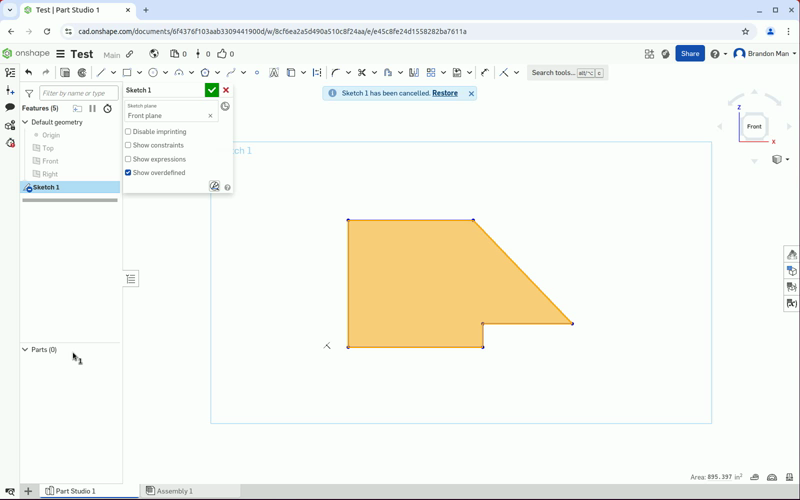
key(shift+y)
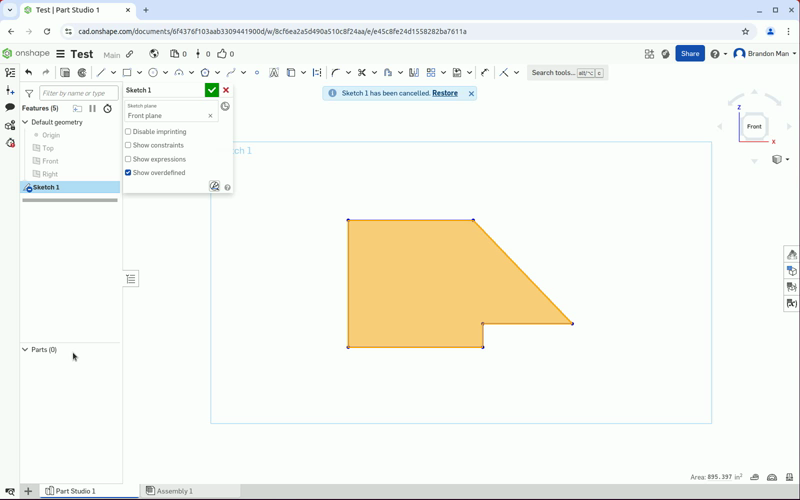
key(shift+e)
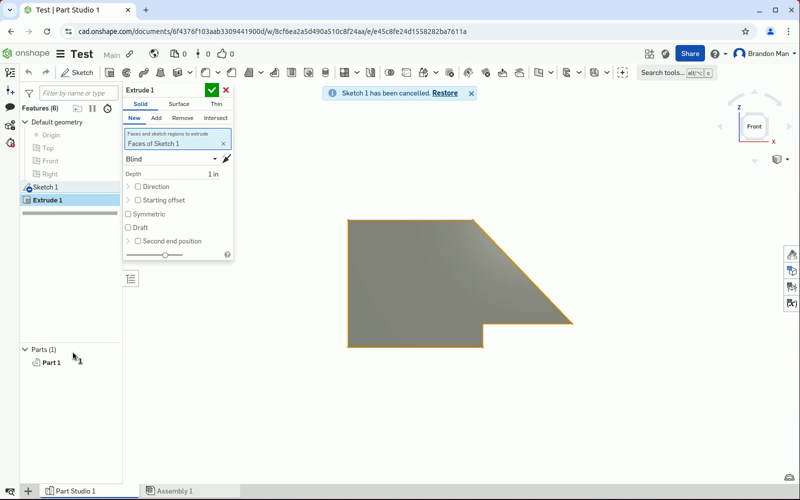
mouse_move(143, 106)
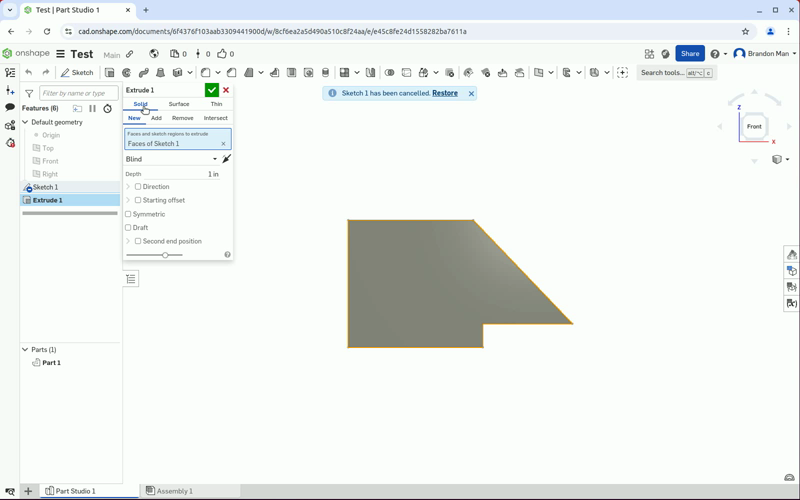
click(143, 106)
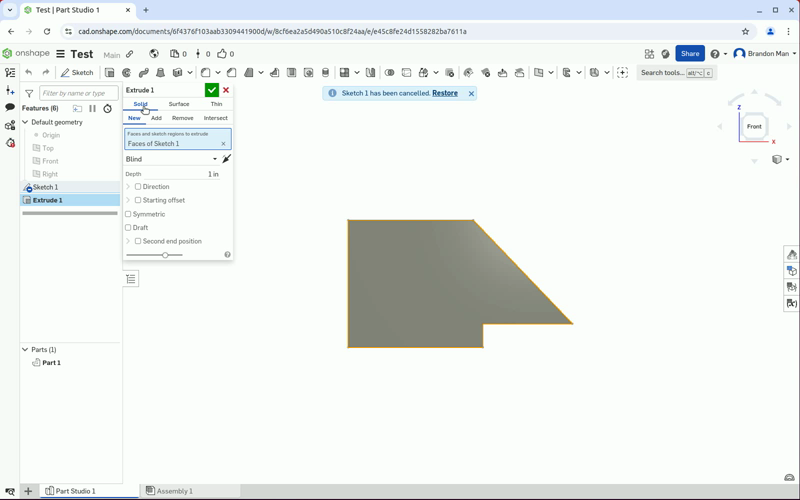
mouse_move(137, 120)
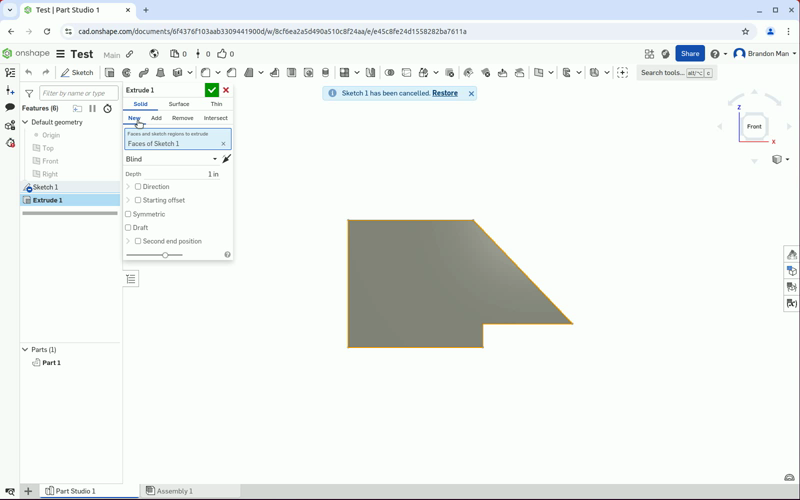
click(137, 120)
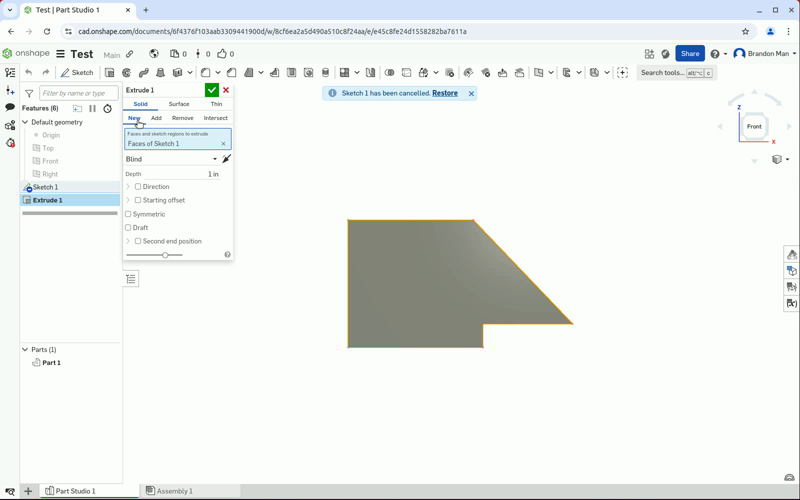
key(tab, 4)
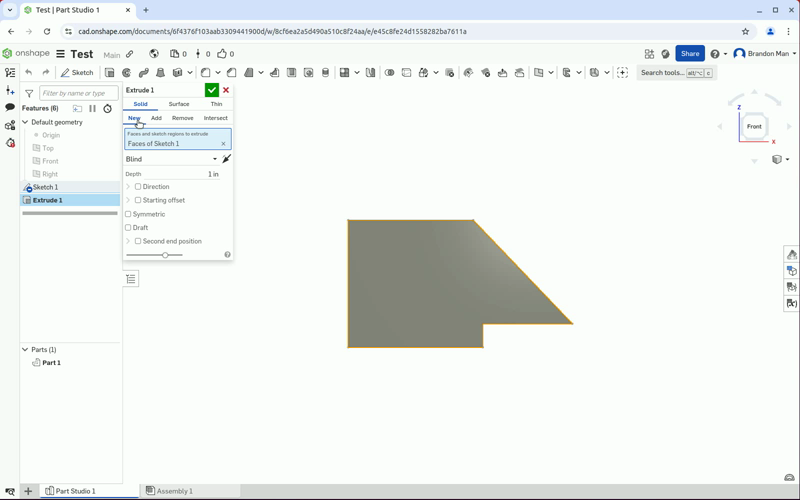
text(24.072)
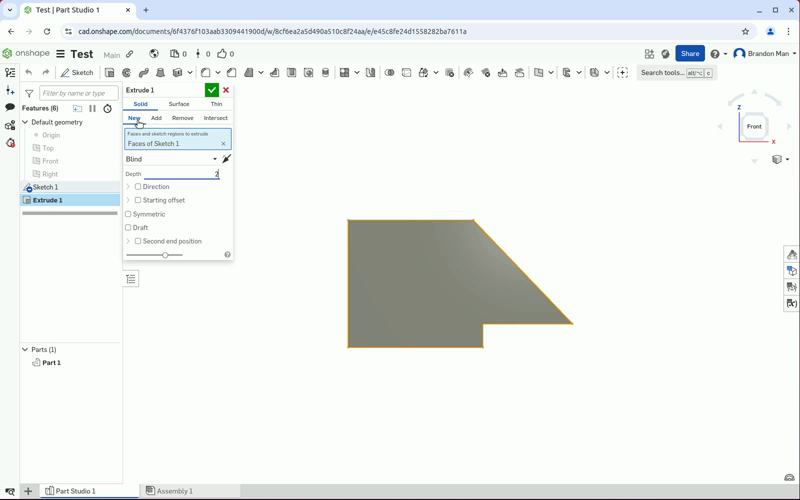
key(tab, 3)
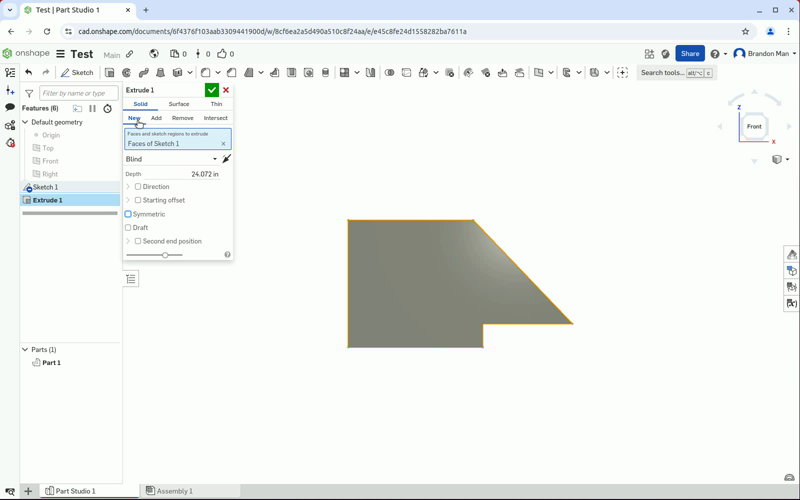
key(space)
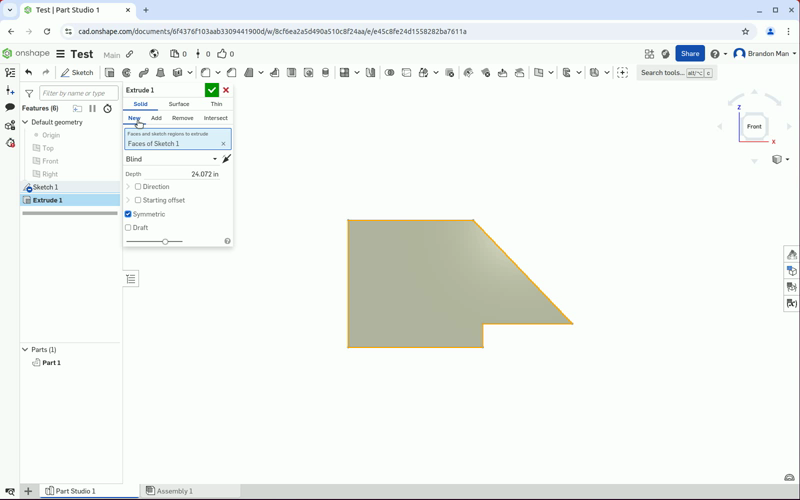
key(enter)
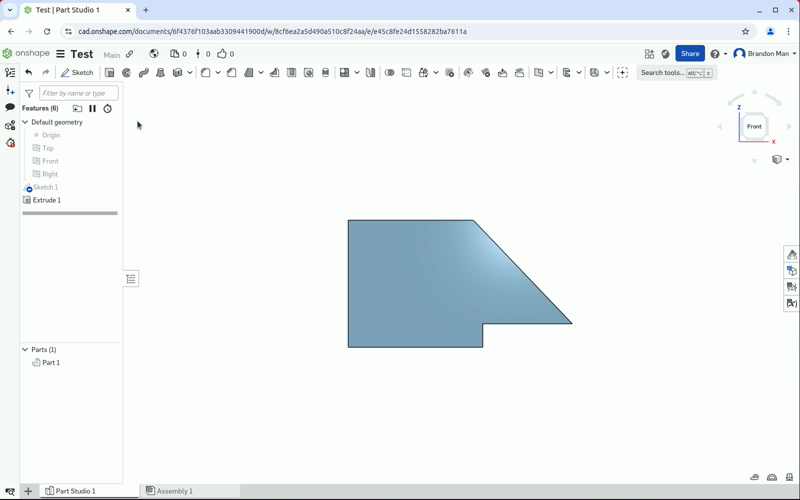
key(shift+h)
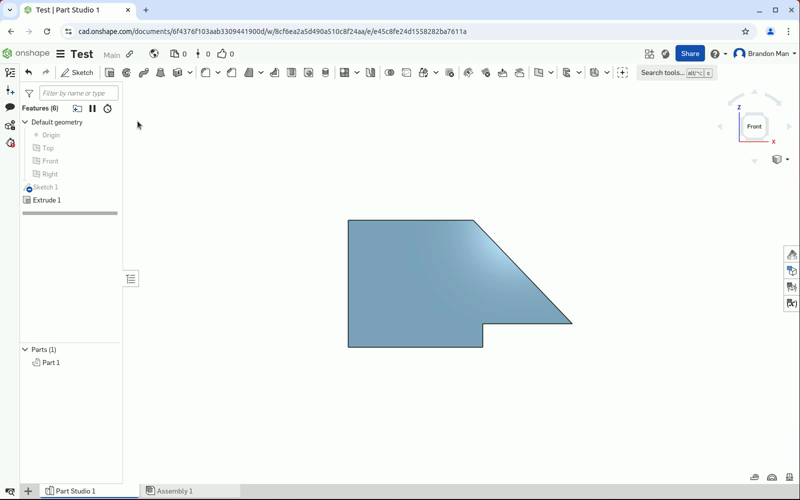
key(shift+h)
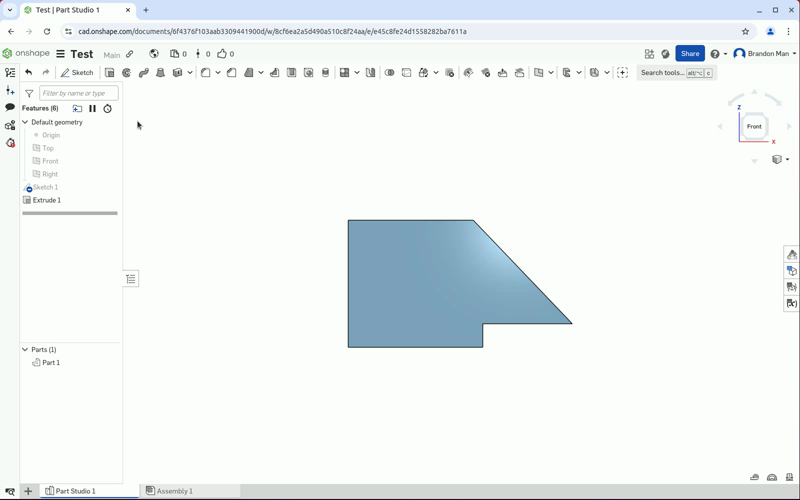
mouse_move(73, 189)
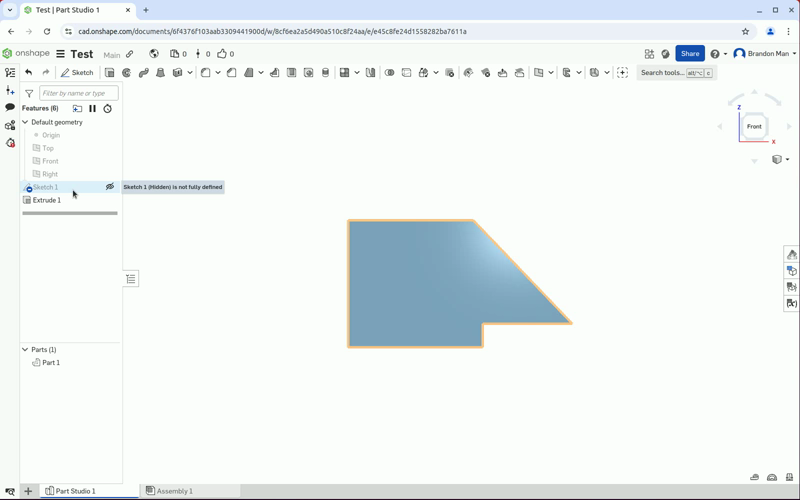
click(73, 189)
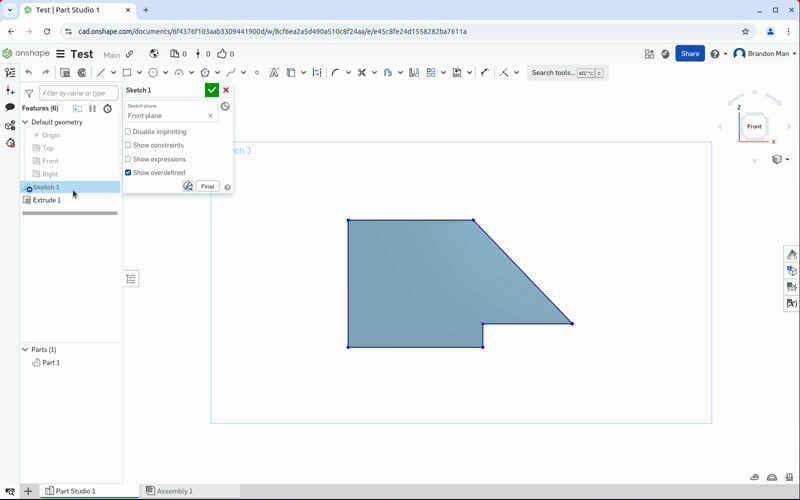
mouse_move(229, 92)
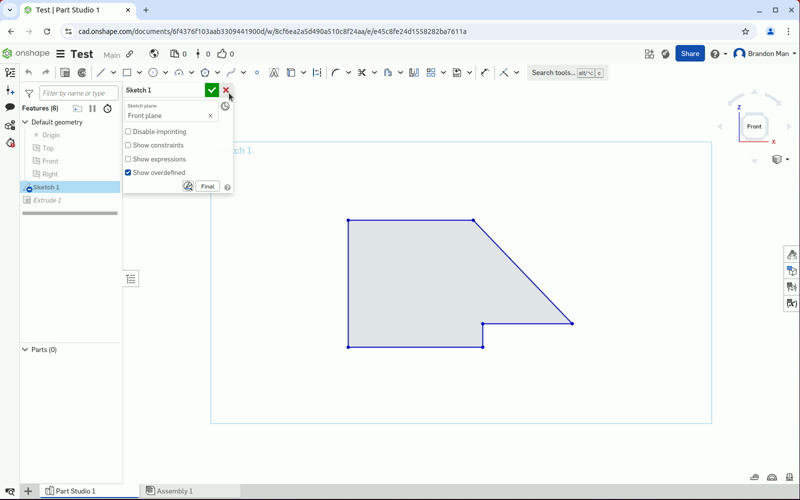
click(229, 92)
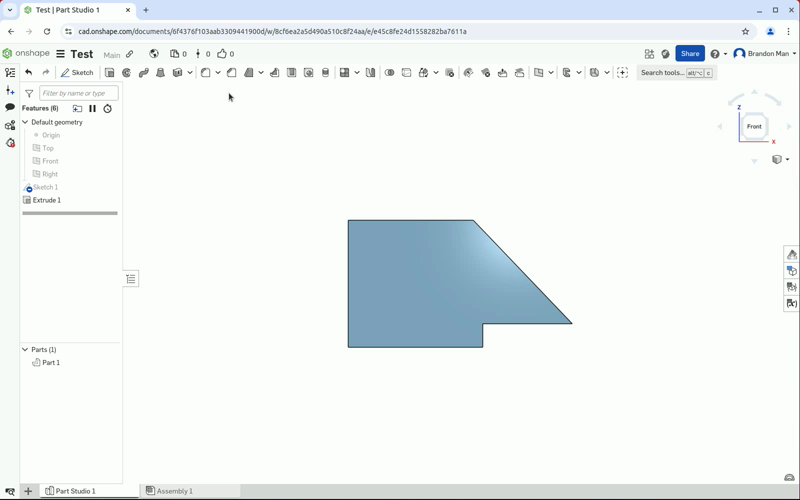
mouse_move(541, 75)
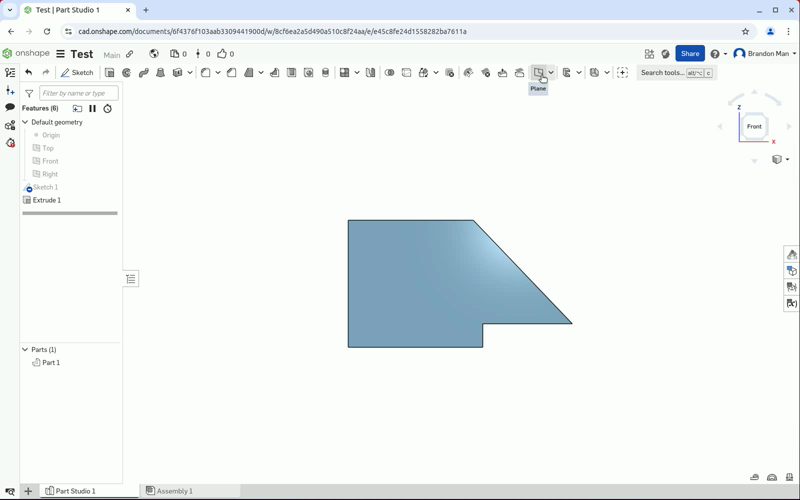
click(541, 75)
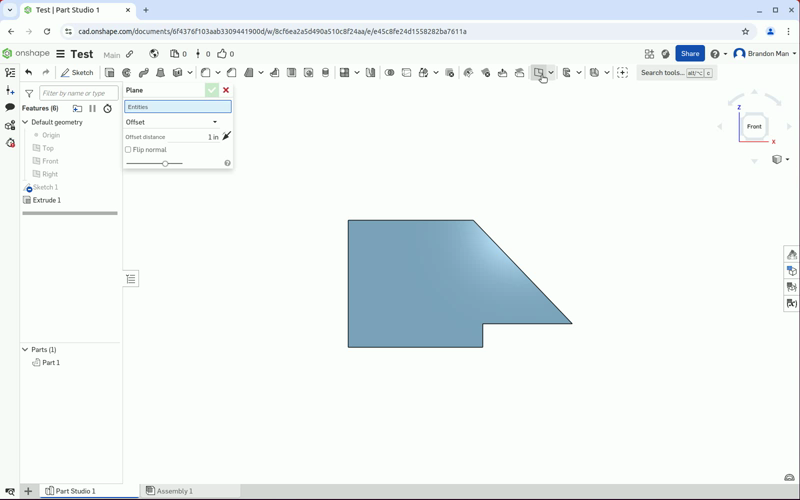
mouse_move(73, 163)
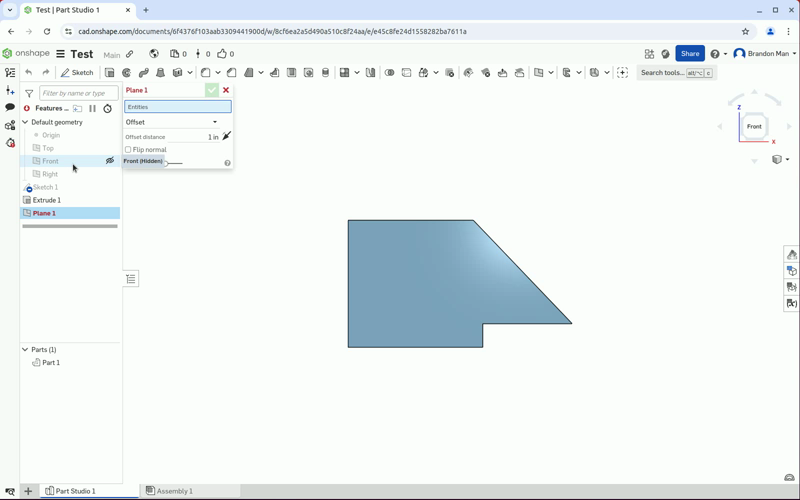
click(73, 163)
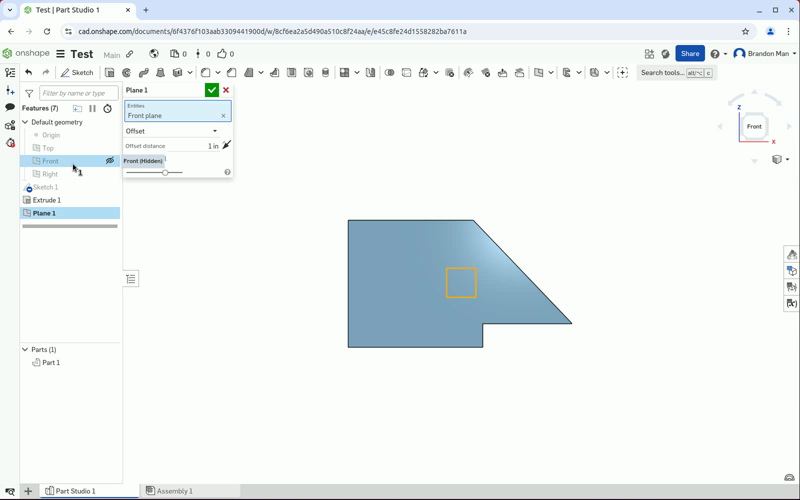
key(tab, 2)
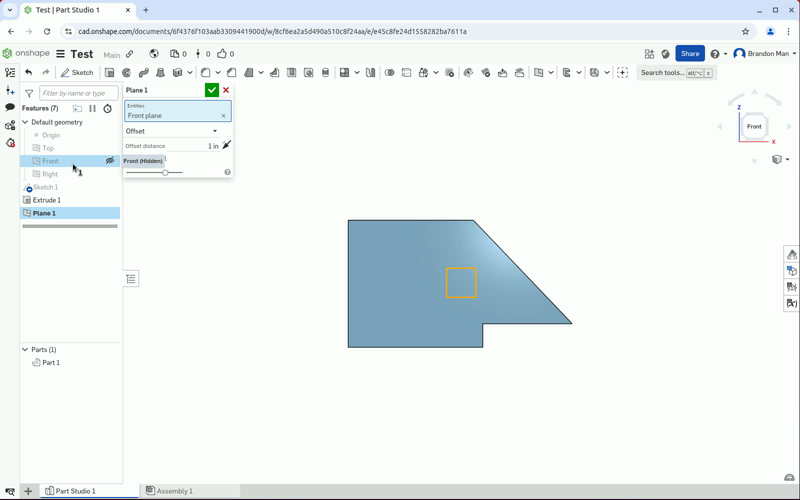
text(12.047)
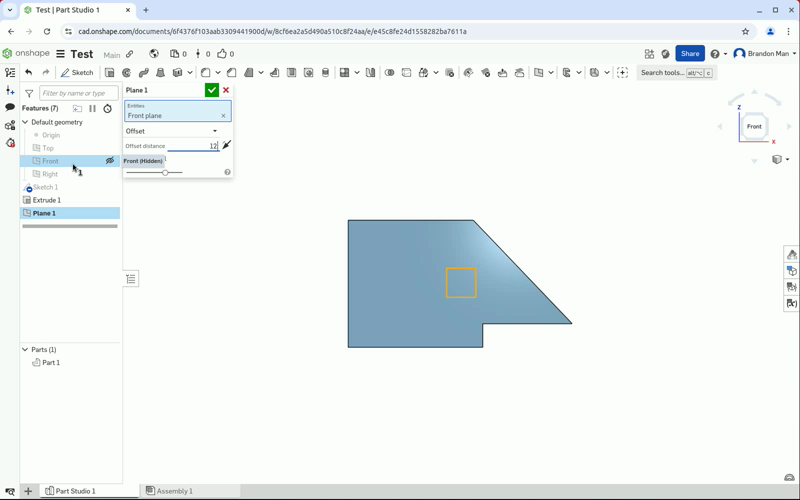
key(enter, 2)
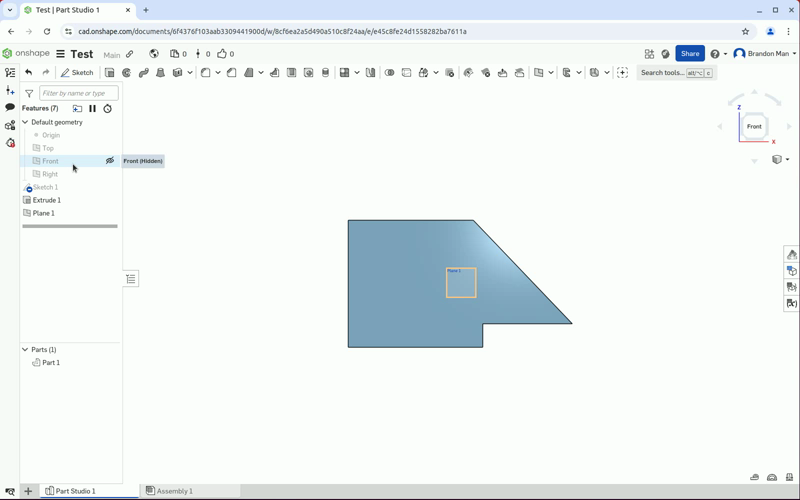
key(shift+s)
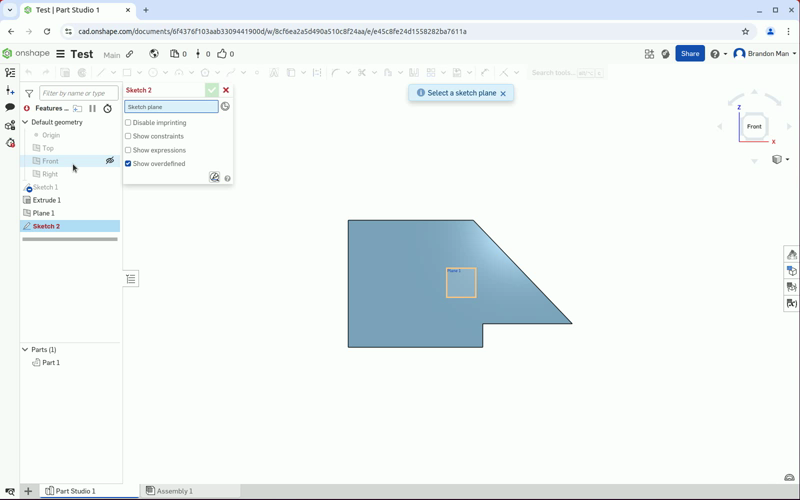
mouse_move(73, 215)
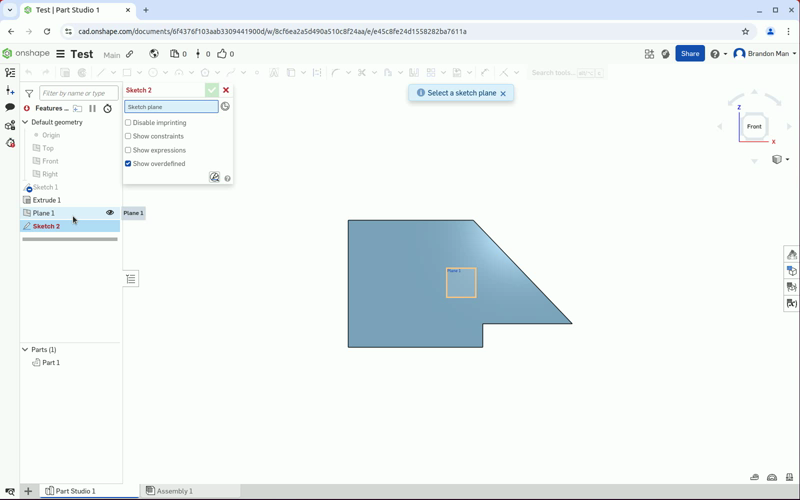
click(73, 215)
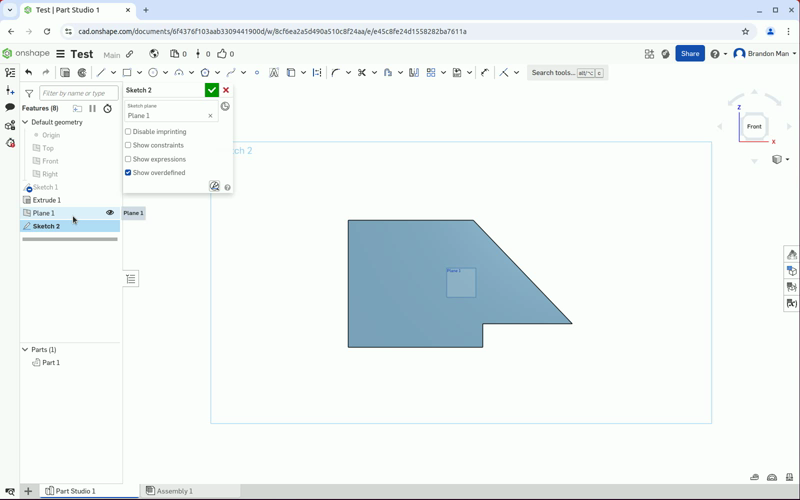
mouse_move(73, 352)
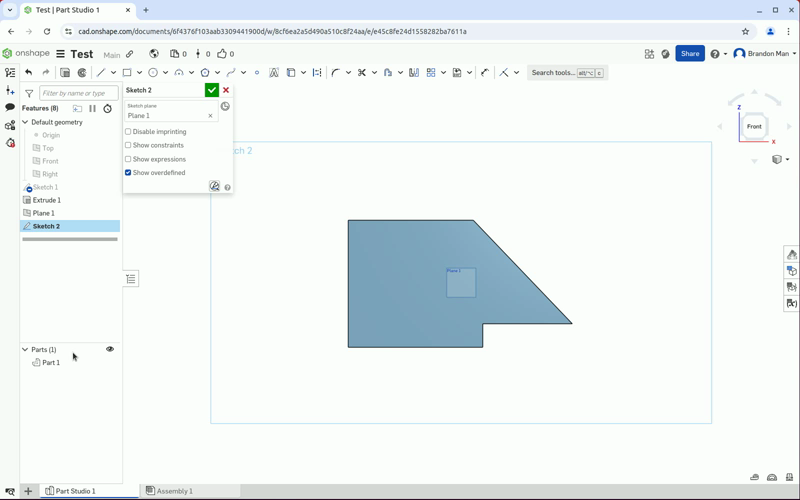
key(y)
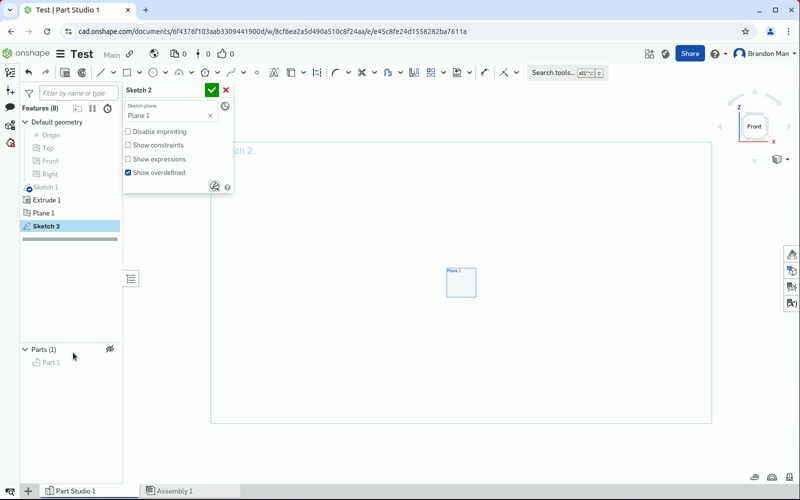
key(l)
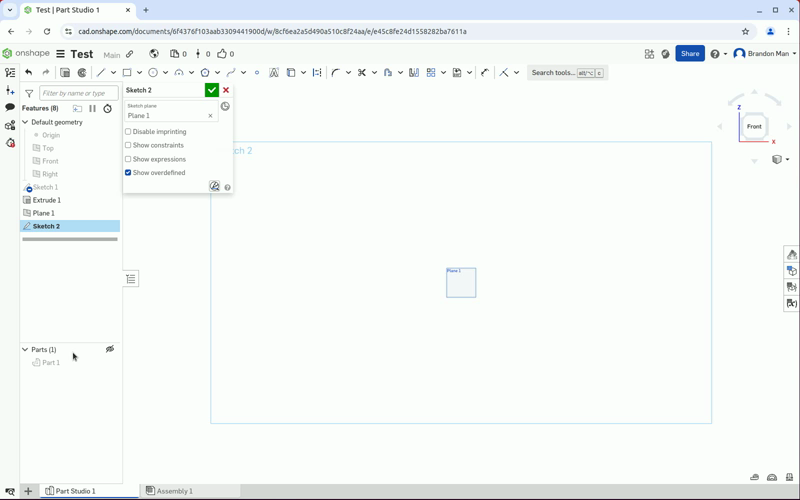
key_down(shift)
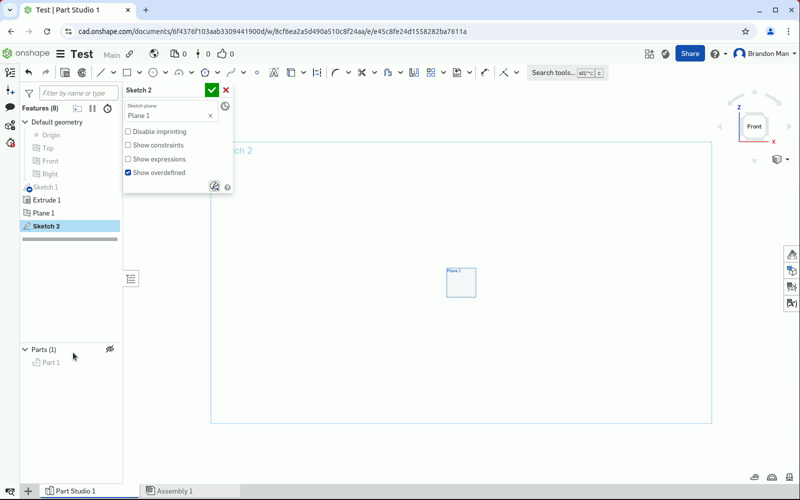
mouse_move(510, 257)
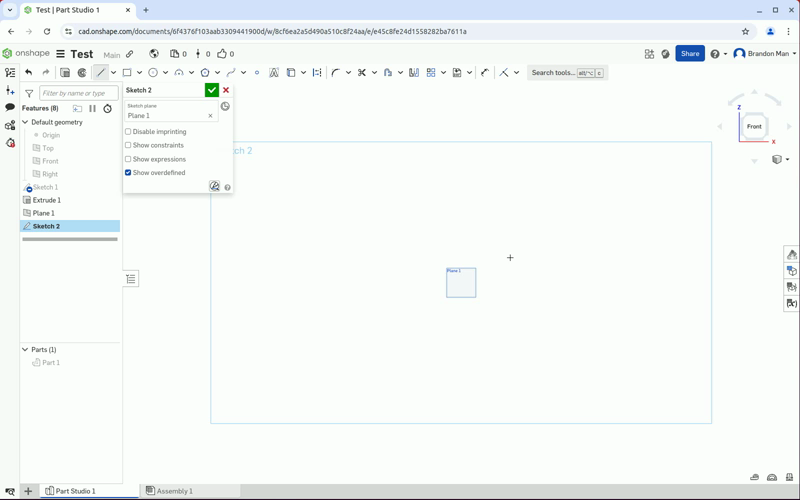
click(510, 257)
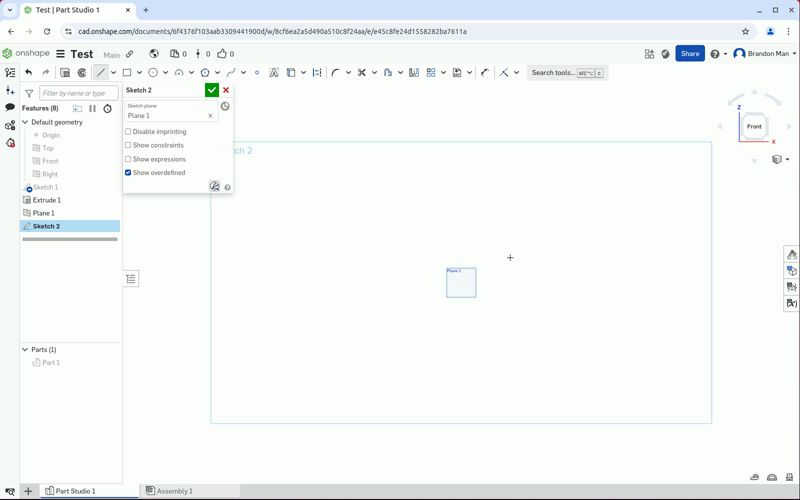
key_up(shift)
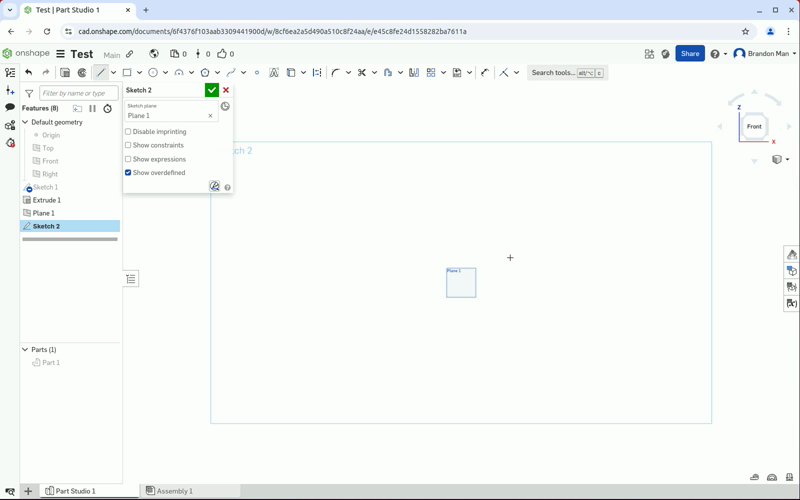
key_down(shift)
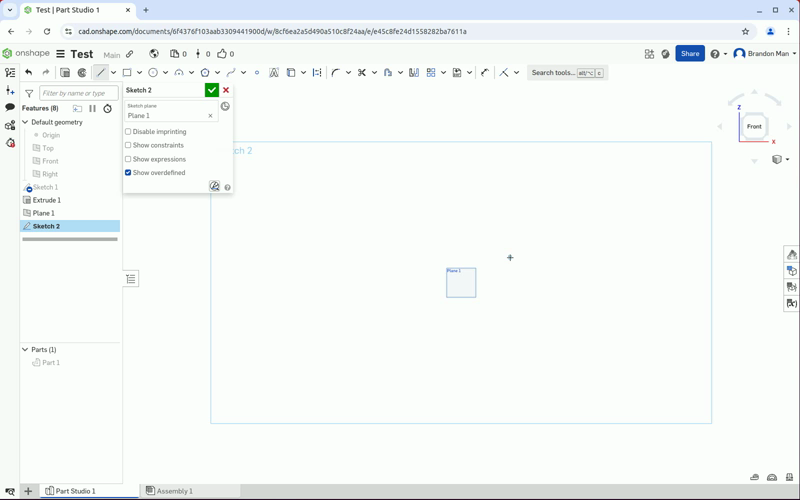
mouse_move(573, 324)
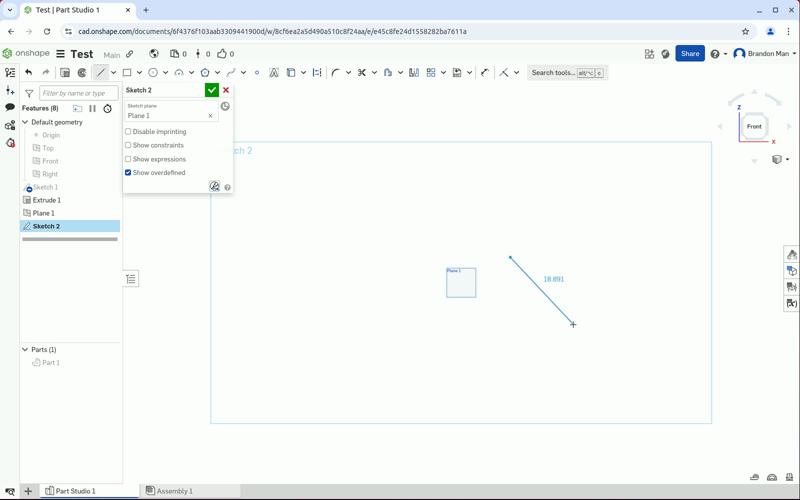
click(573, 324)
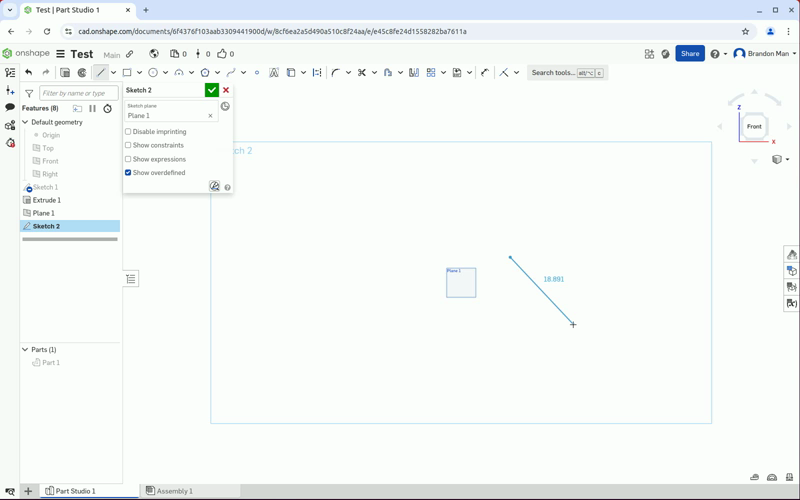
key_up(shift)
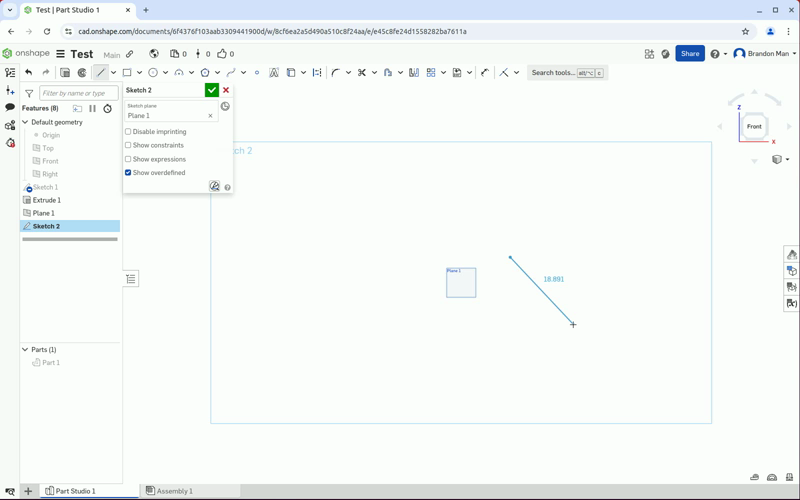
key_down(shift)
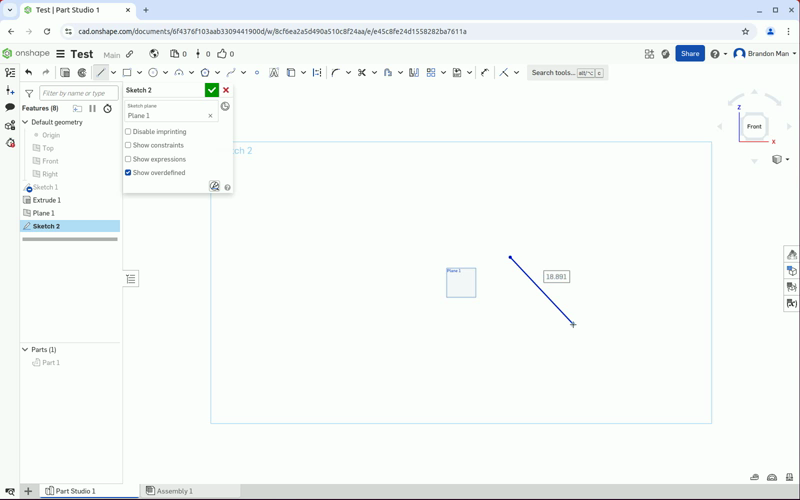
mouse_move(589, 324)
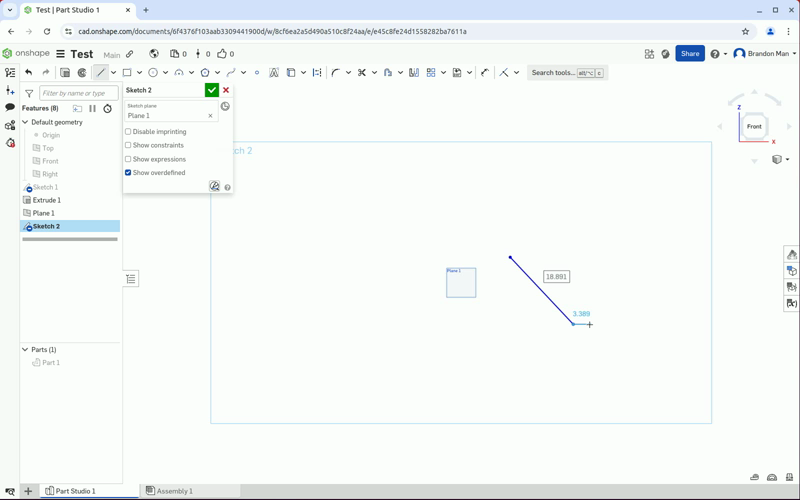
mouse_move(574, 324)
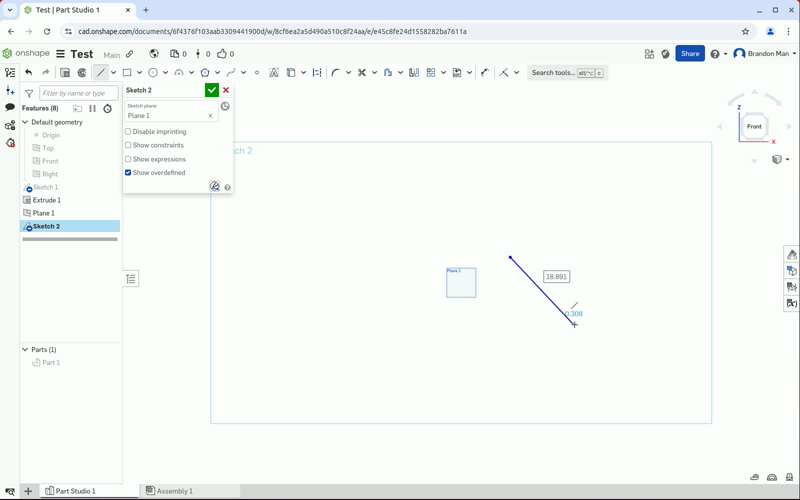
scroll(6)
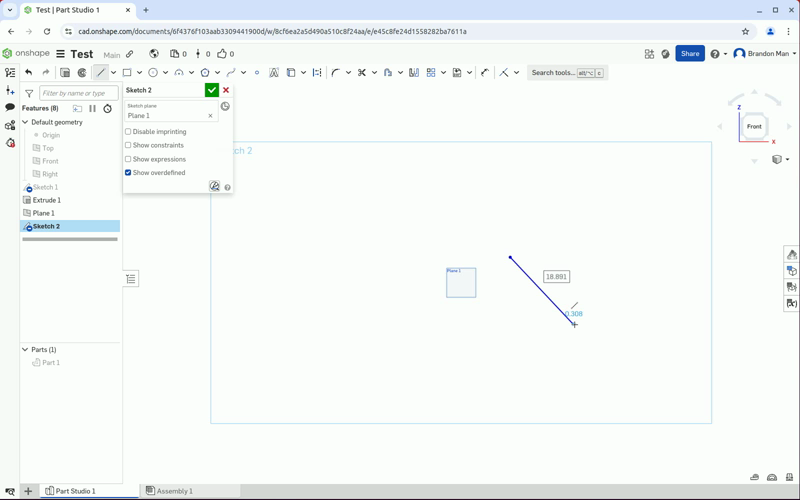
scroll(6)
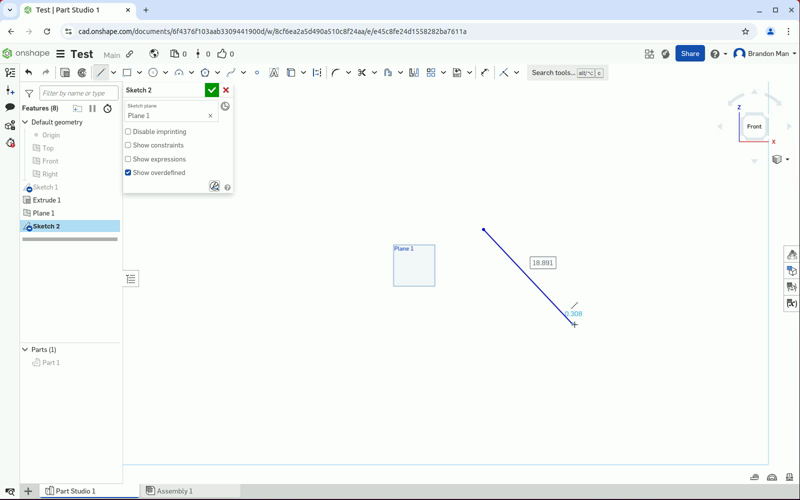
scroll(6)
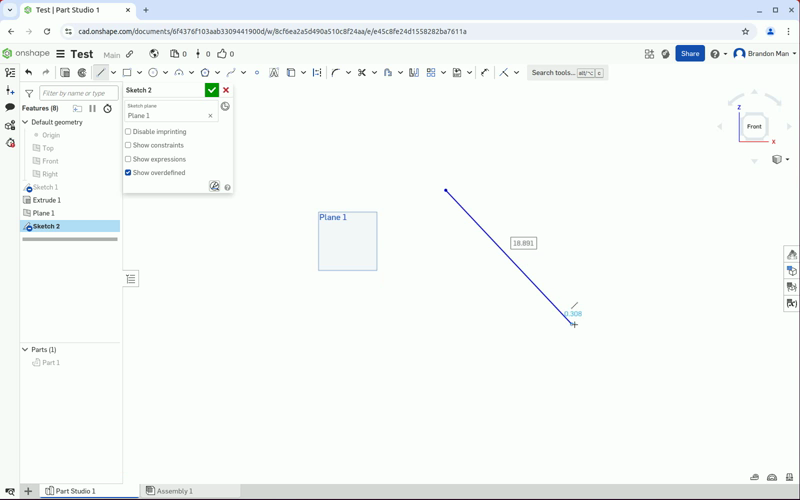
scroll(6)
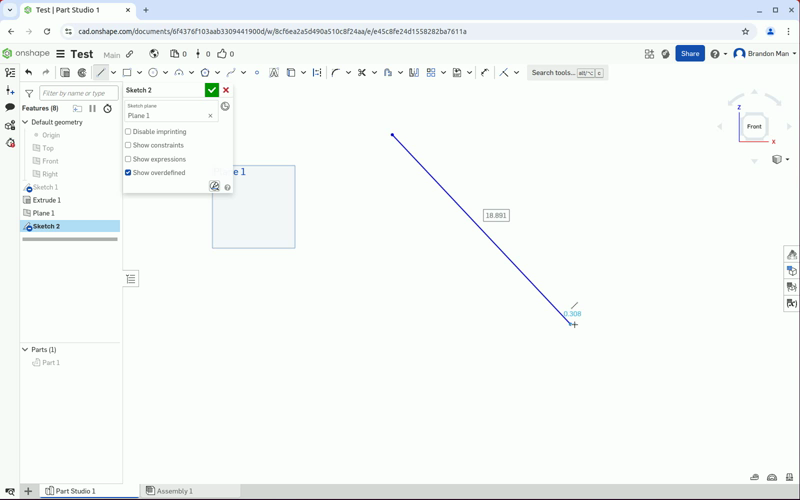
scroll(6)
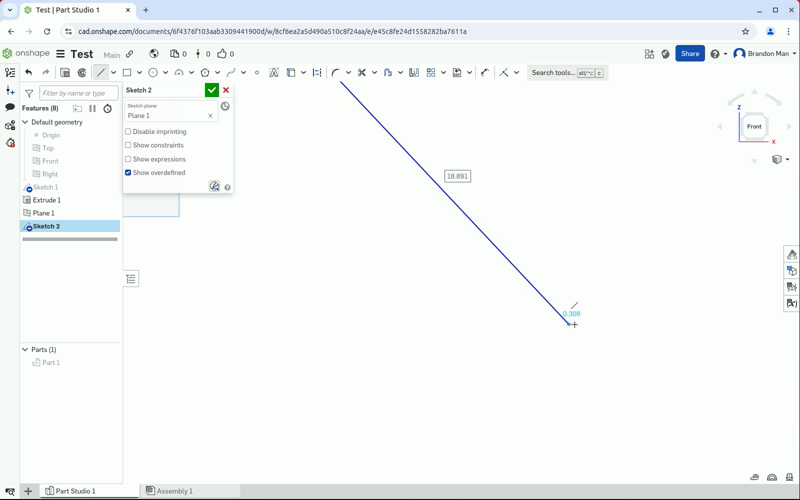
scroll(6)
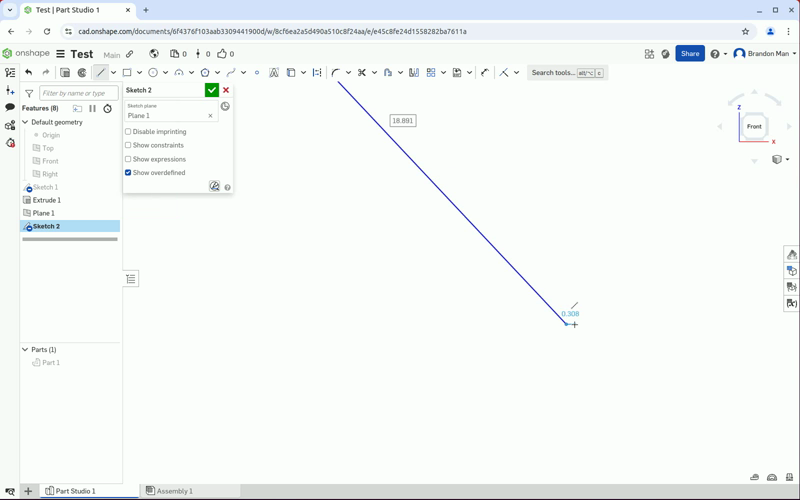
scroll(6)
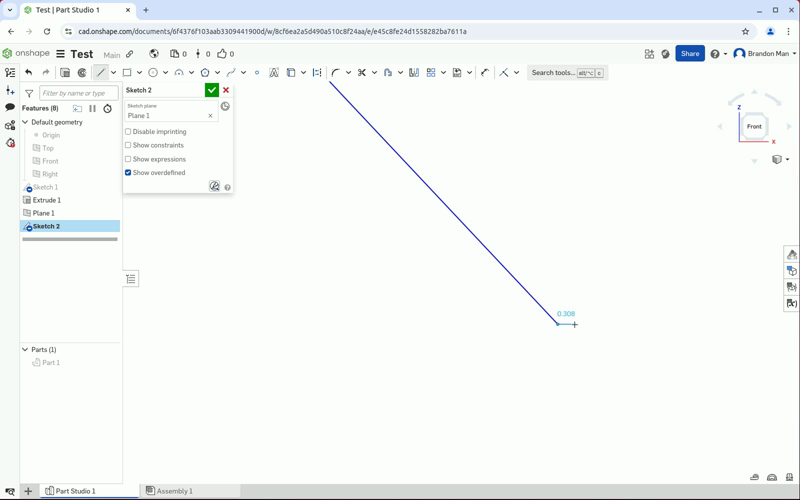
click(574, 324)
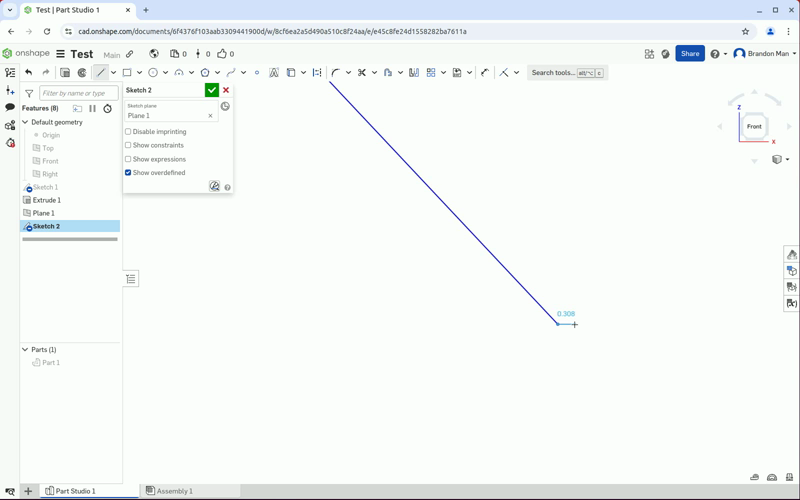
scroll(-6)
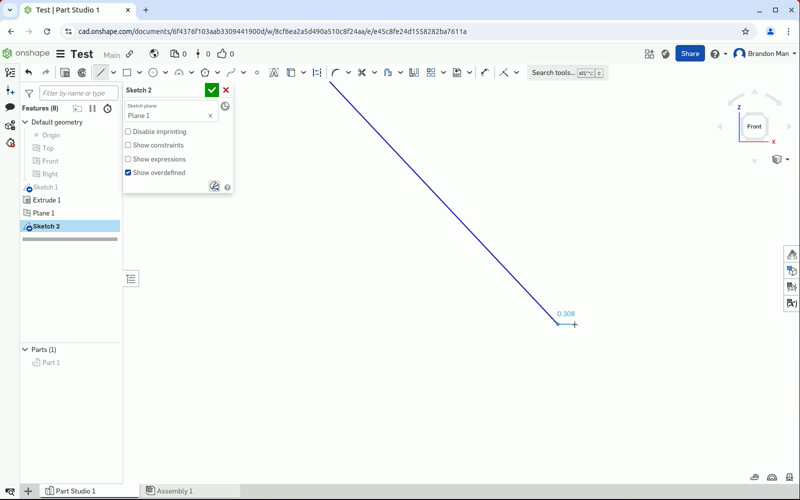
scroll(-6)
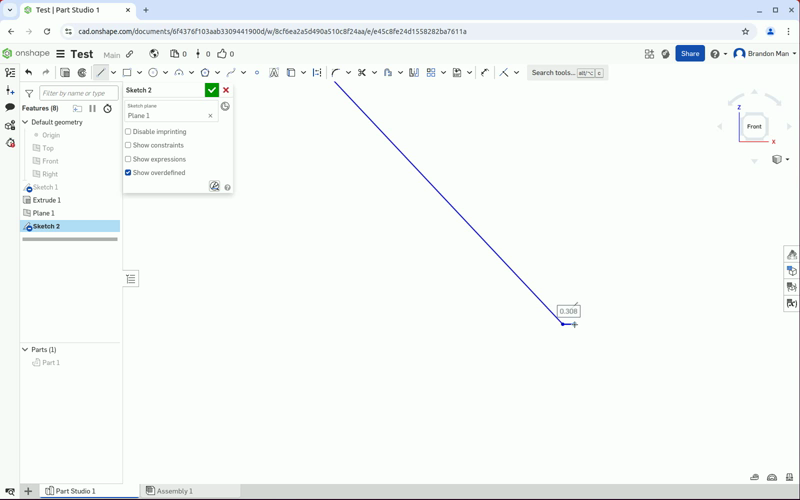
scroll(-6)
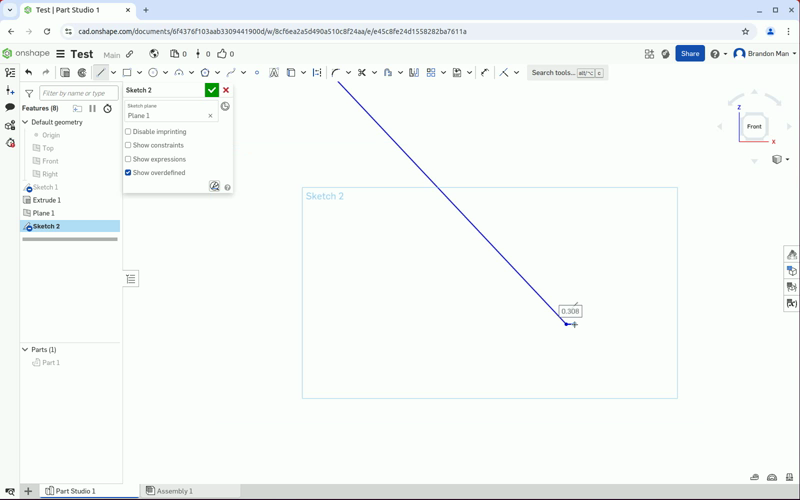
scroll(-6)
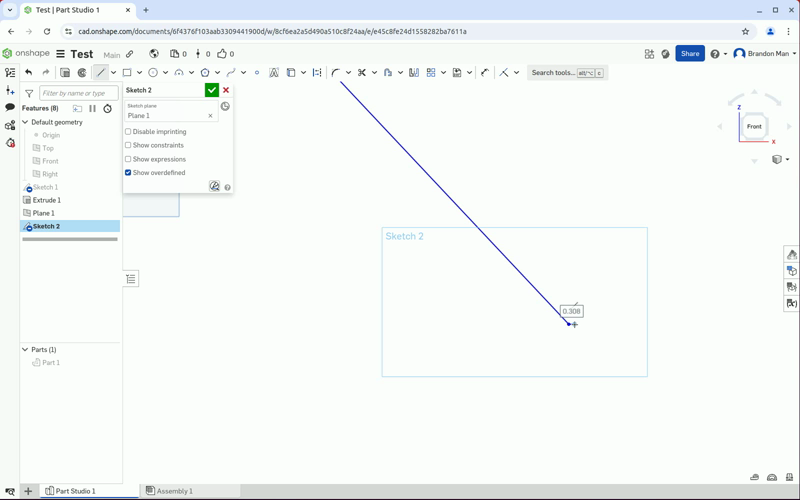
scroll(-6)
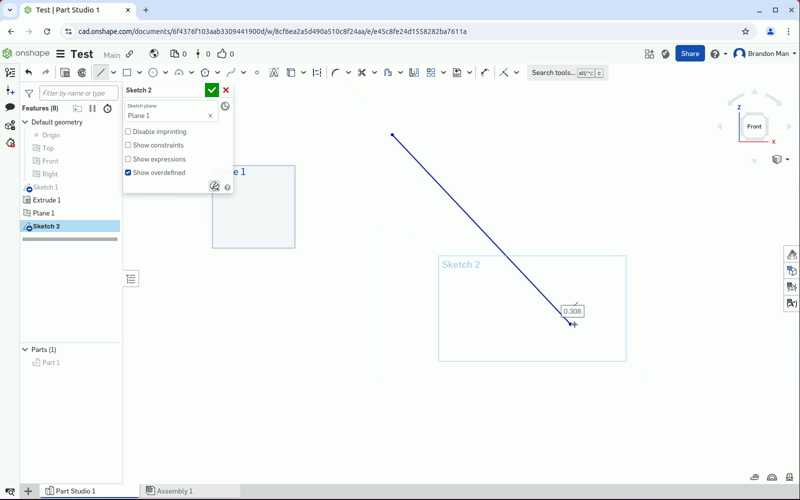
scroll(-6)
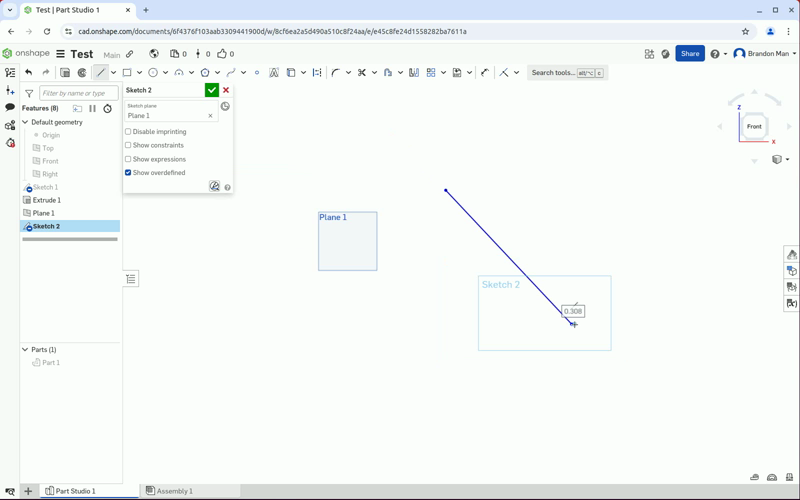
scroll(-6)
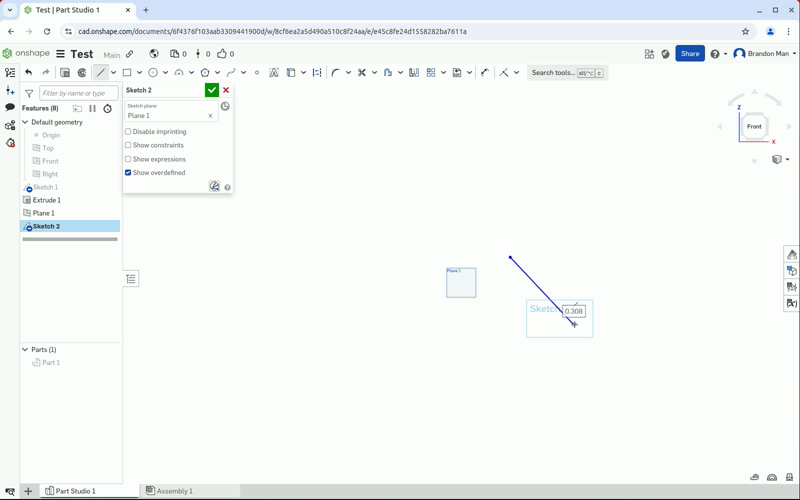
key_up(shift)
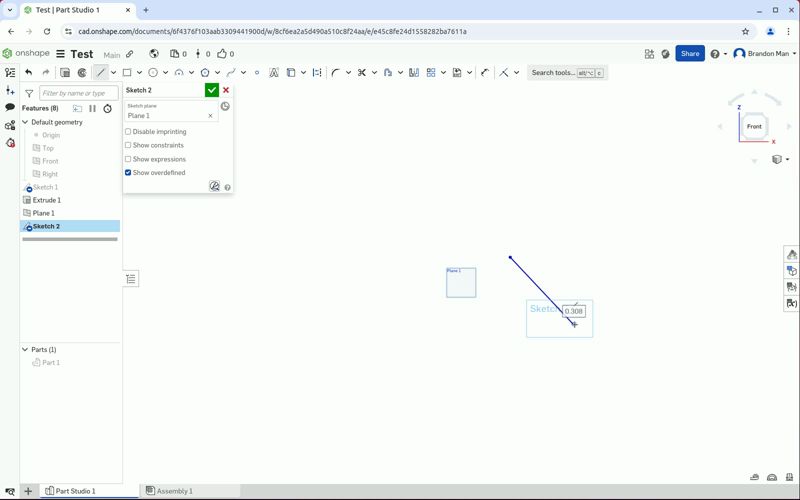
key_down(shift)
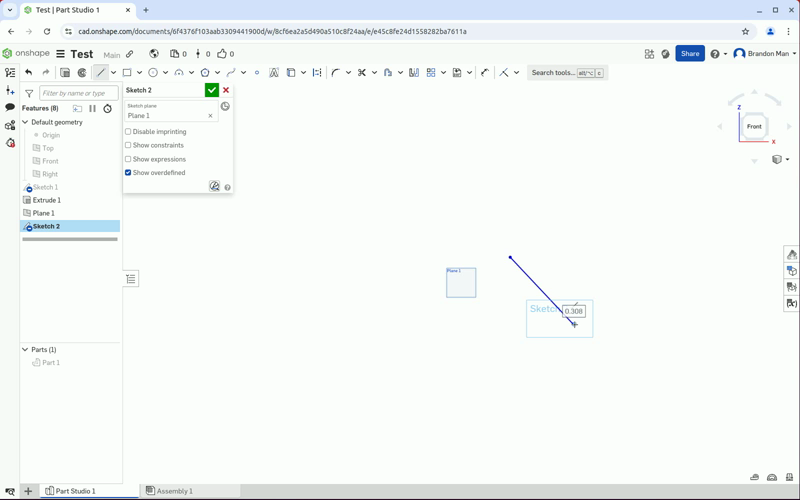
mouse_move(574, 228)
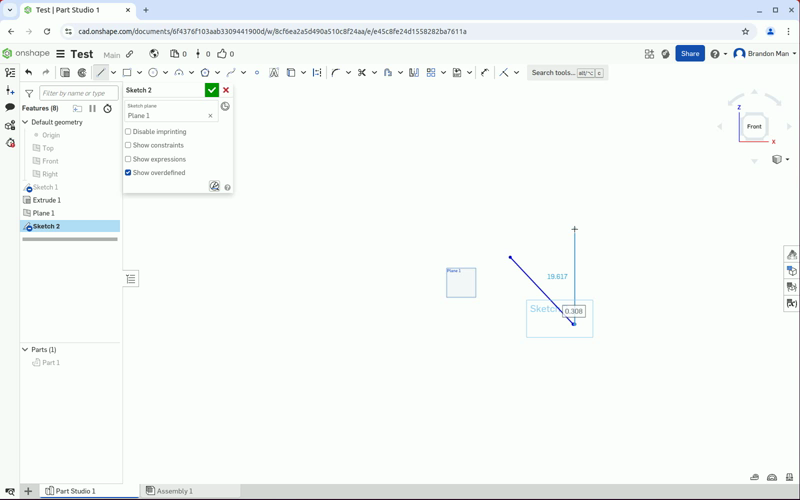
click(574, 228)
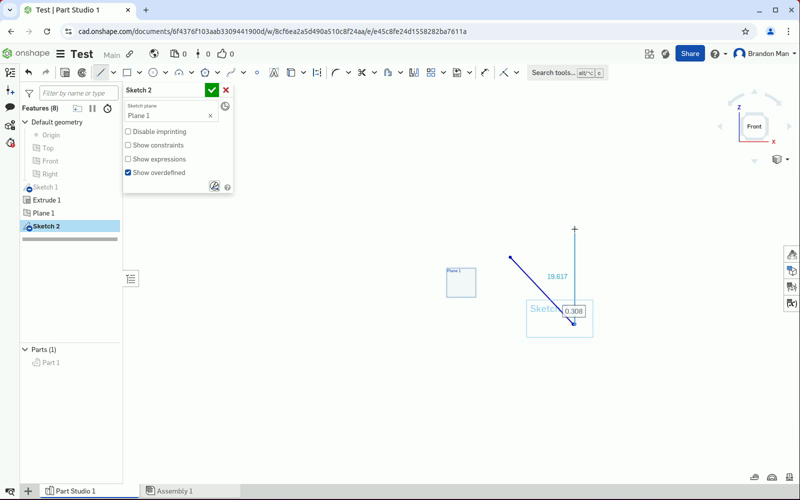
key_up(shift)
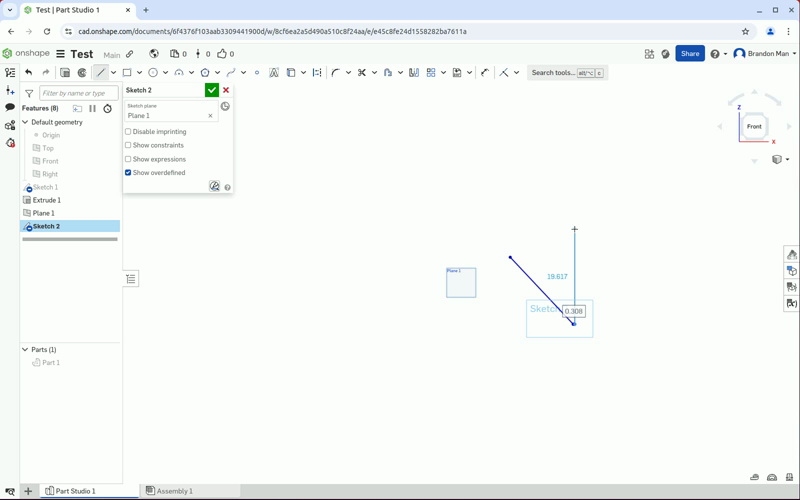
key_down(shift)
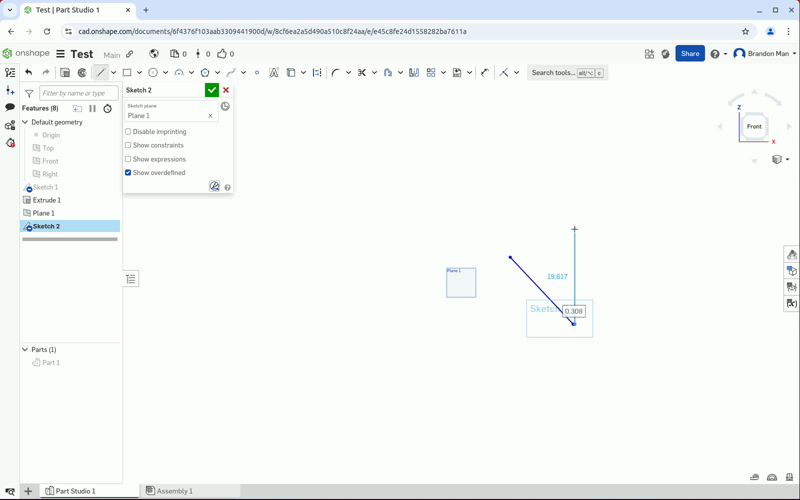
mouse_move(510, 228)
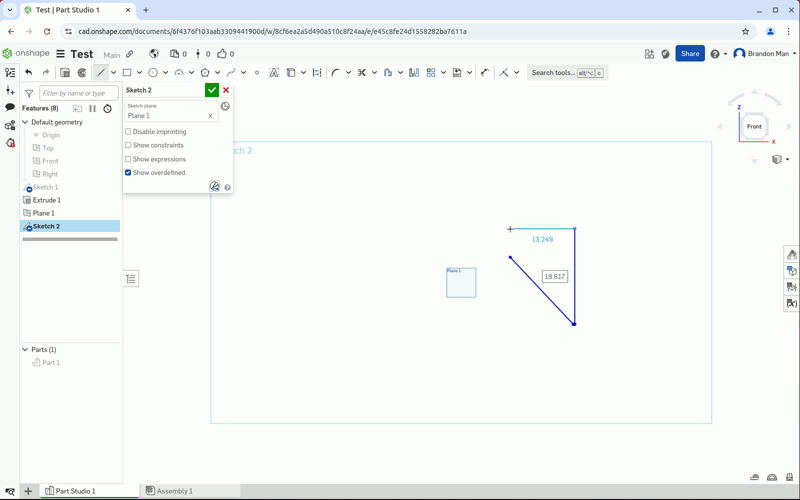
click(510, 228)
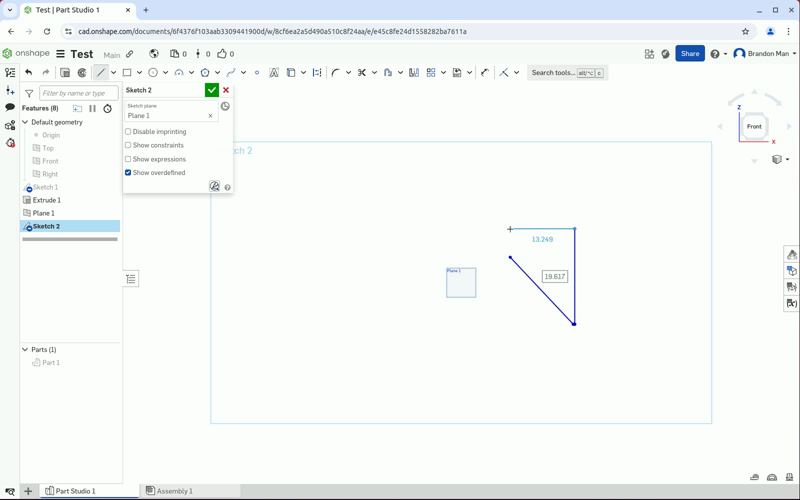
key_up(shift)
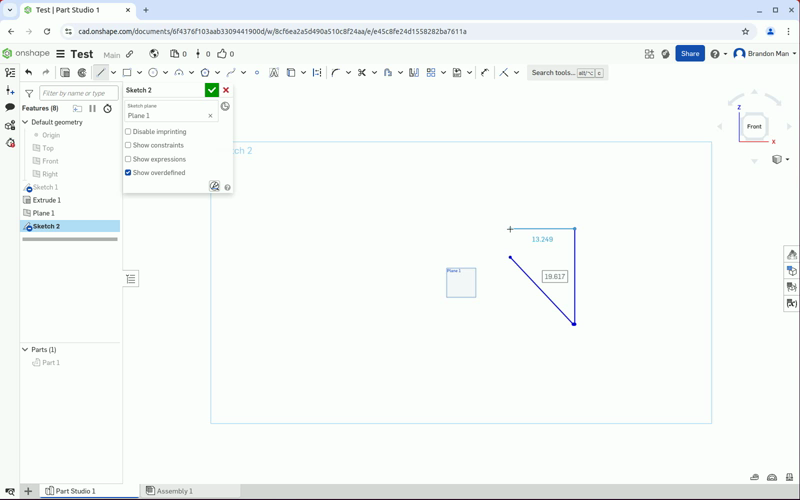
mouse_move(540, 228)
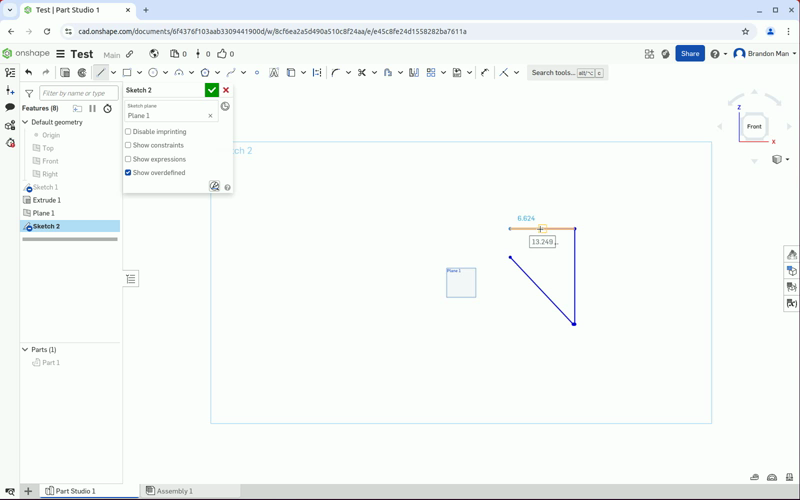
key_down(shift)
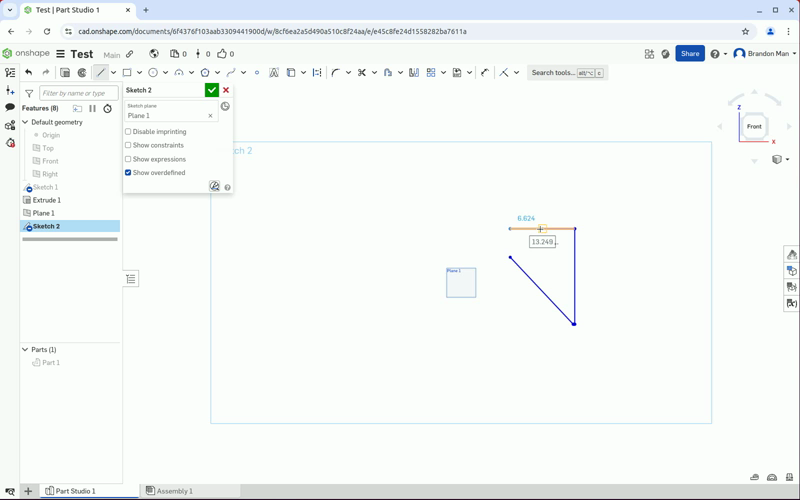
mouse_move(510, 257)
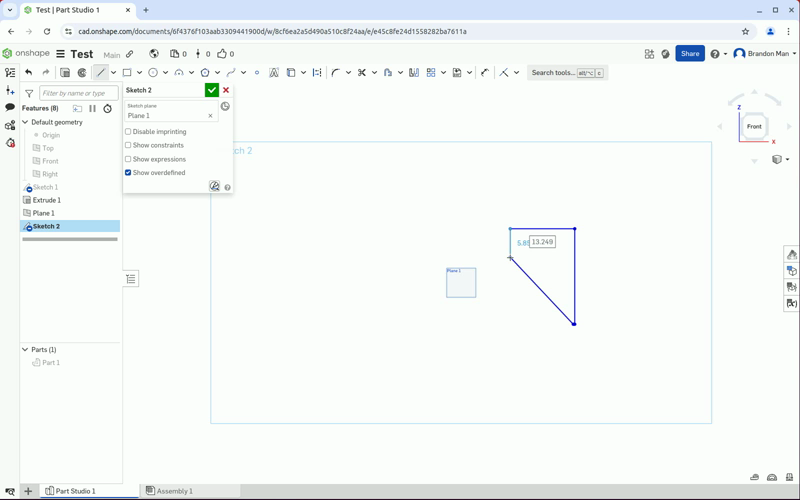
key_up(shift)
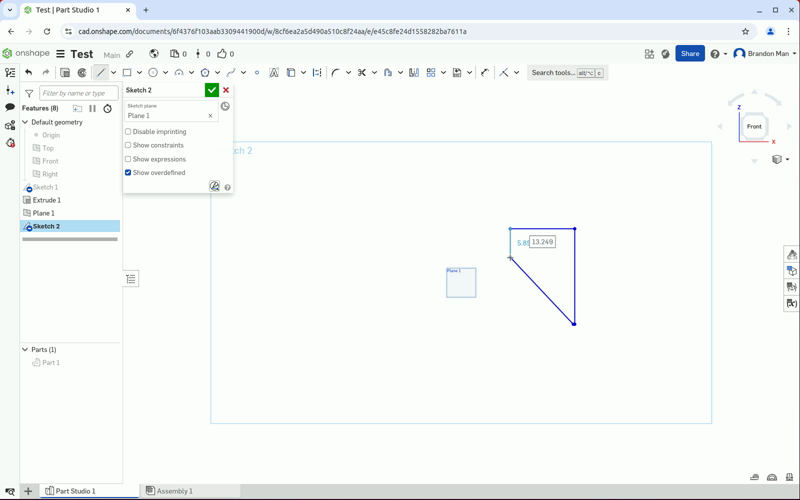
click(510, 257)
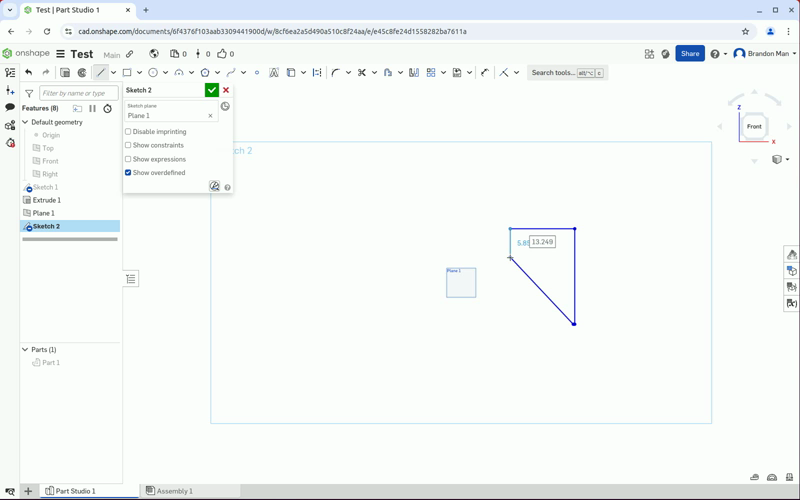
key(esc)
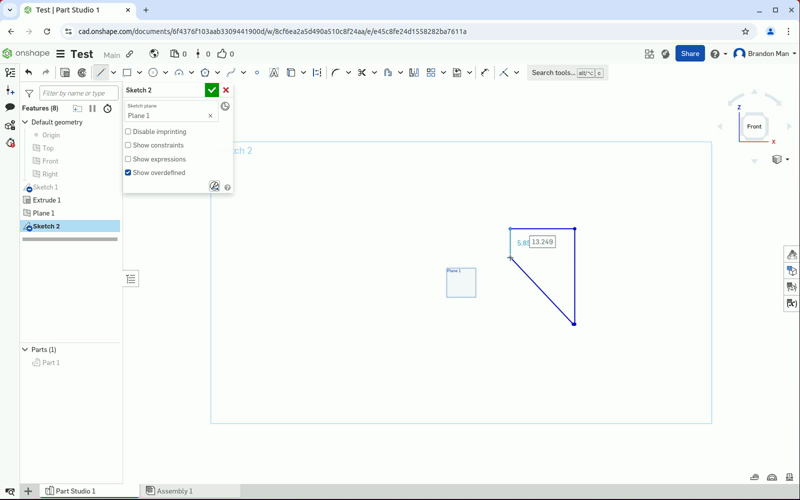
mouse_move(515, 241)
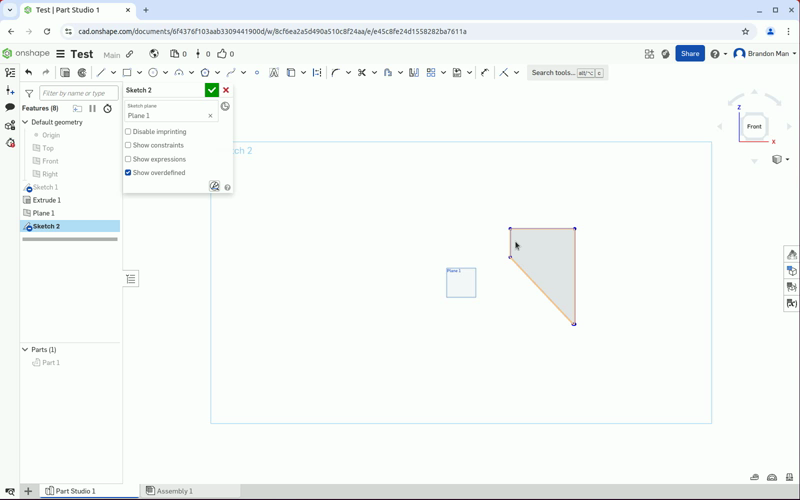
click(515, 241)
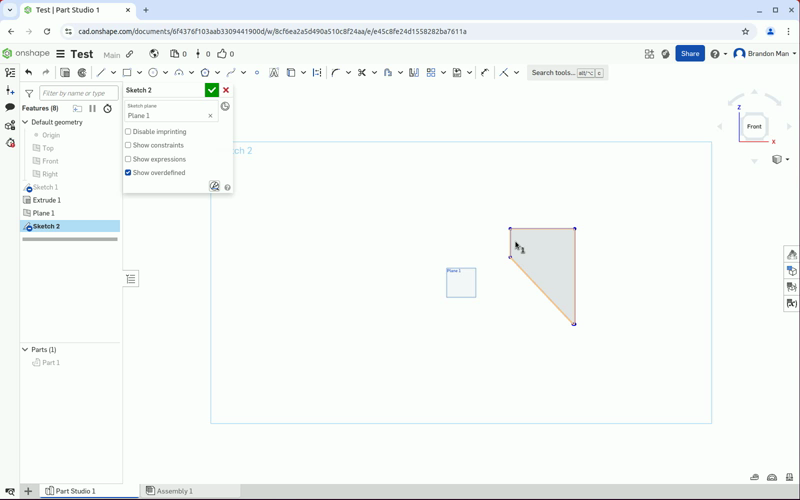
mouse_move(73, 352)
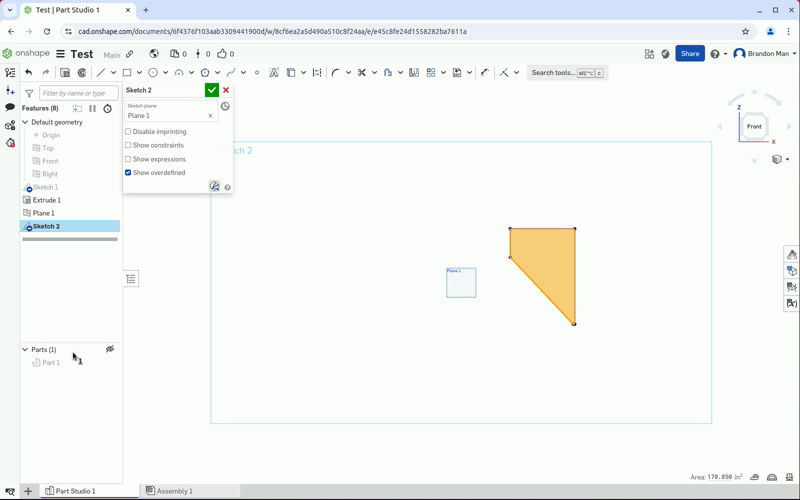
key(shift+y)
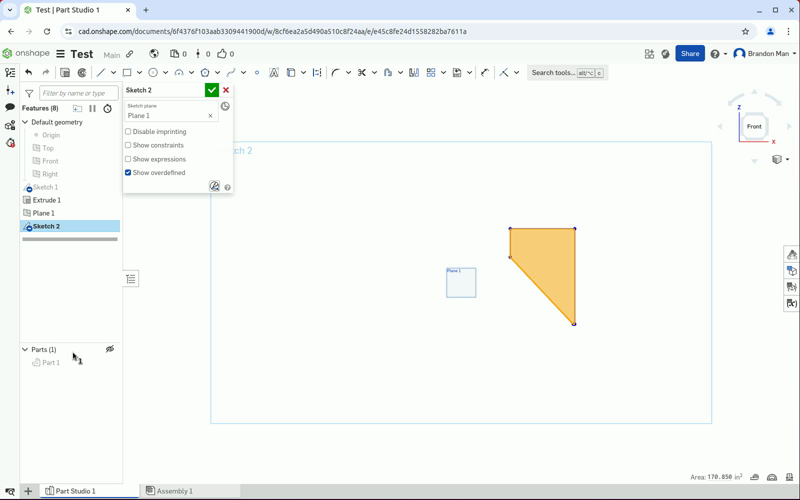
key(shift+e)
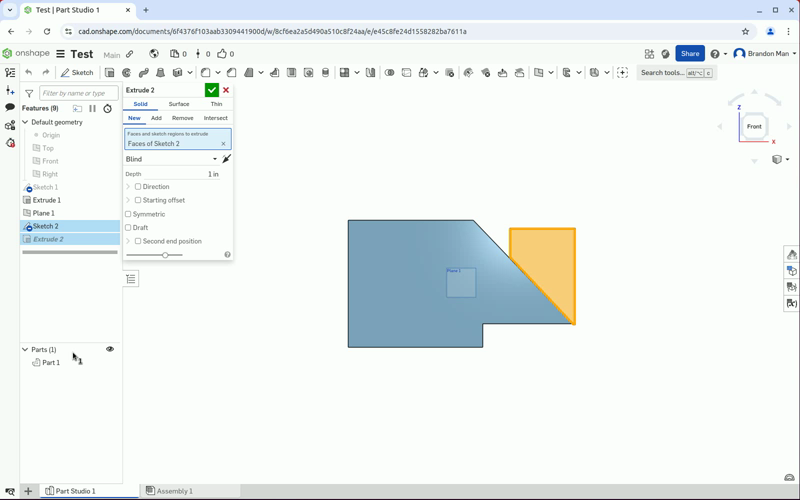
mouse_move(143, 106)
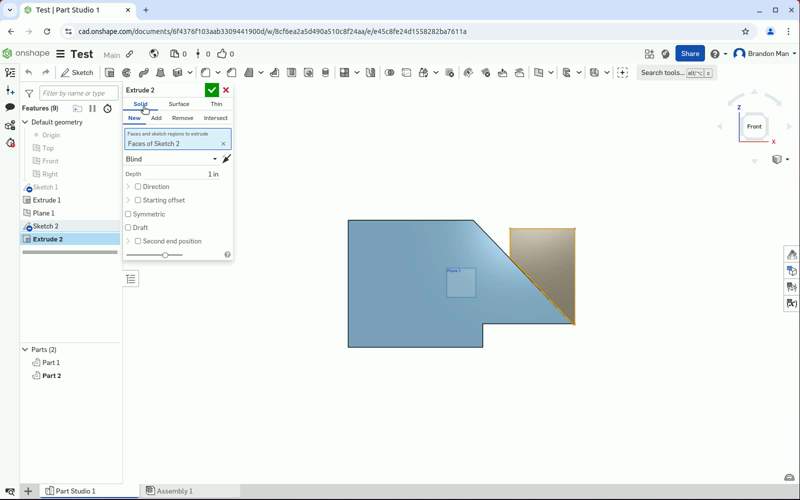
click(143, 106)
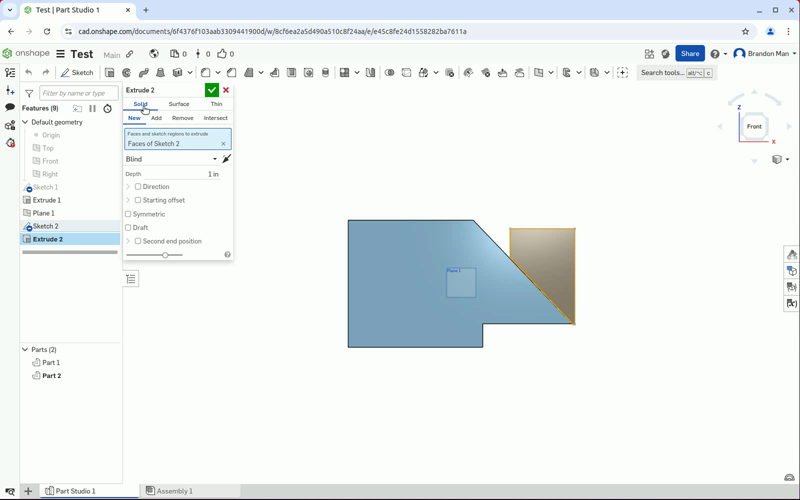
mouse_move(186, 120)
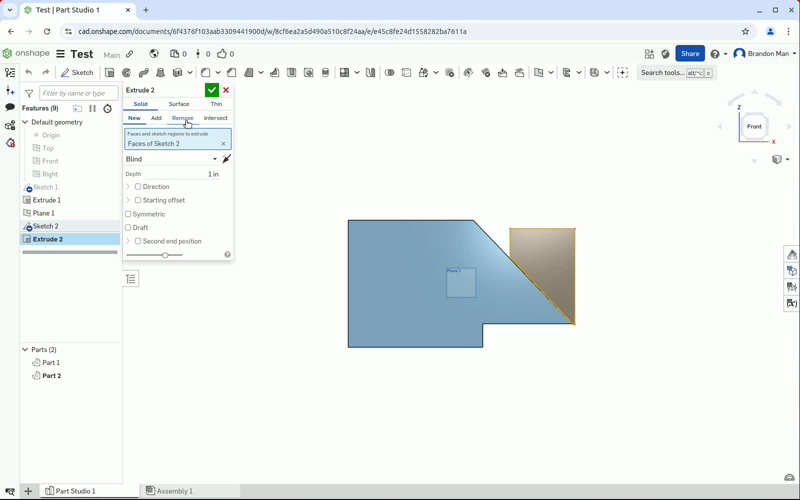
click(186, 120)
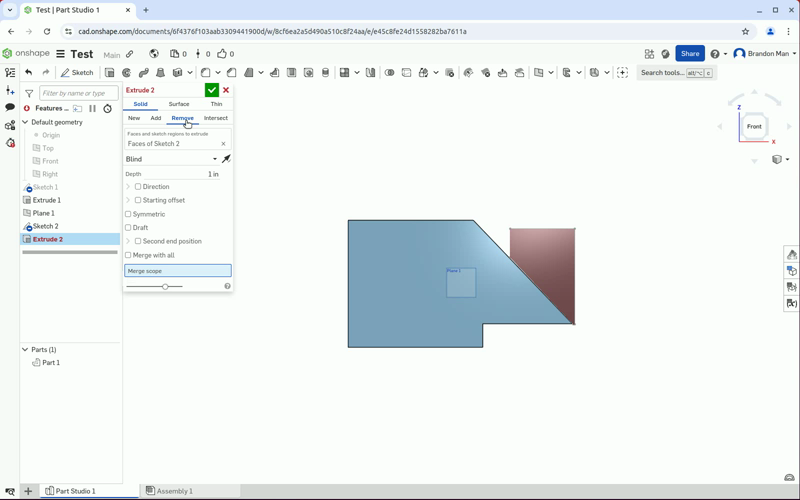
key(tab, 4)
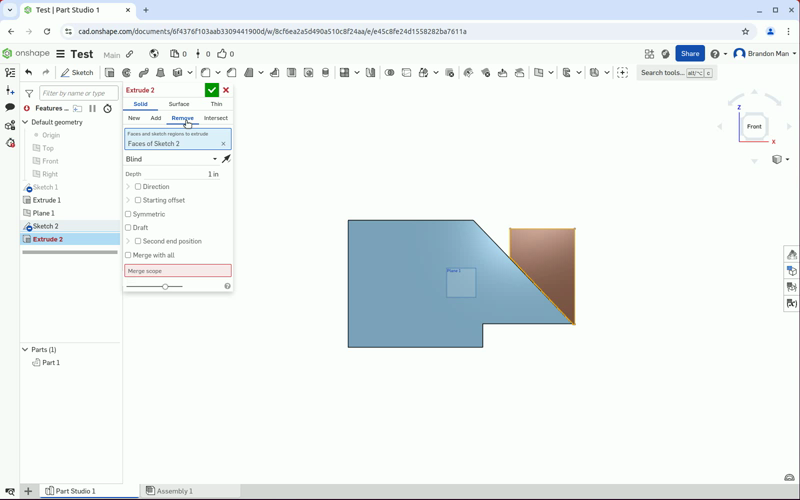
text(6.018)
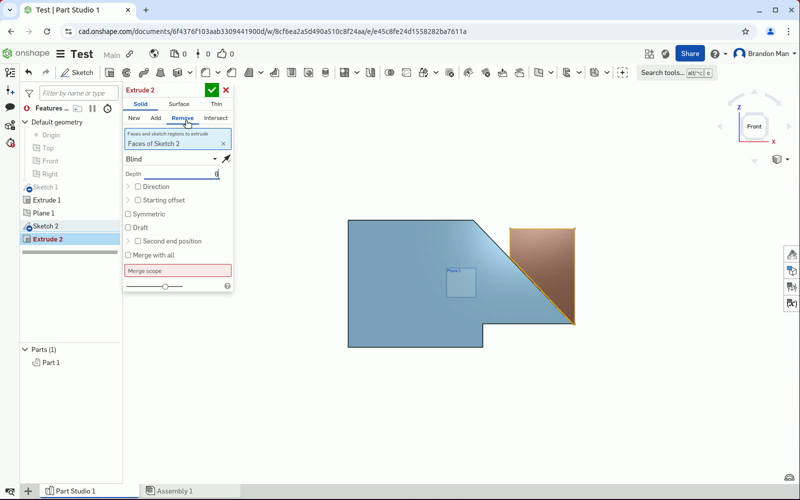
key(tab, 6)
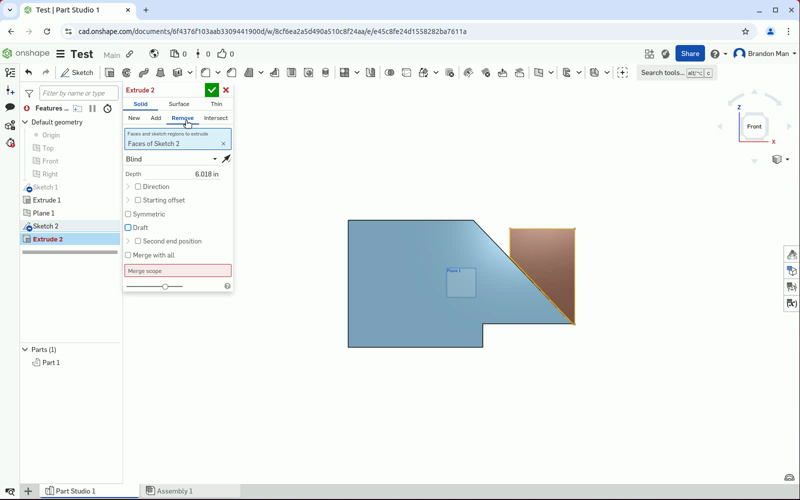
key(space)
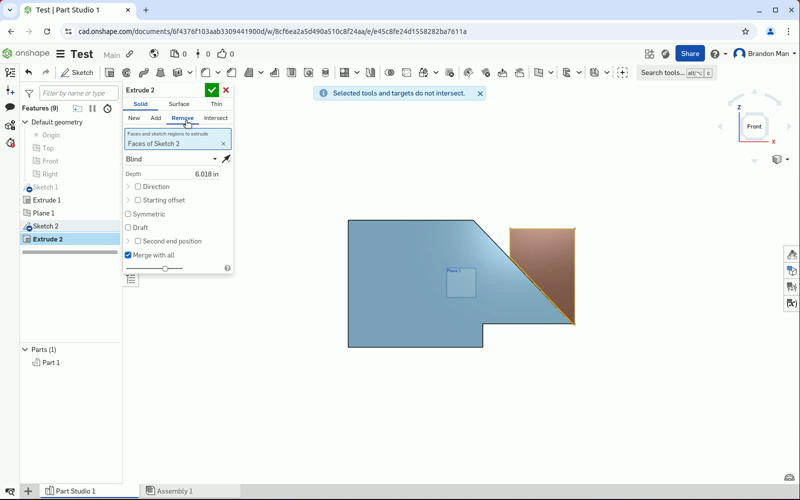
key(enter)
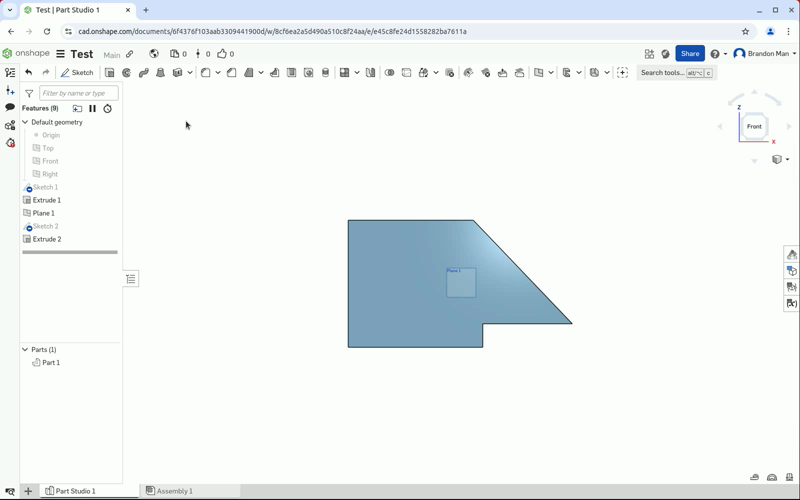
key(shift+h)
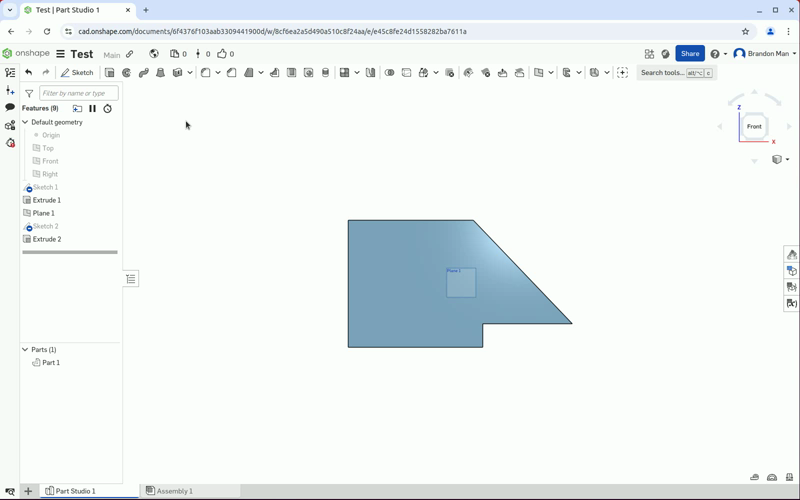
key(shift+h)
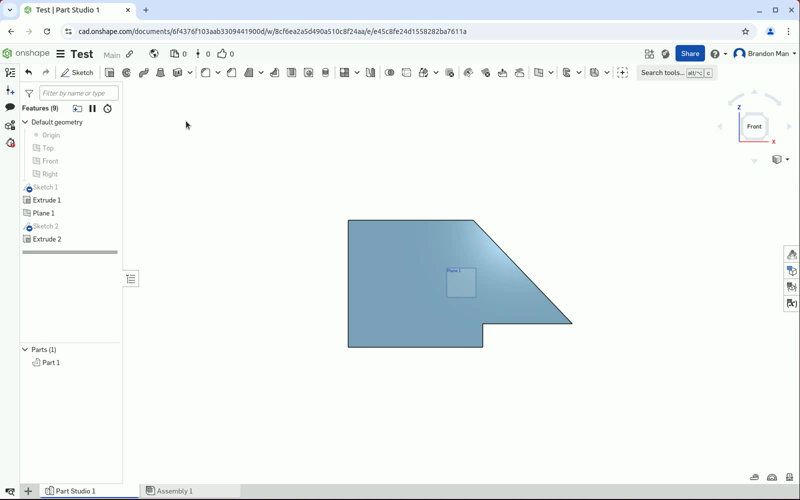
mouse_move(73, 189)
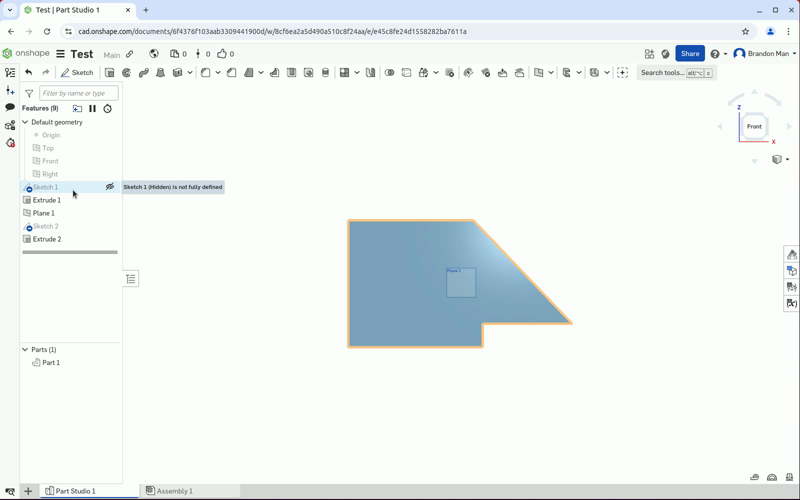
click(73, 189)
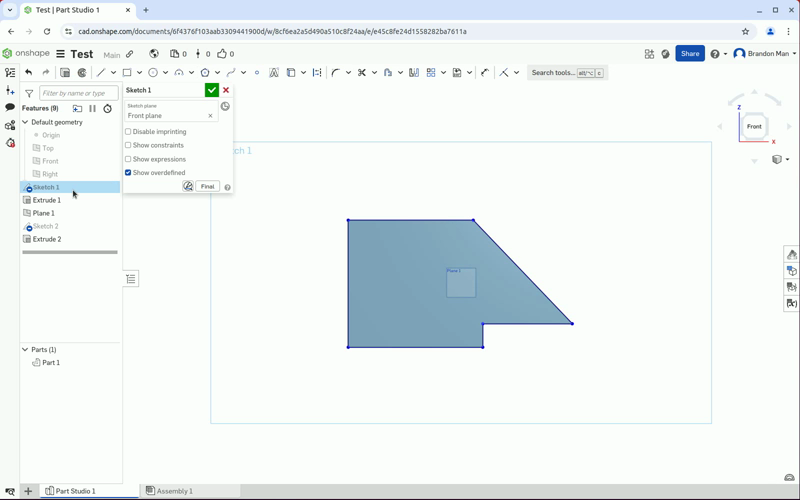
mouse_move(229, 92)
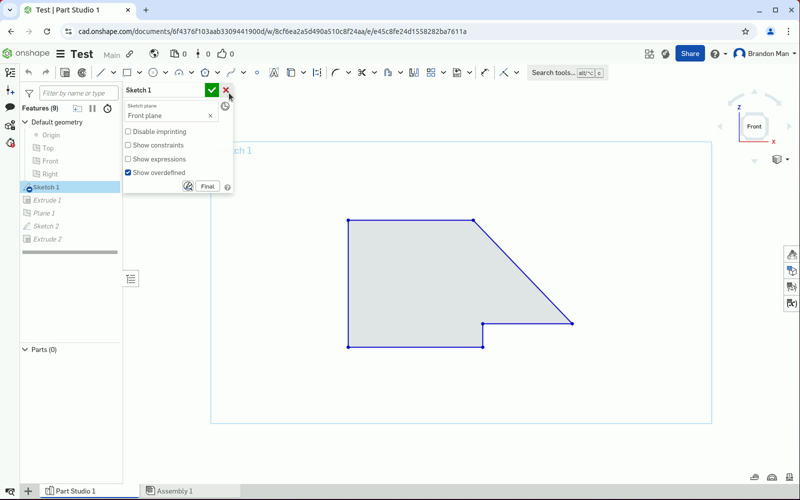
click(229, 92)
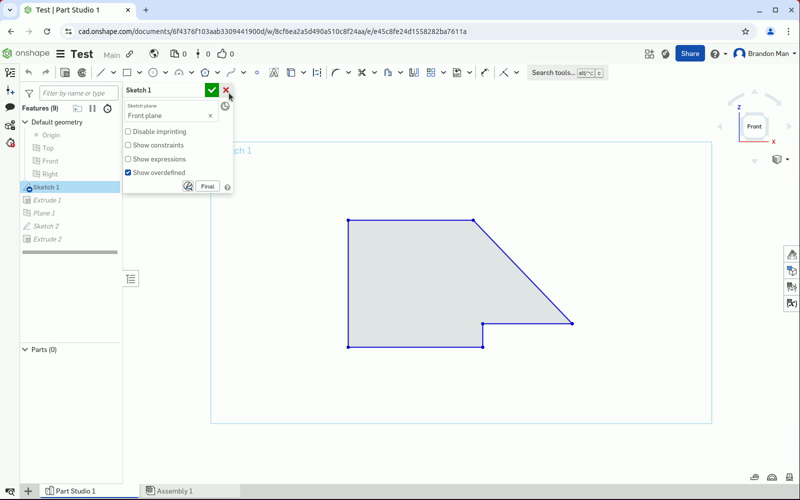
key(shift+s)
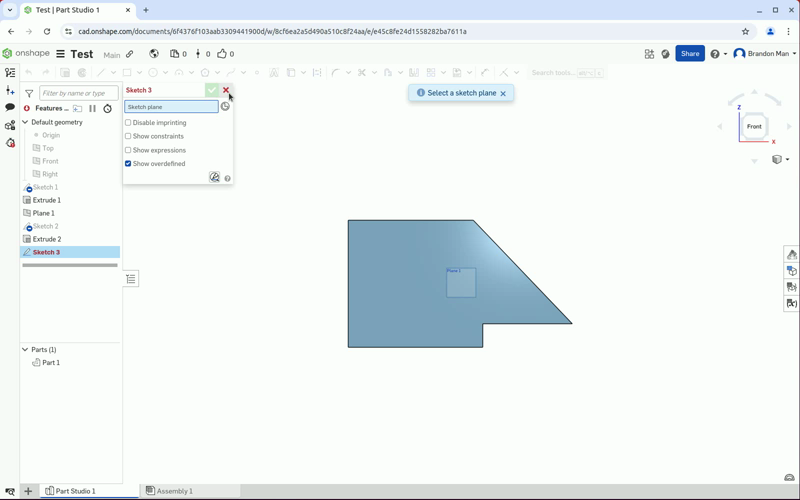
mouse_move(73, 215)
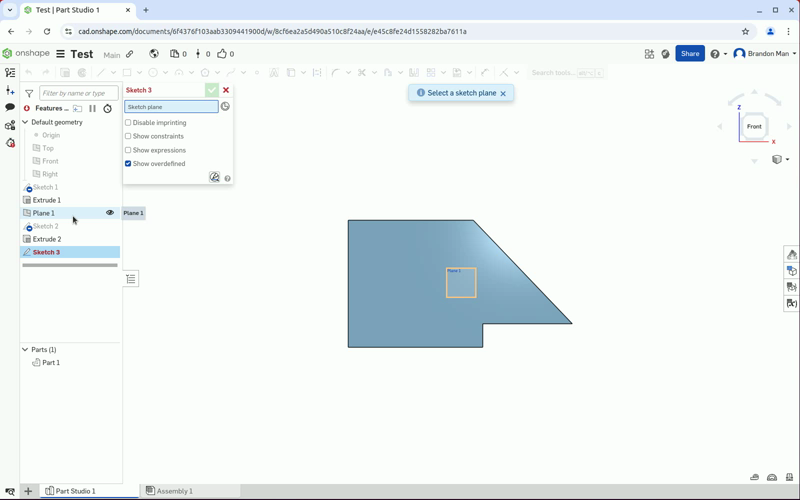
click(73, 215)
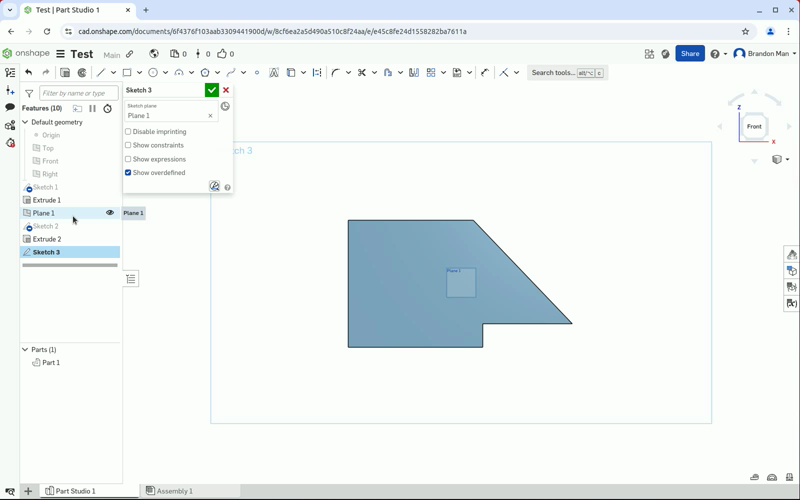
mouse_move(73, 352)
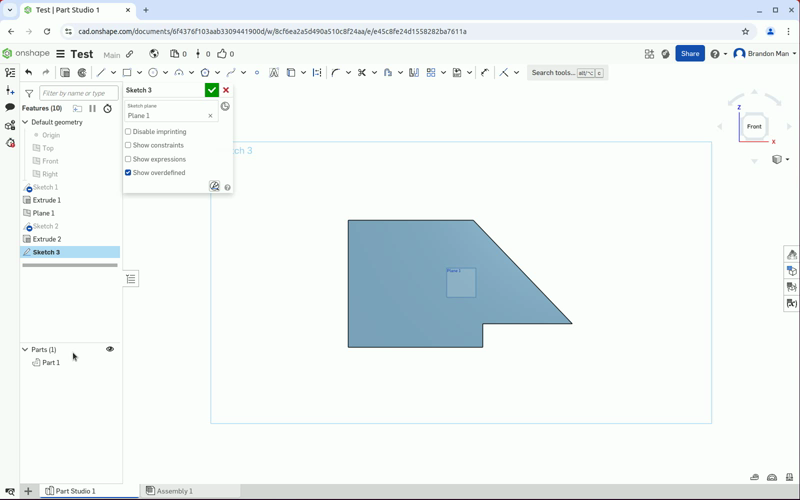
key(y)
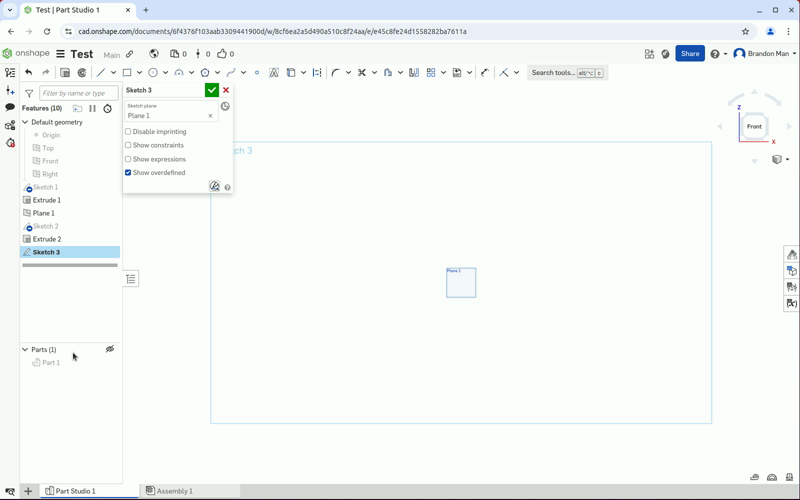
key(l)
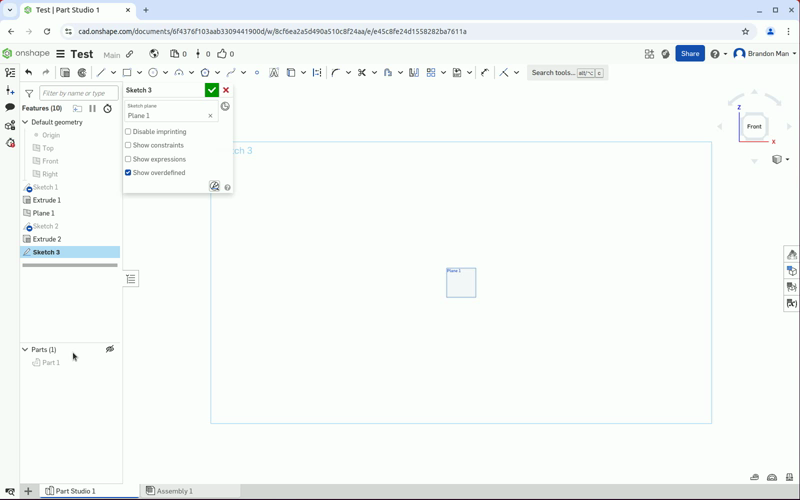
key_down(shift)
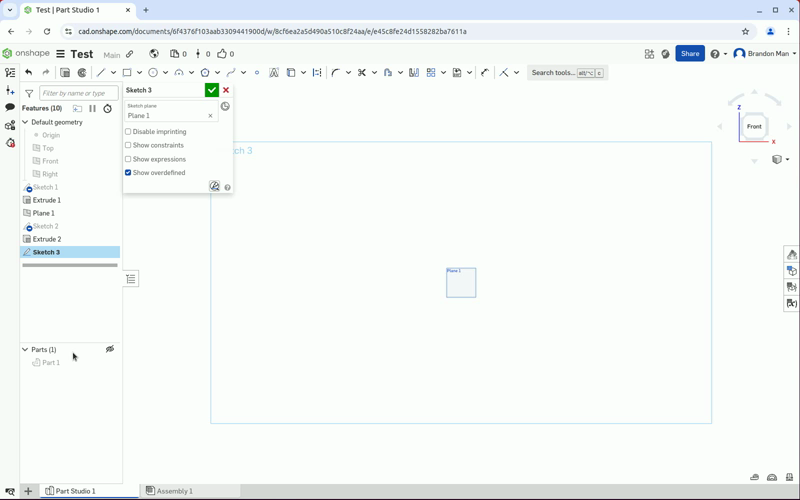
mouse_move(510, 324)
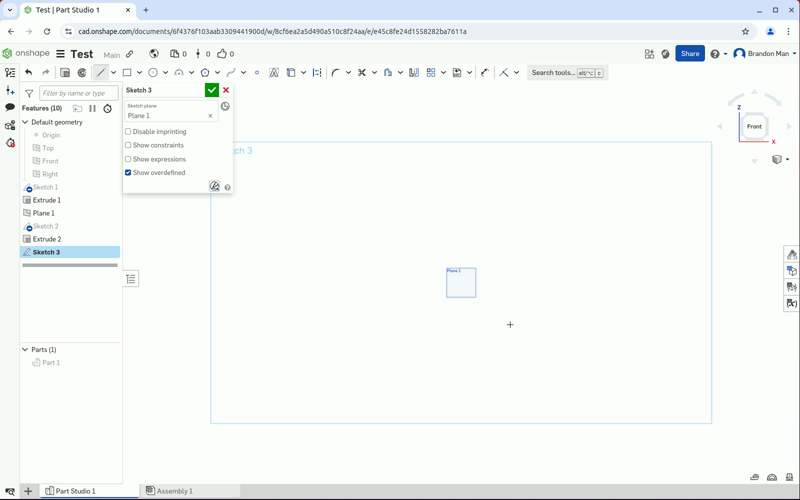
click(510, 324)
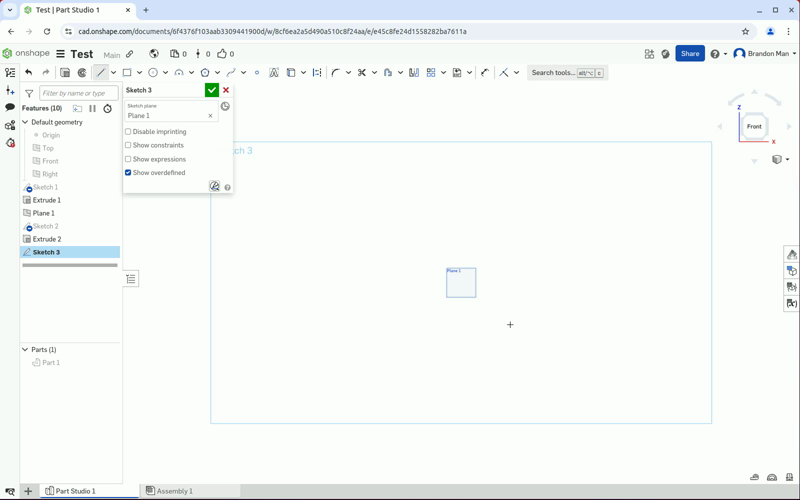
key_up(shift)
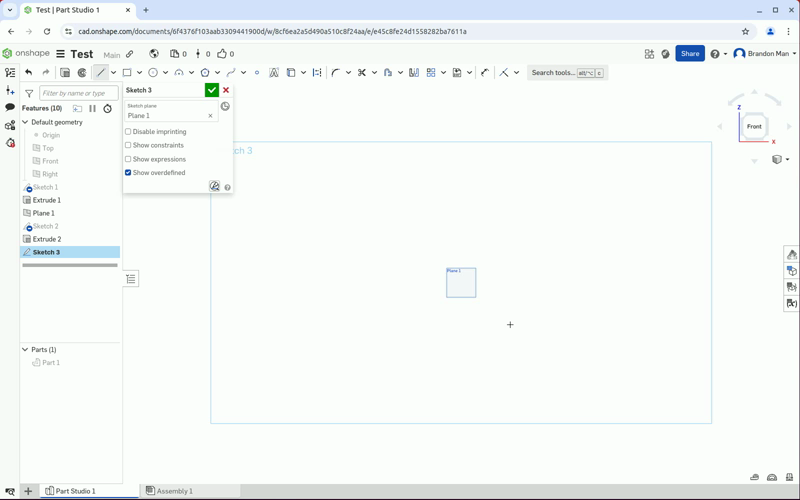
key_down(shift)
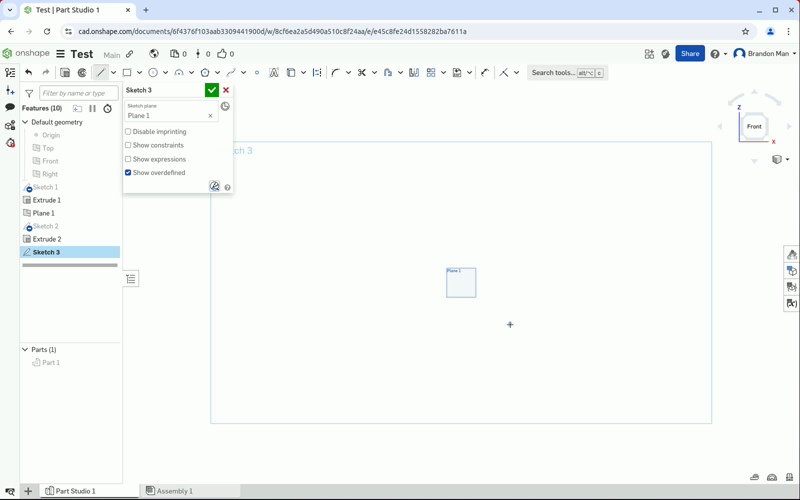
mouse_move(573, 324)
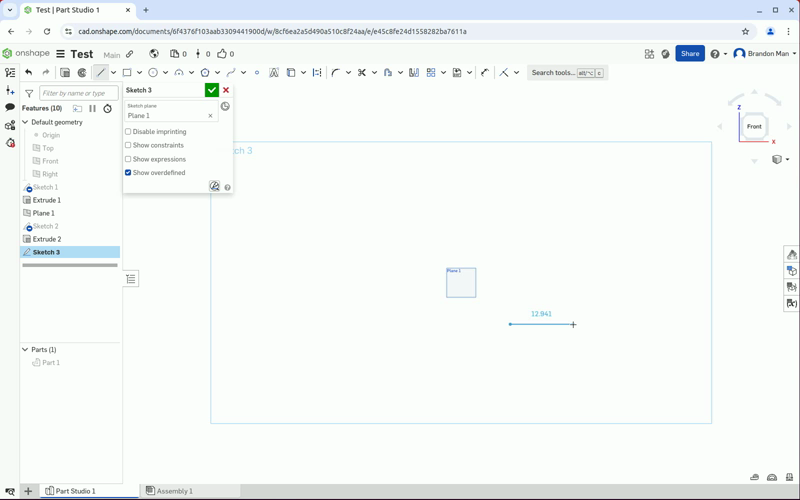
click(573, 324)
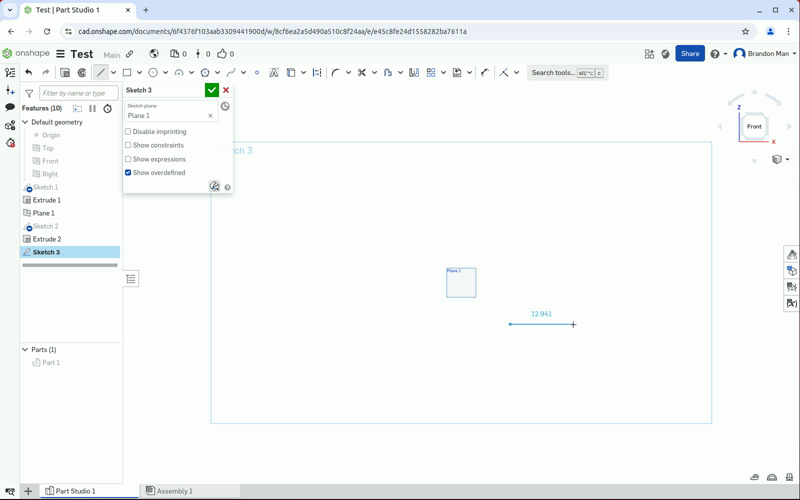
key_up(shift)
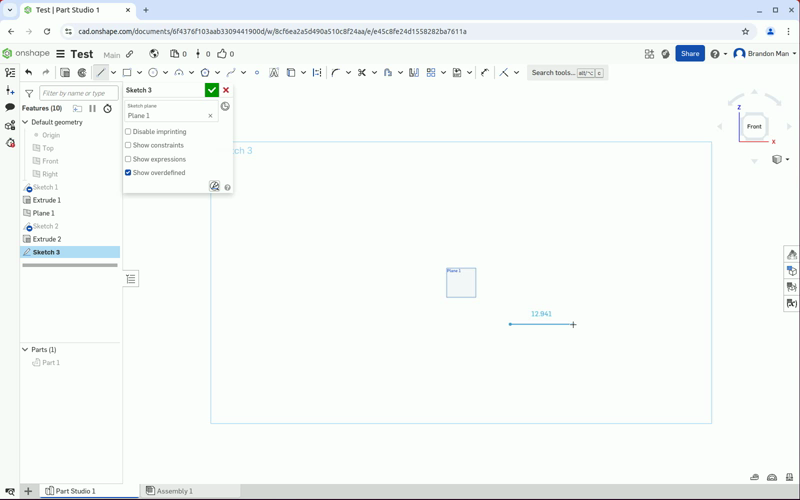
key_down(shift)
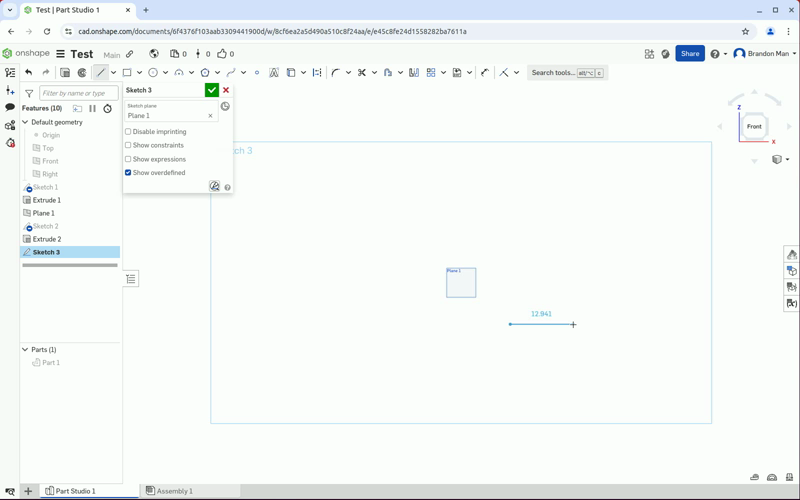
mouse_move(510, 256)
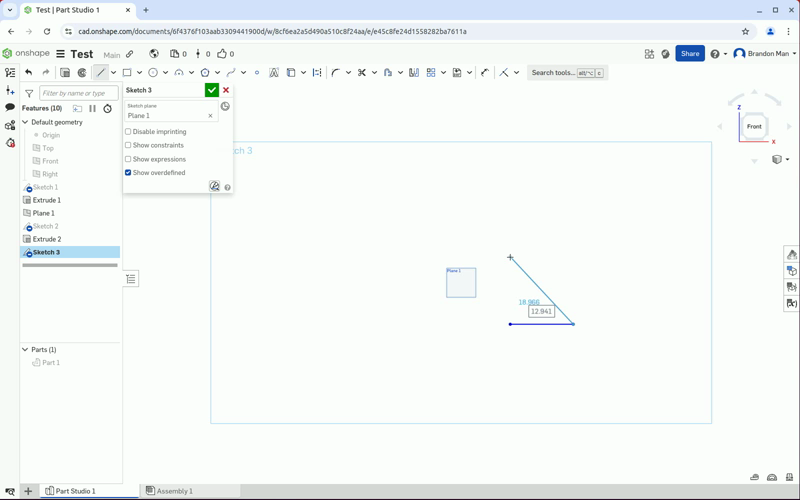
click(510, 256)
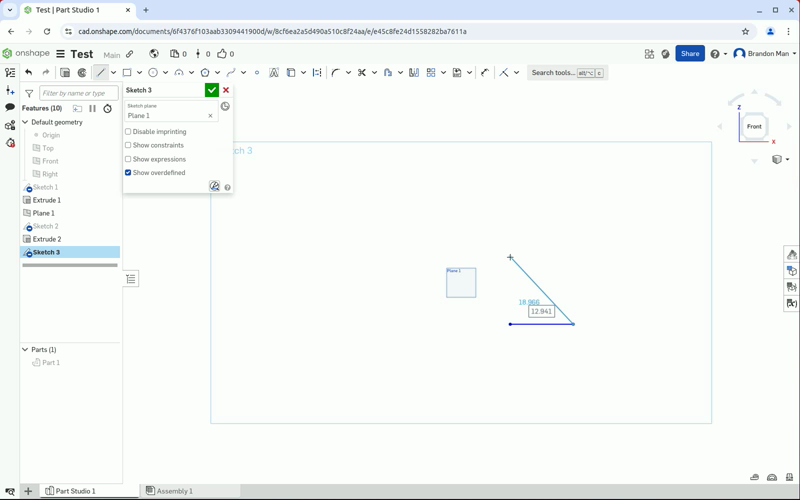
key_up(shift)
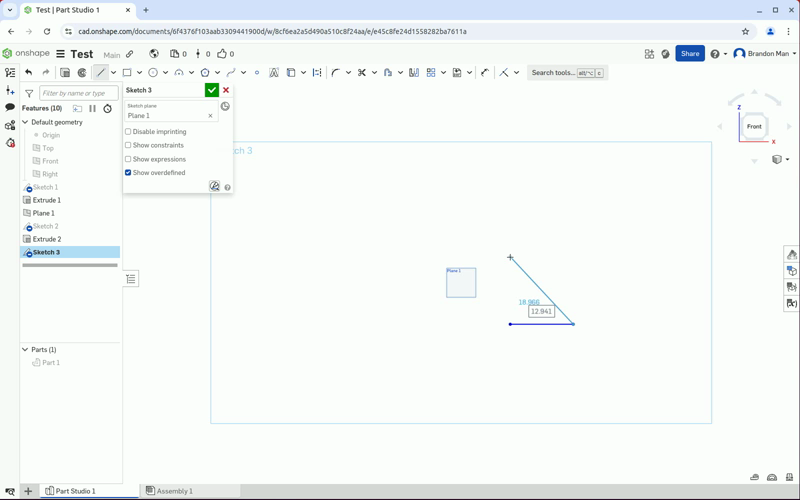
key_down(shift)
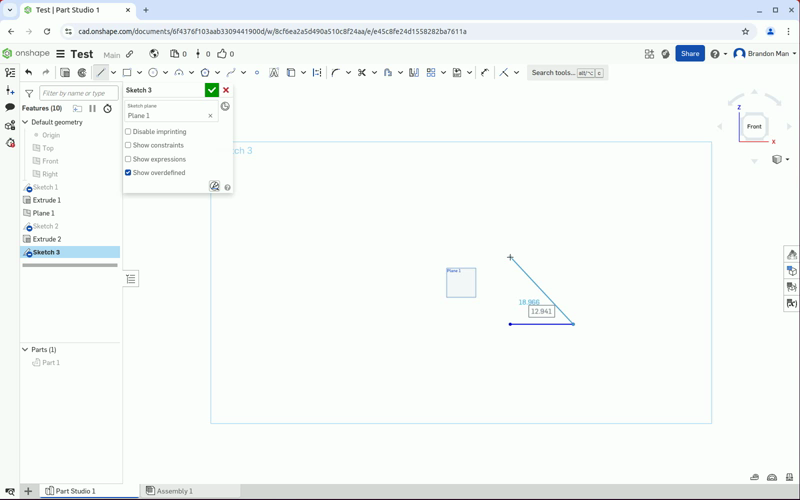
mouse_move(510, 324)
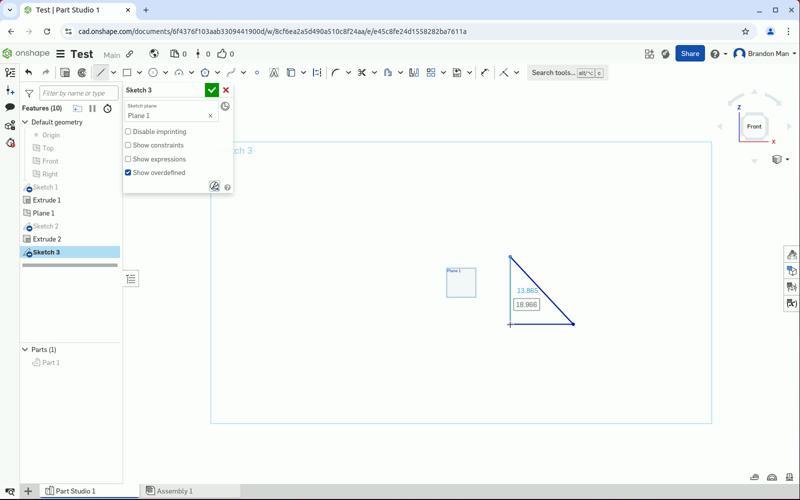
key_up(shift)
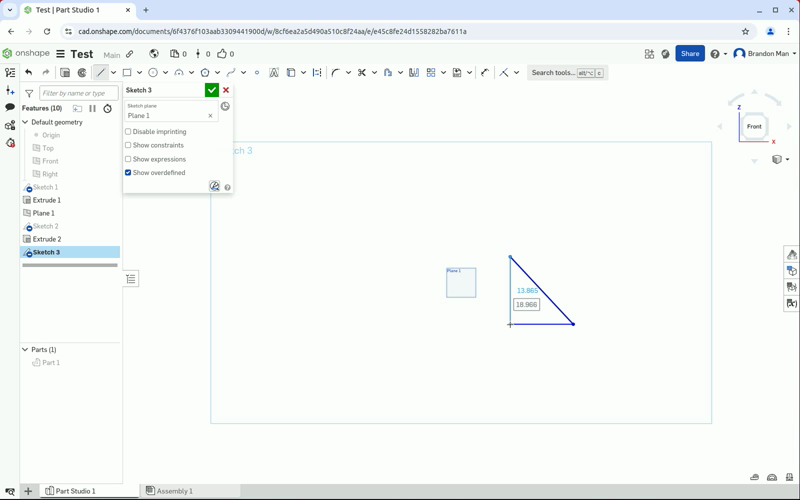
click(510, 324)
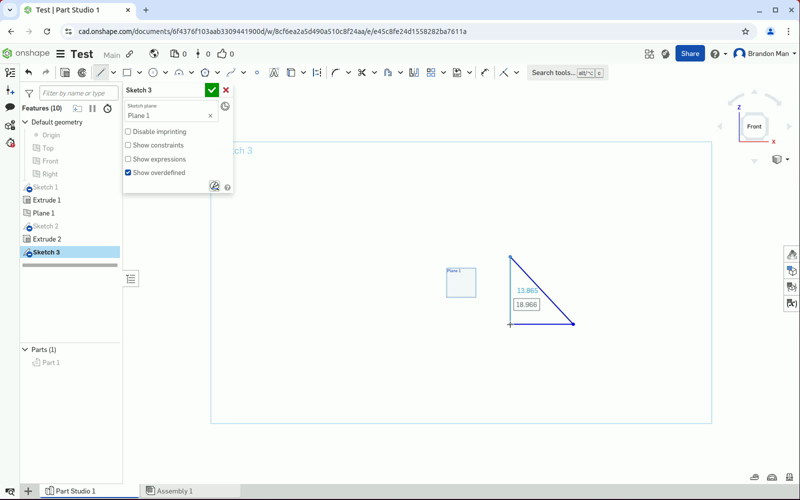
key(esc)
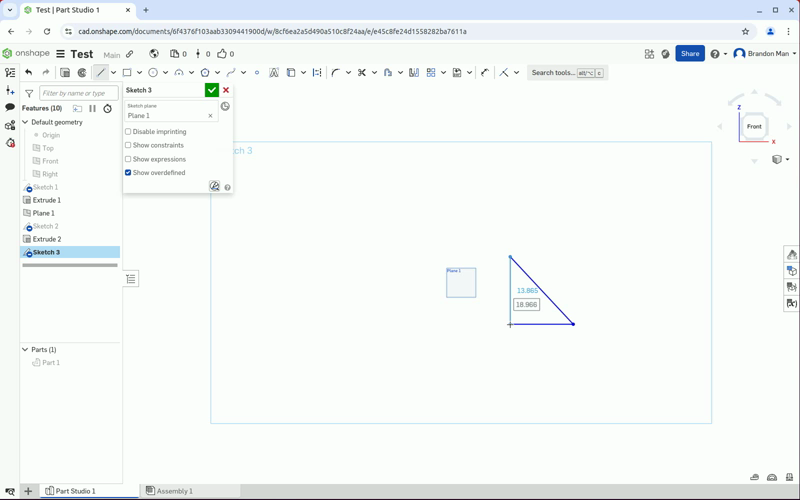
mouse_move(543, 299)
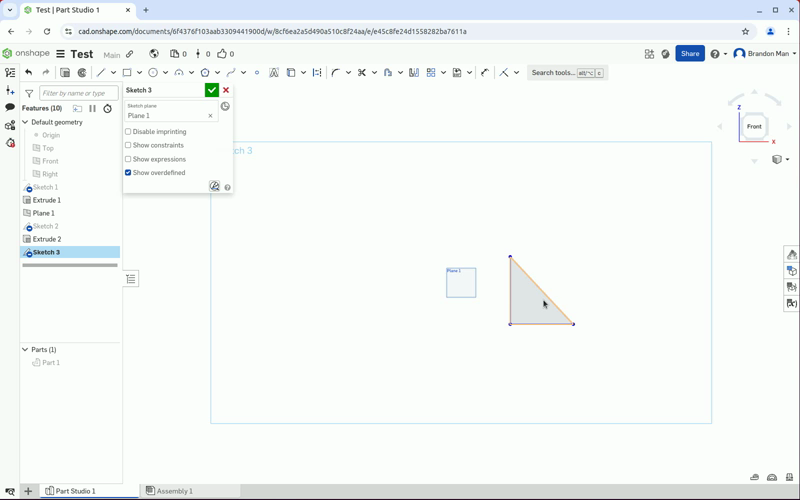
click(543, 299)
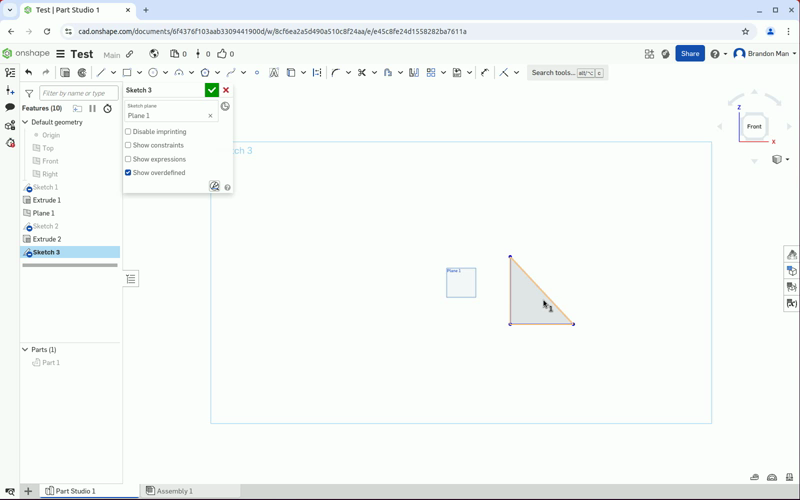
mouse_move(73, 352)
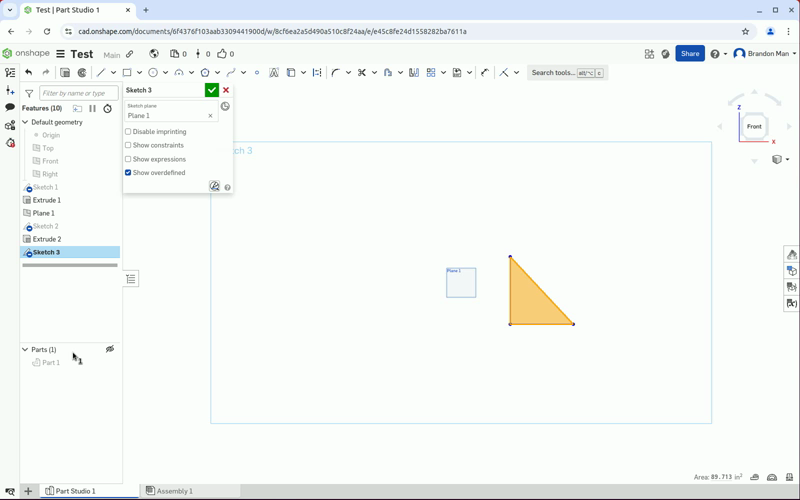
key(shift+y)
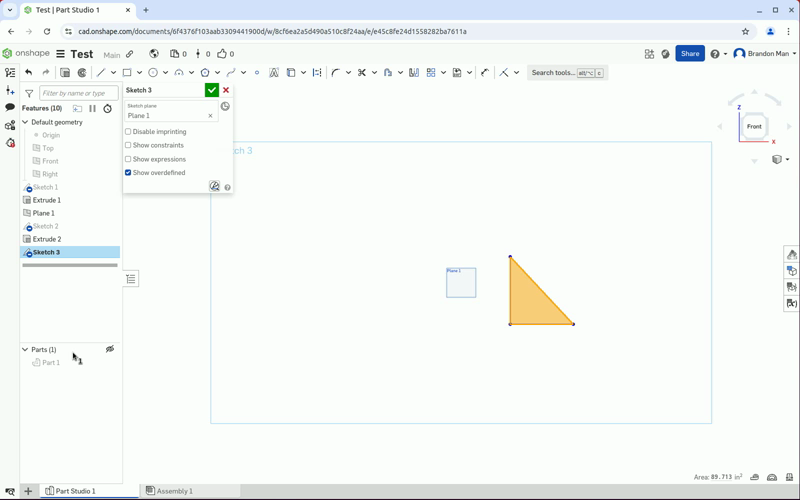
key(shift+e)
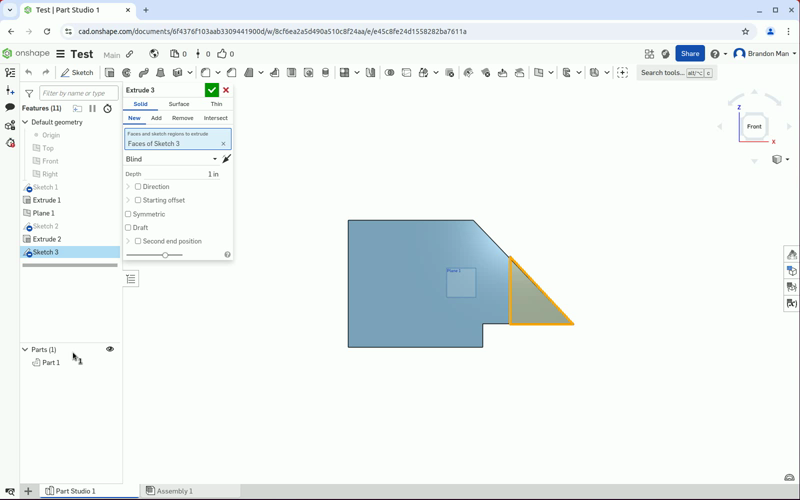
mouse_move(143, 106)
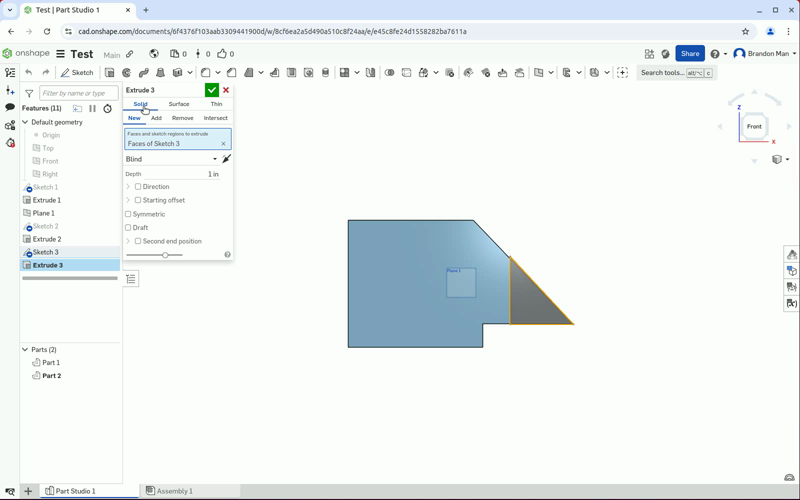
click(143, 106)
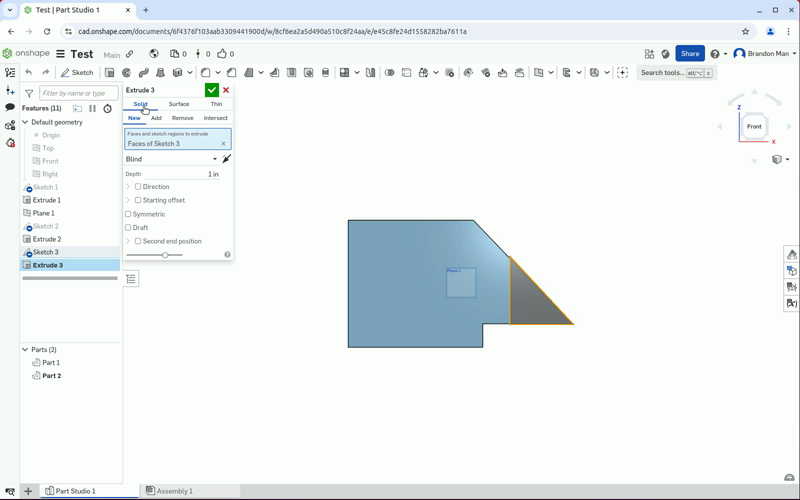
mouse_move(186, 120)
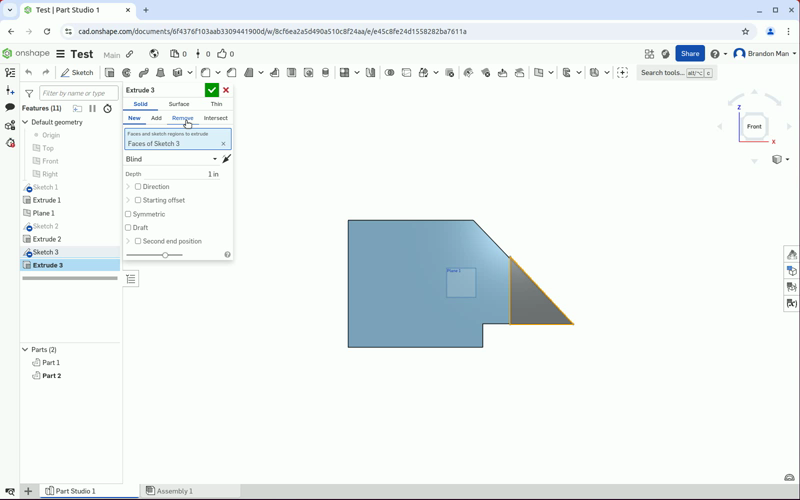
click(186, 120)
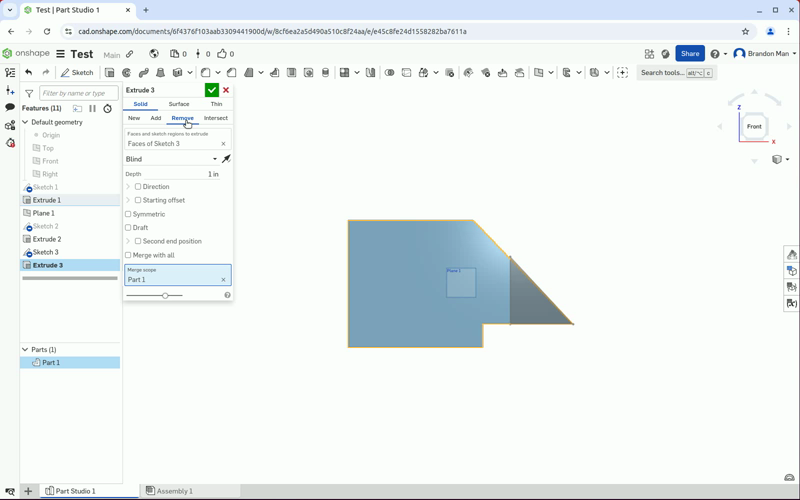
key(tab, 4)
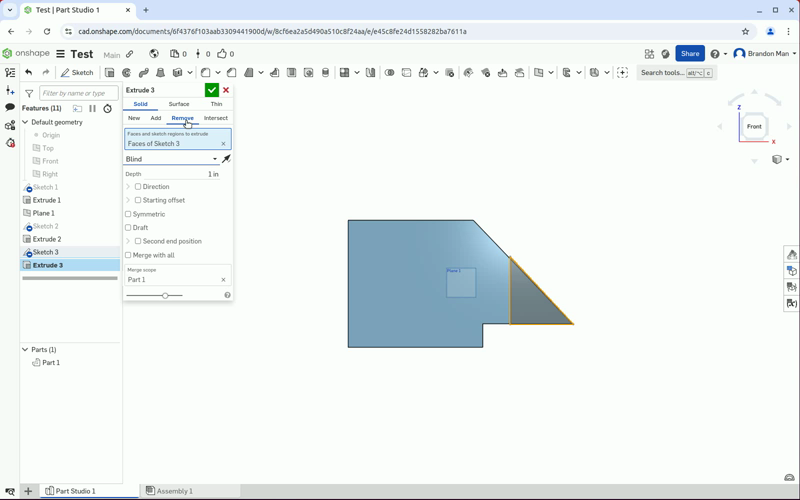
text(6.018)
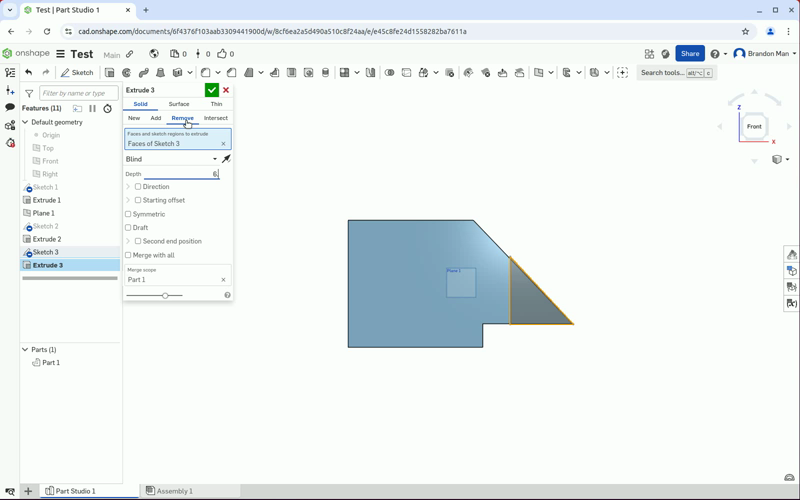
key(tab, 6)
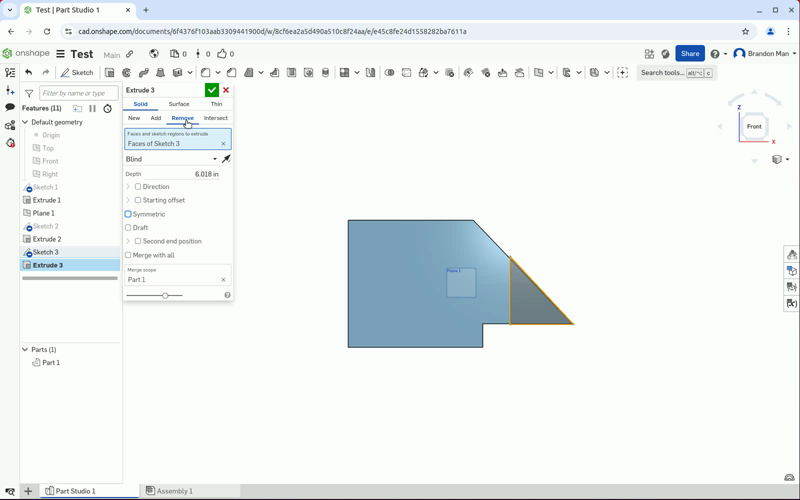
key(space)
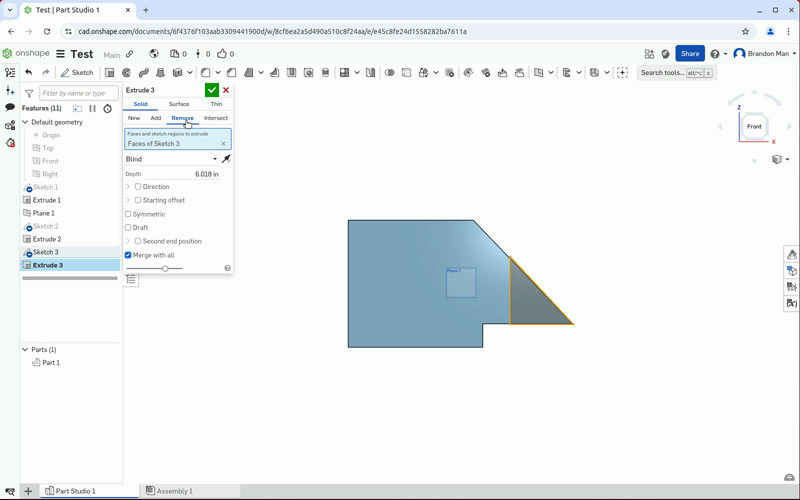
key(enter)
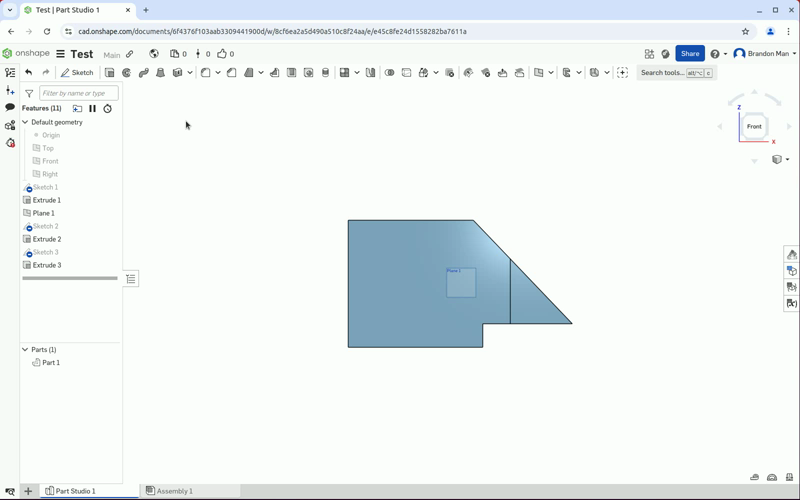
key(shift+h)
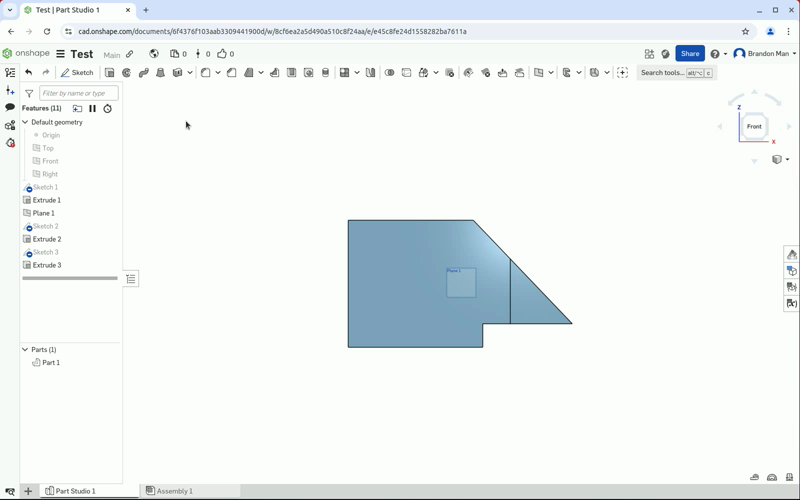
key(shift+h)
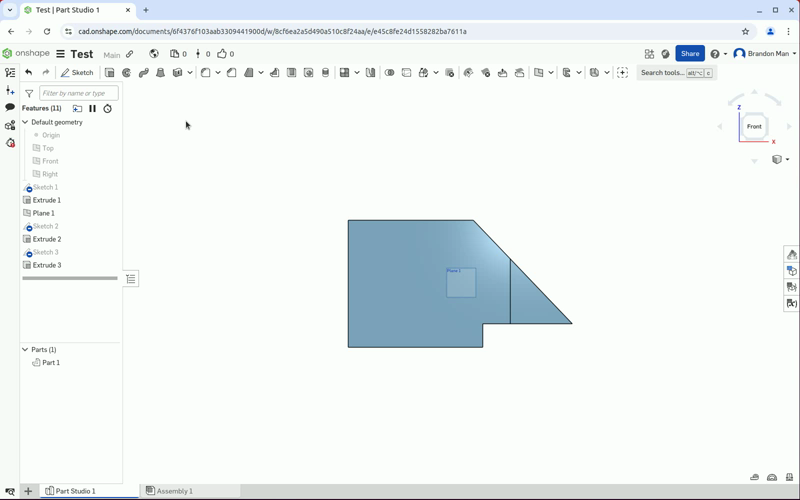
mouse_move(73, 189)
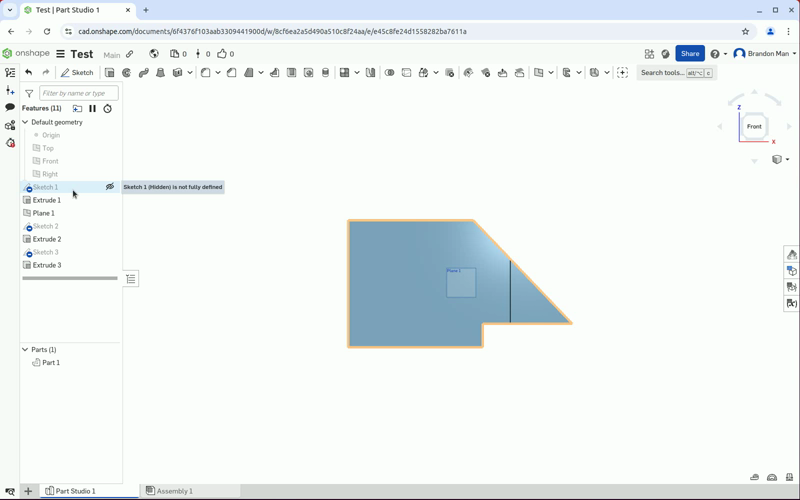
click(73, 189)
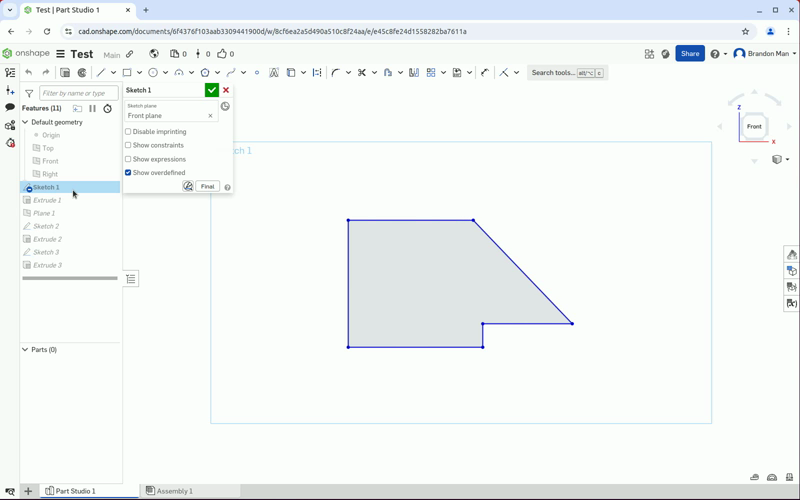
mouse_move(229, 92)
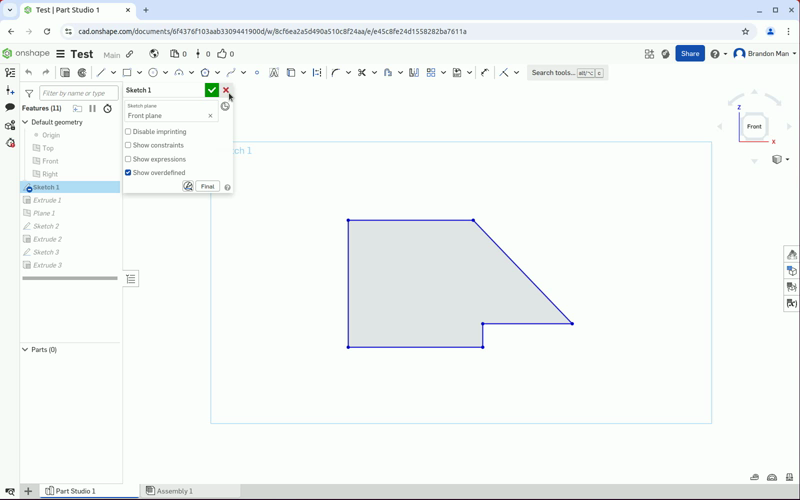
click(229, 92)
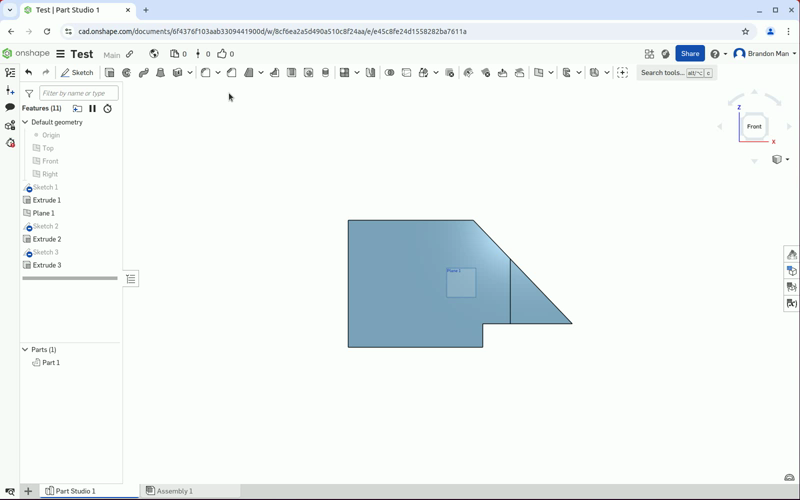
mouse_move(73, 352)
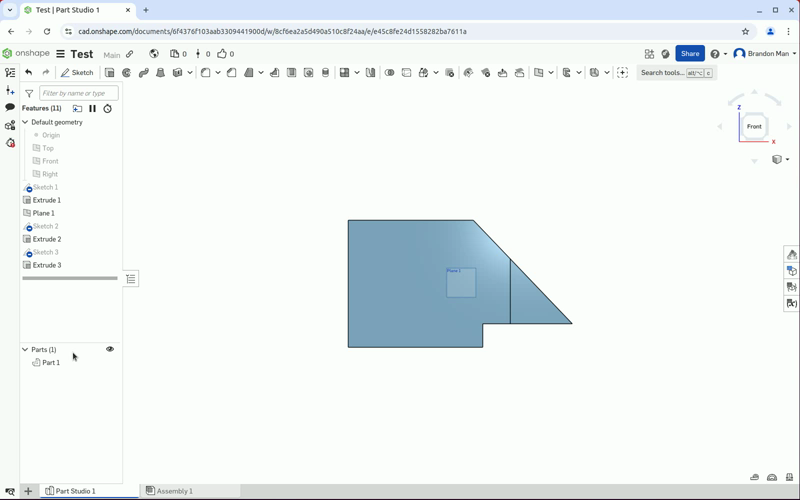
key(y)
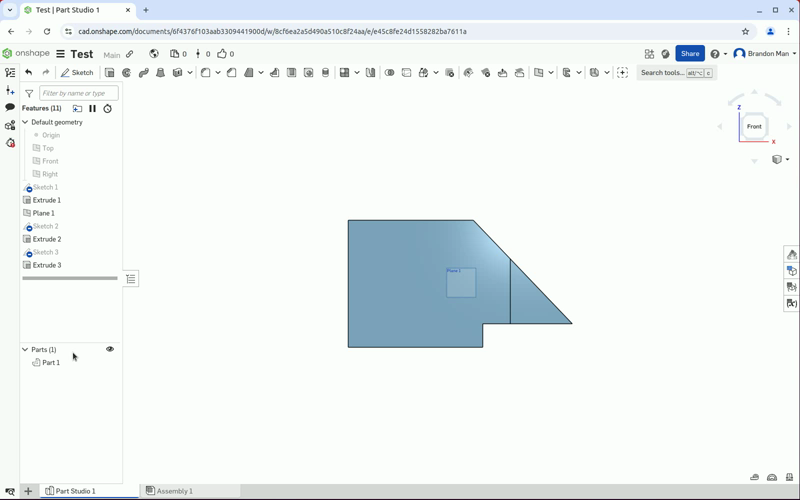
key(shift+p)
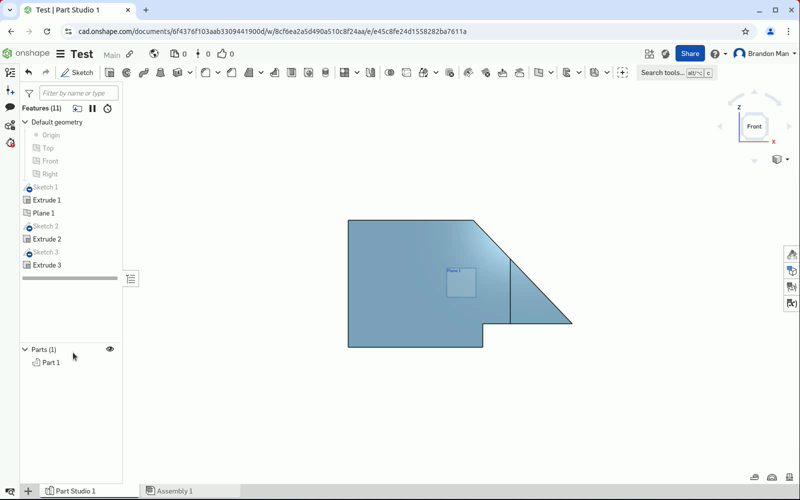
key(space)
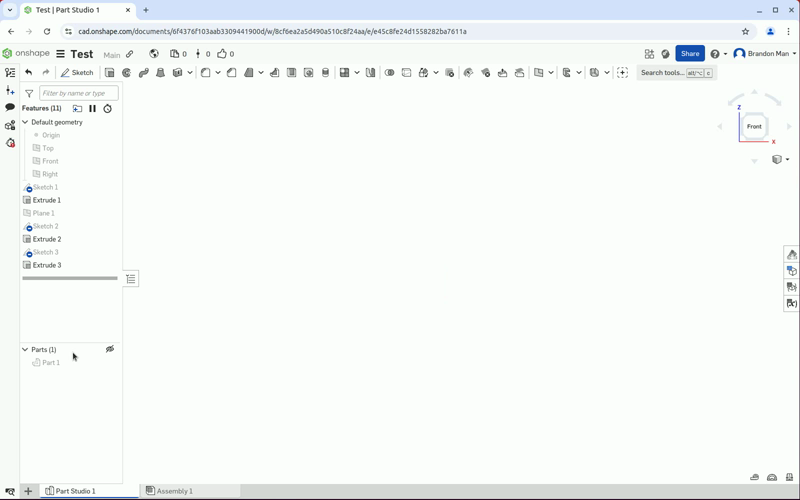
key_down(shift)
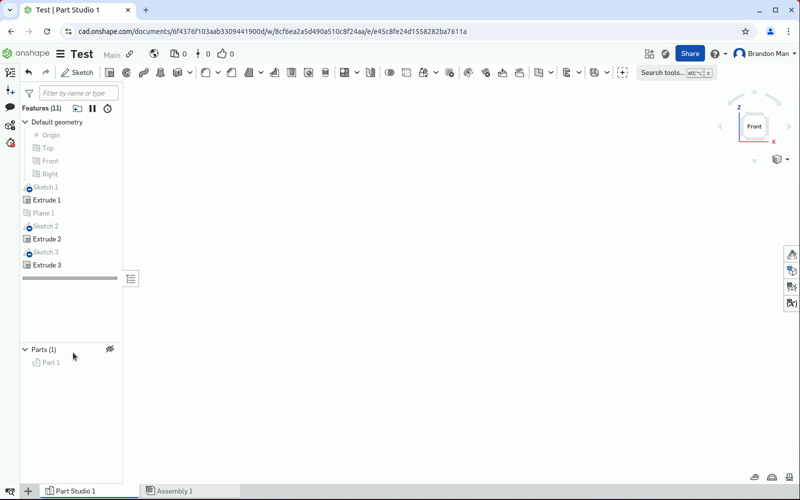
key(down)
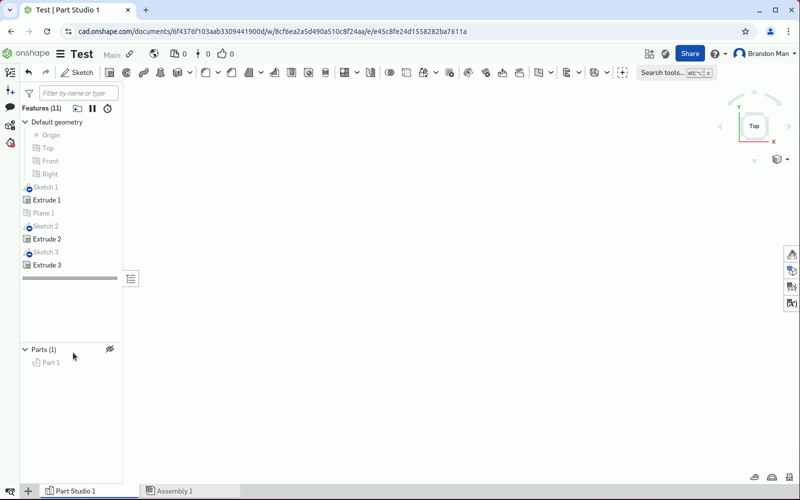
key_up(shift)
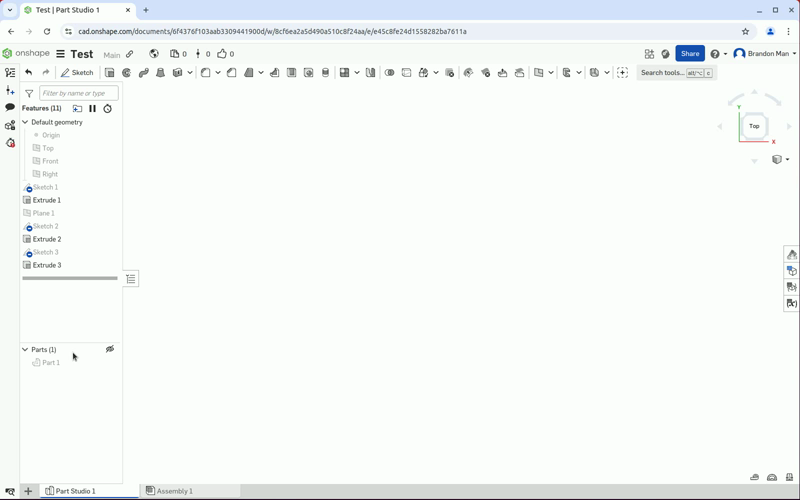
mouse_move(73, 352)
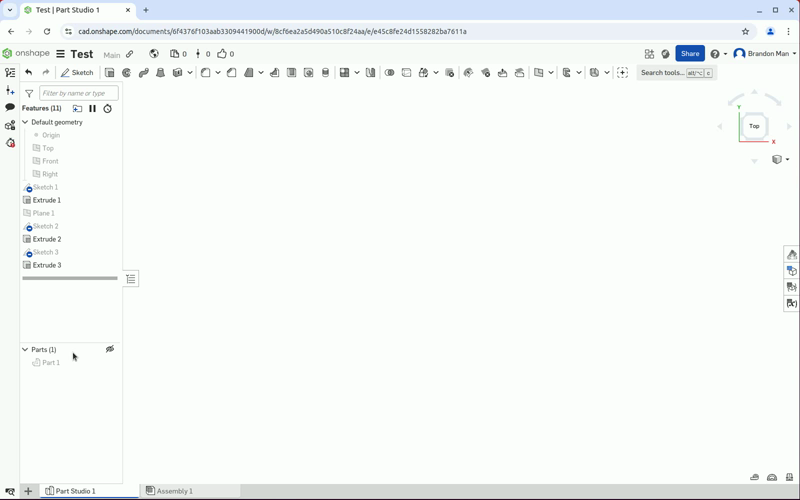
key(shift+y)
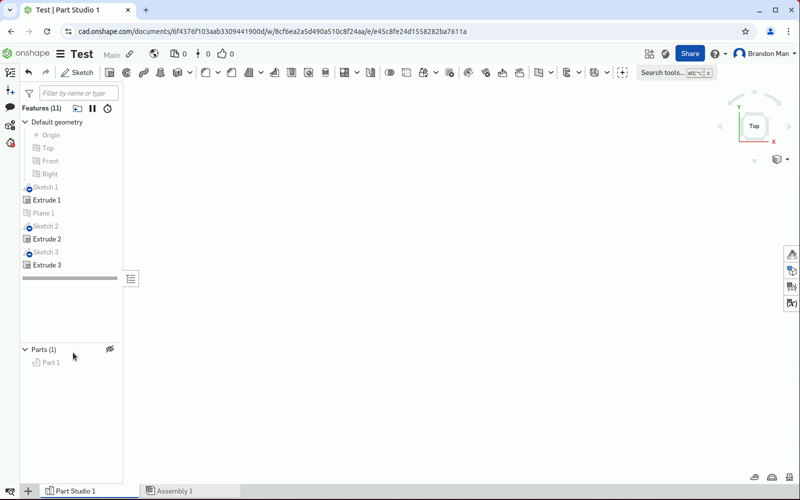
key(shift+s)
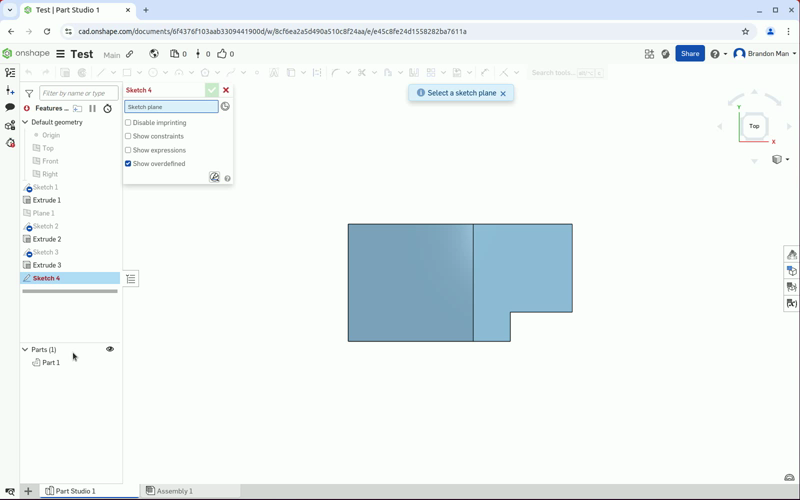
mouse_move(73, 150)
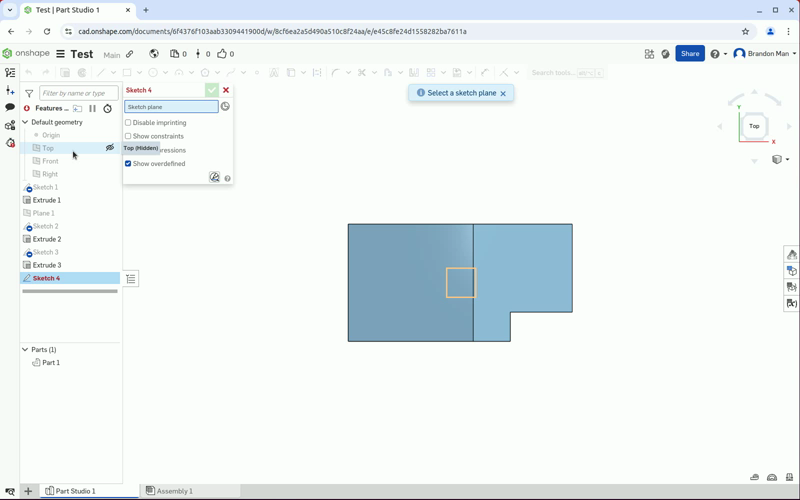
click(73, 150)
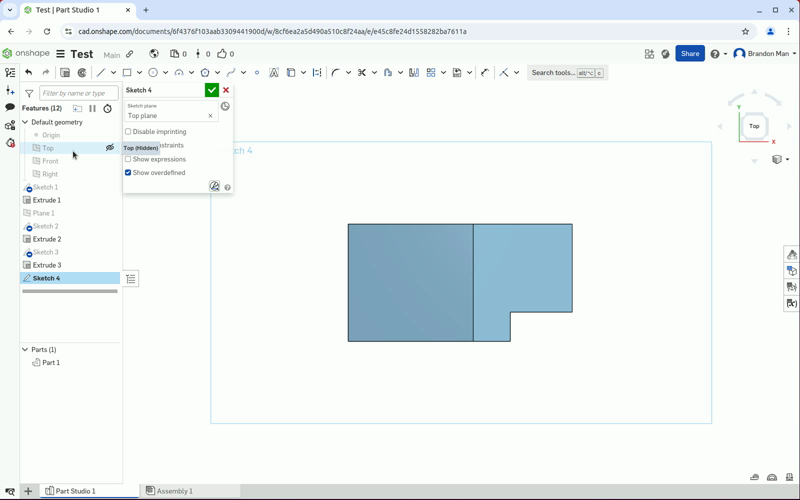
mouse_move(73, 352)
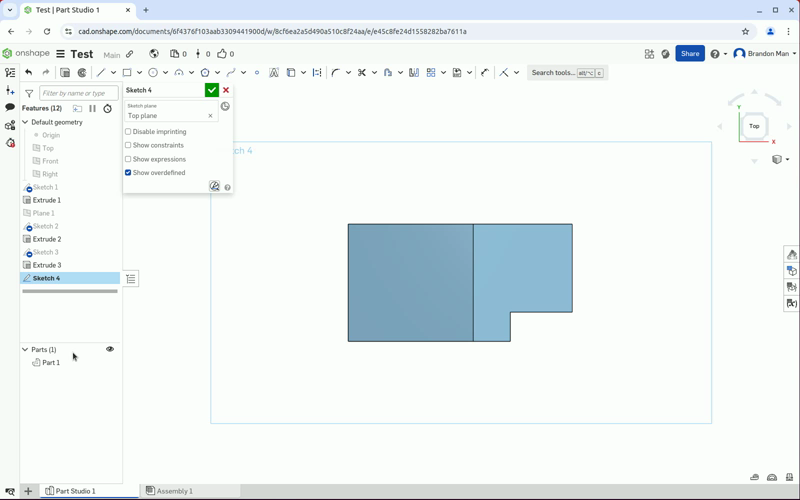
key(y)
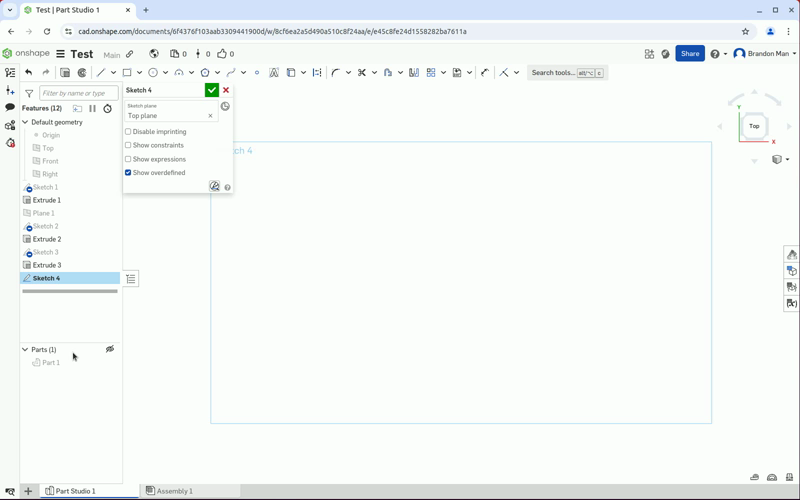
key(c)
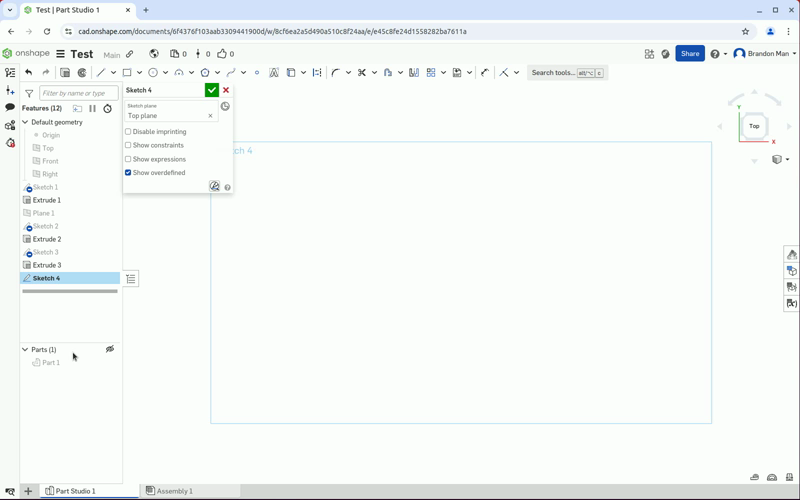
key_down(shift)
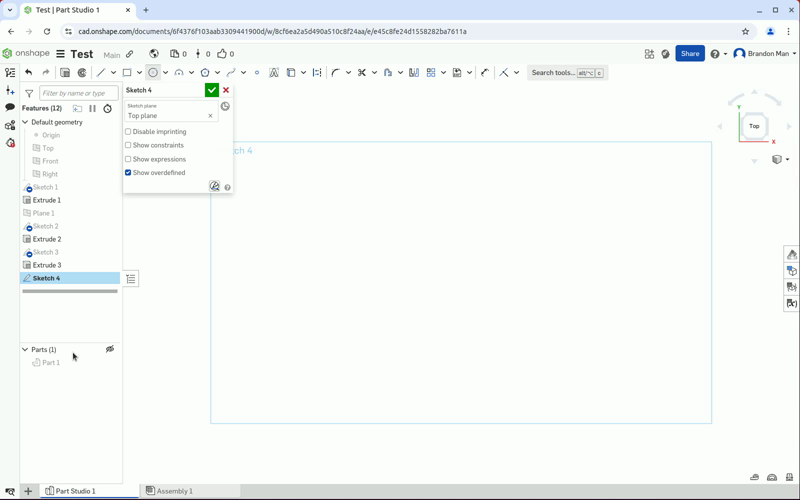
mouse_move(501, 246)
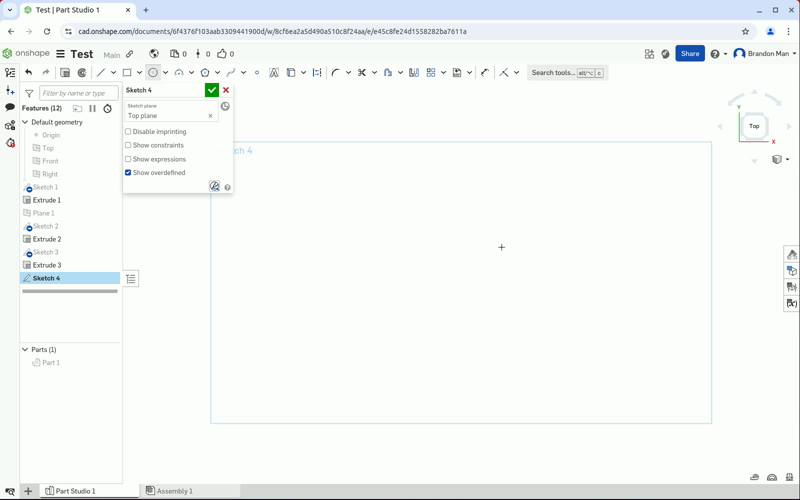
click(501, 246)
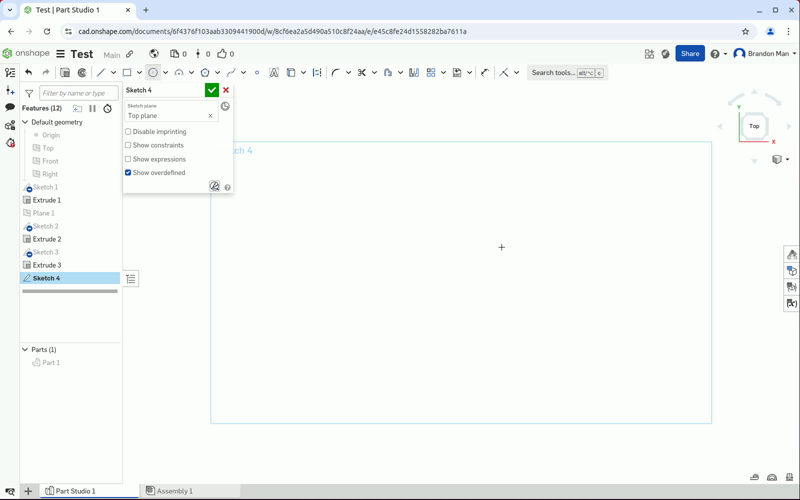
key_up(shift)
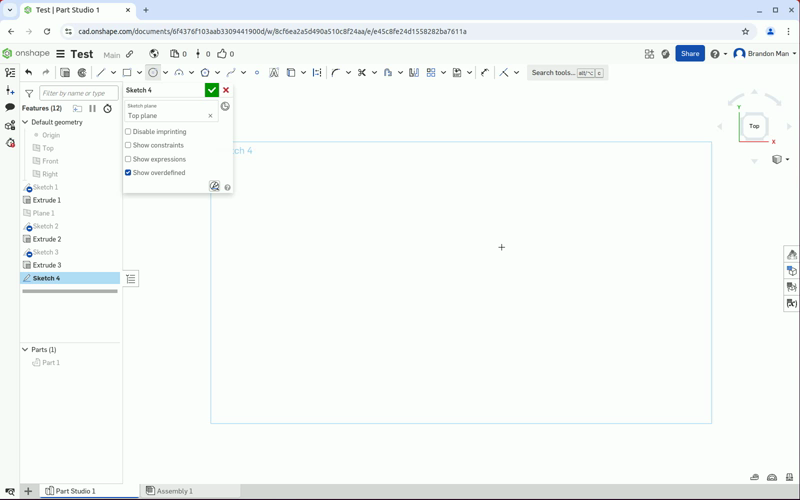
mouse_move(510, 246)
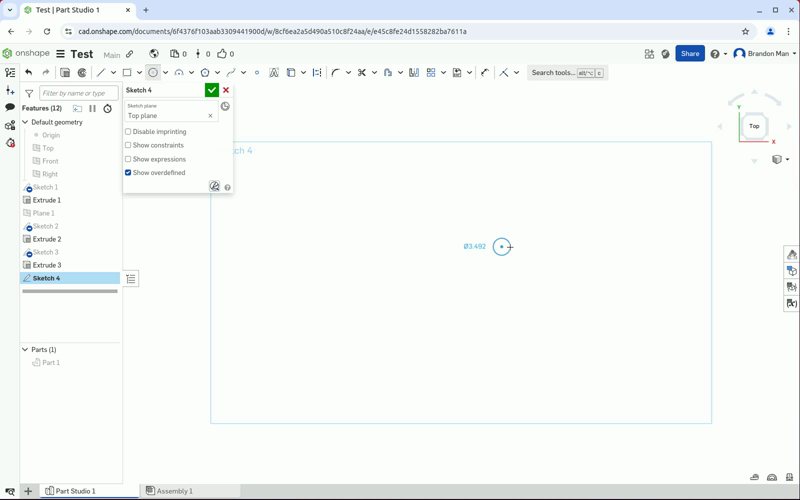
click(510, 246)
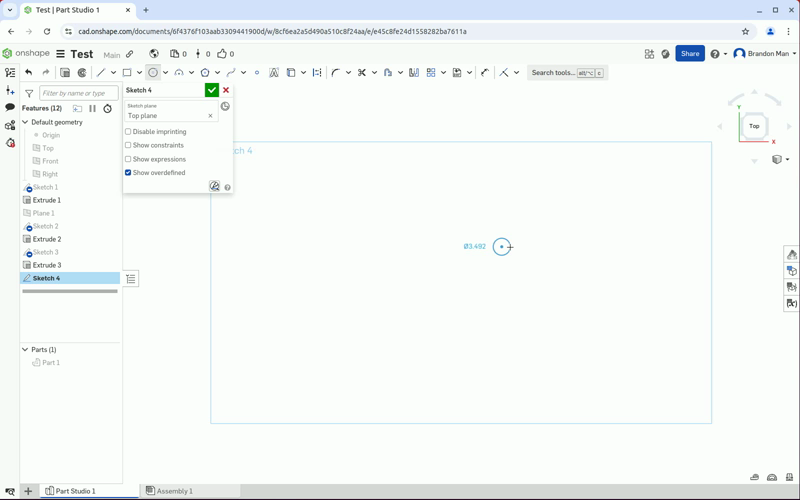
key(esc)
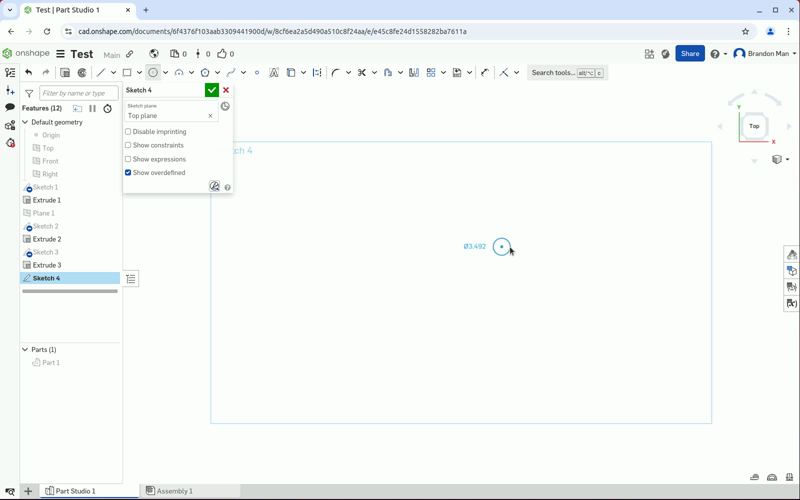
mouse_move(501, 245)
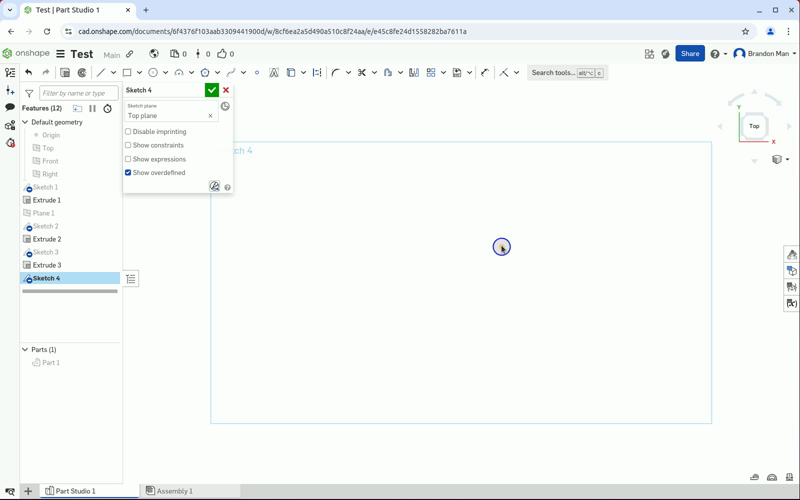
scroll(6)
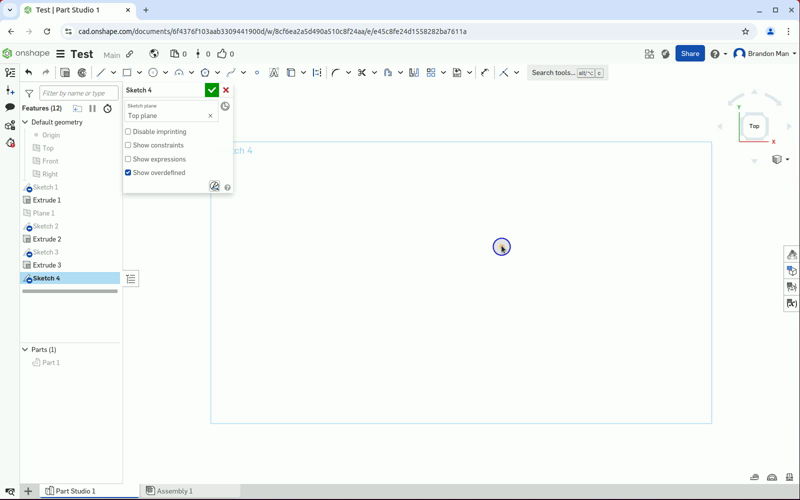
scroll(6)
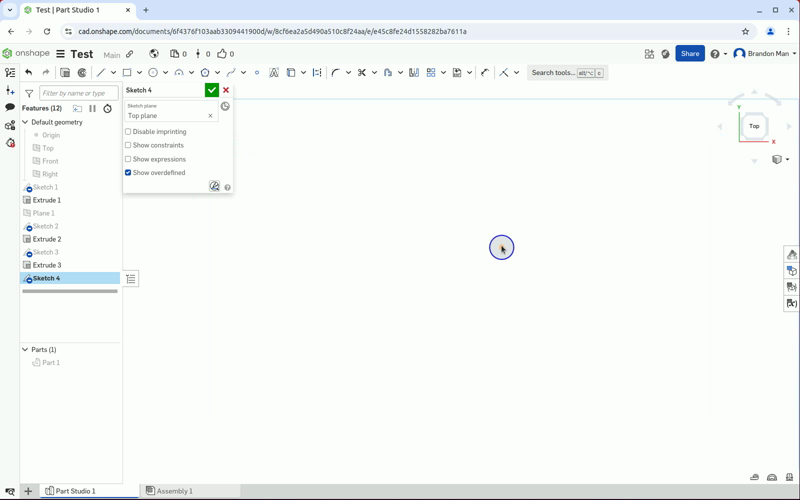
scroll(6)
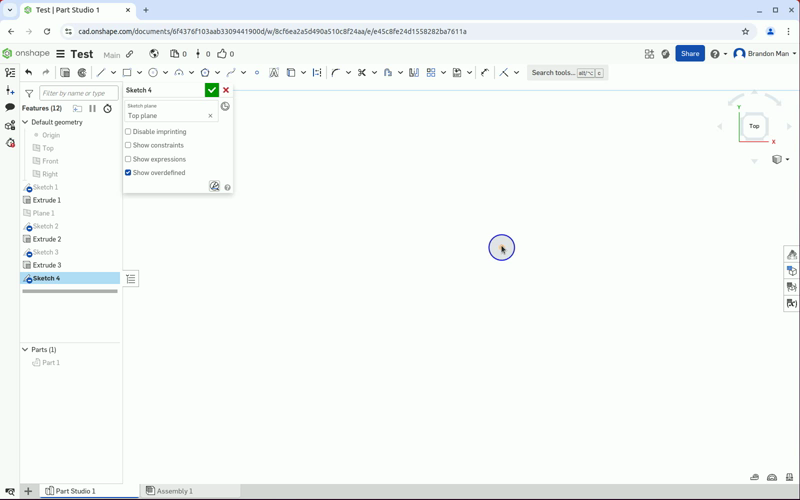
scroll(6)
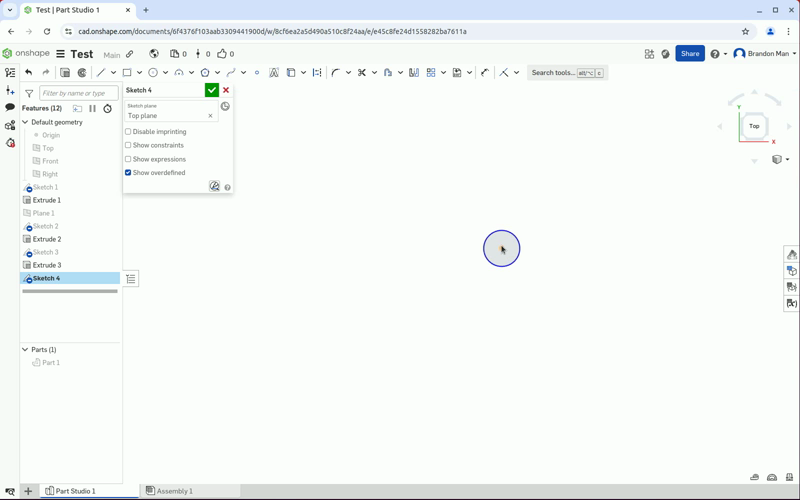
scroll(6)
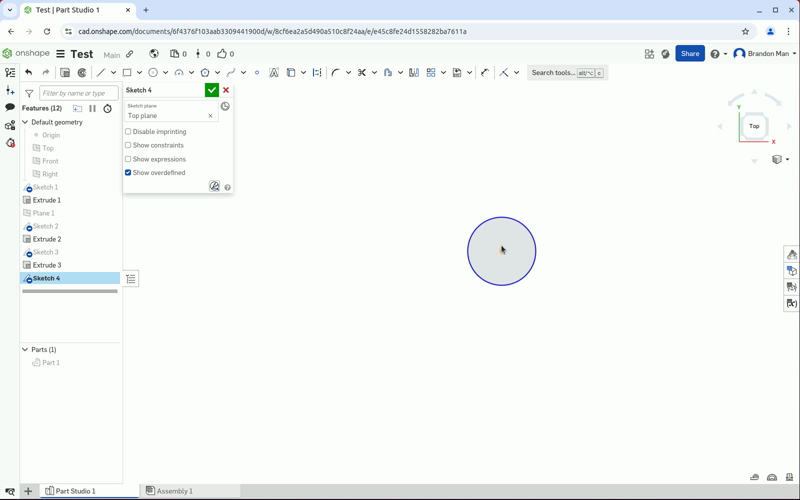
scroll(6)
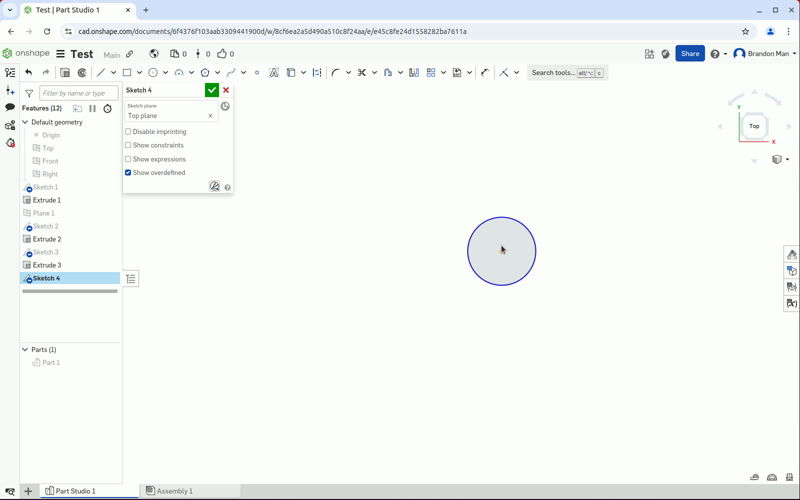
scroll(6)
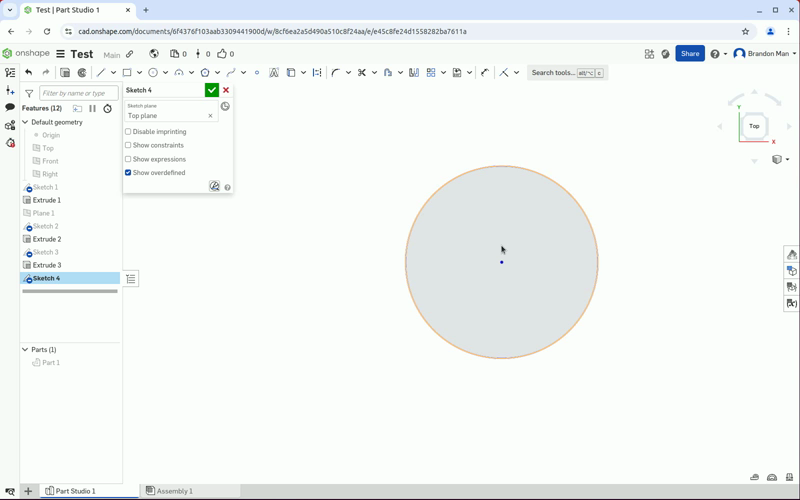
click(501, 245)
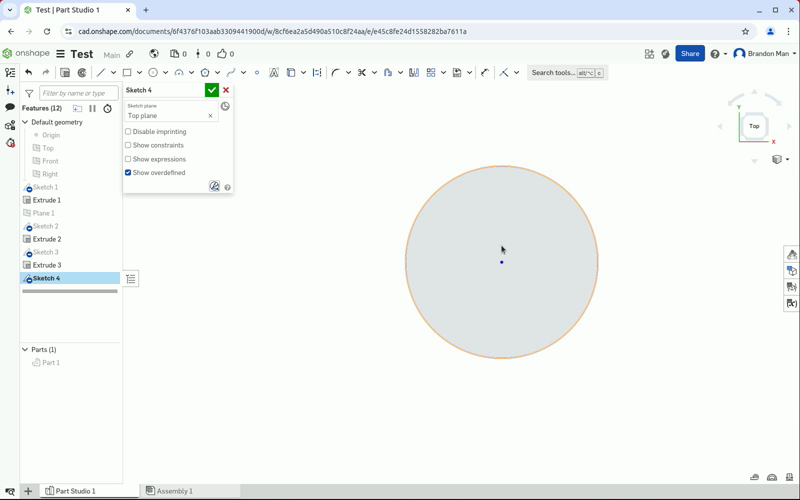
scroll(-6)
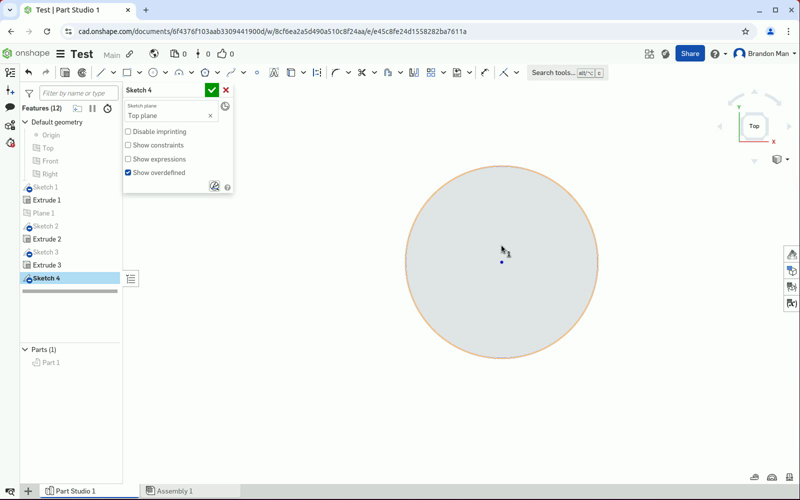
scroll(-6)
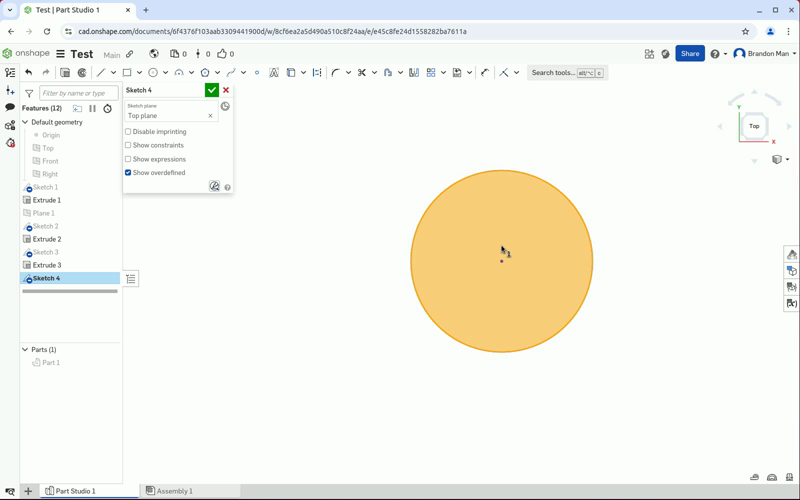
scroll(-6)
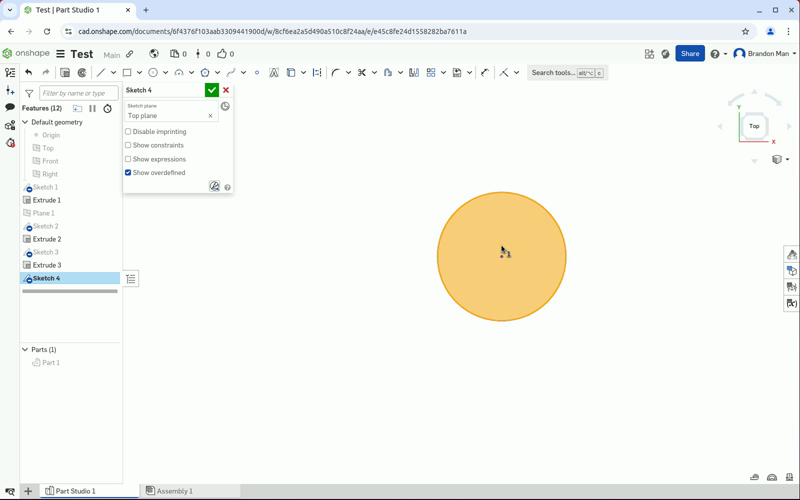
scroll(-6)
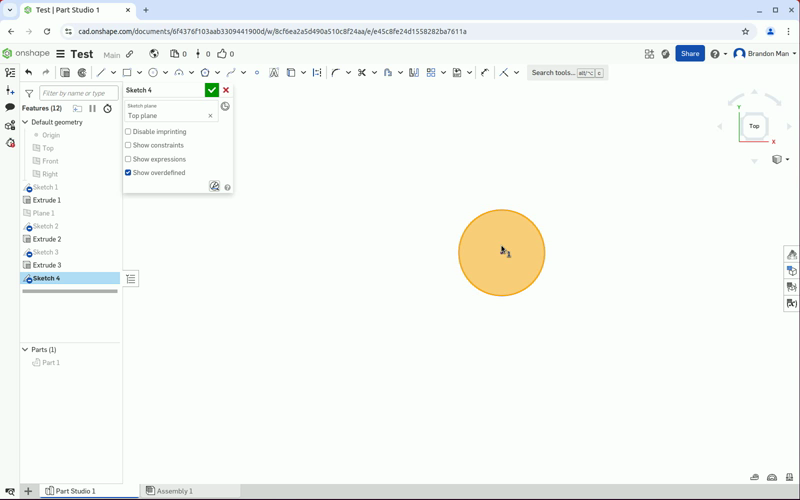
scroll(-6)
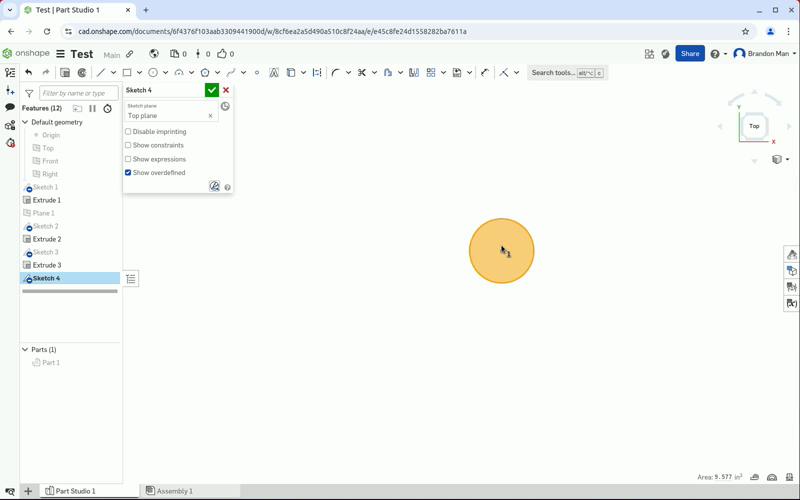
scroll(-6)
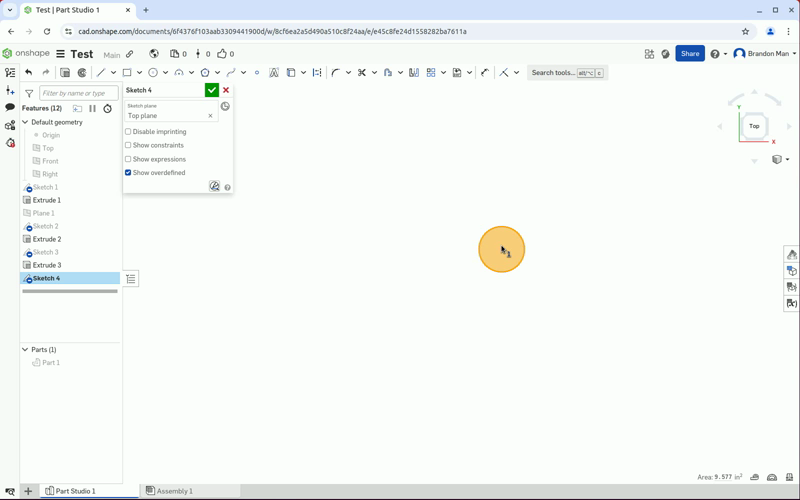
scroll(-6)
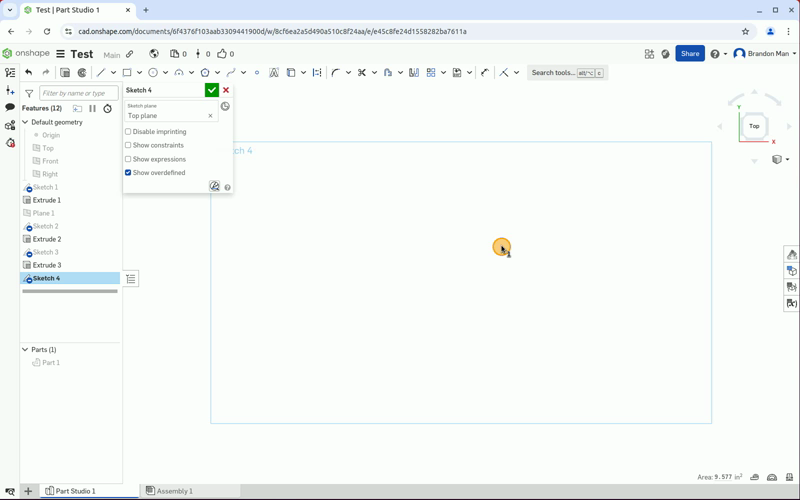
mouse_move(73, 352)
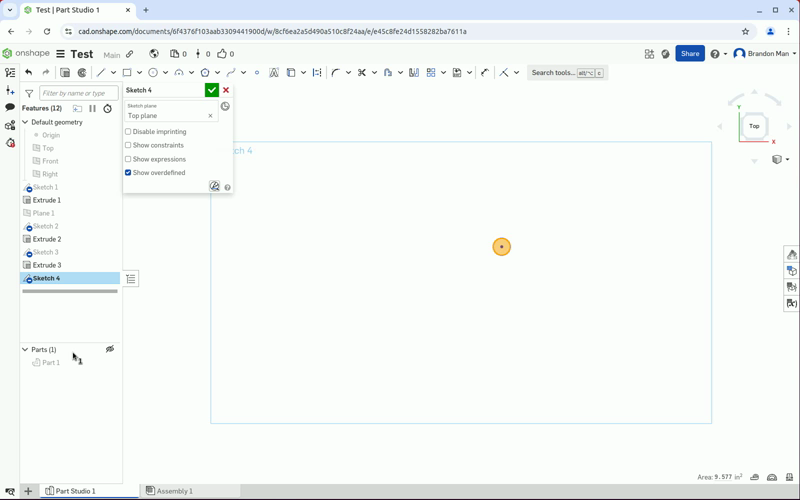
key(shift+y)
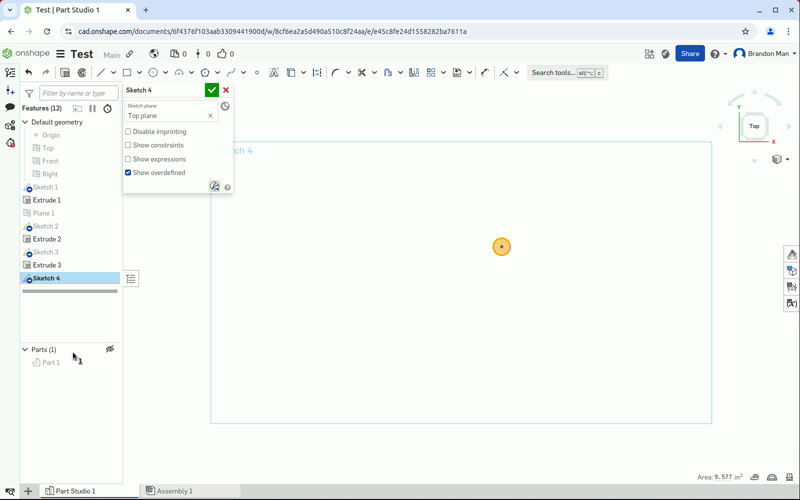
key(shift+e)
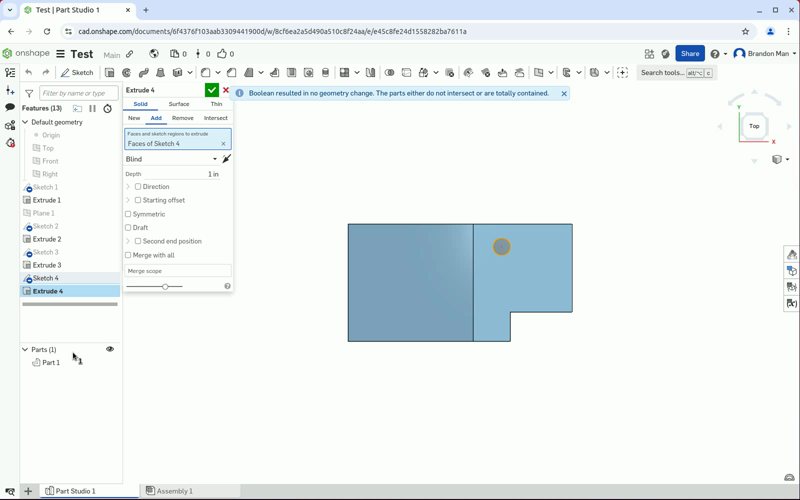
mouse_move(143, 106)
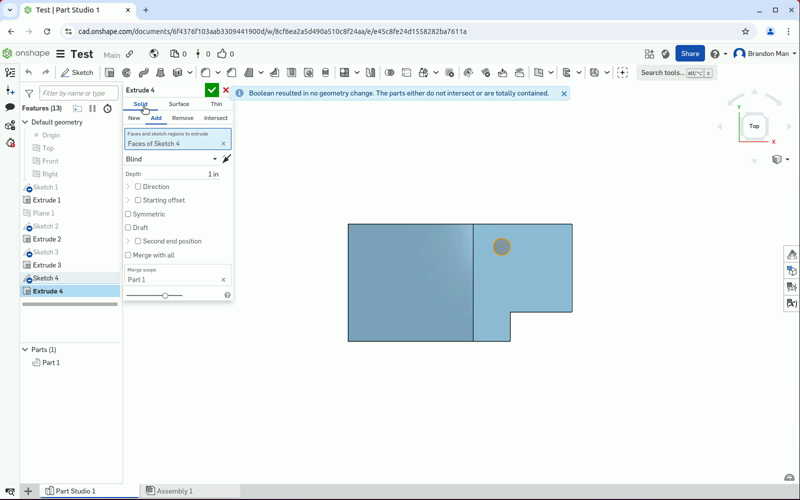
click(143, 106)
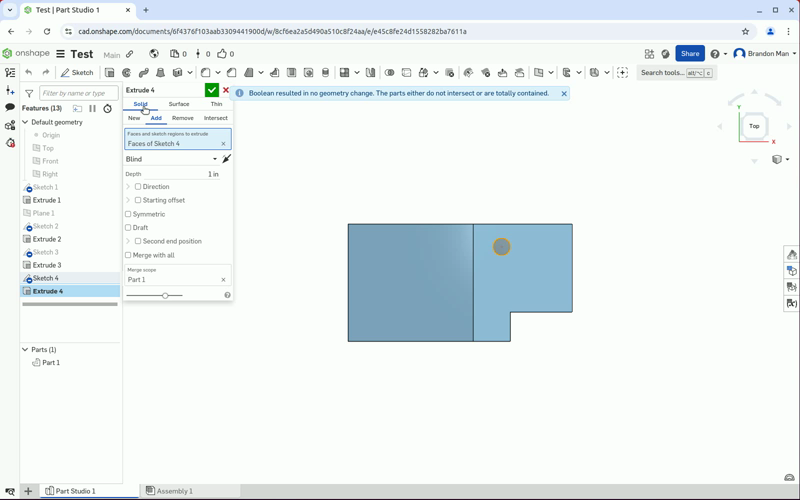
mouse_move(186, 120)
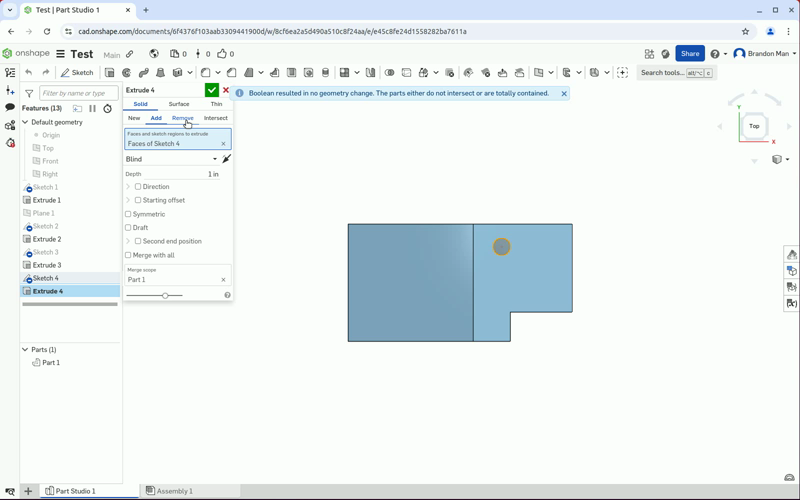
click(186, 120)
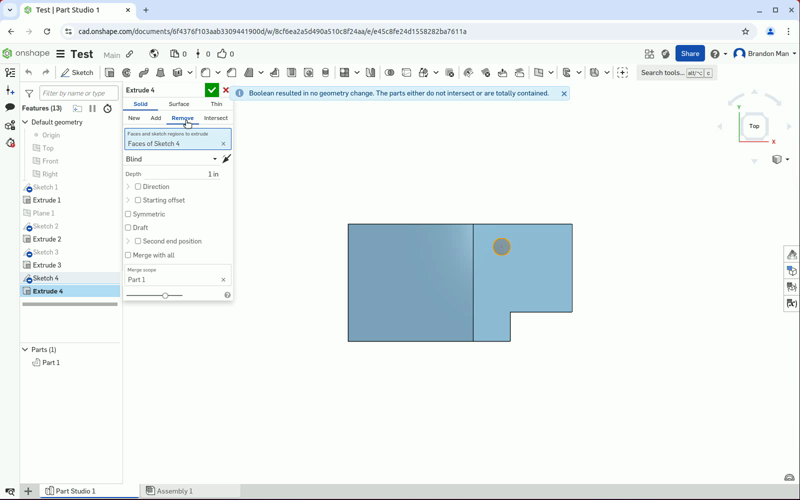
key(tab, 4)
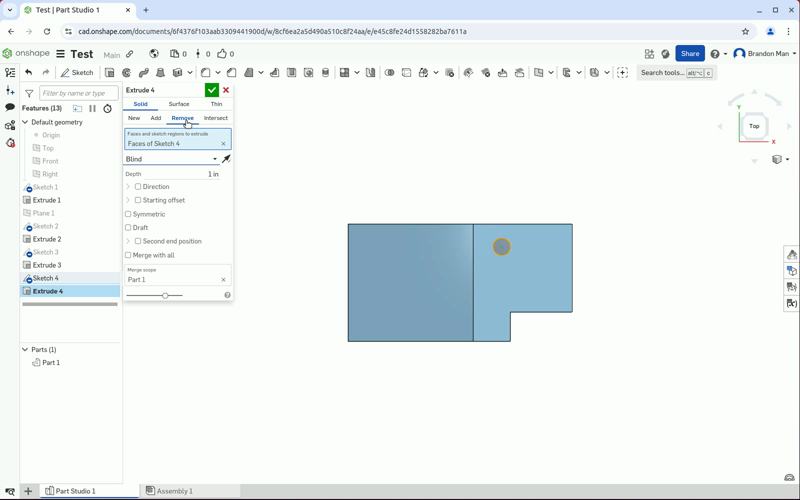
text(-30.33)
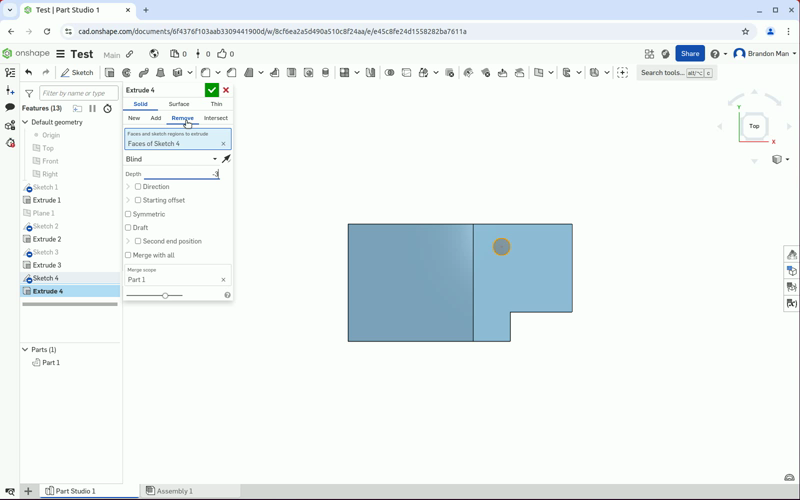
key(tab, 3)
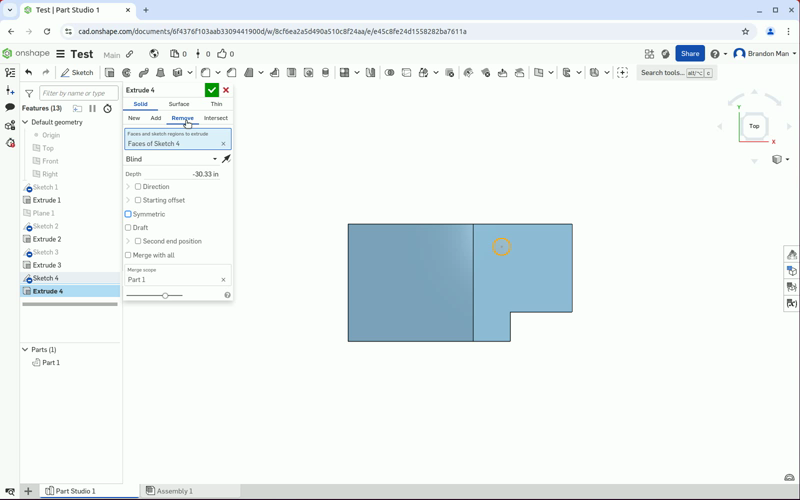
key(space)
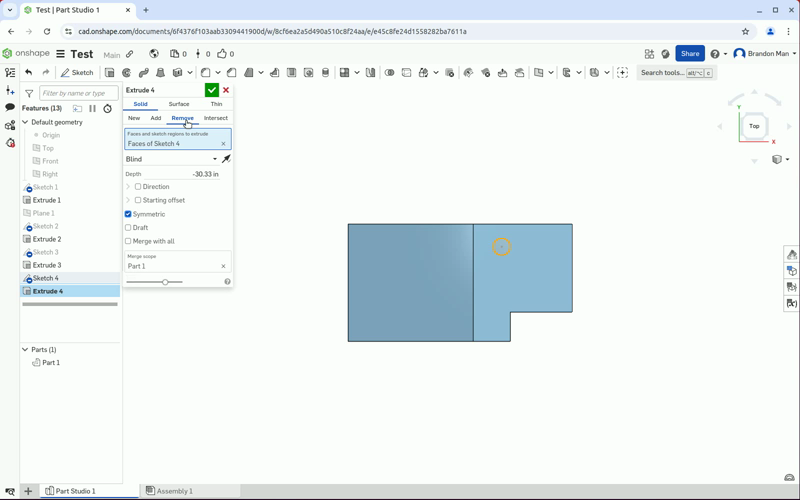
key(tab, 2)
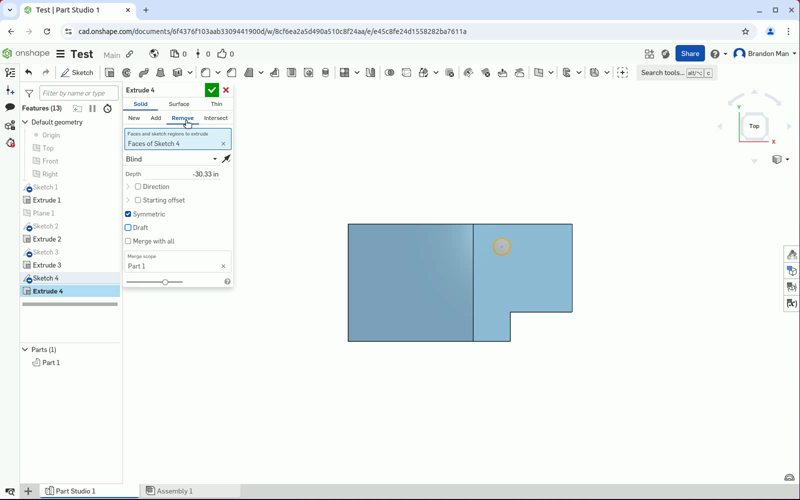
key(space)
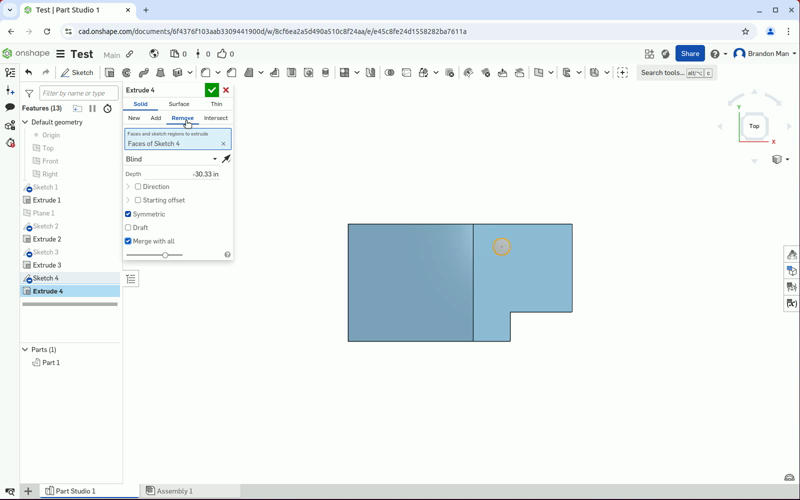
key(enter)
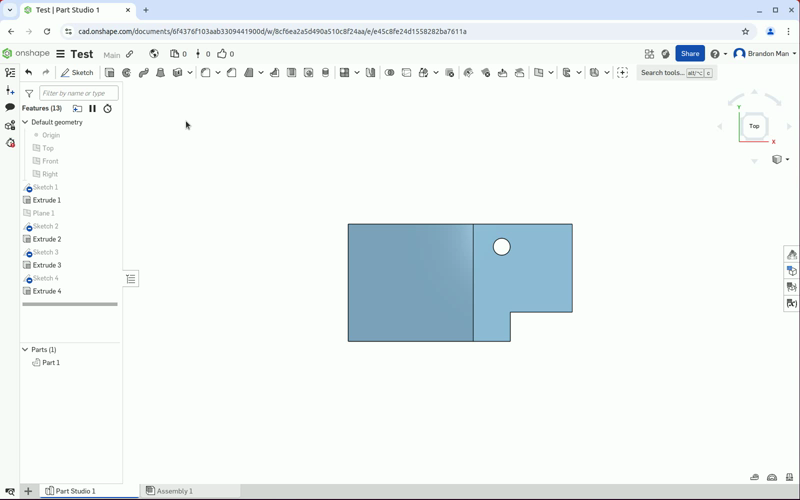
key(shift+h)
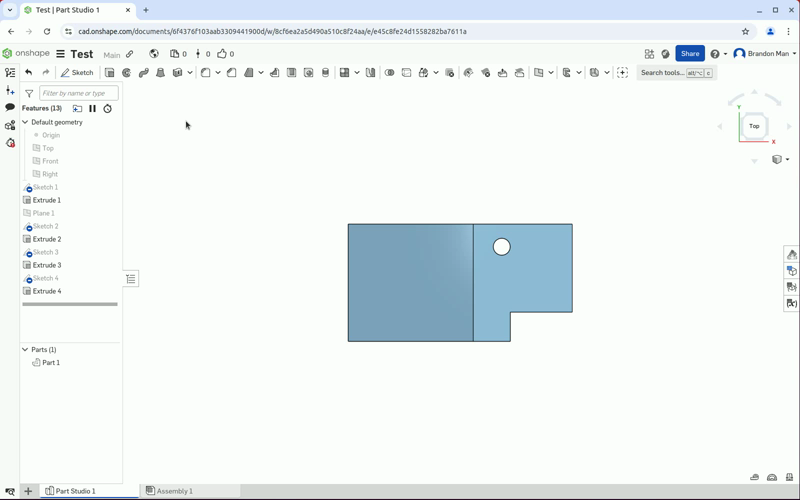
key(shift+h)
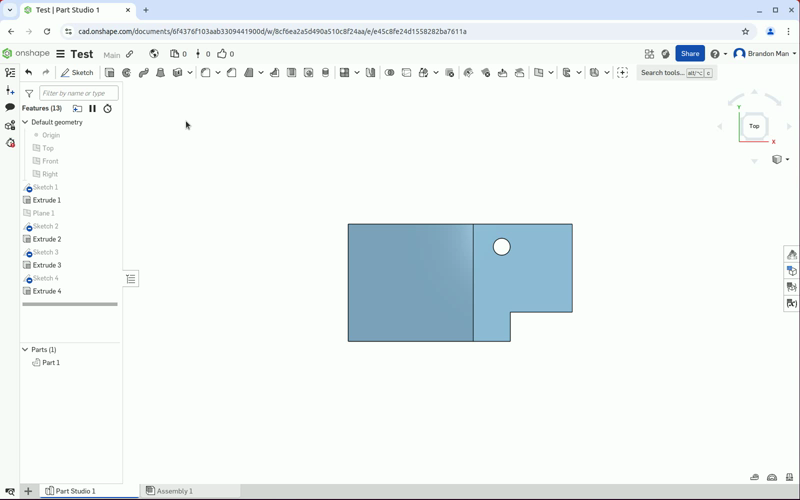
mouse_move(73, 189)
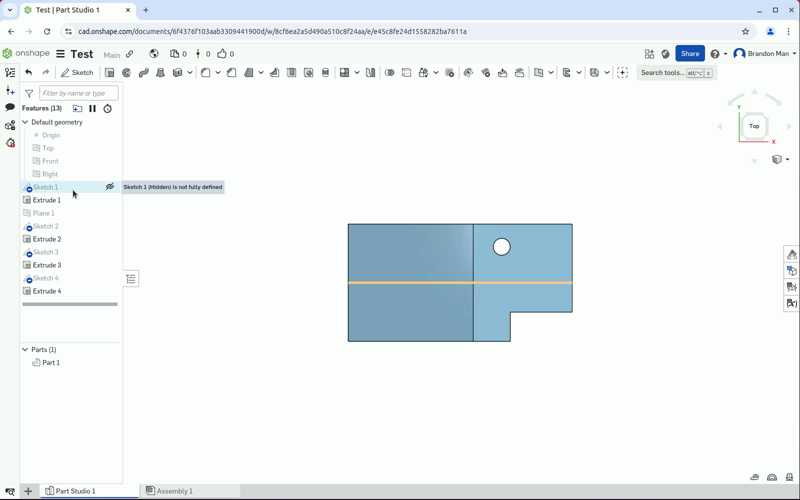
click(73, 189)
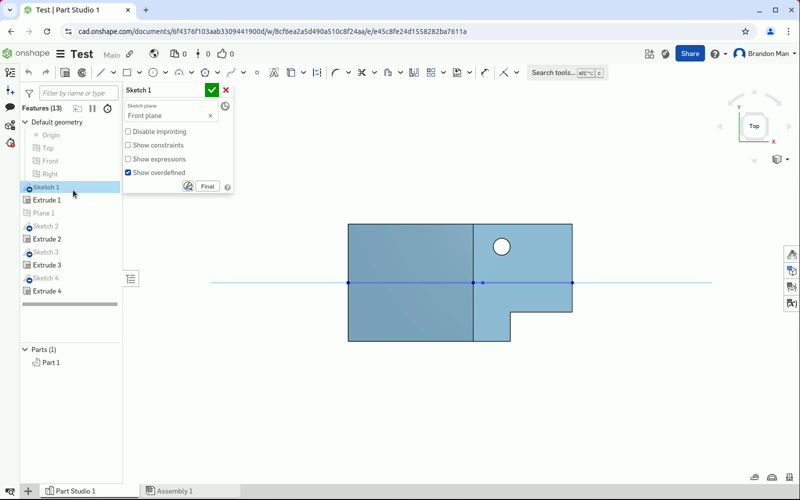
mouse_move(229, 92)
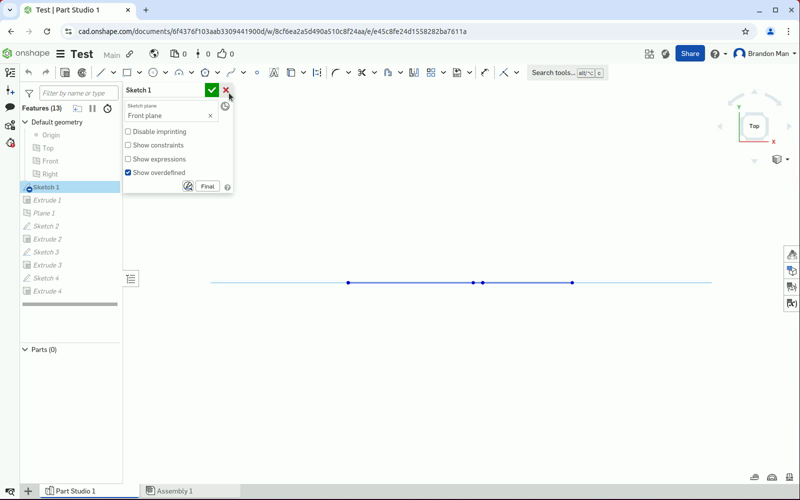
click(229, 92)
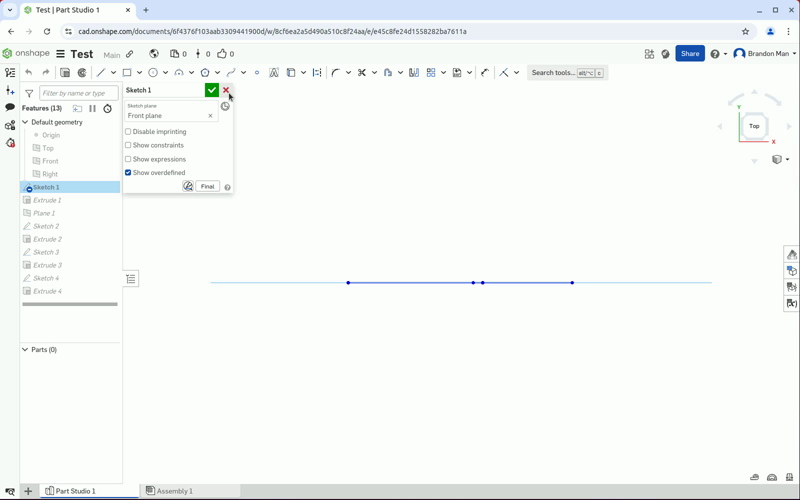
key(shift+s)
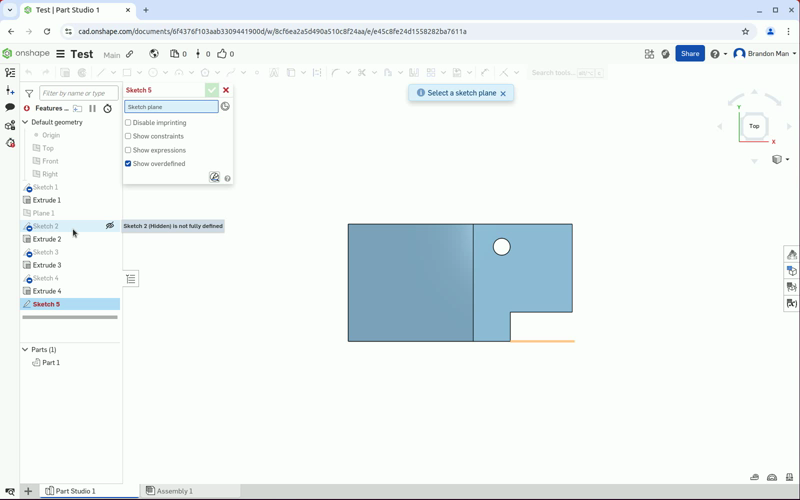
scroll(3)
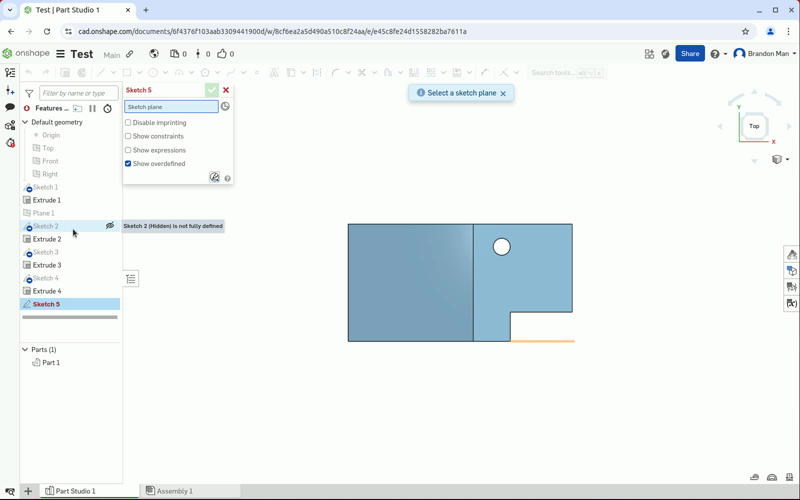
mouse_move(73, 150)
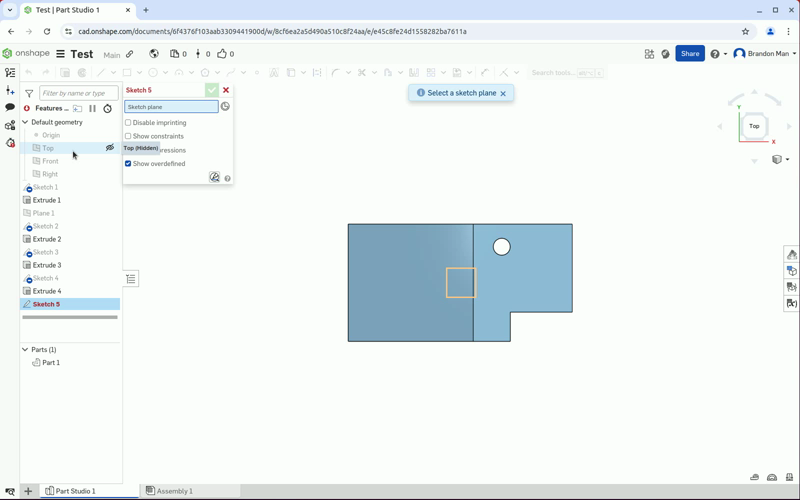
click(73, 150)
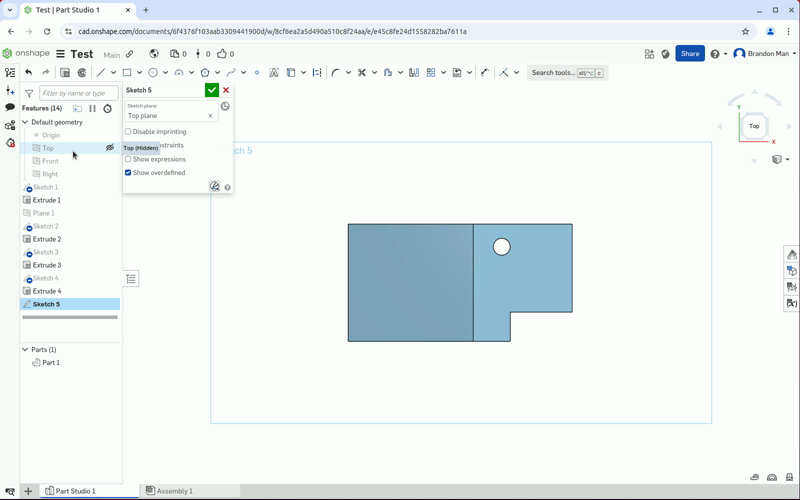
mouse_move(73, 352)
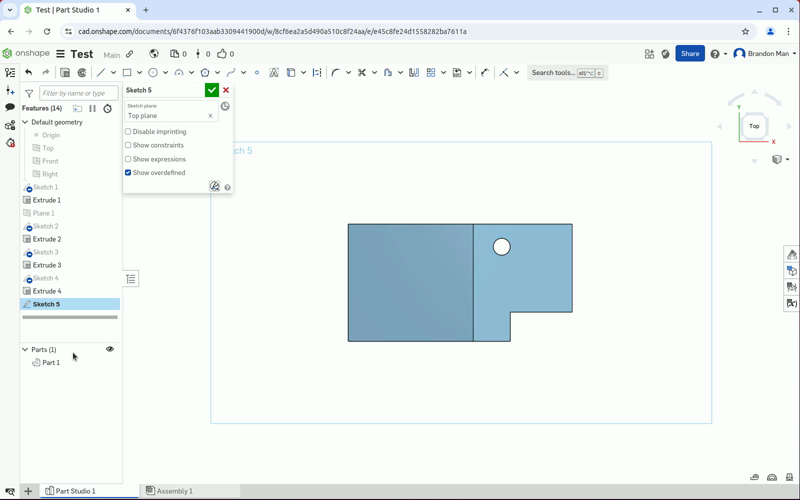
key(y)
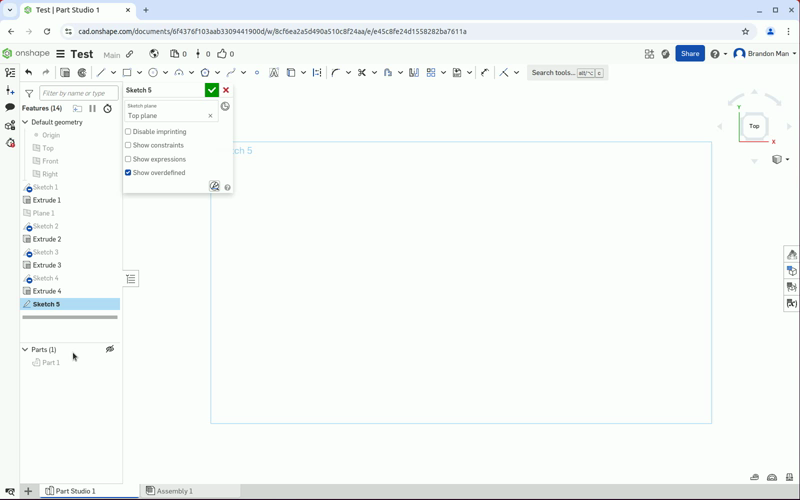
key(c)
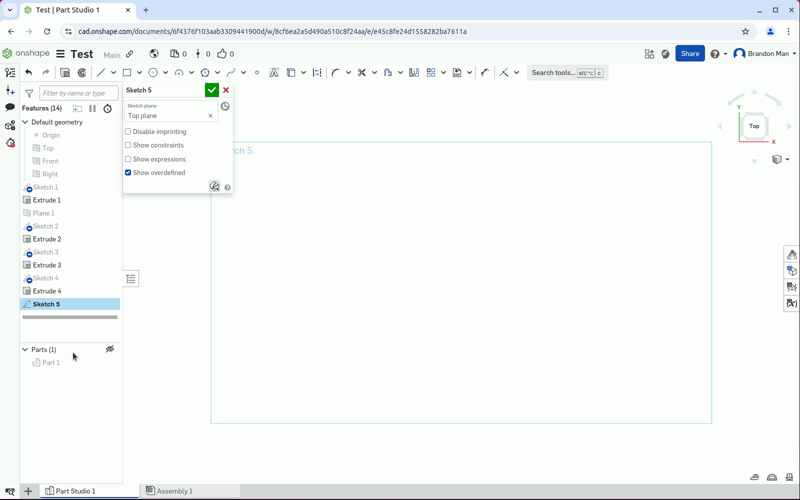
key_down(shift)
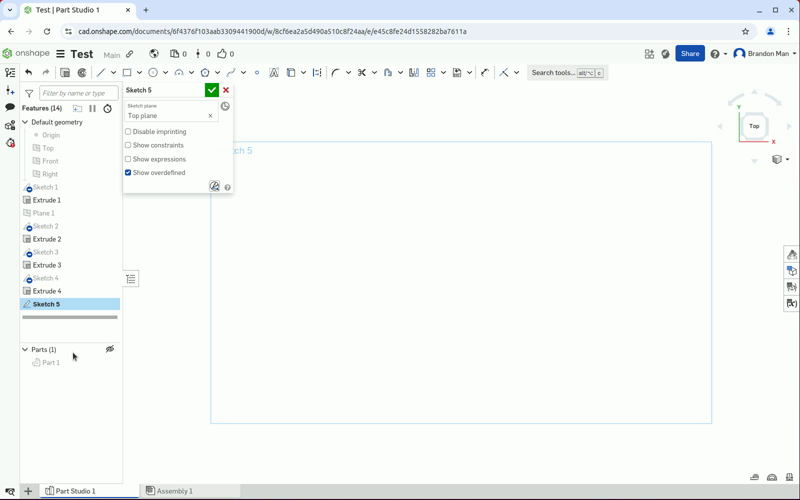
mouse_move(502, 286)
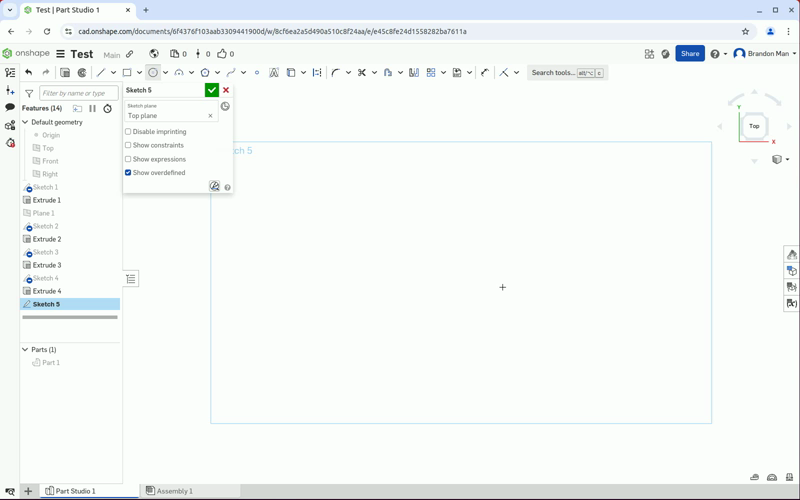
click(502, 286)
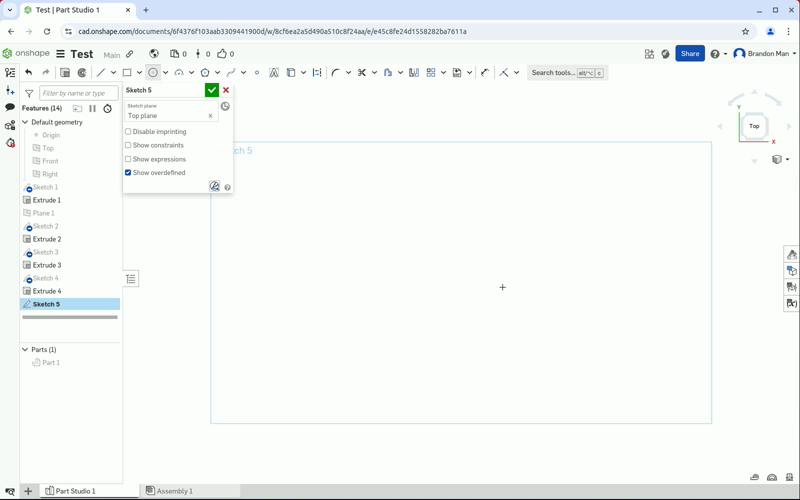
key_up(shift)
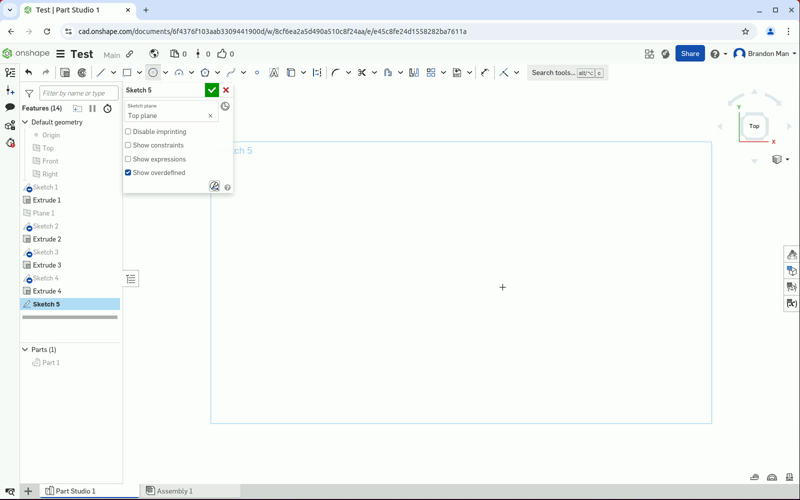
mouse_move(511, 286)
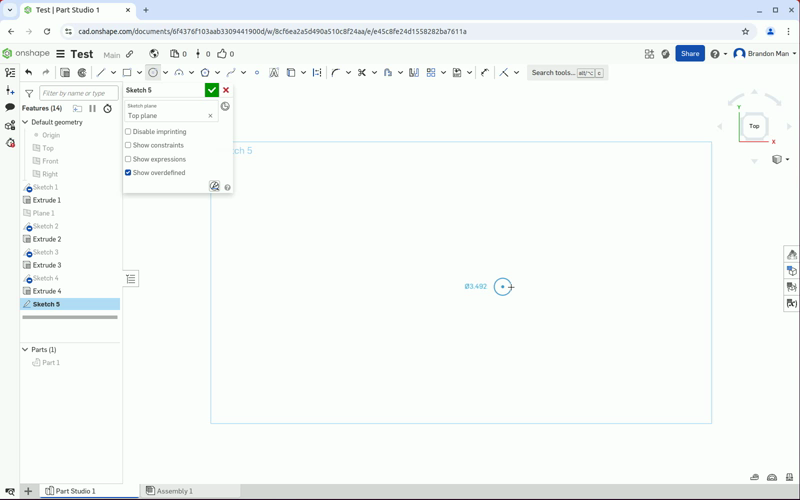
click(511, 286)
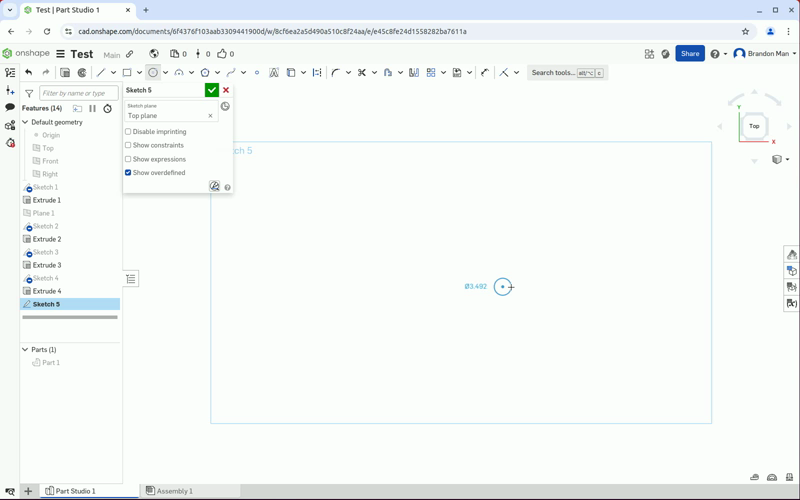
key(esc)
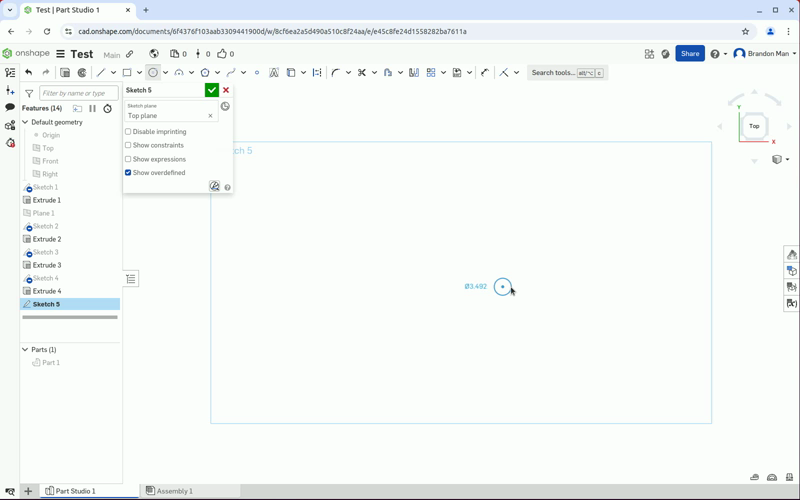
mouse_move(499, 288)
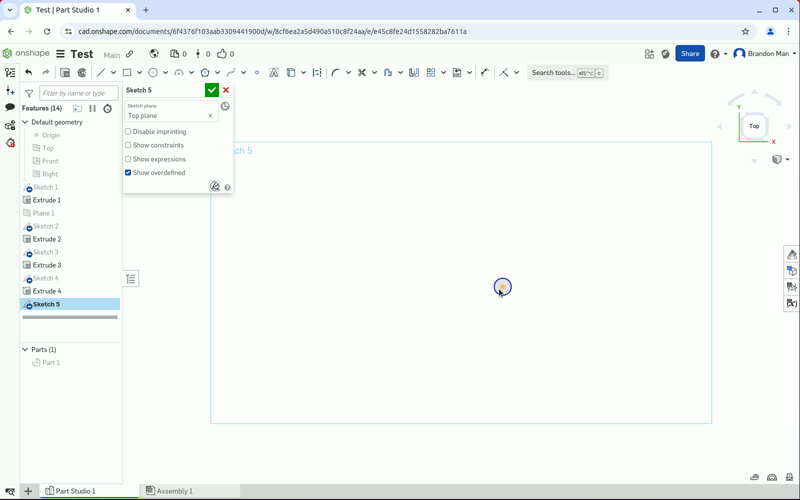
scroll(6)
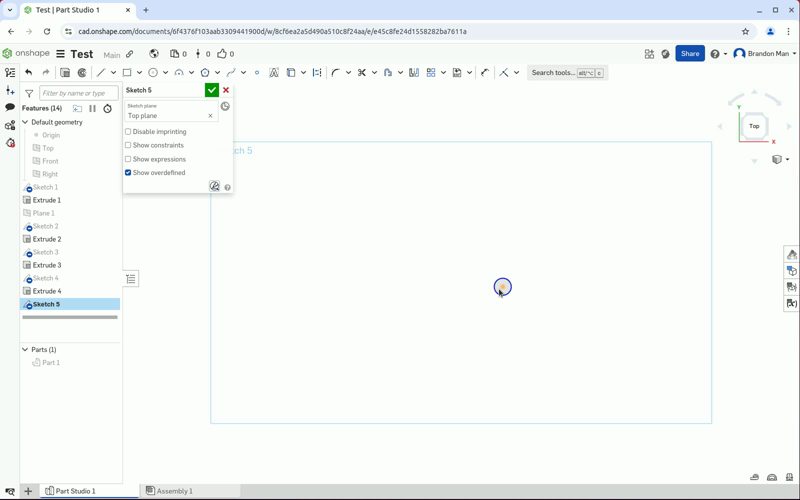
scroll(6)
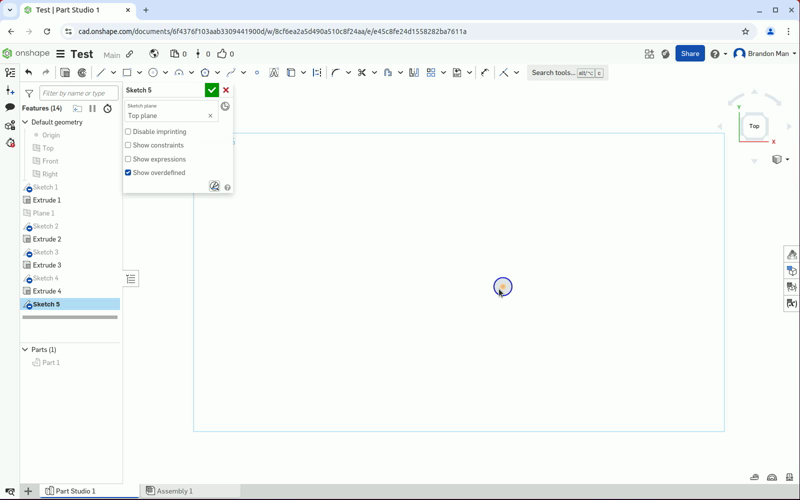
scroll(6)
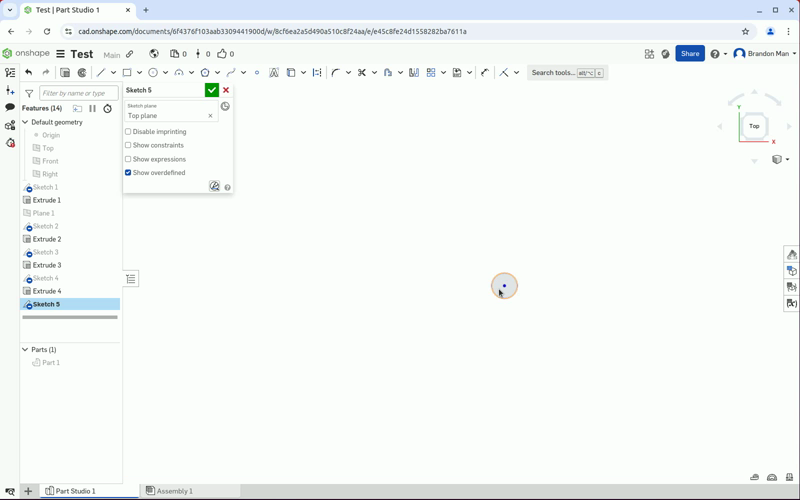
scroll(6)
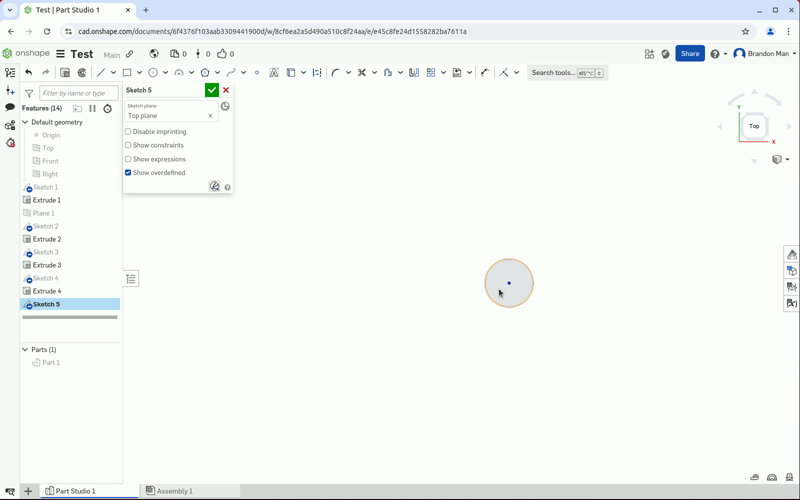
scroll(6)
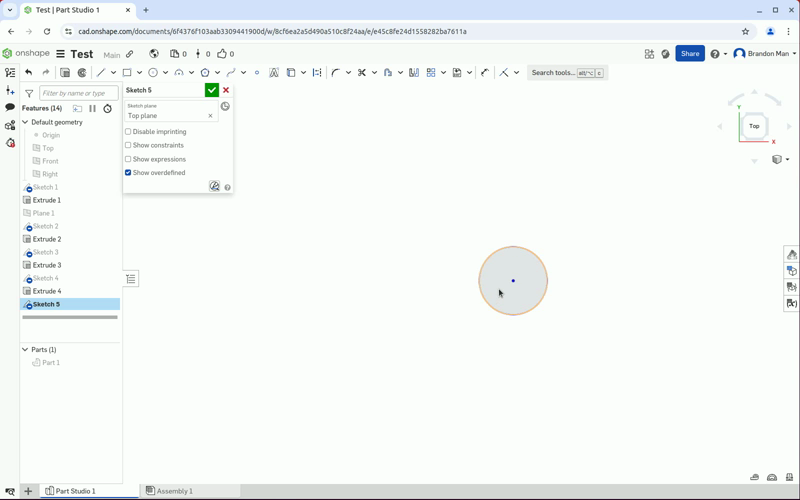
scroll(6)
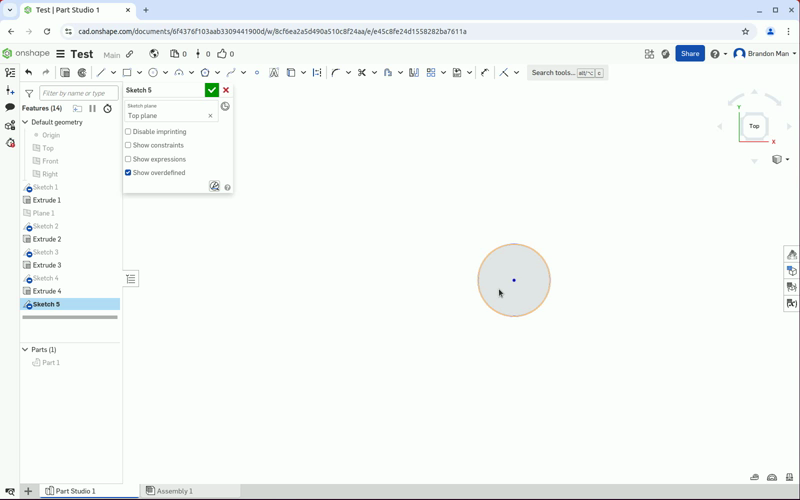
scroll(6)
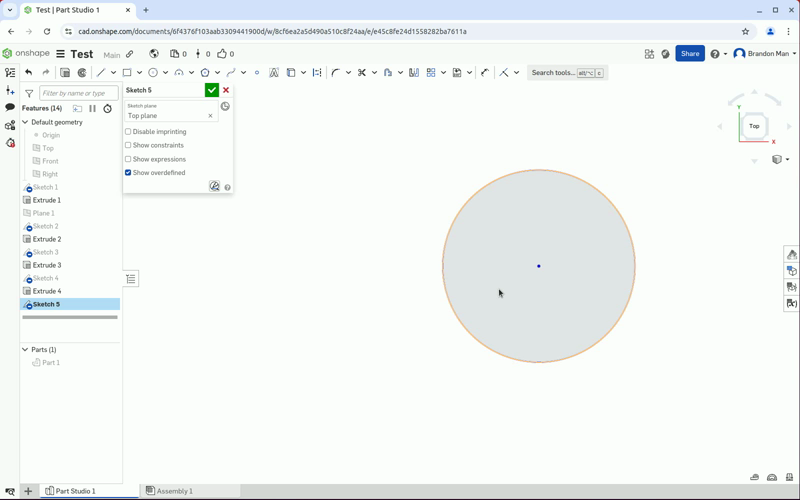
click(499, 288)
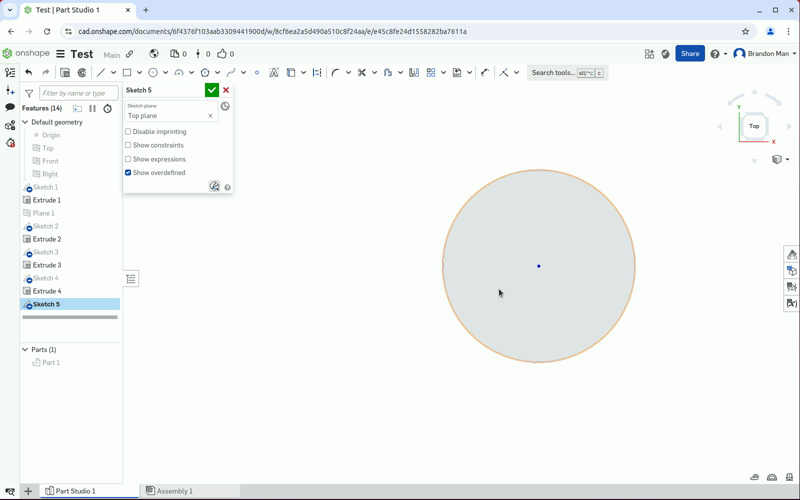
scroll(-6)
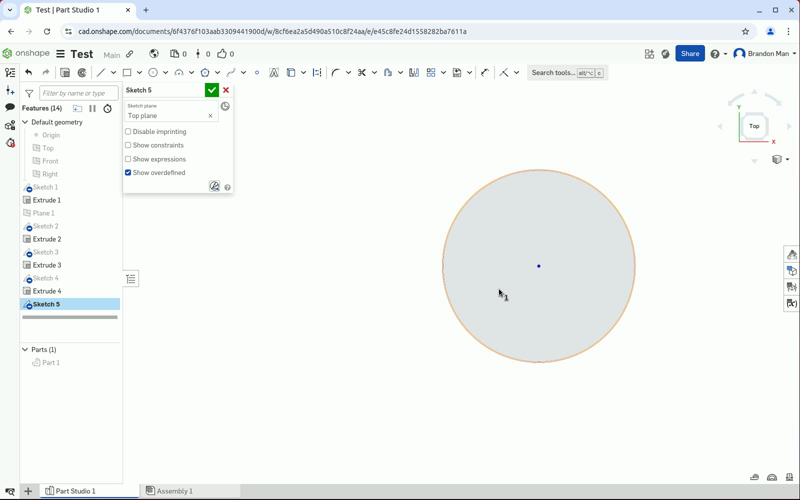
scroll(-6)
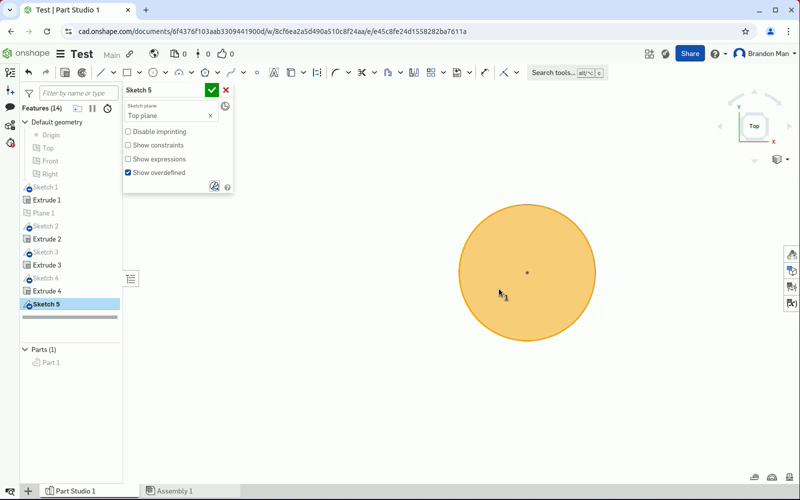
scroll(-6)
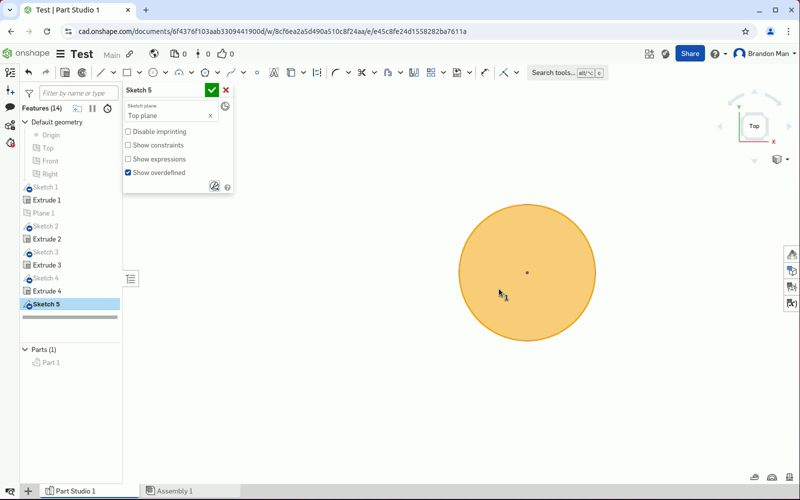
scroll(-6)
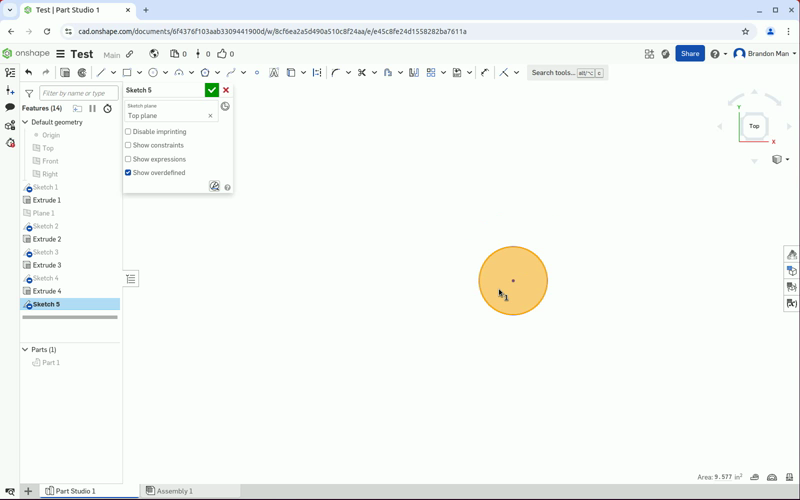
scroll(-6)
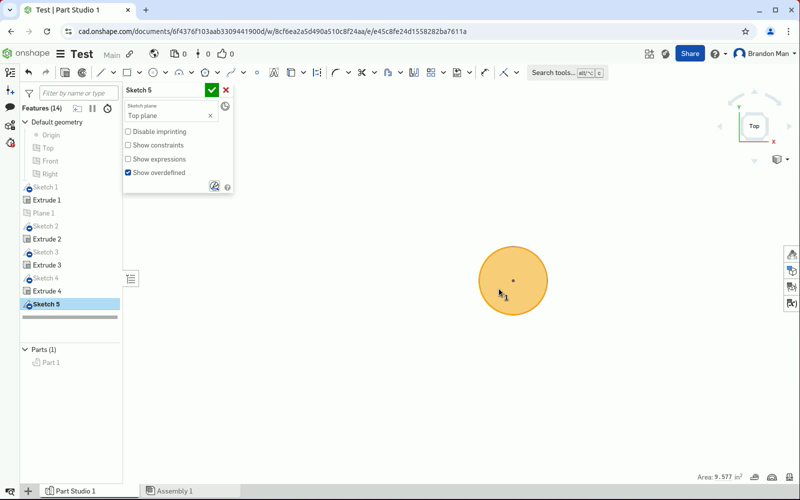
scroll(-6)
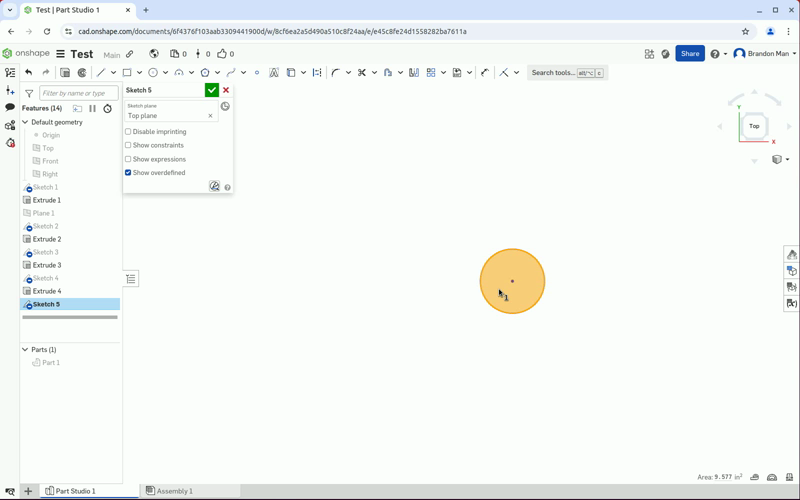
scroll(-6)
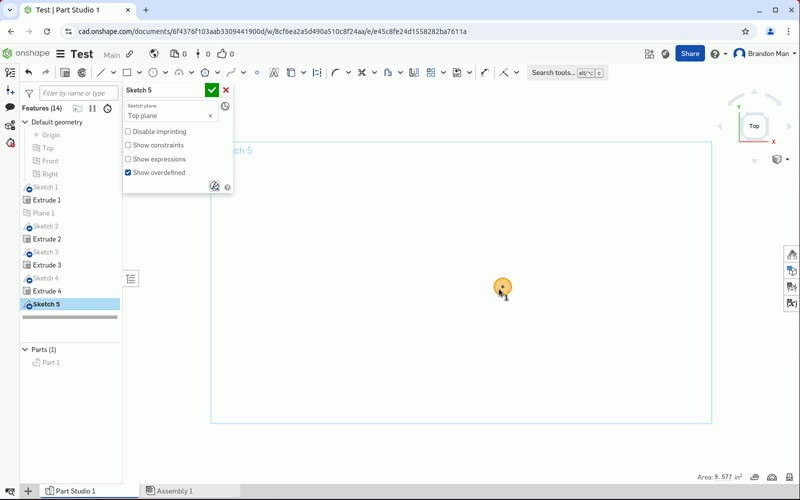
mouse_move(73, 352)
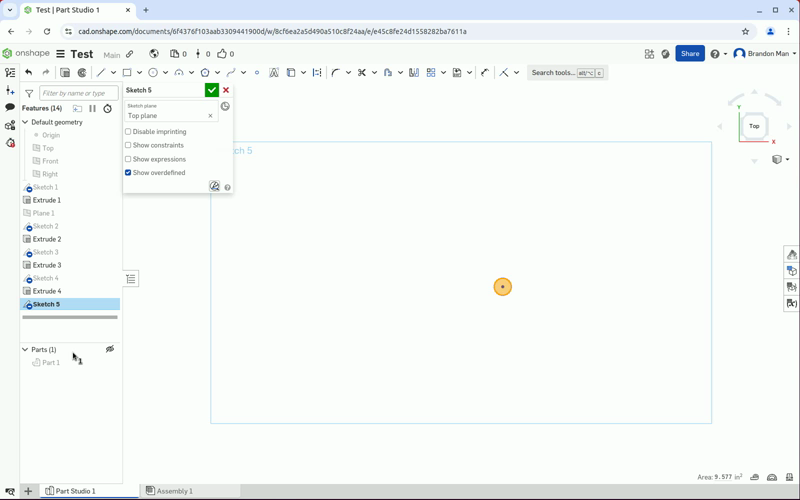
key(shift+y)
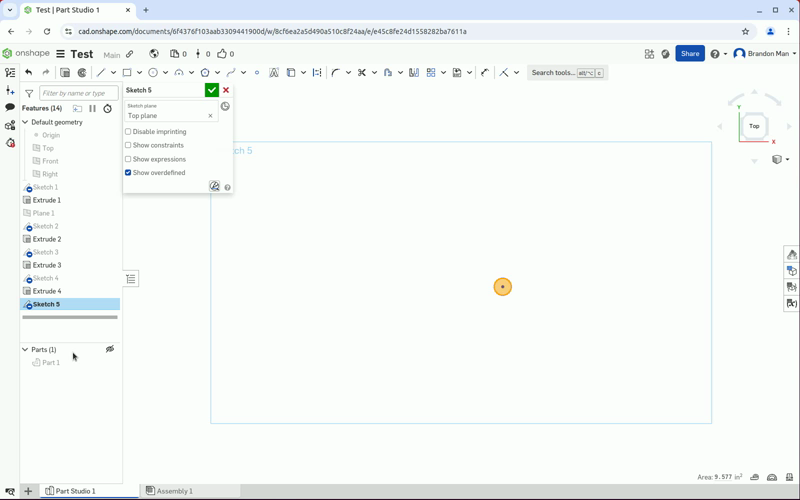
key(shift+e)
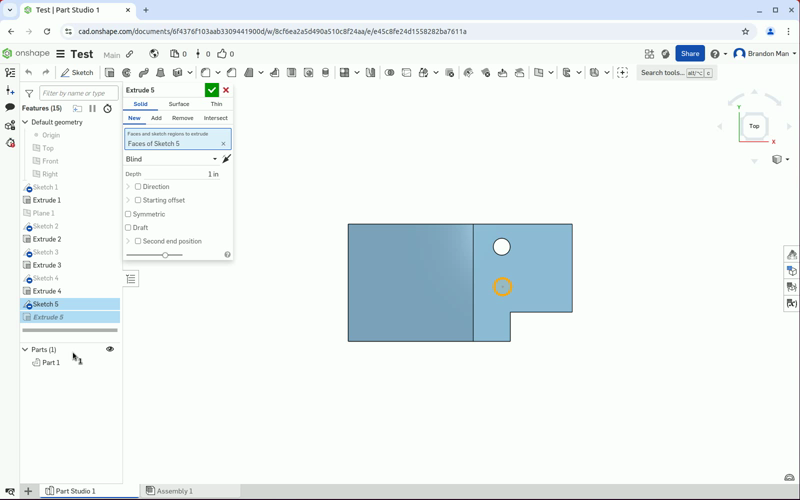
mouse_move(143, 106)
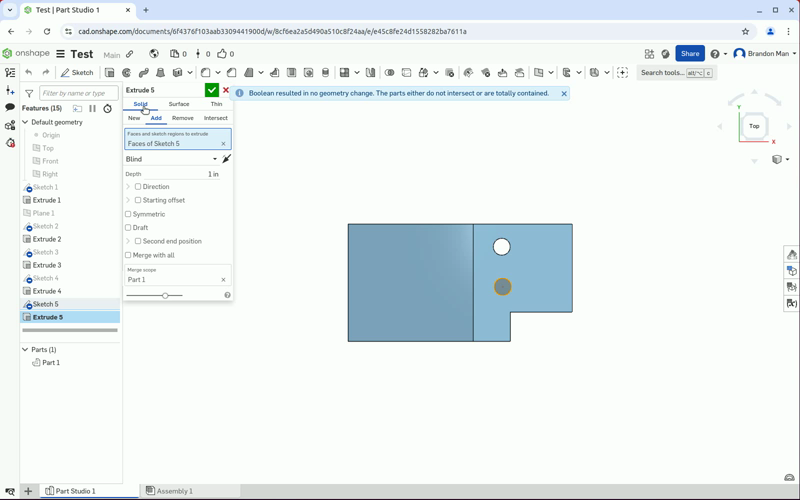
click(143, 106)
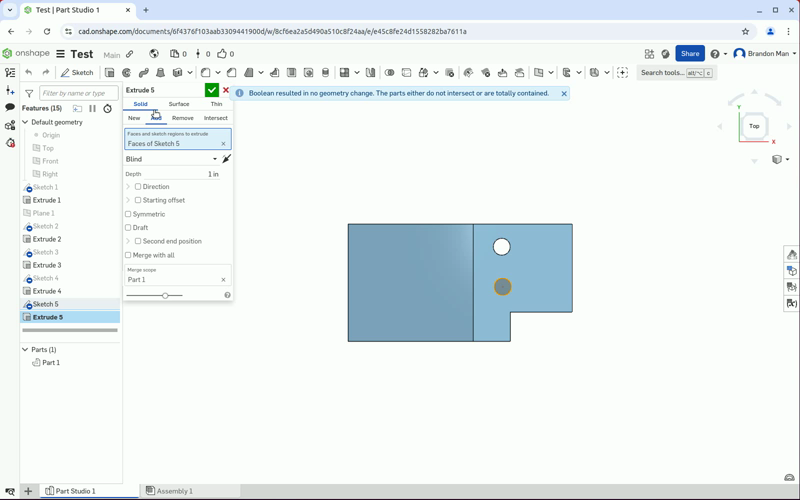
mouse_move(186, 120)
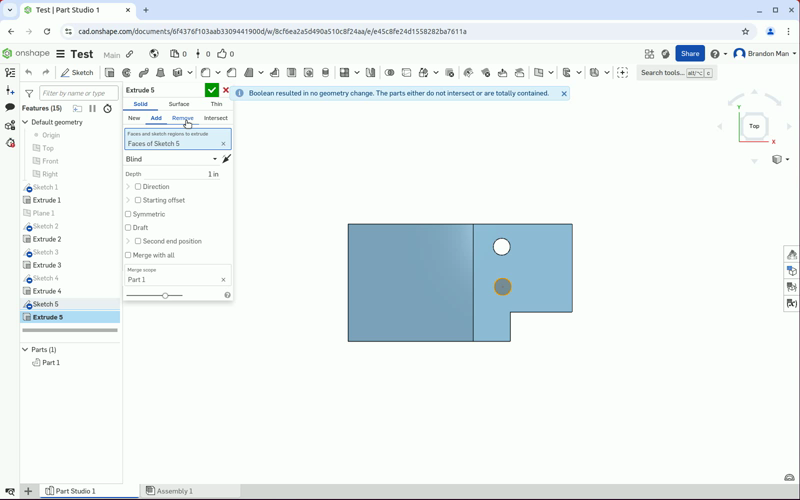
click(186, 120)
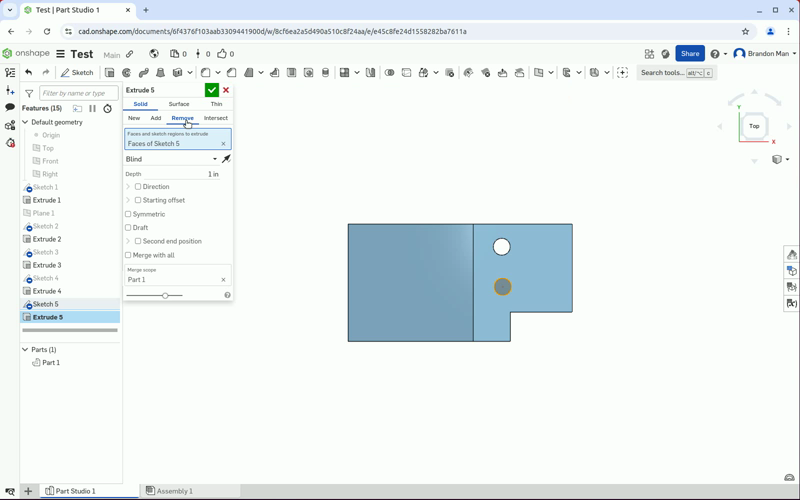
key(tab, 4)
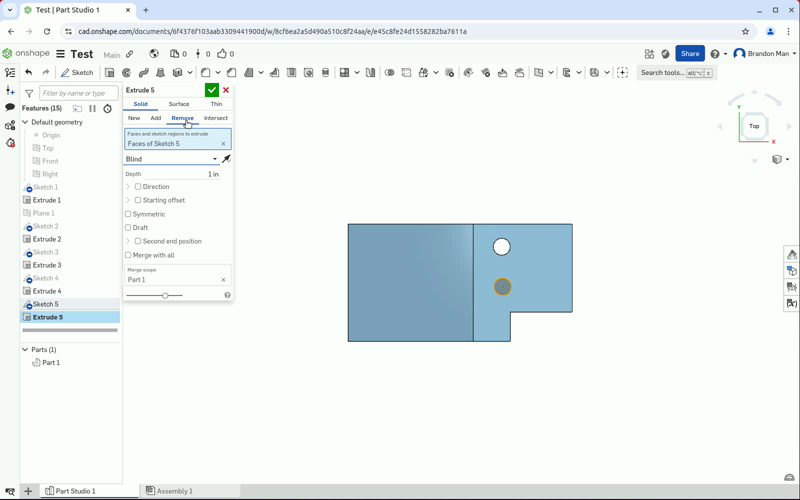
text(-30.33)
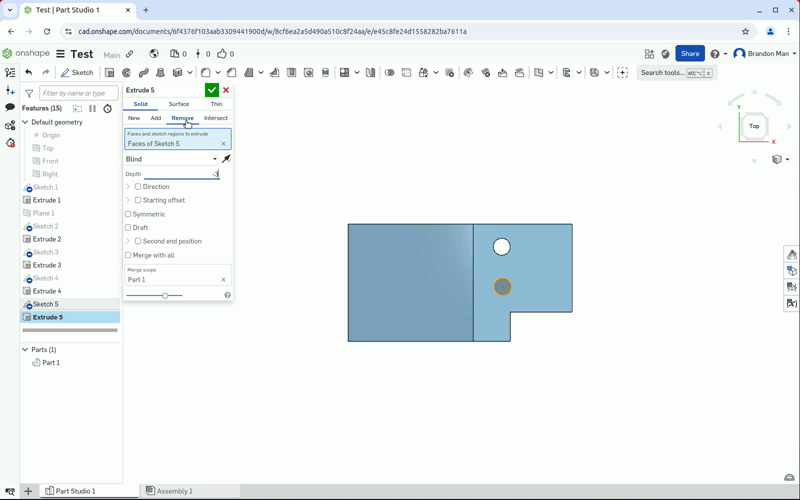
key(tab, 3)
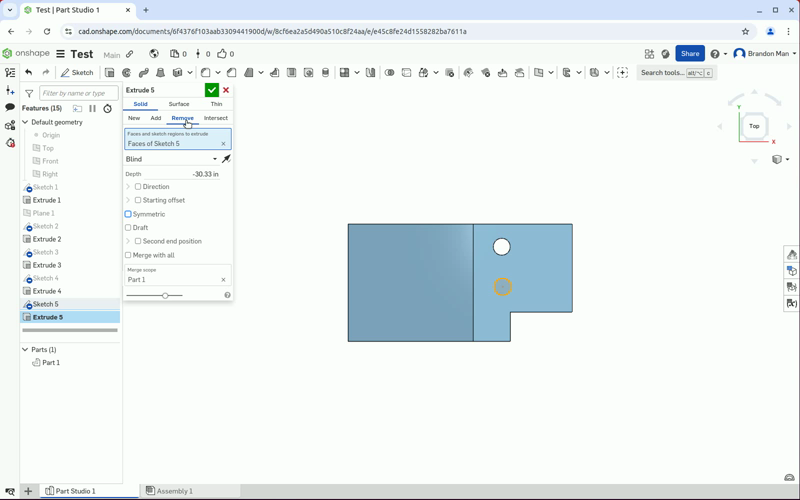
key(space)
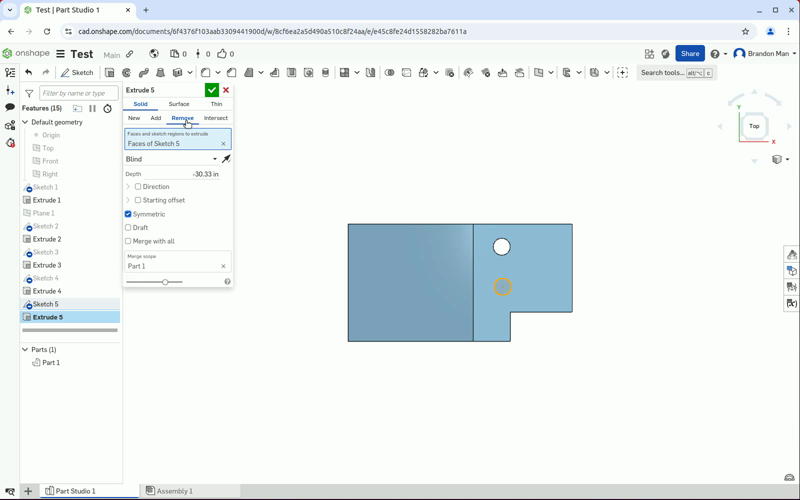
key(tab, 2)
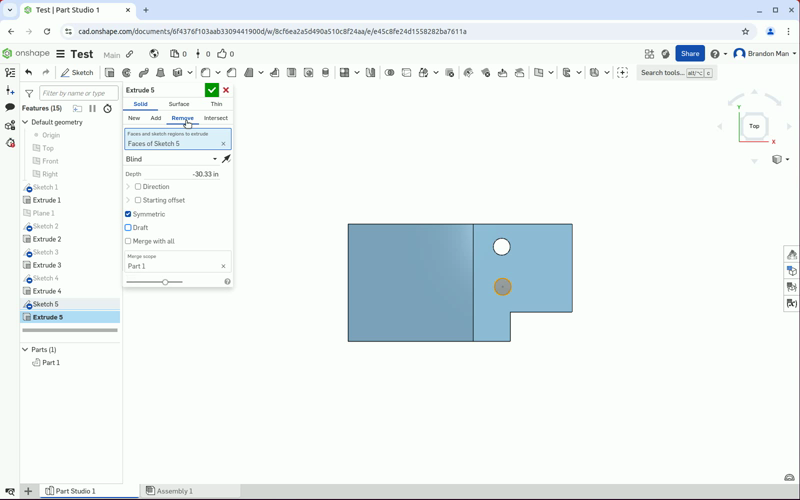
key(space)
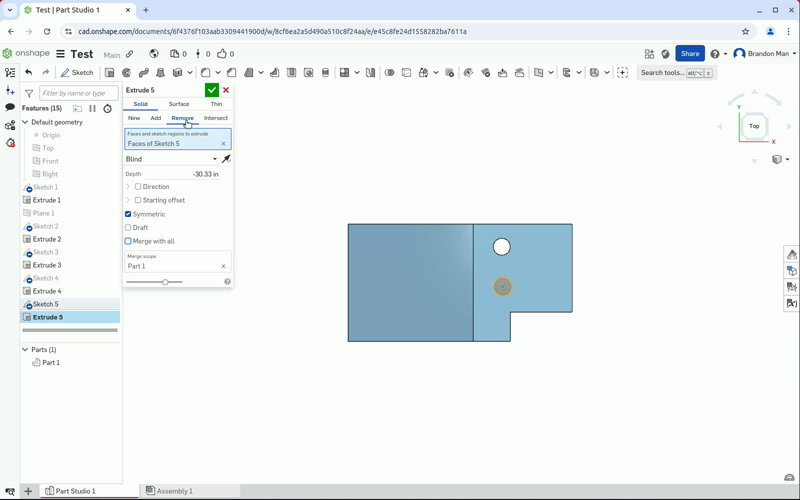
key(enter)
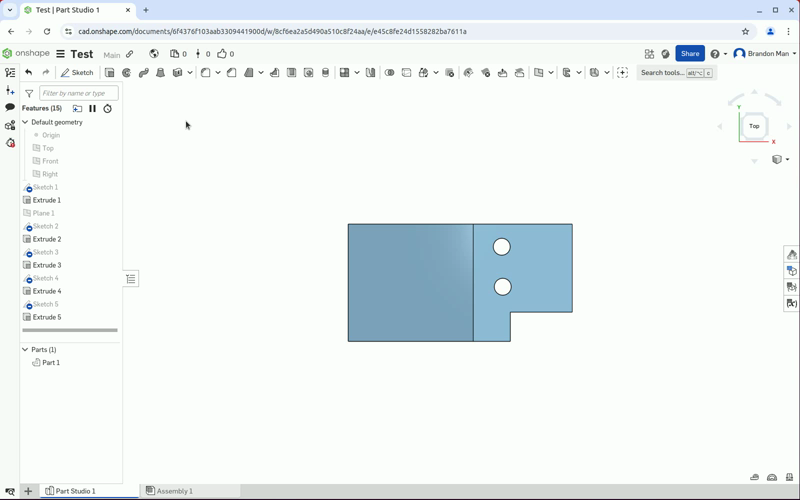
key(shift+h)
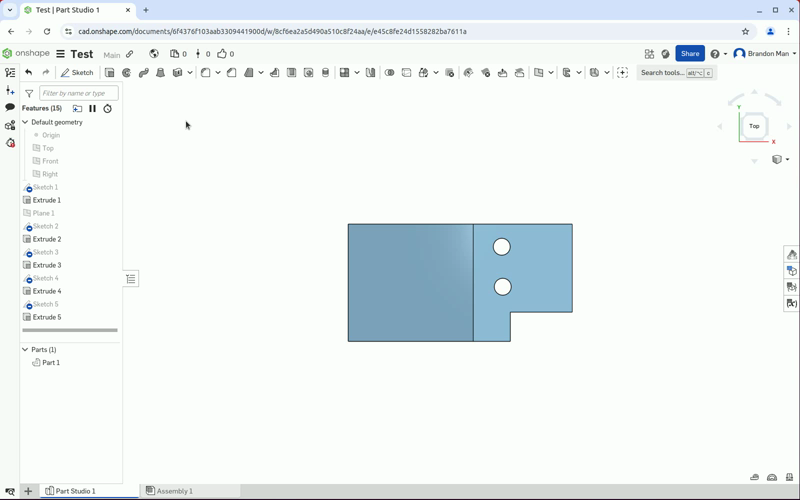
key(shift+h)
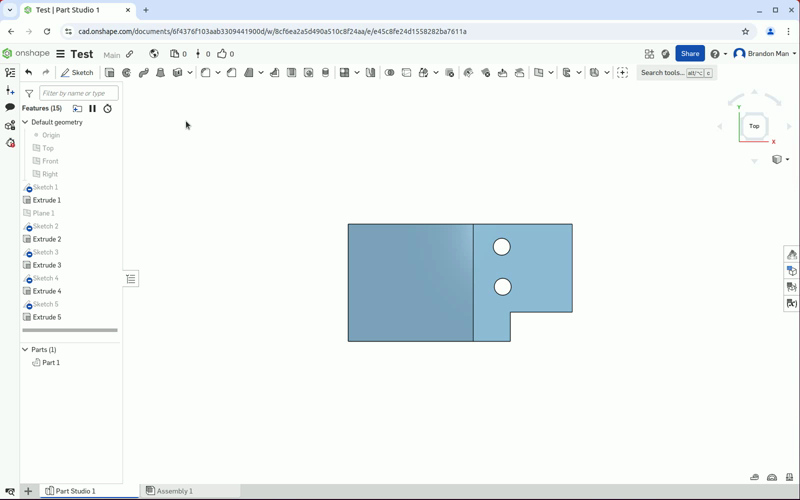
mouse_move(73, 189)
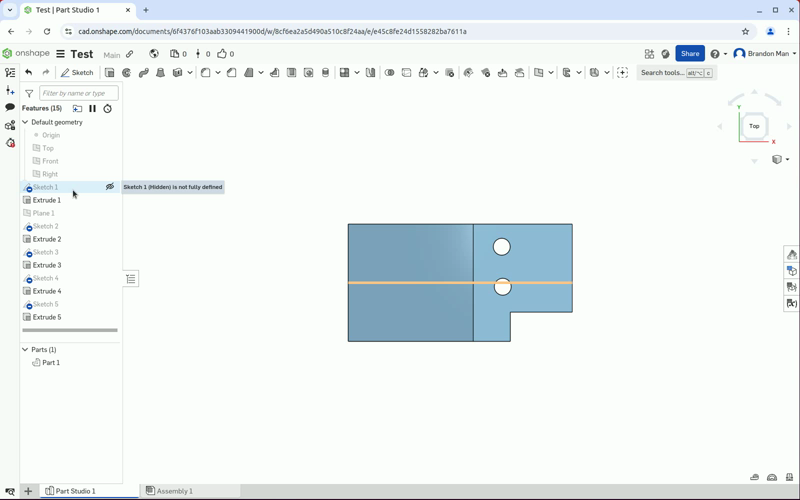
click(73, 189)
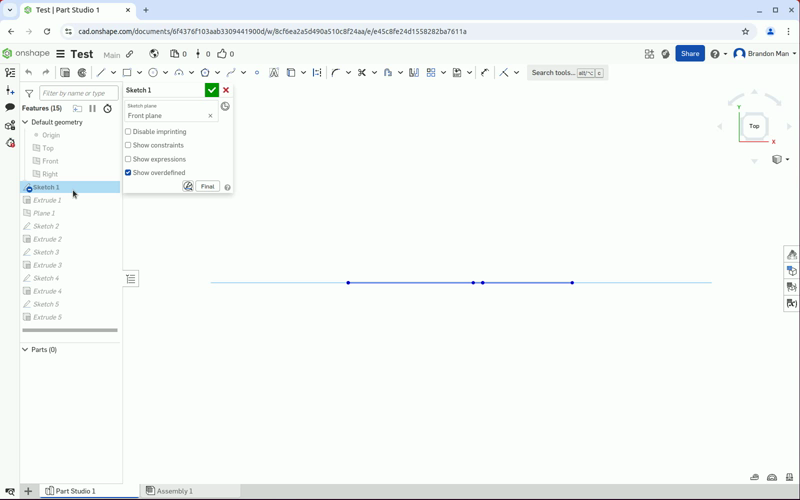
mouse_move(229, 92)
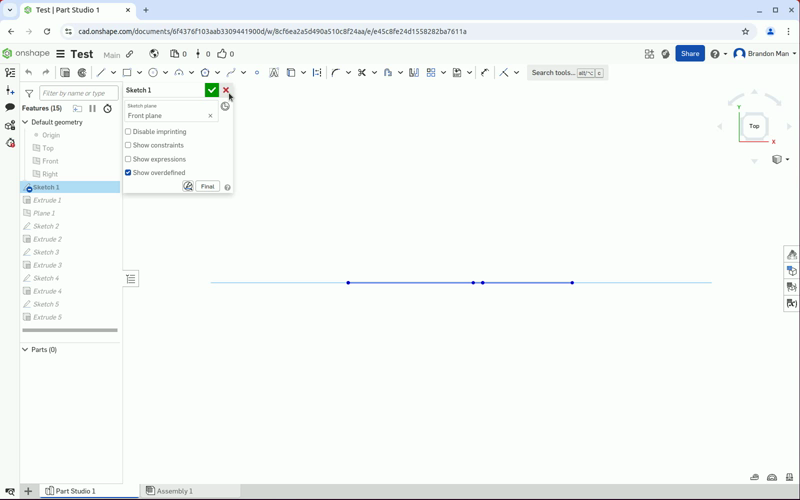
click(229, 92)
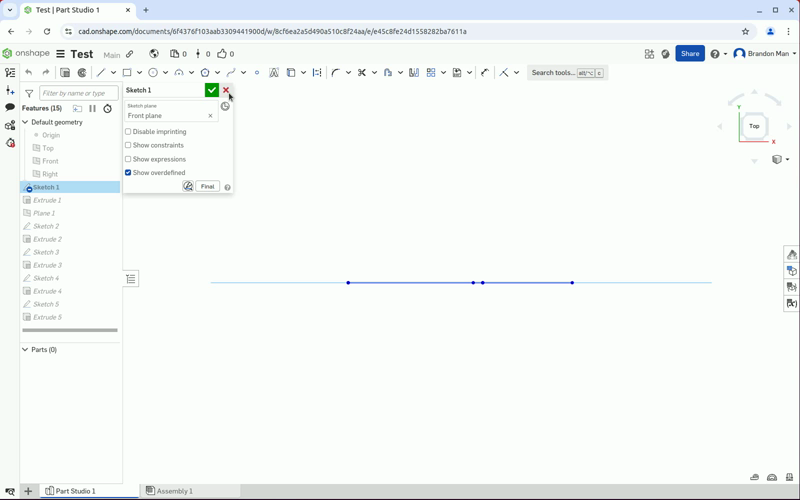
key(shift+s)
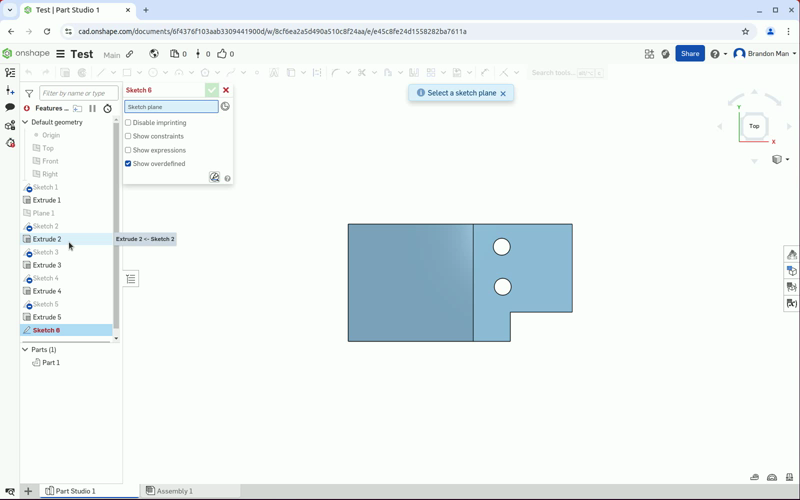
scroll(3)
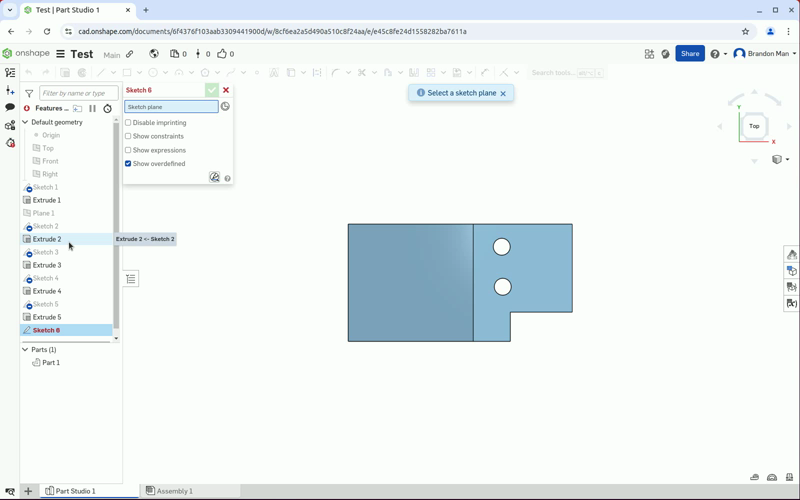
mouse_move(69, 150)
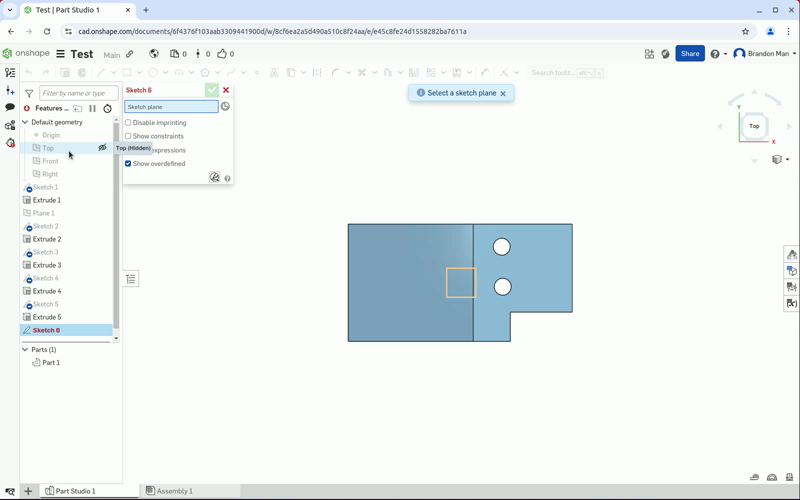
click(69, 150)
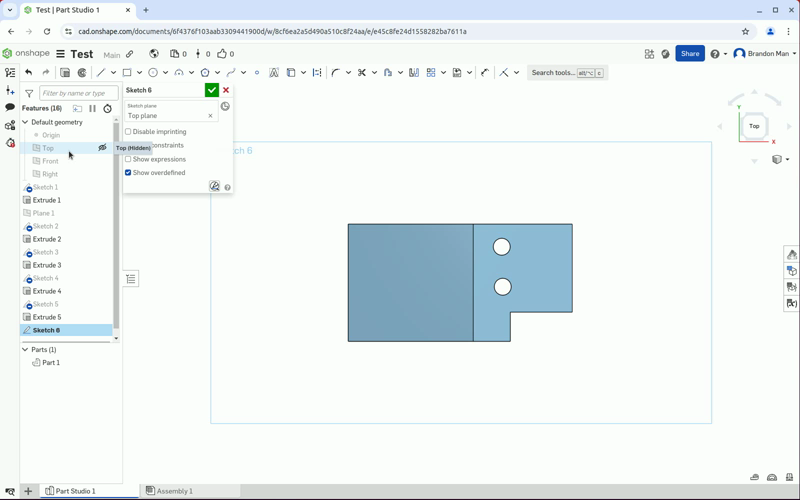
mouse_move(73, 352)
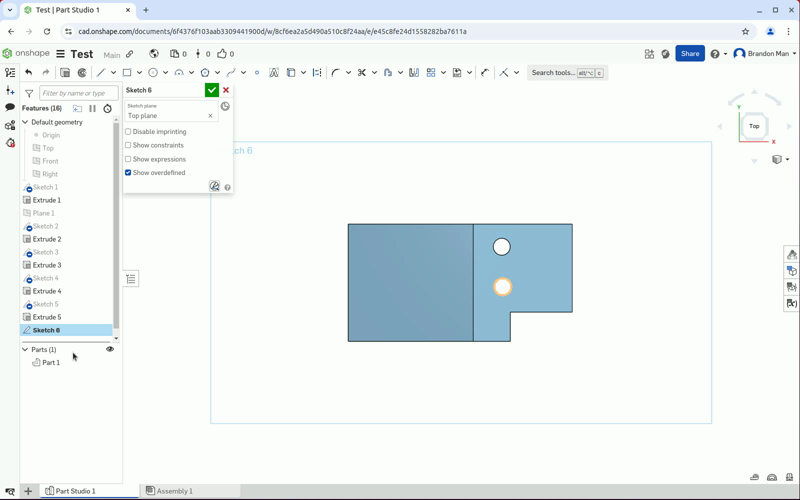
key(y)
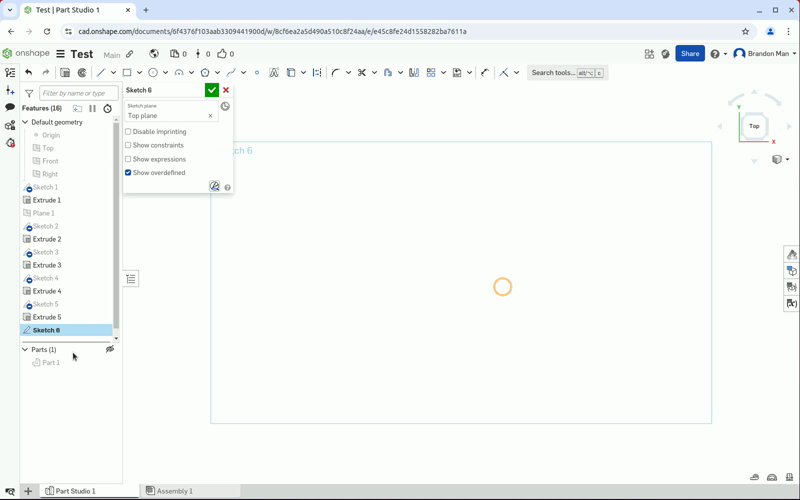
key(c)
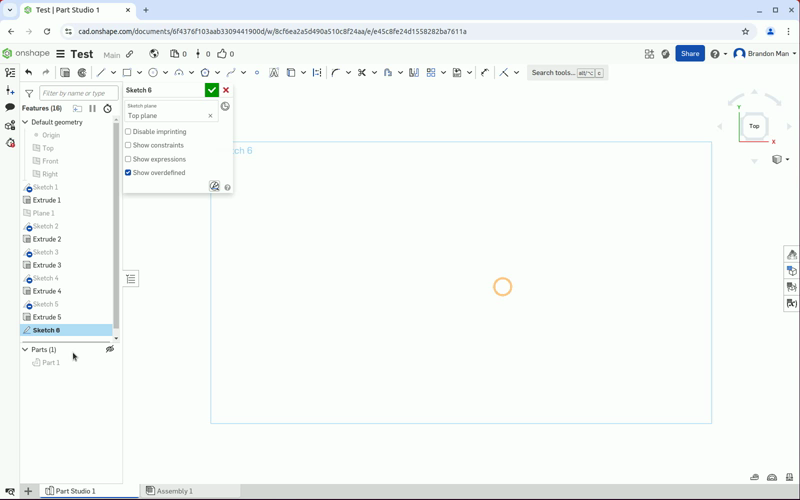
key_down(shift)
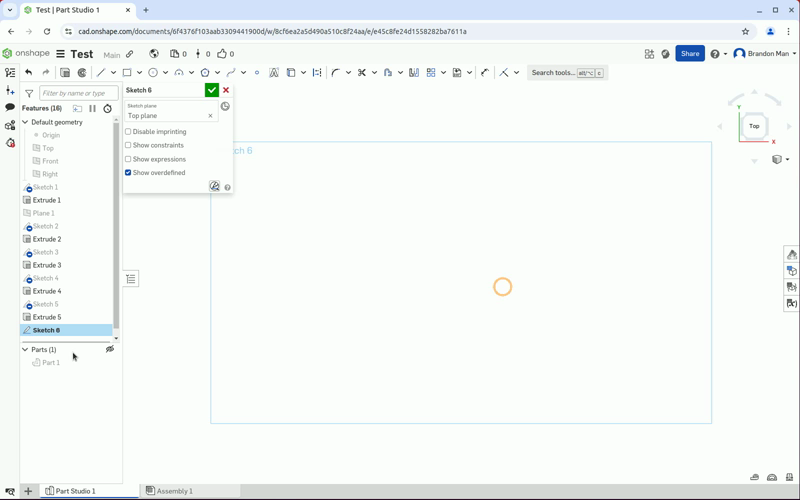
mouse_move(545, 244)
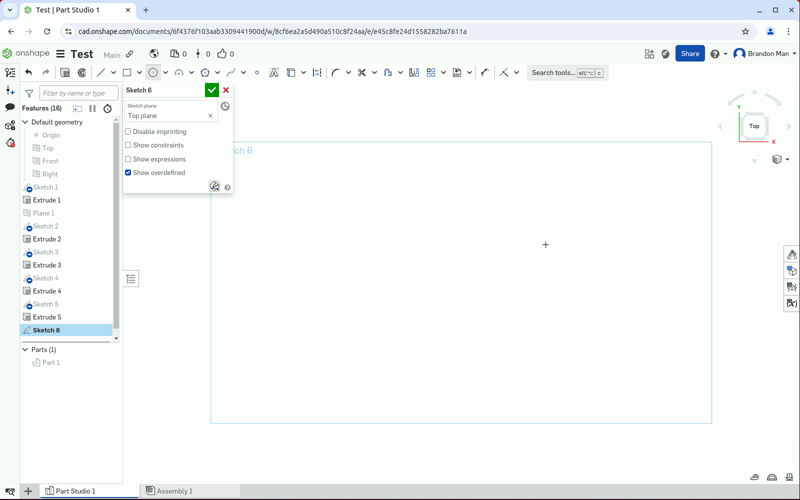
click(545, 244)
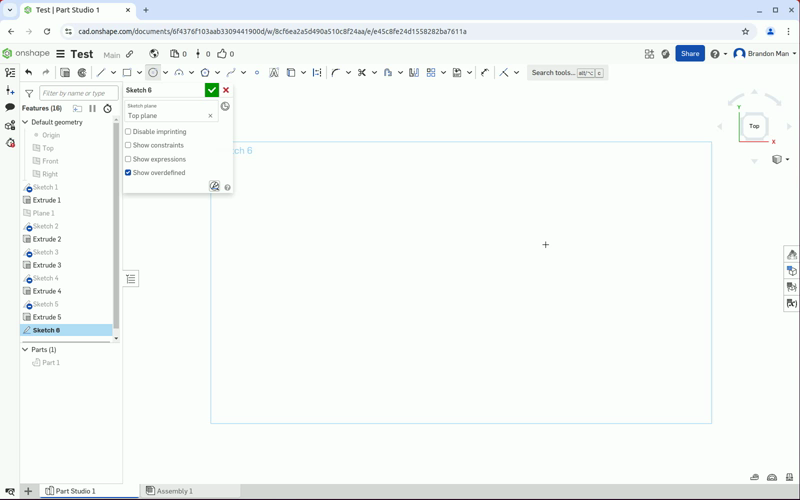
key_up(shift)
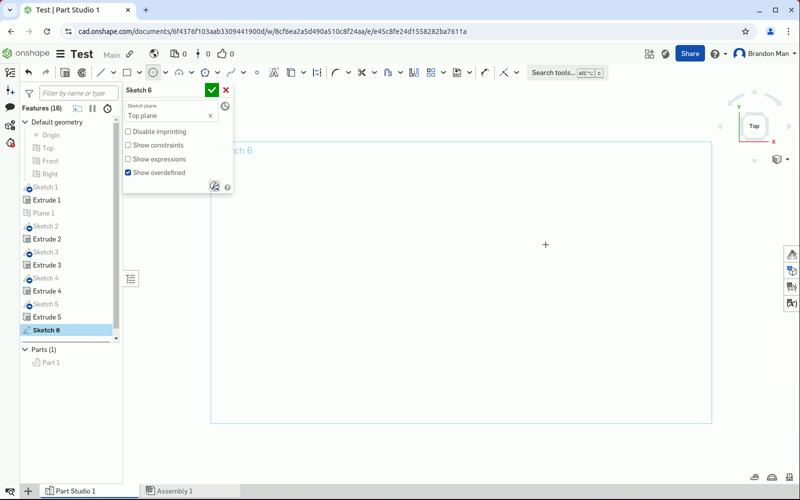
mouse_move(554, 244)
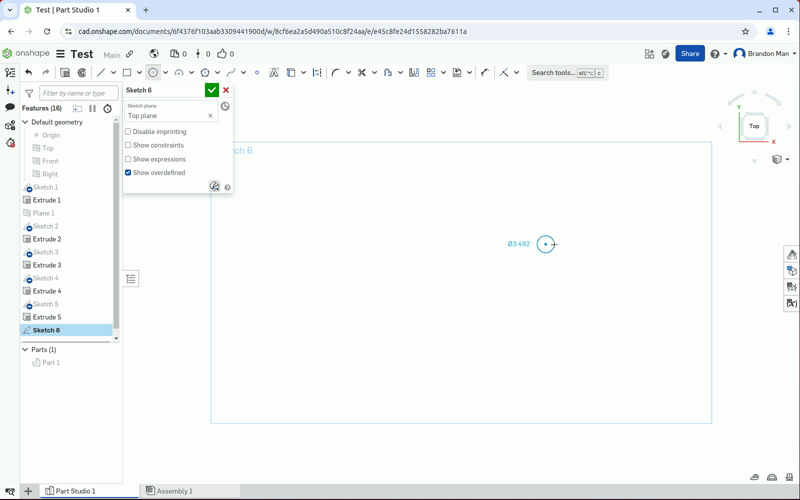
click(554, 244)
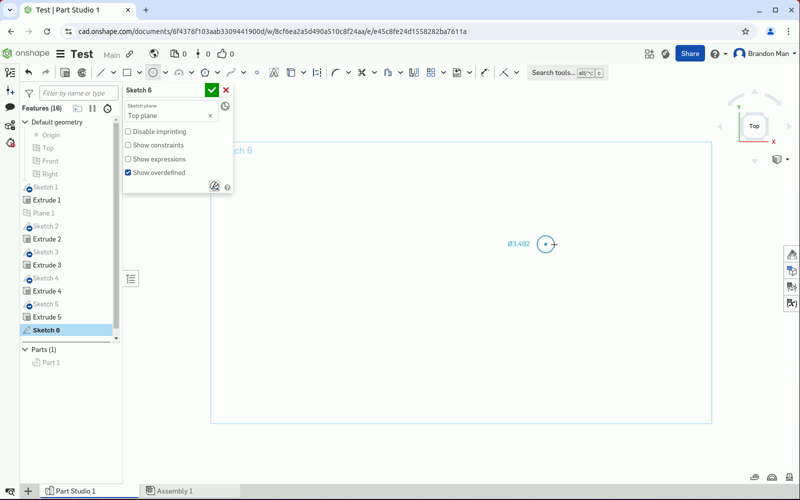
key(esc)
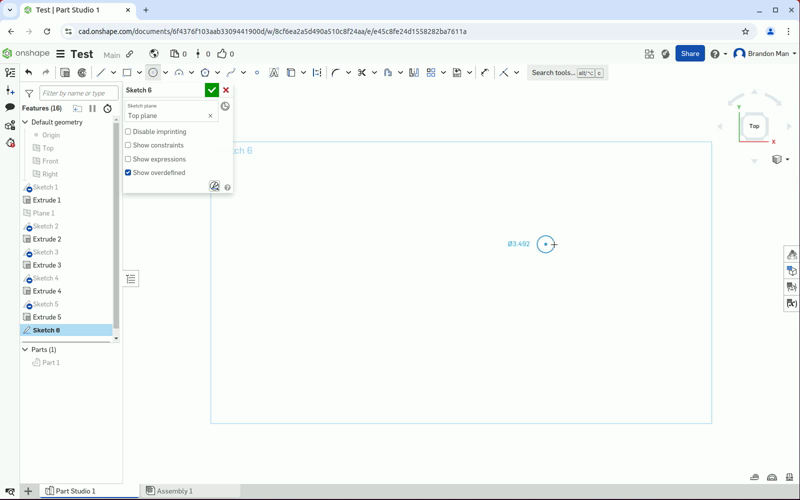
mouse_move(546, 240)
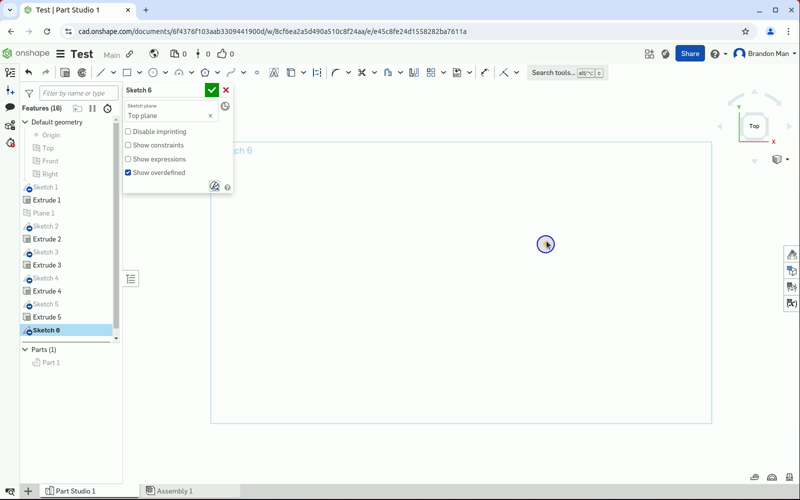
scroll(6)
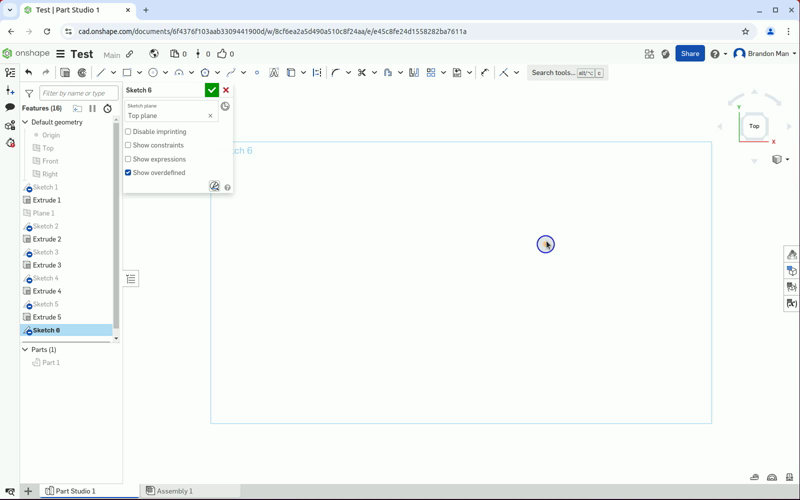
scroll(6)
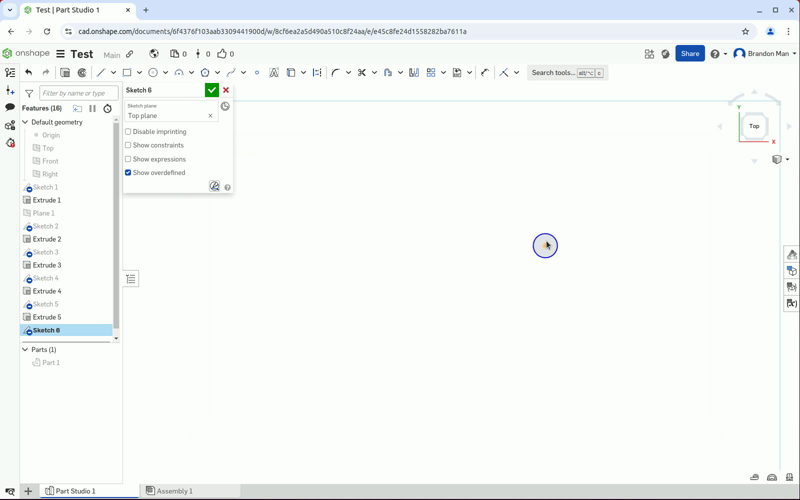
scroll(6)
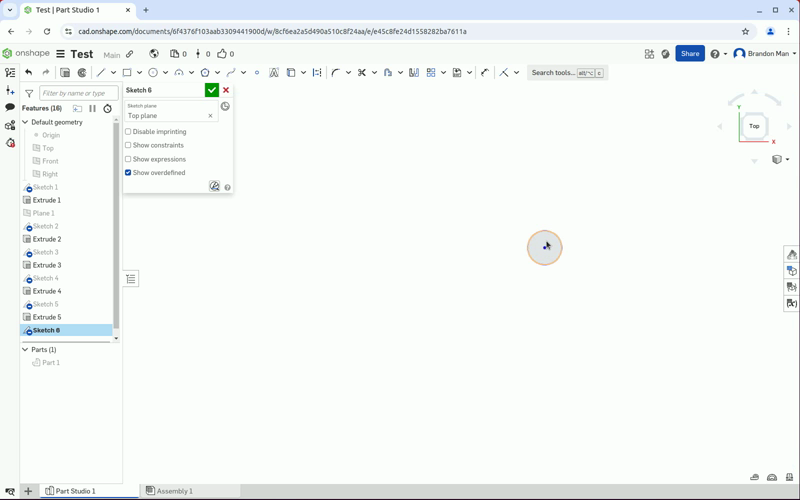
scroll(6)
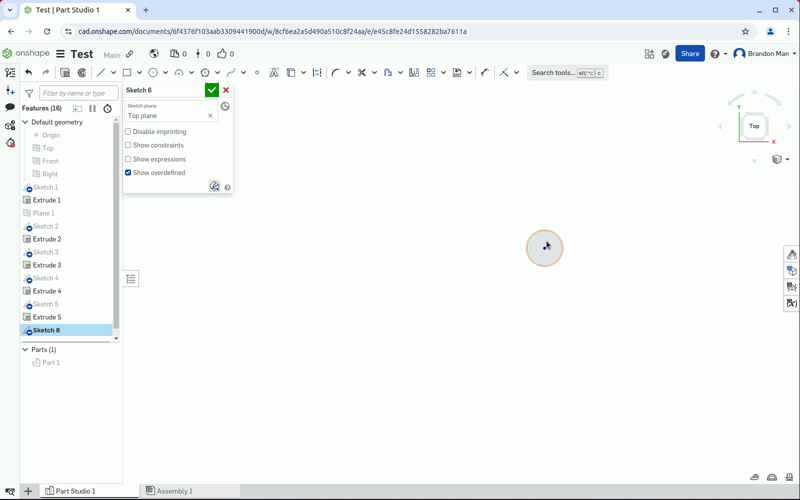
scroll(6)
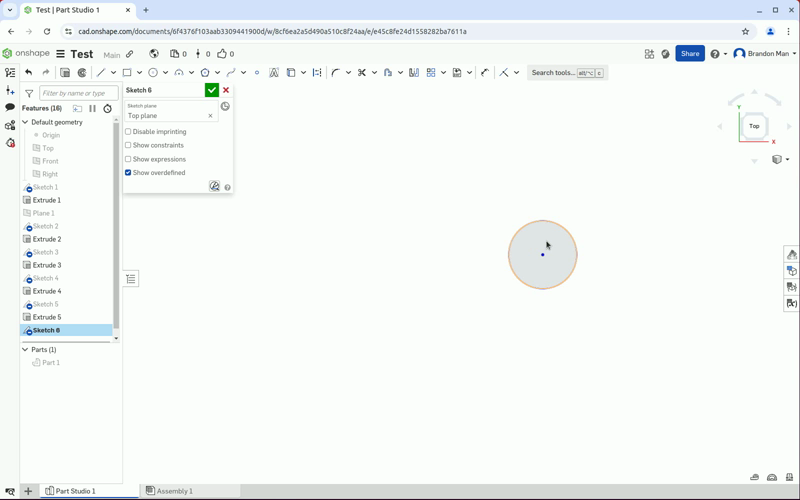
scroll(6)
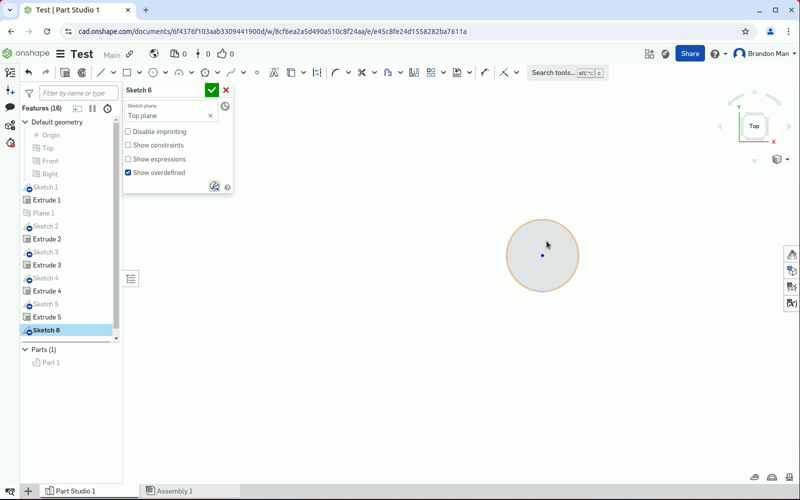
scroll(6)
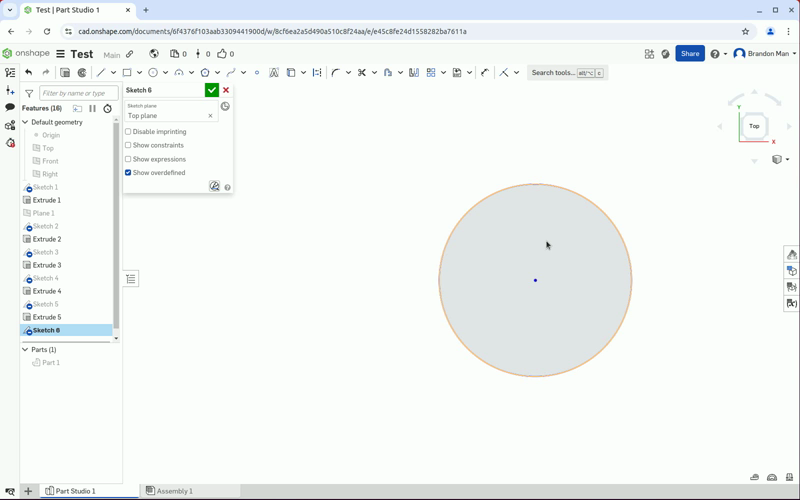
click(546, 240)
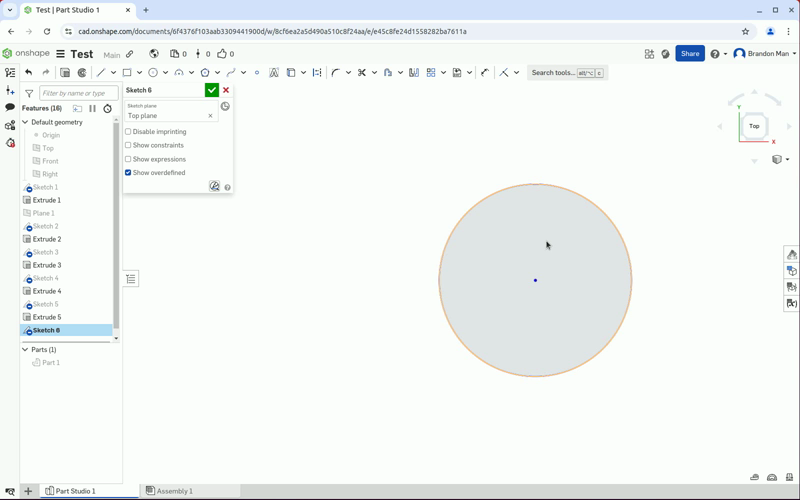
scroll(-6)
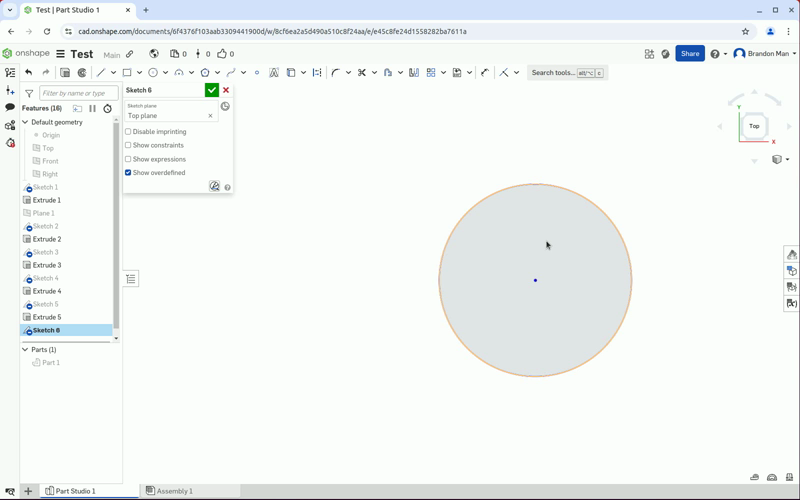
scroll(-6)
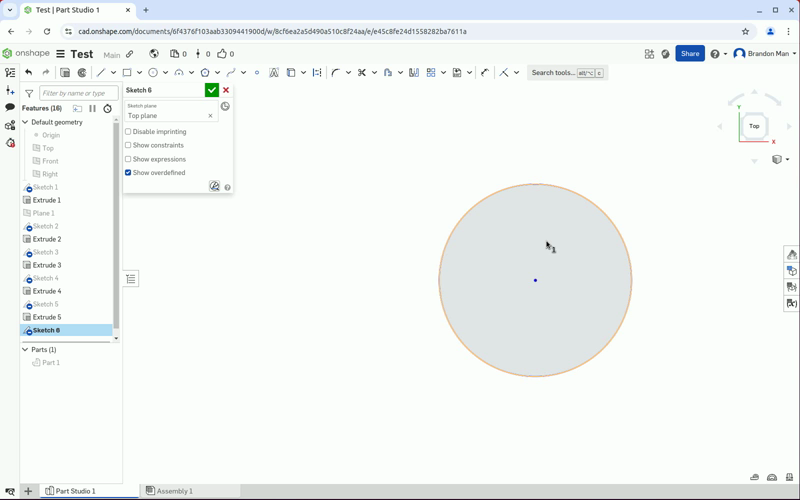
scroll(-6)
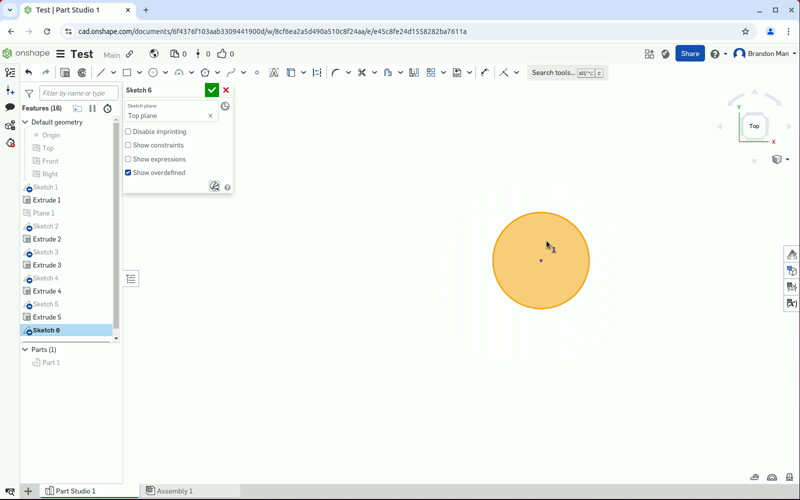
scroll(-6)
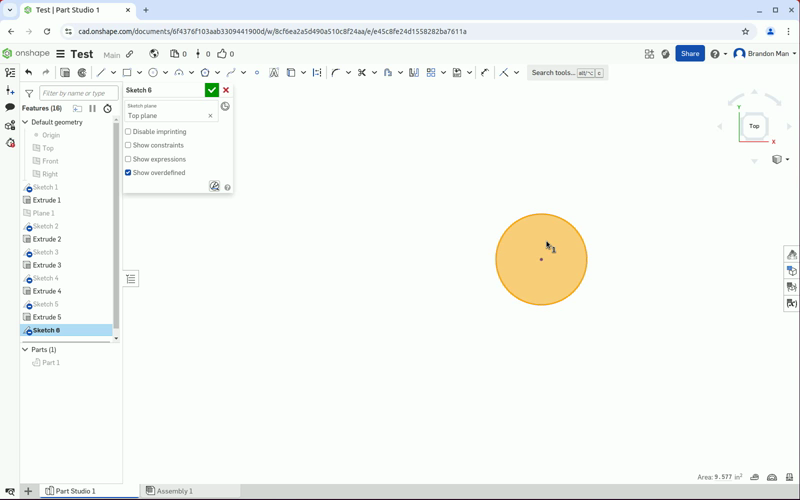
scroll(-6)
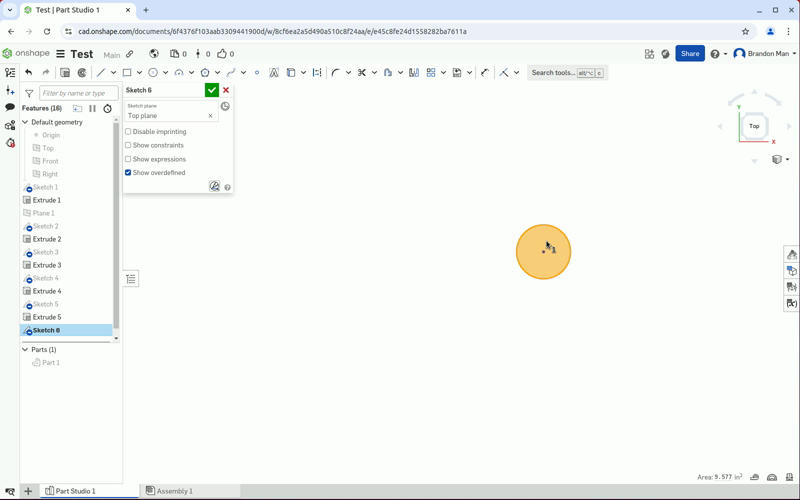
scroll(-6)
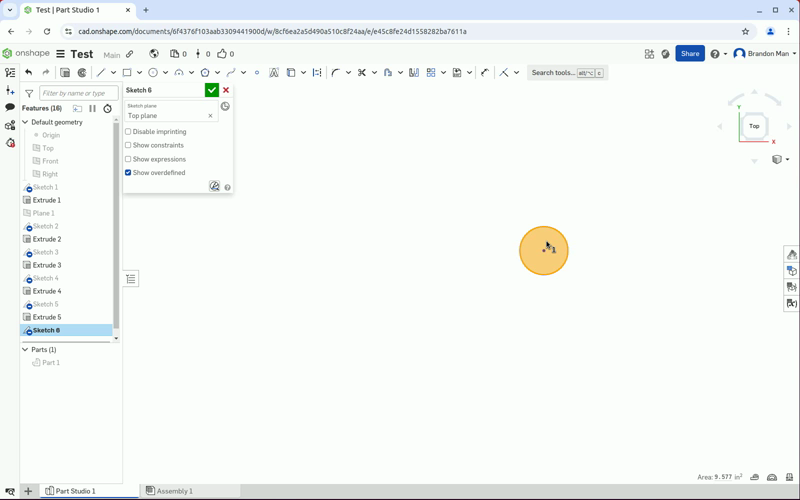
scroll(-6)
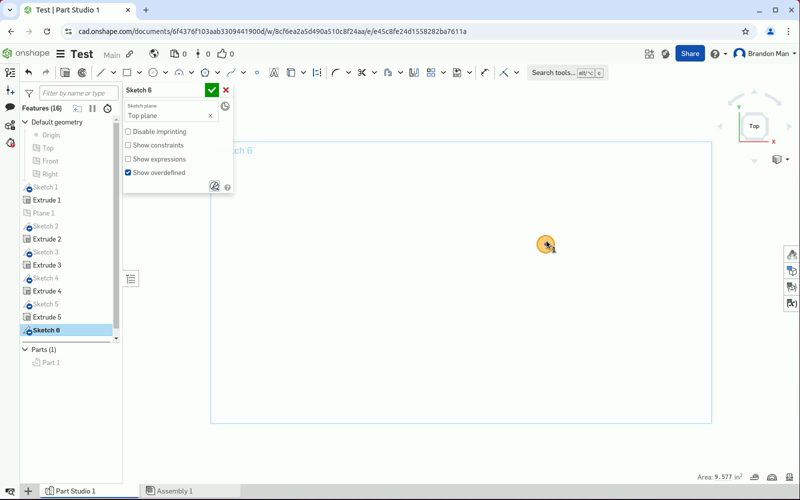
mouse_move(73, 352)
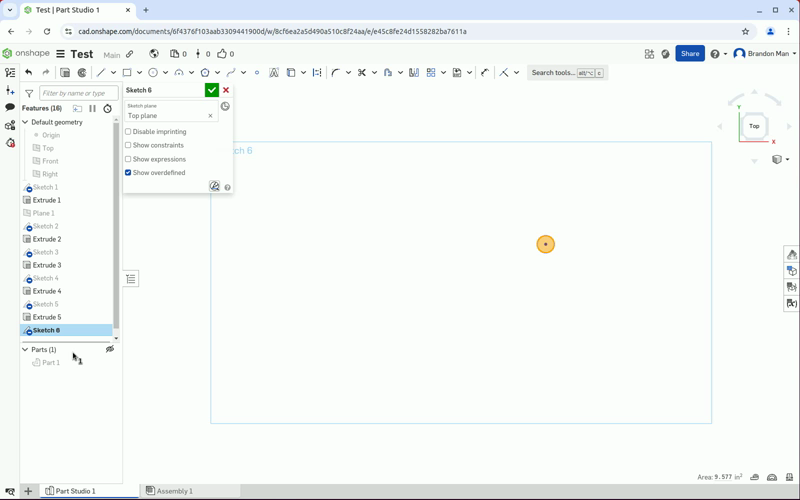
key(shift+y)
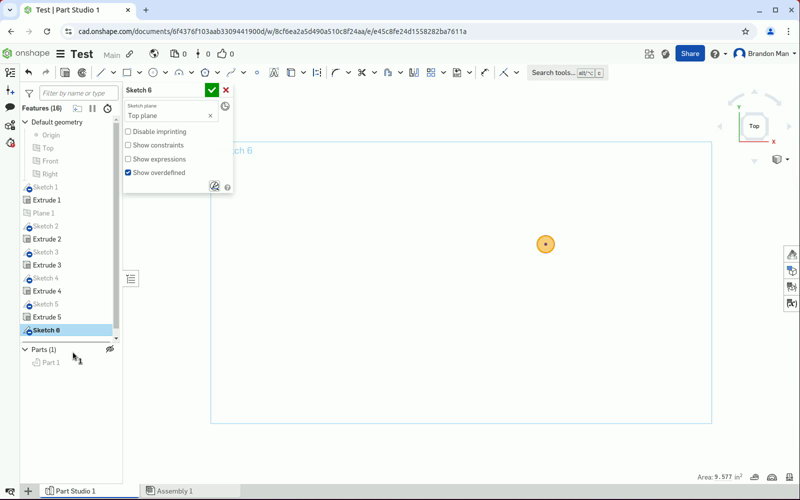
key(shift+e)
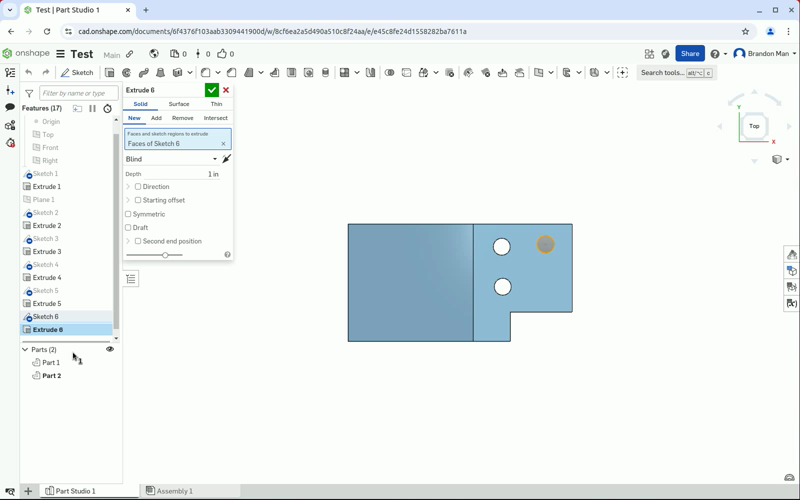
mouse_move(143, 106)
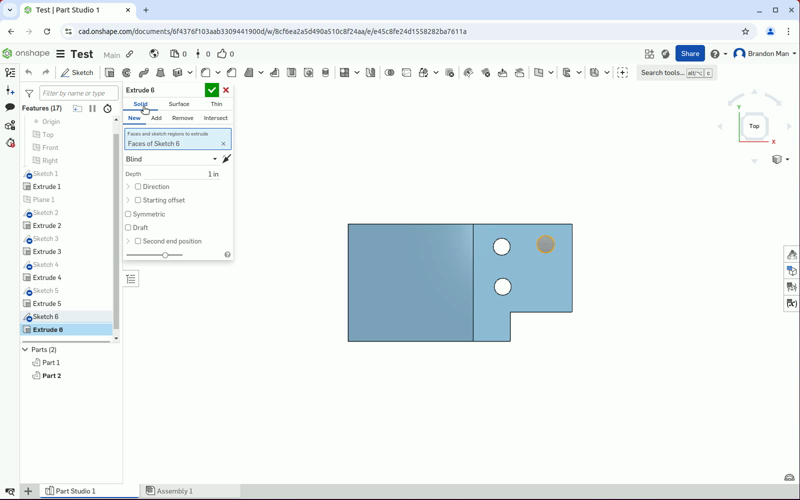
click(143, 106)
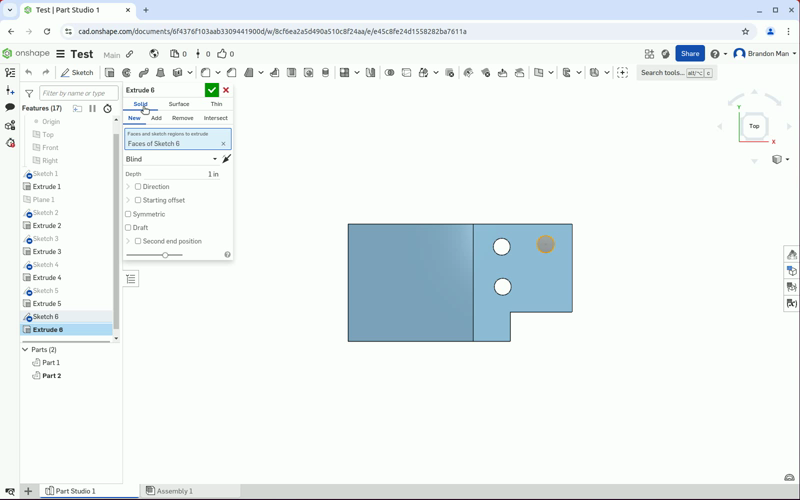
mouse_move(186, 120)
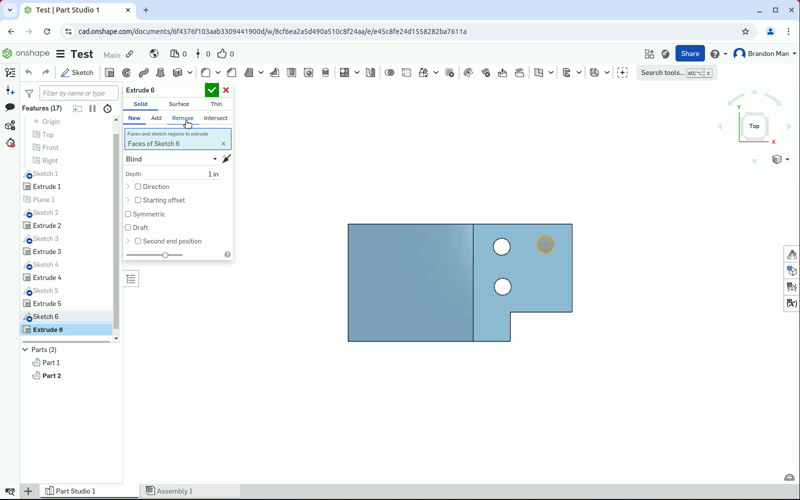
click(186, 120)
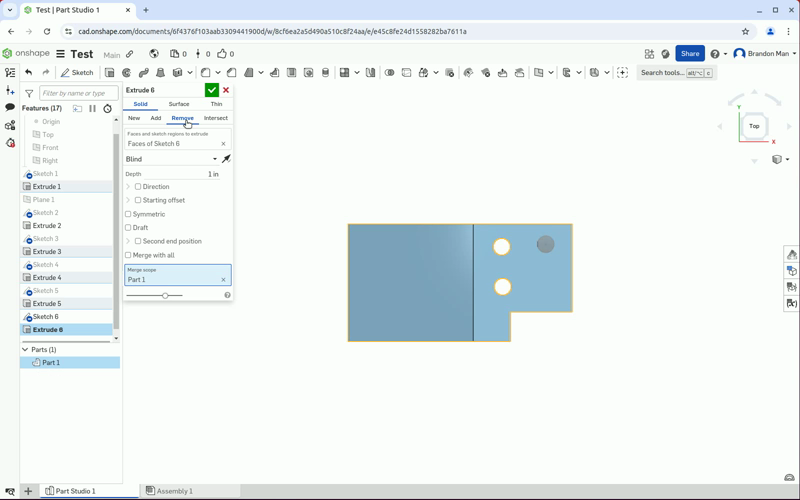
key(tab, 4)
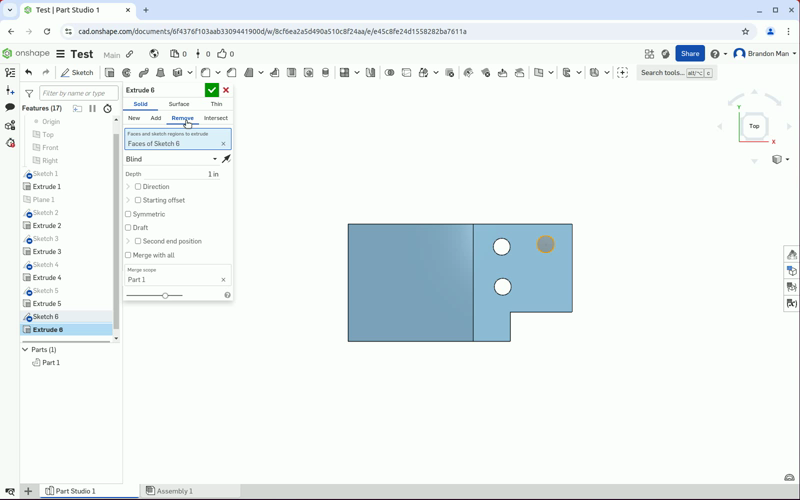
text(-30.33)
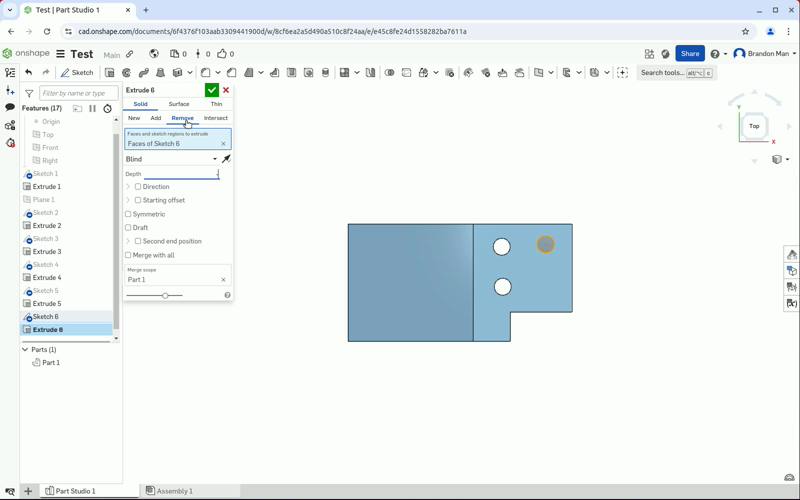
key(tab, 3)
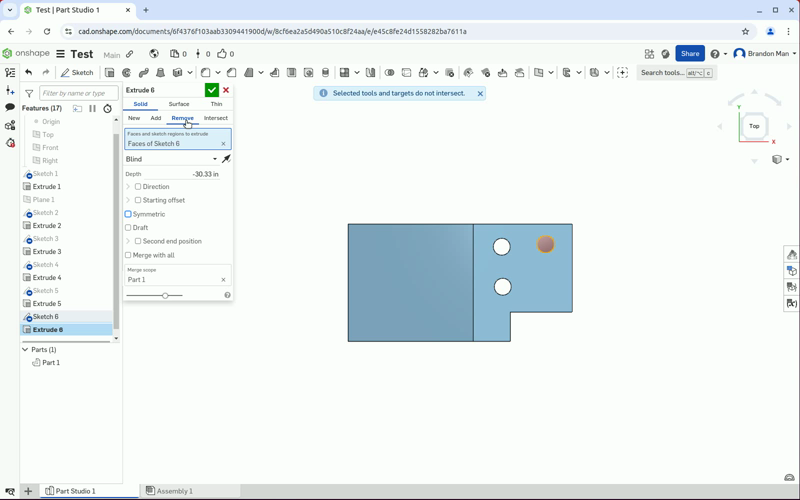
key(space)
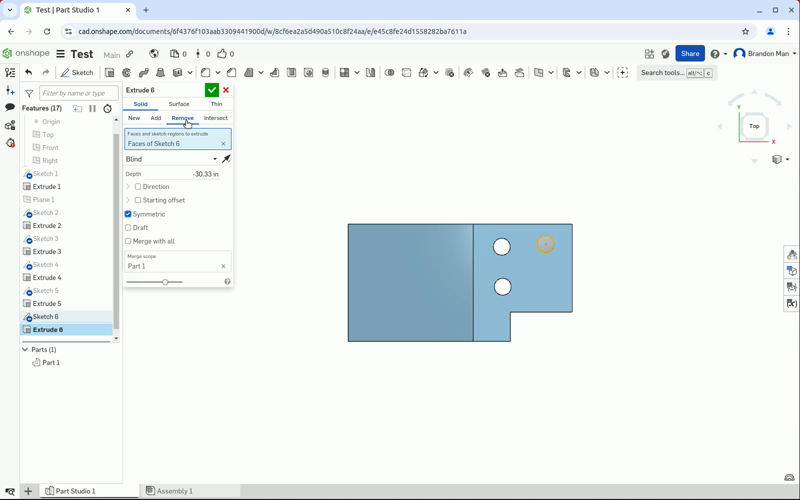
key(tab, 2)
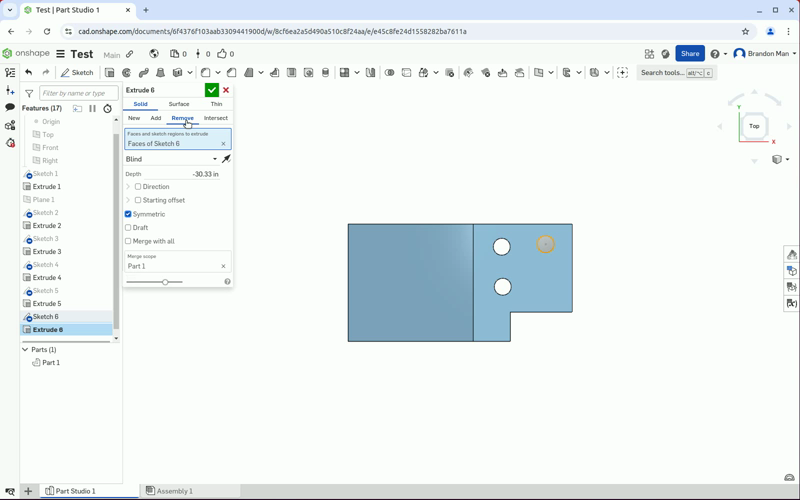
key(space)
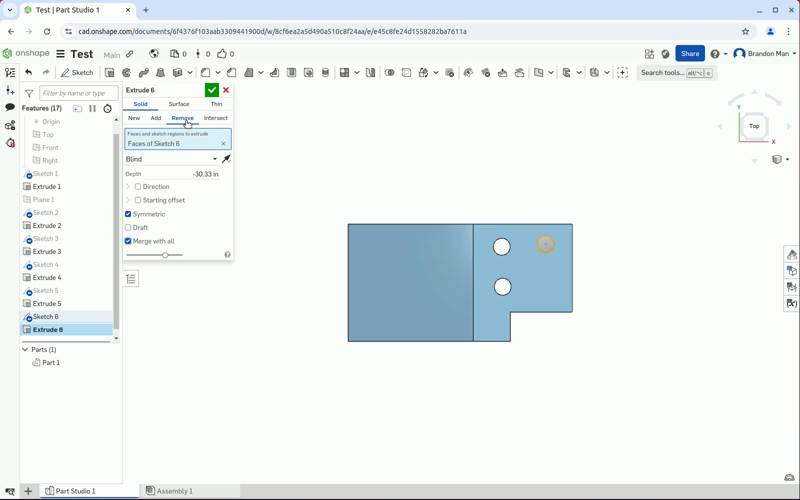
key(enter)
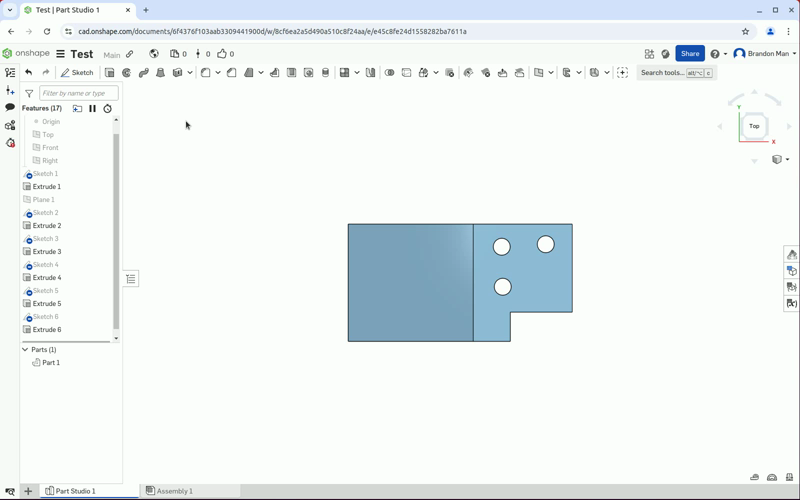
key(shift+h)
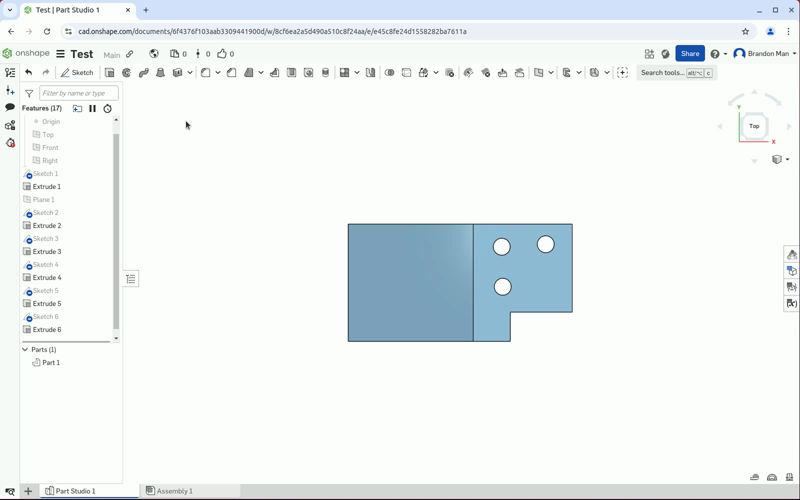
key(shift+h)
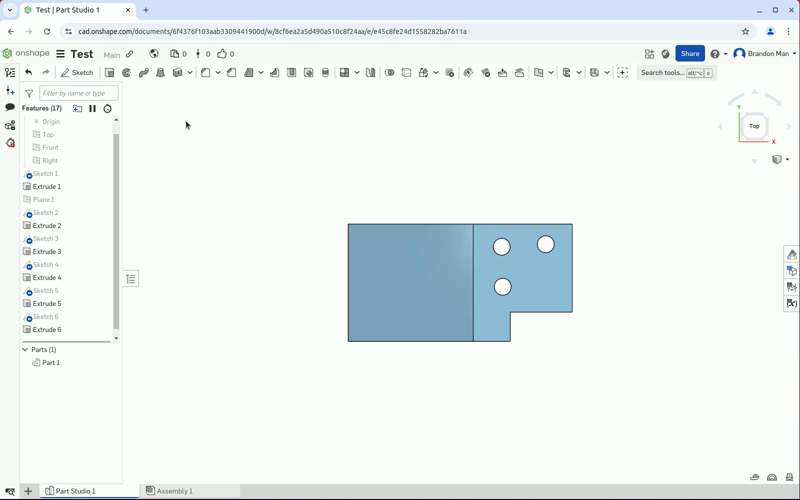
mouse_move(69, 176)
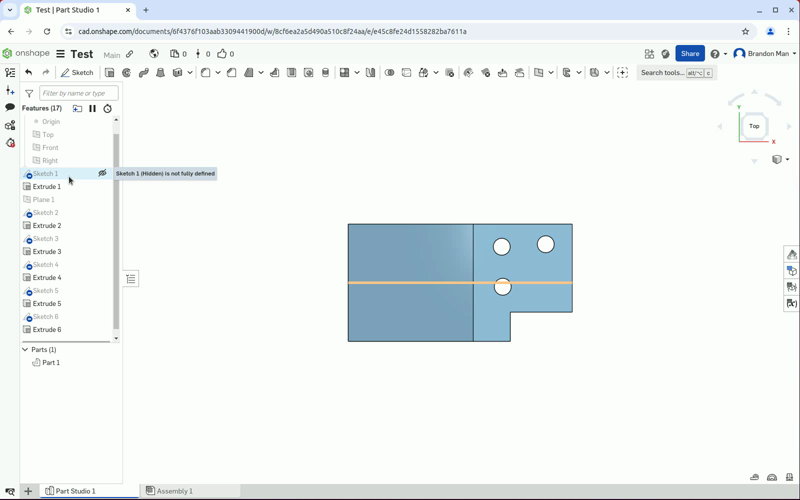
click(69, 176)
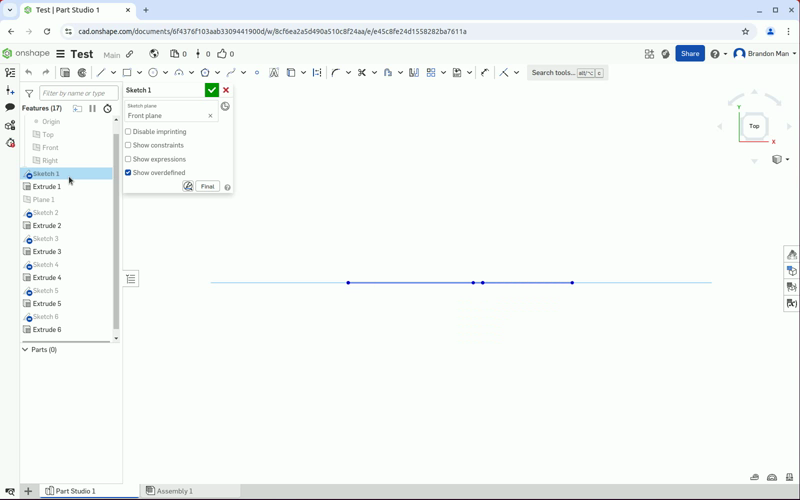
mouse_move(229, 92)
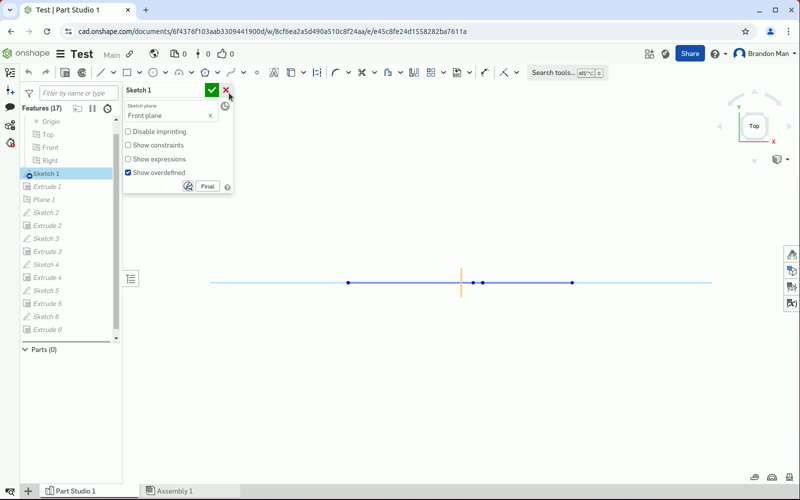
click(229, 92)
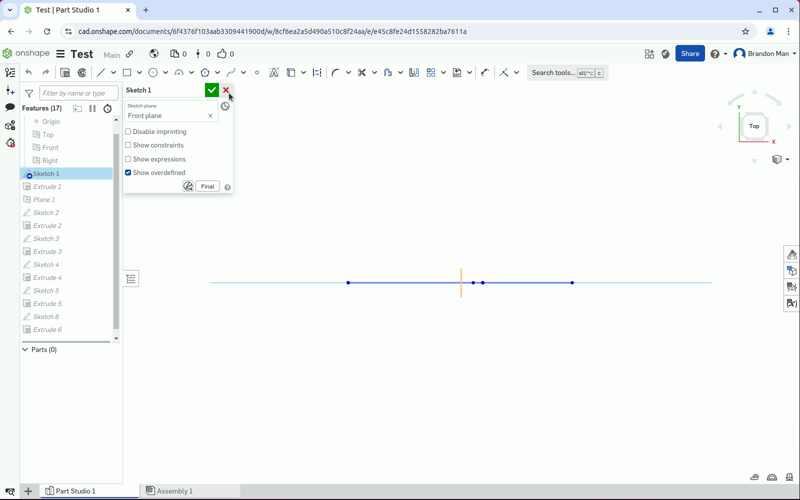
key(shift+s)
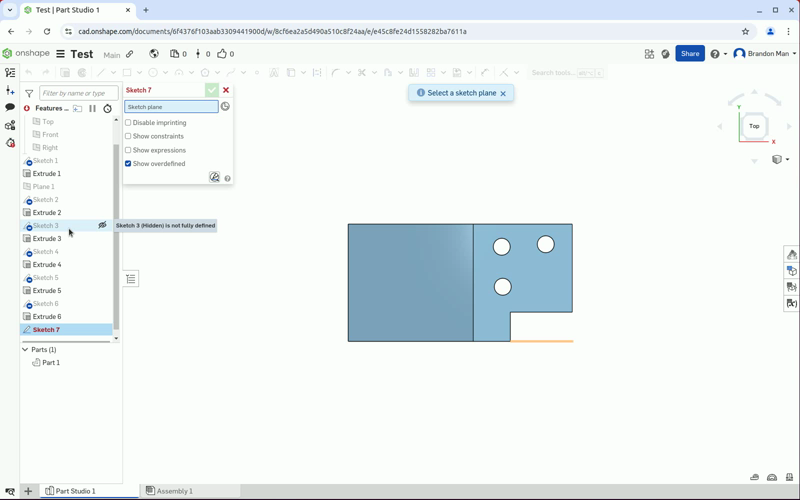
scroll(3)
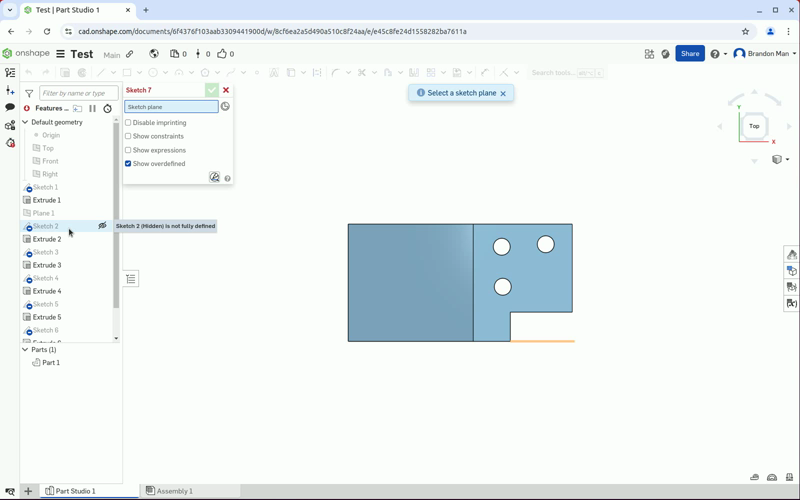
mouse_move(69, 150)
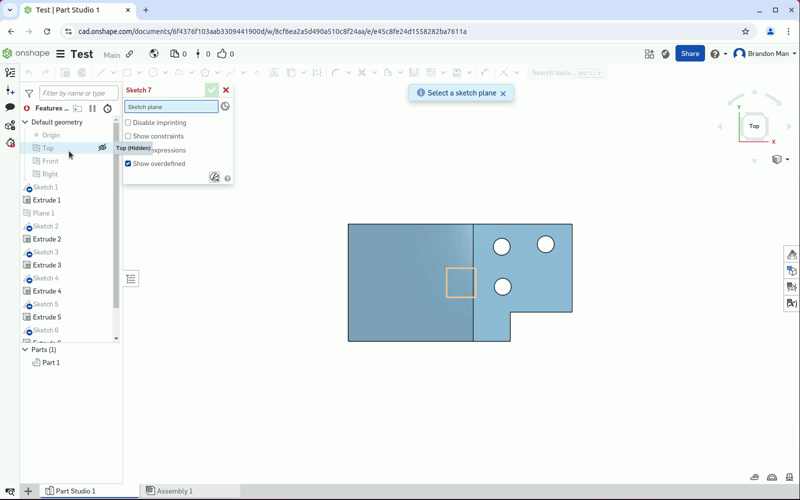
click(69, 150)
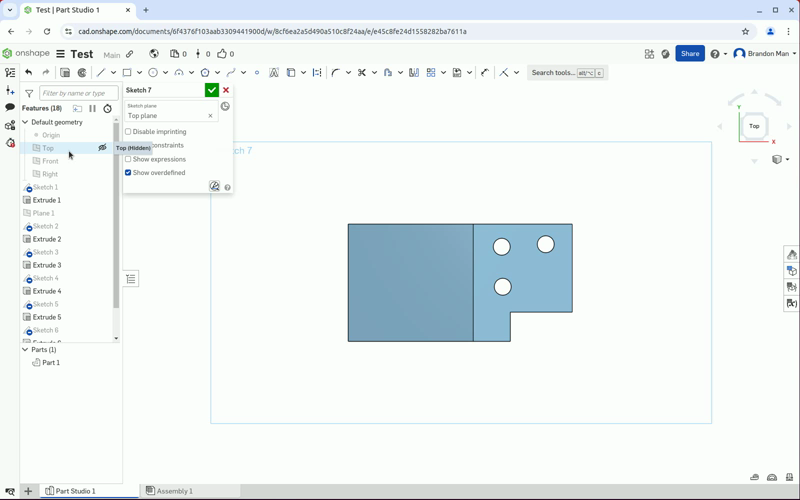
mouse_move(73, 352)
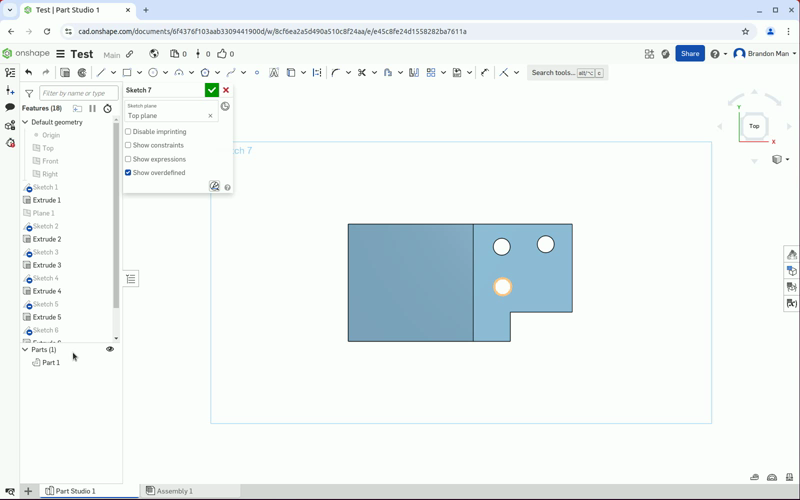
key(y)
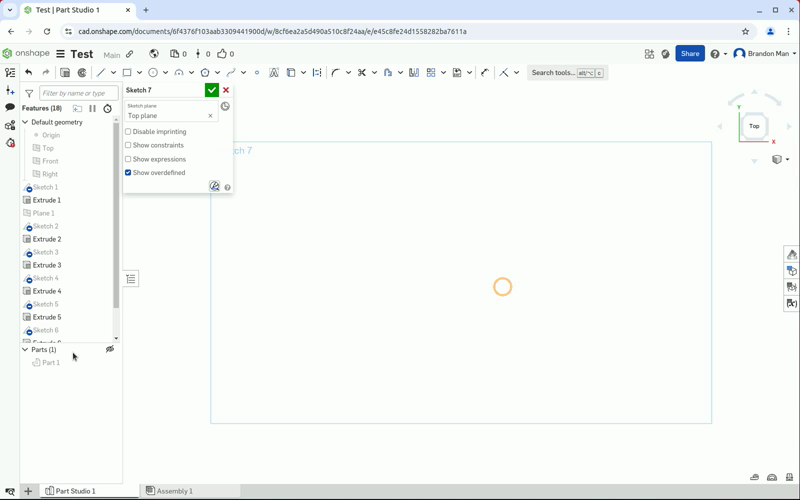
key(c)
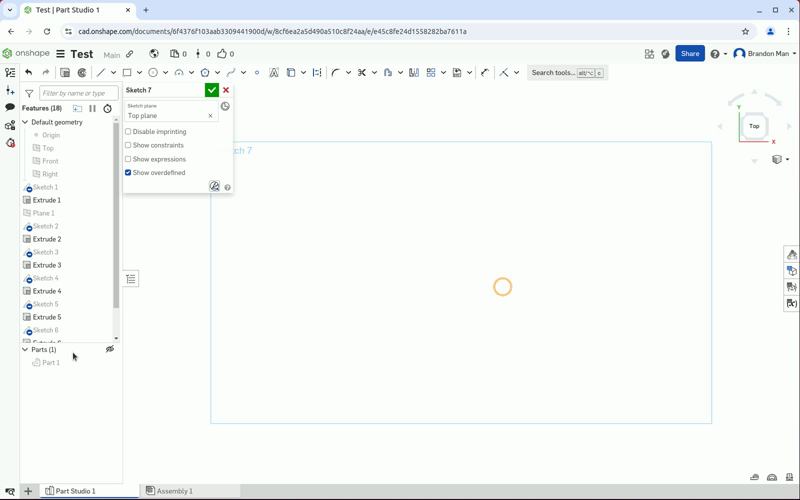
key_down(shift)
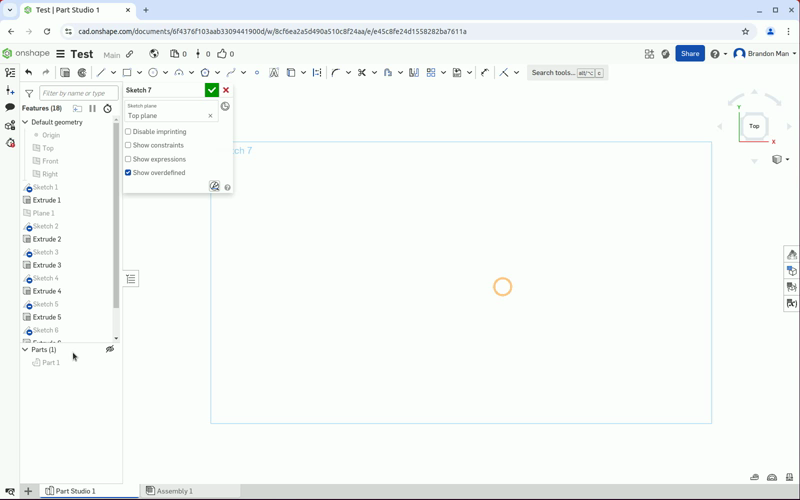
mouse_move(549, 286)
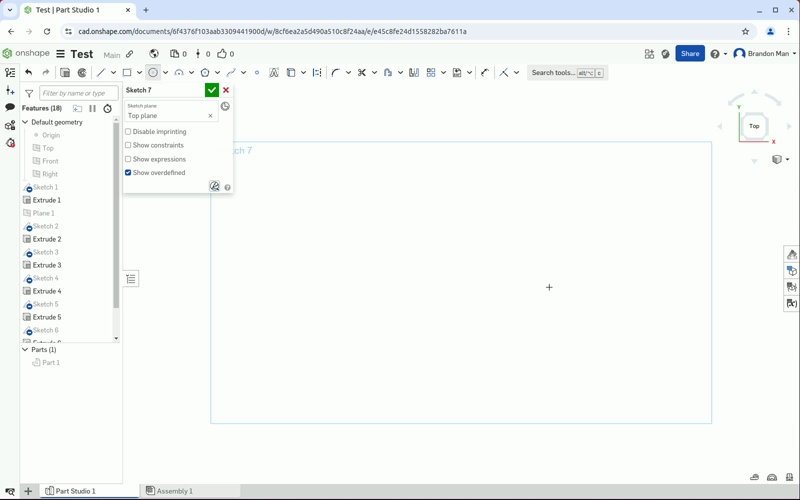
click(549, 286)
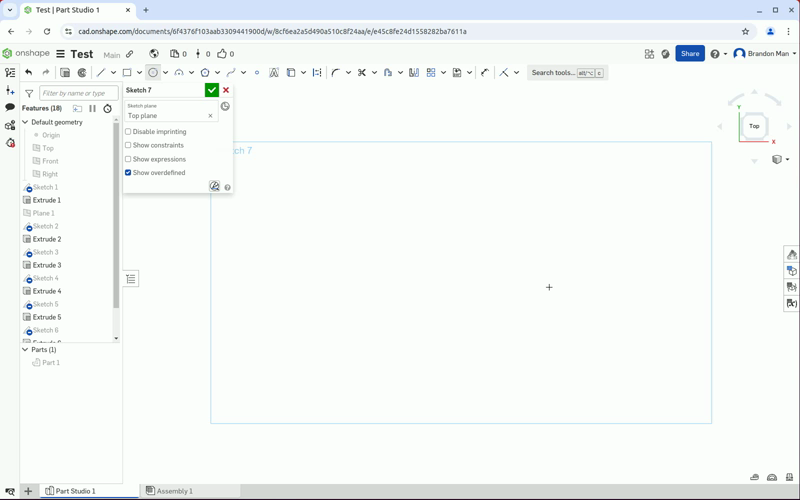
key_up(shift)
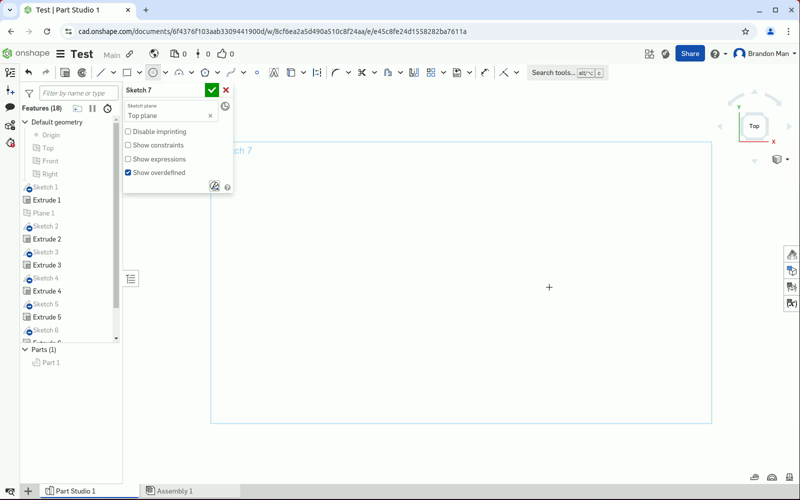
mouse_move(559, 286)
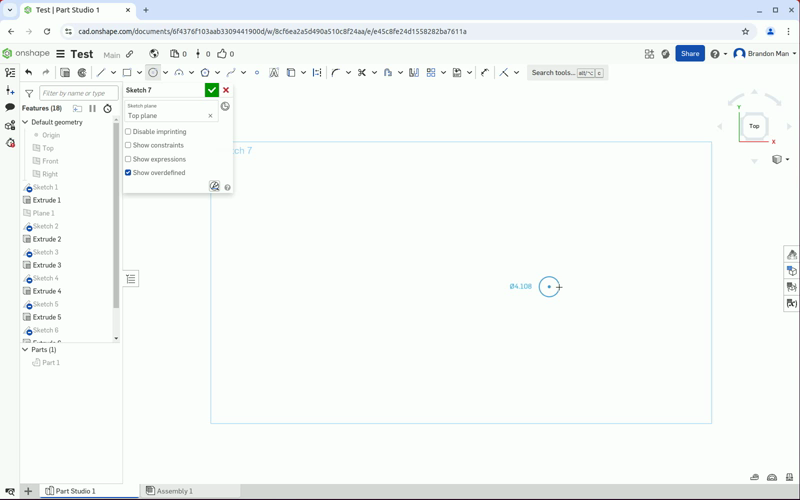
click(559, 286)
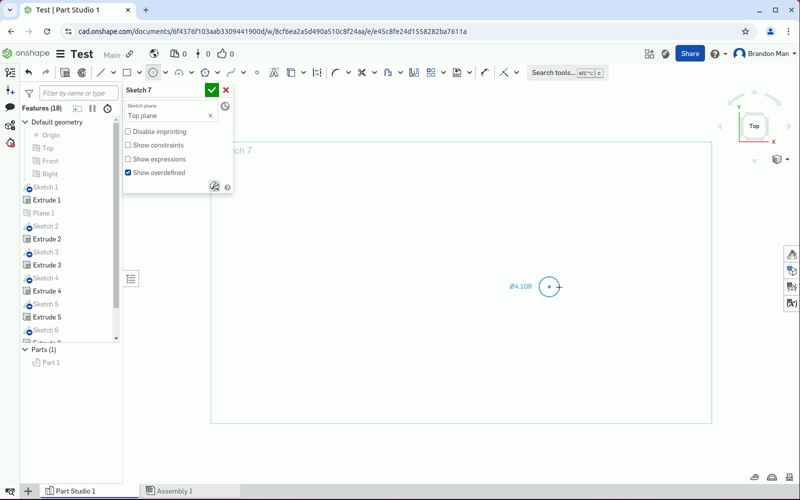
key(esc)
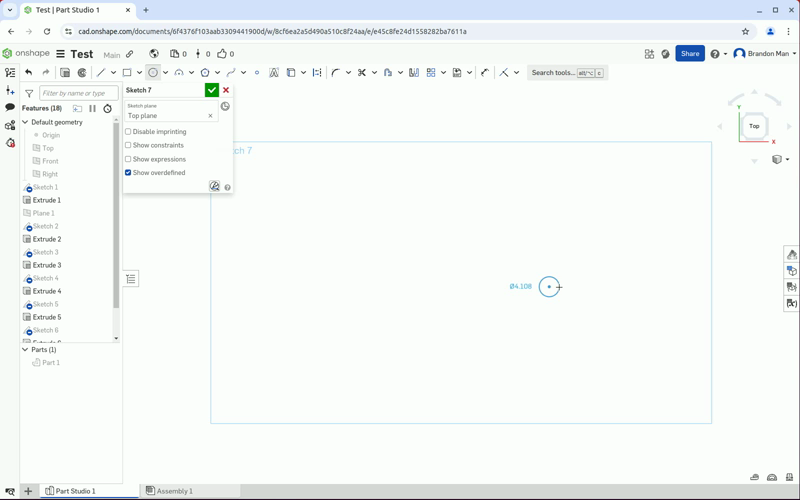
mouse_move(544, 287)
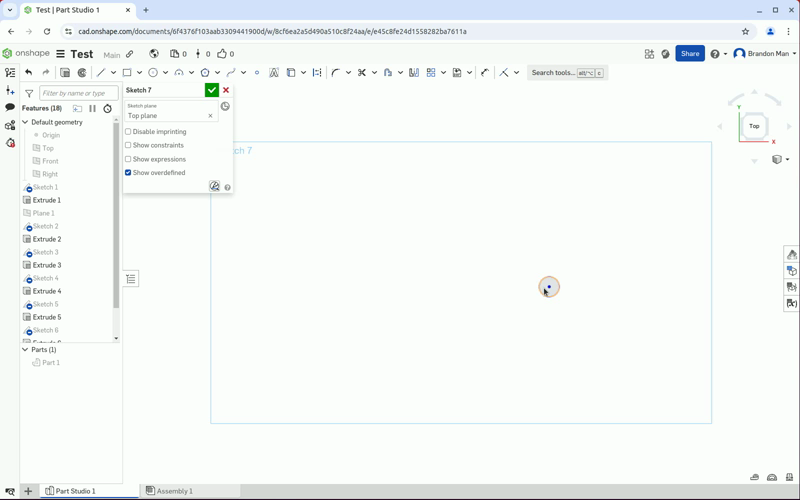
scroll(6)
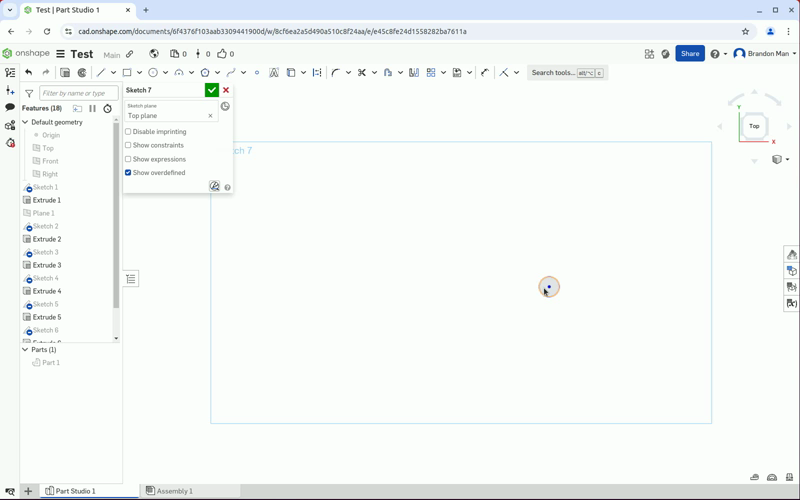
scroll(6)
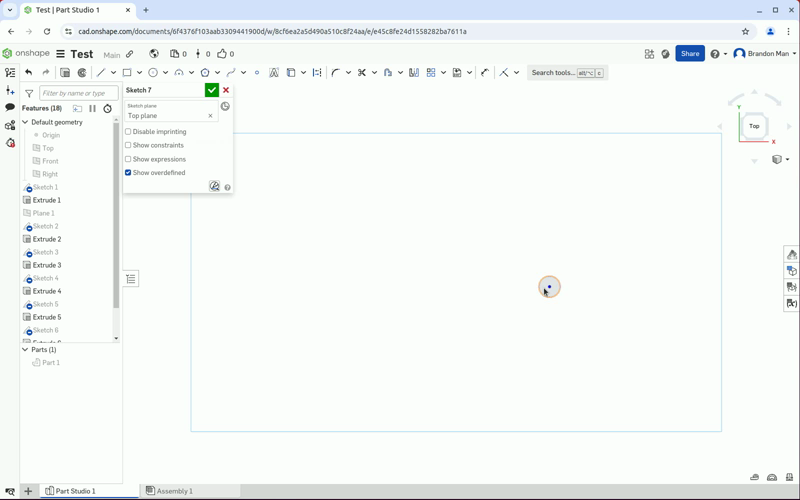
scroll(6)
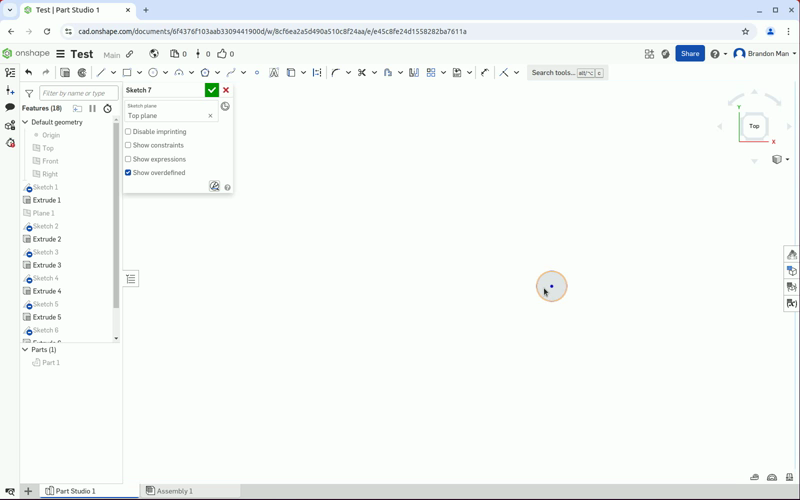
scroll(6)
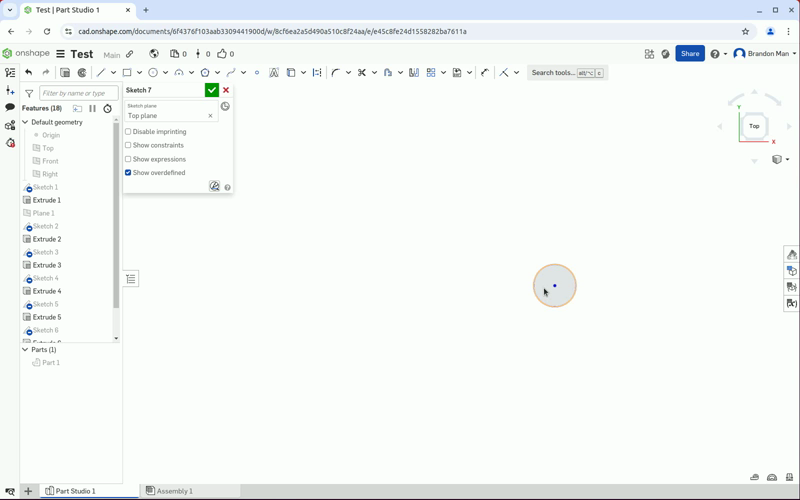
scroll(6)
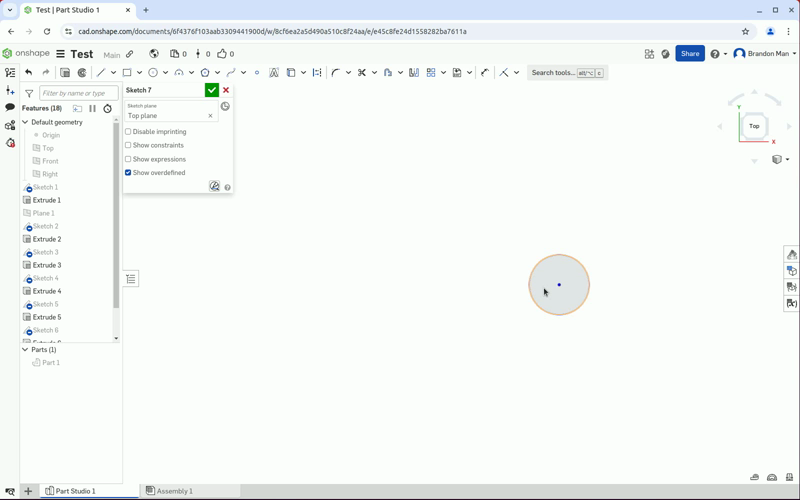
scroll(6)
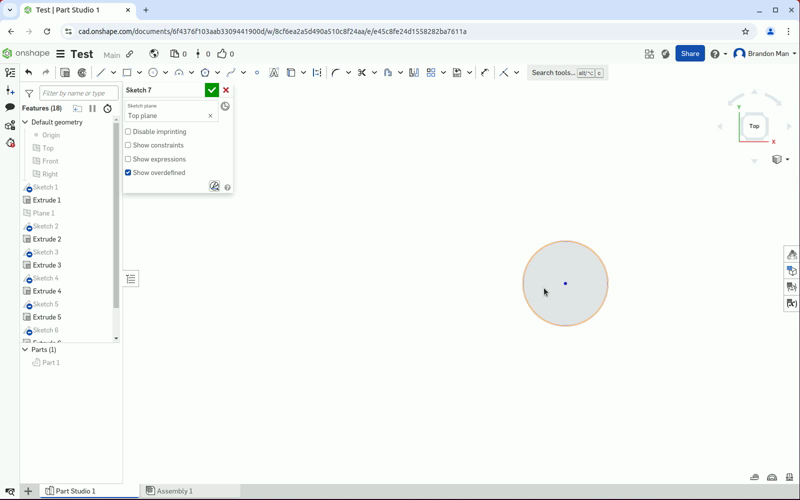
scroll(6)
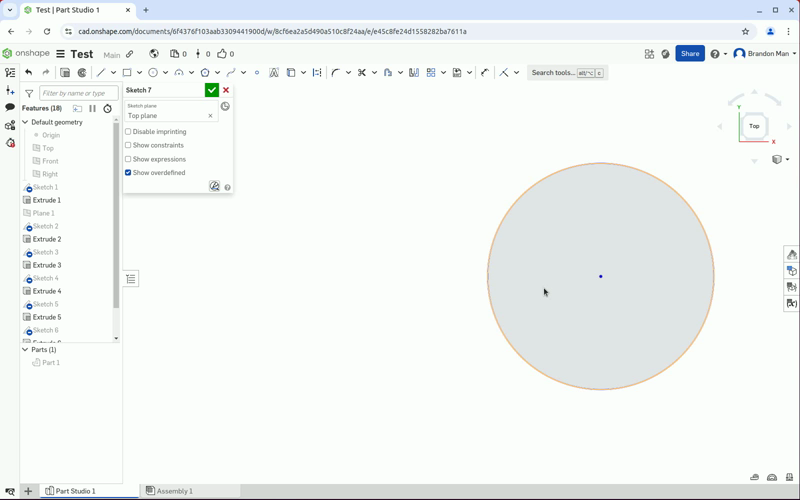
click(544, 287)
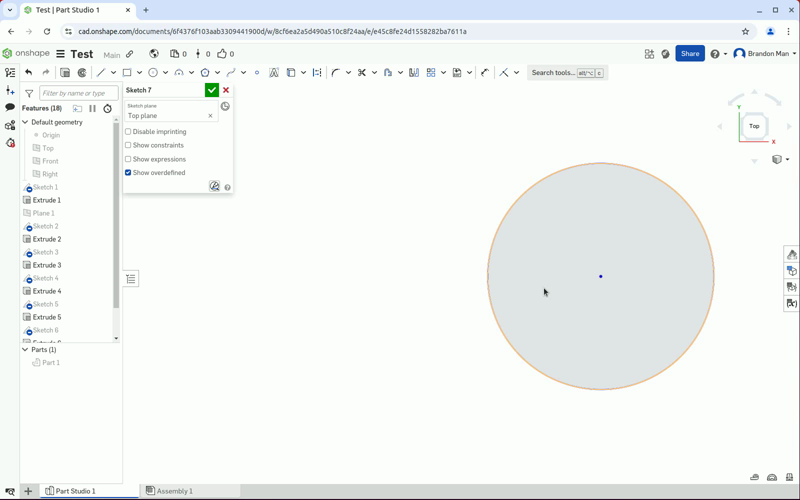
scroll(-6)
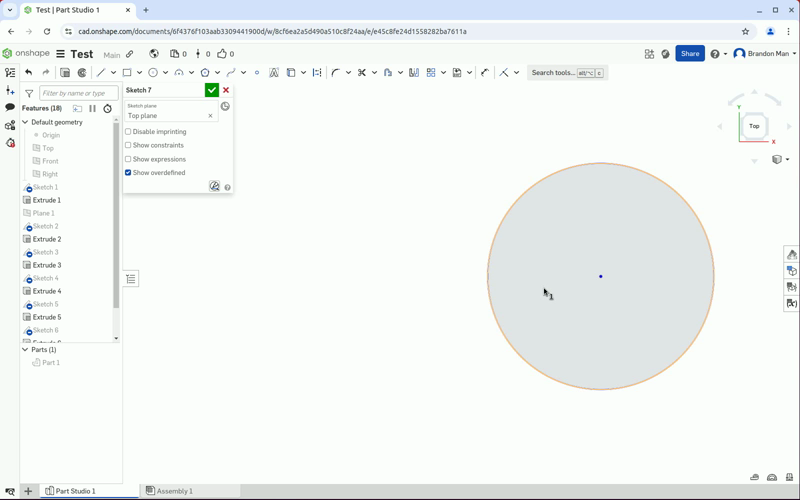
scroll(-6)
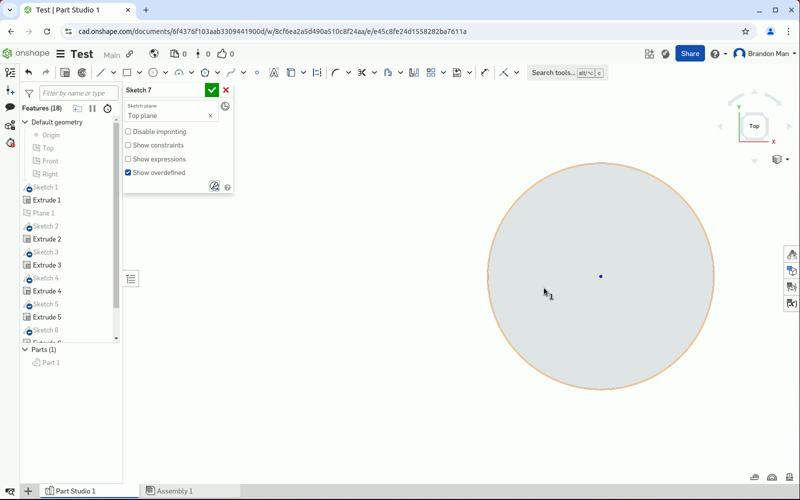
scroll(-6)
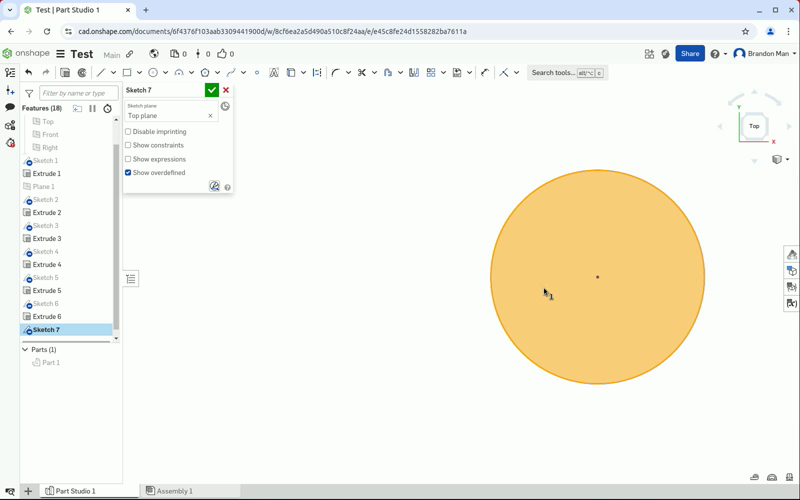
scroll(-6)
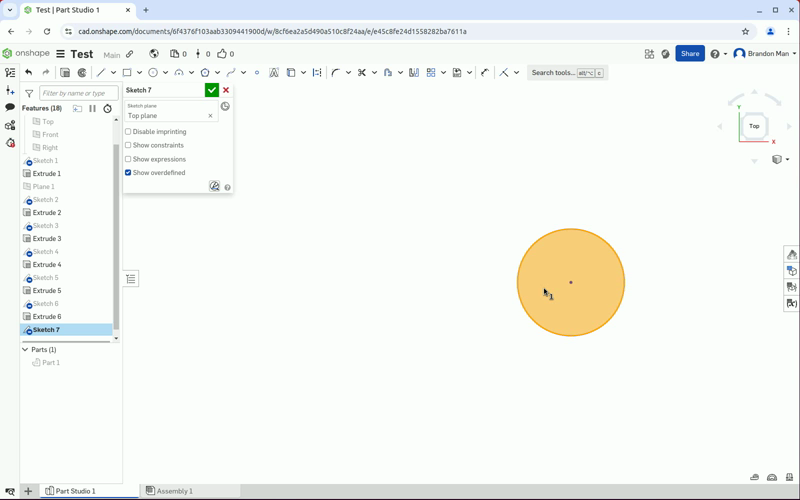
scroll(-6)
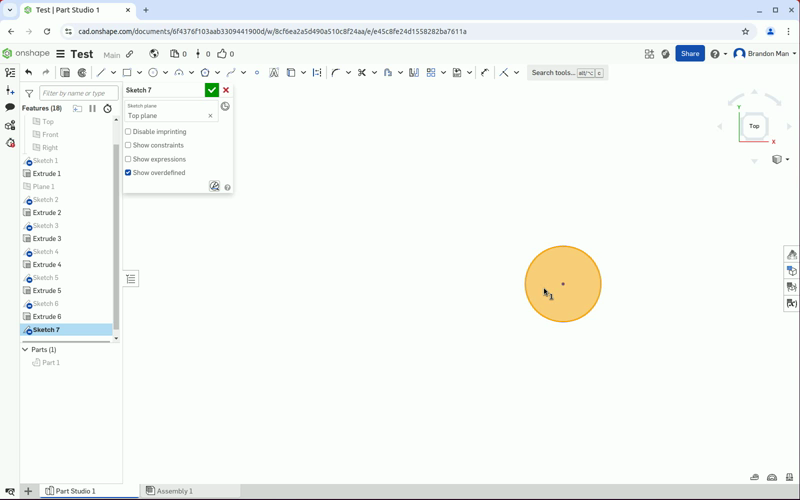
scroll(-6)
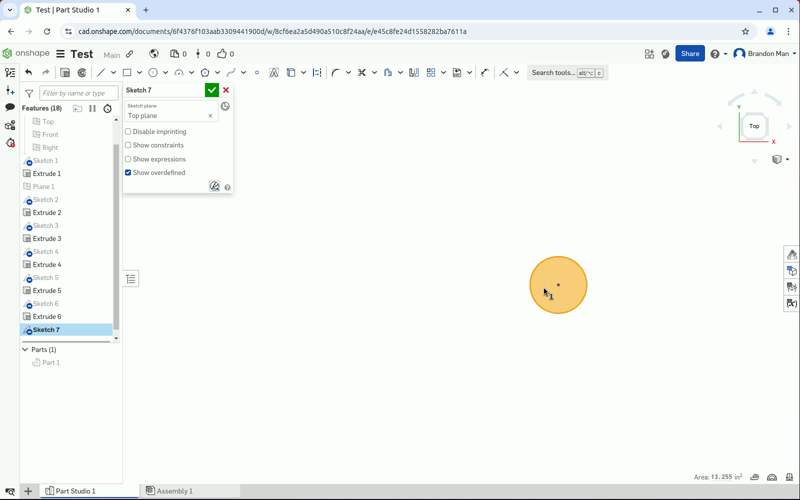
scroll(-6)
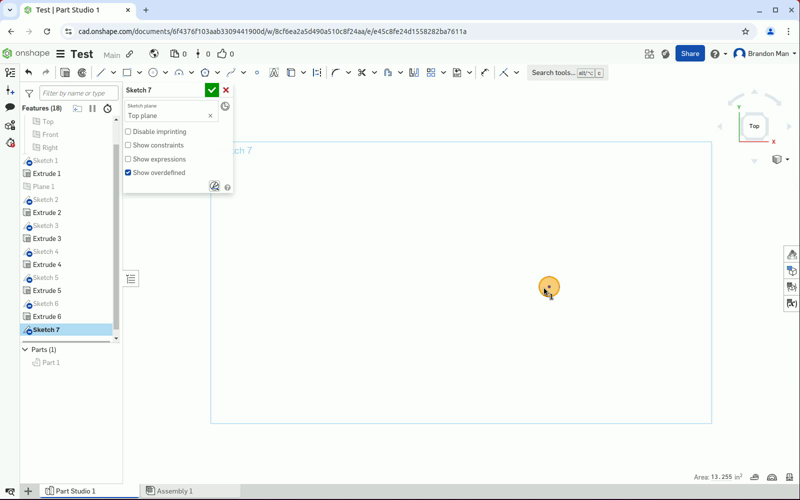
mouse_move(73, 352)
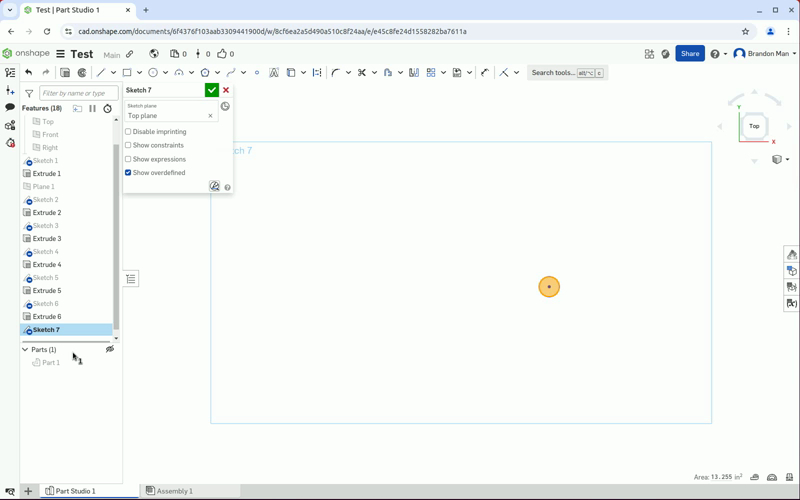
key(shift+y)
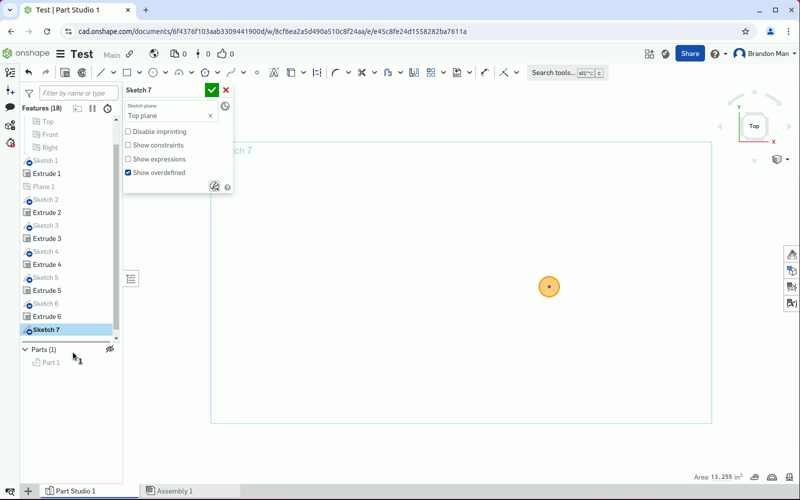
key(shift+e)
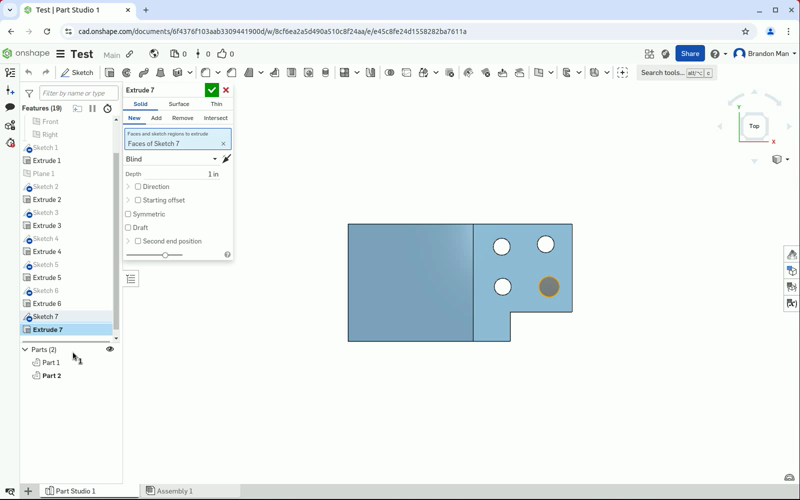
mouse_move(143, 106)
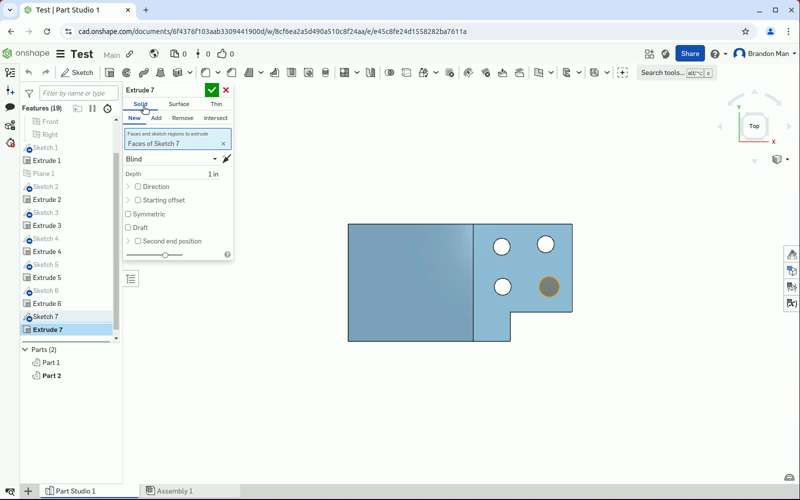
click(143, 106)
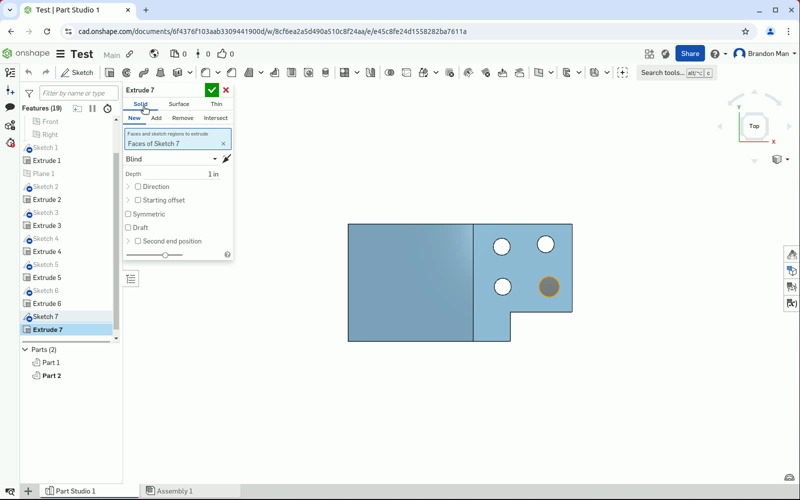
mouse_move(186, 120)
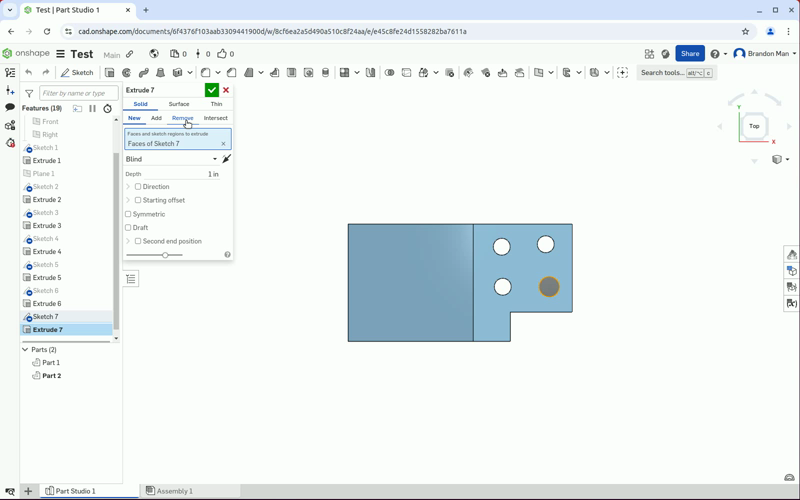
click(186, 120)
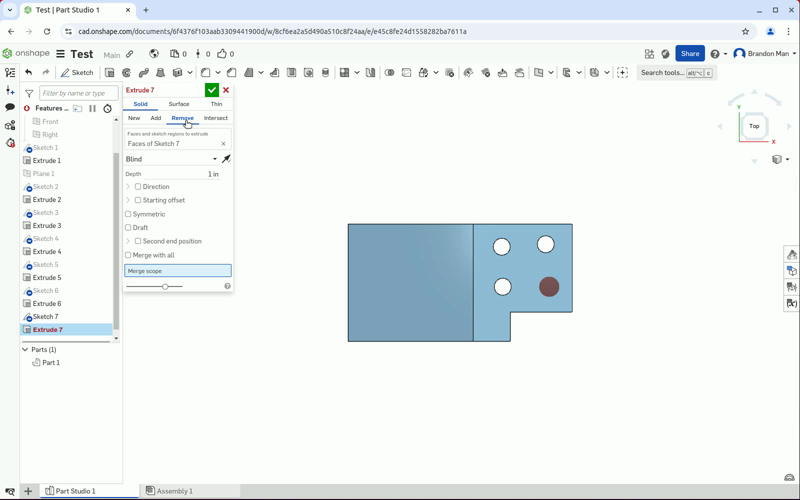
key(tab, 4)
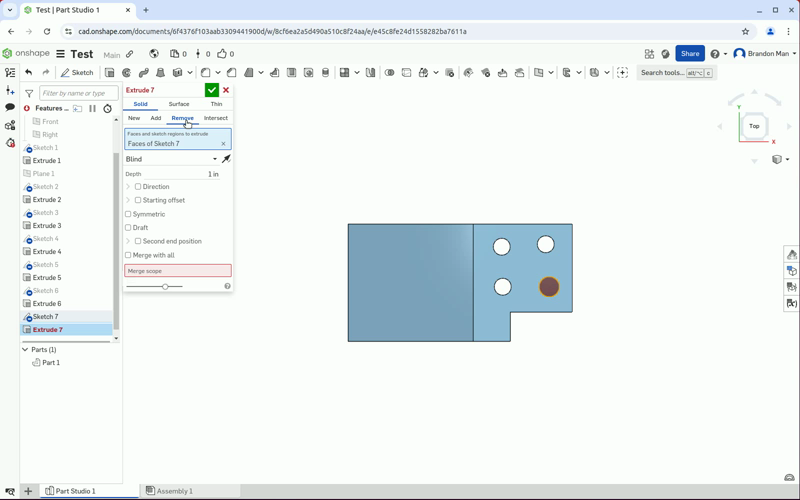
text(-30.33)
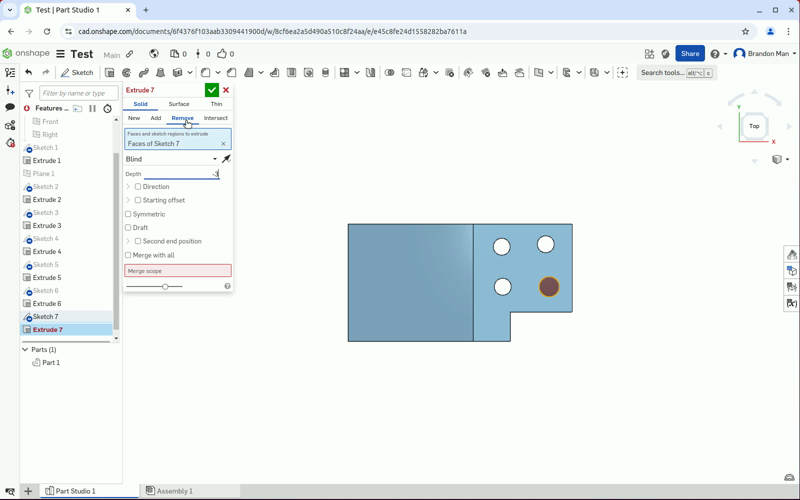
key(tab, 3)
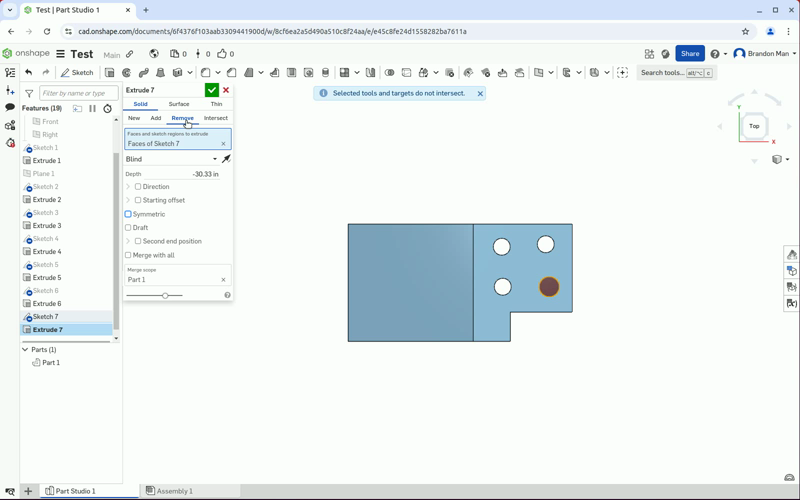
key(space)
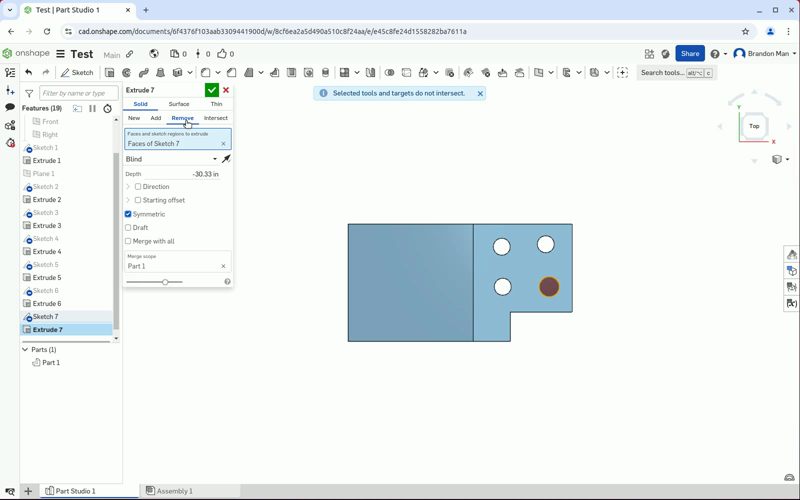
key(tab, 2)
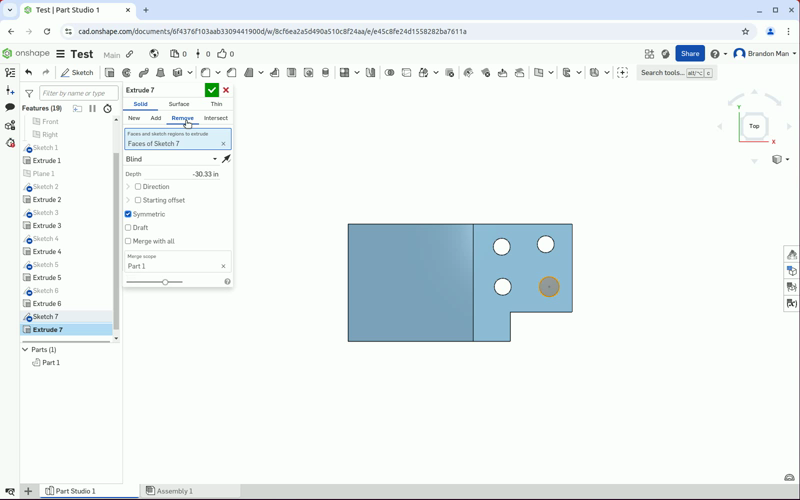
key(space)
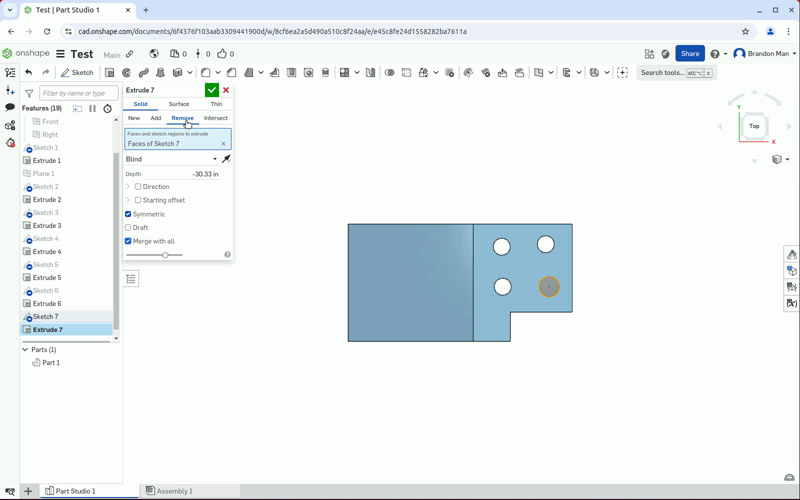
key(enter)
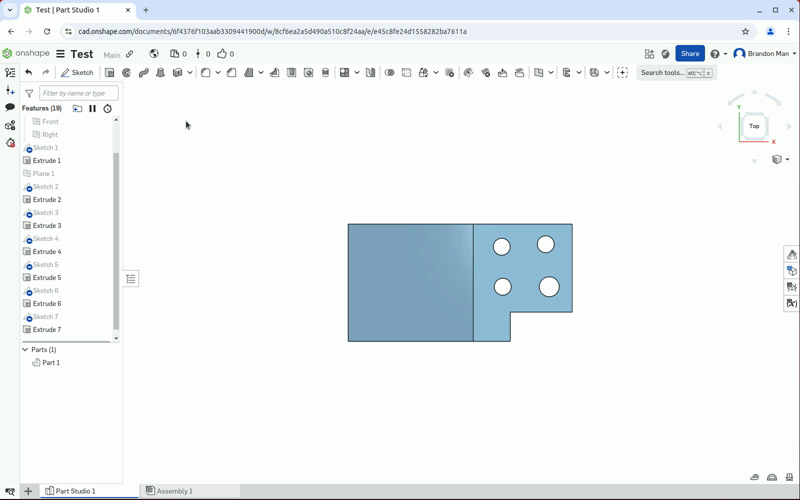
key(shift+h)
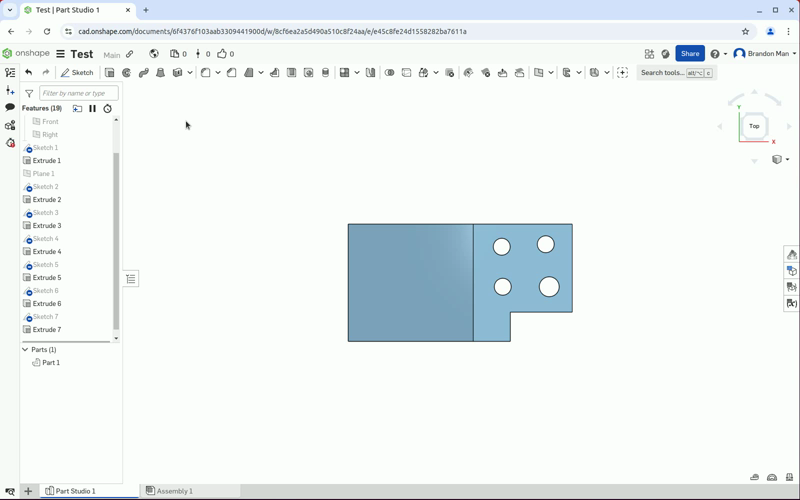
key(shift+h)
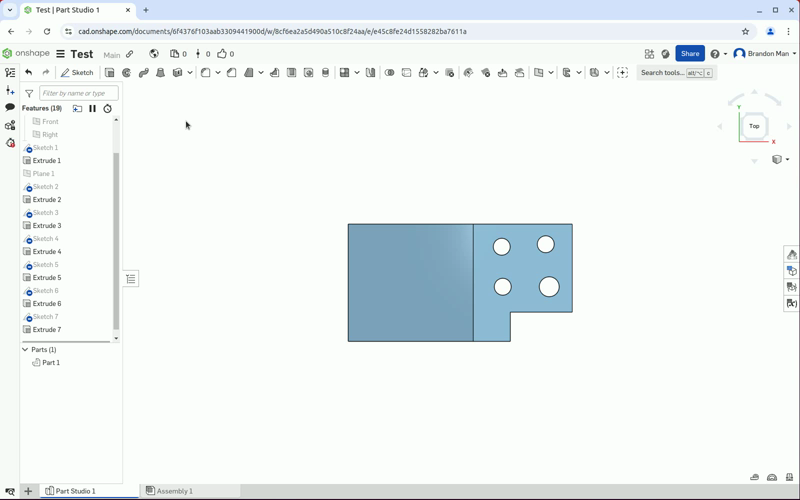
mouse_move(69, 150)
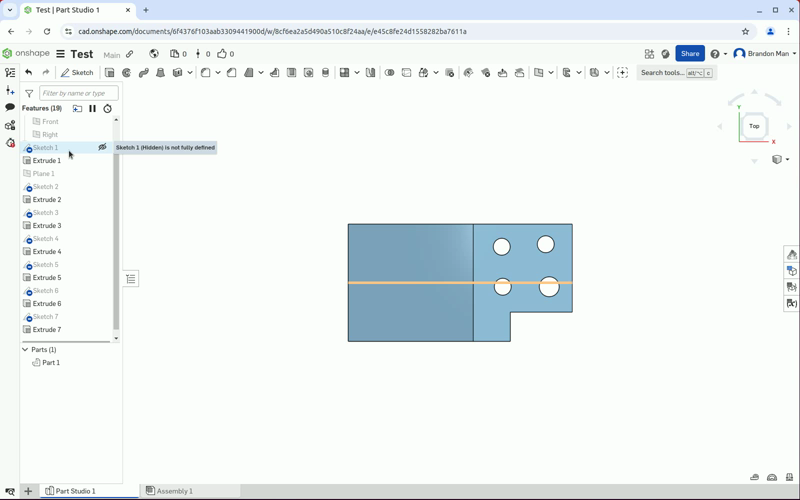
click(69, 150)
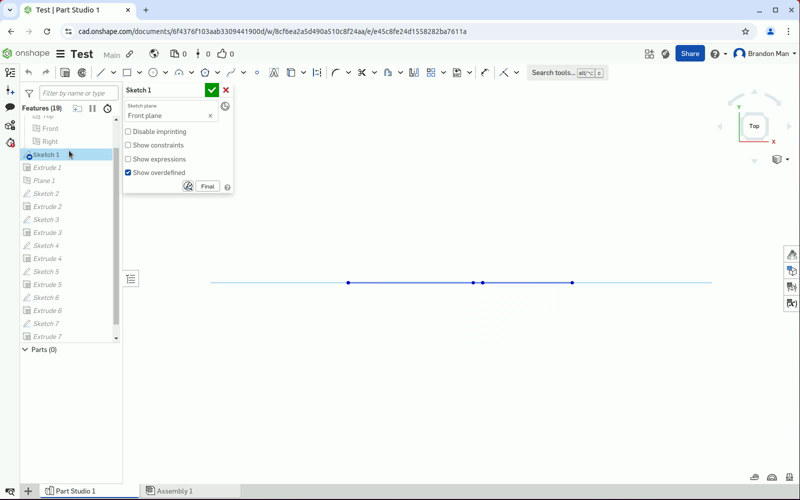
mouse_move(229, 92)
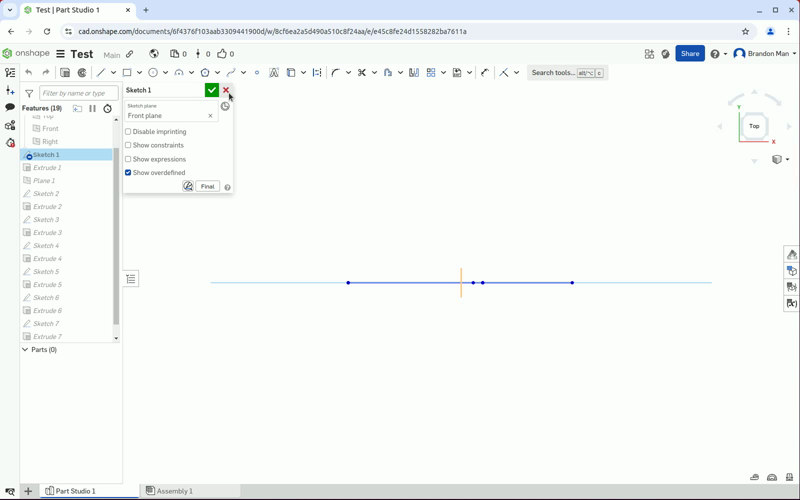
click(229, 92)
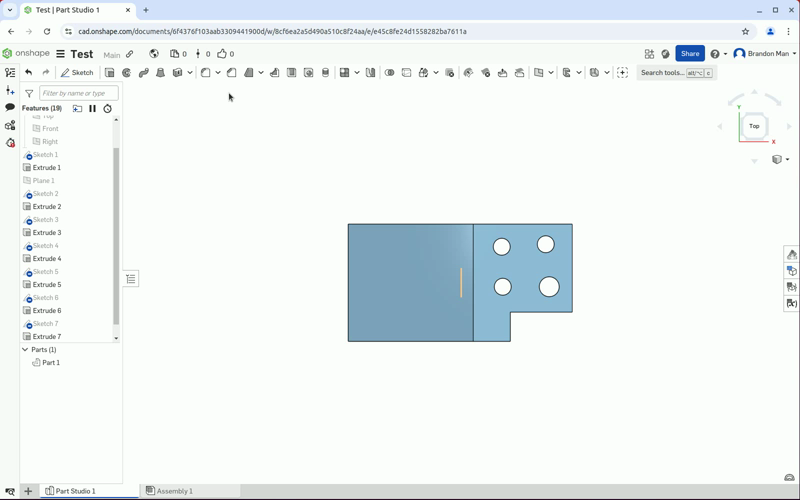
mouse_move(73, 352)
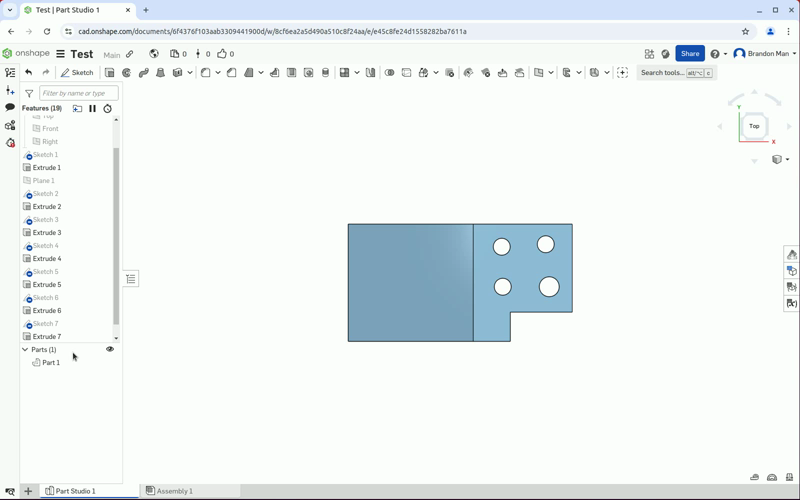
key(y)
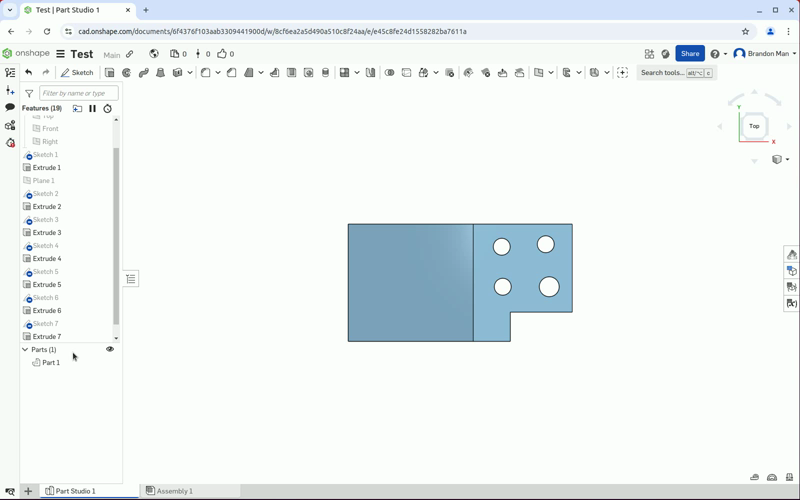
key(shift+p)
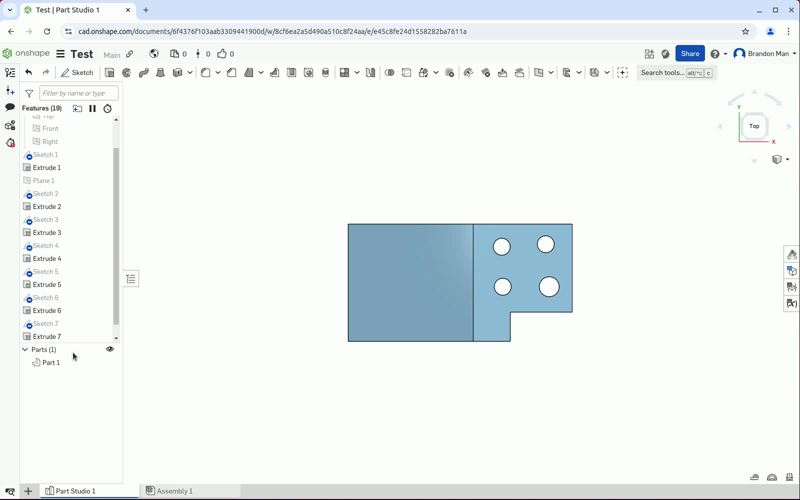
key(space)
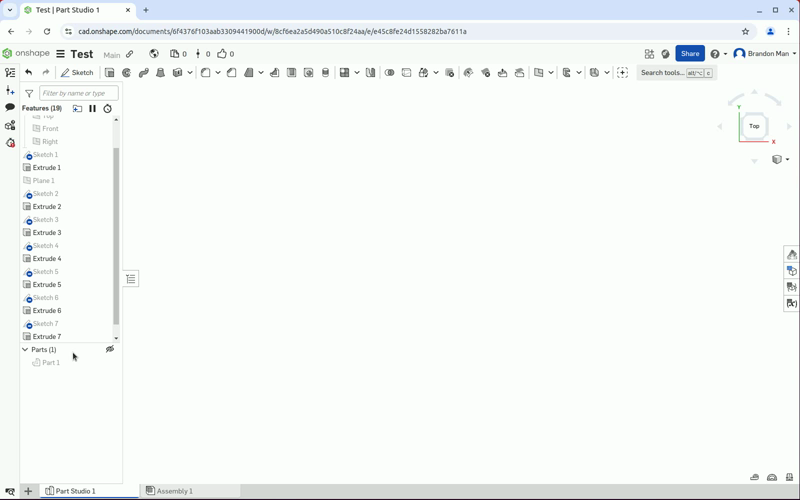
key_down(shift)
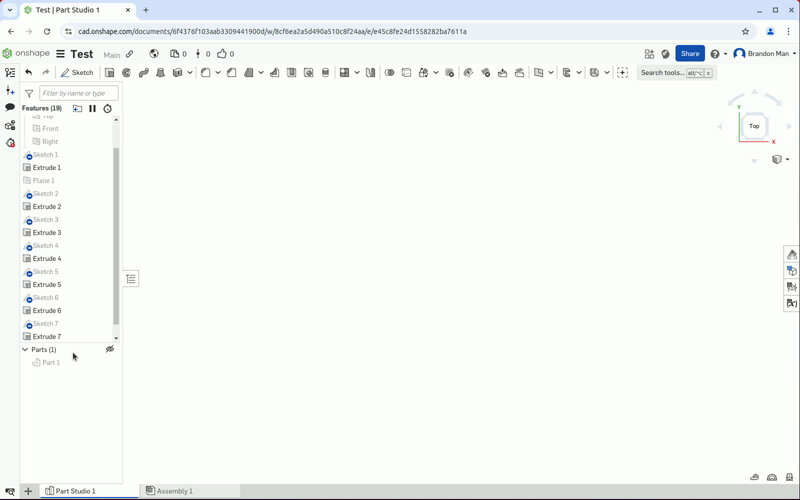
key(up)
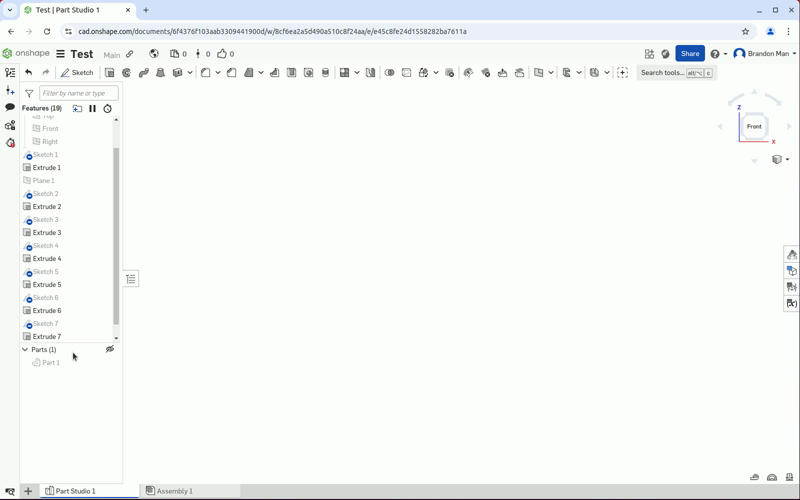
key_up(shift)
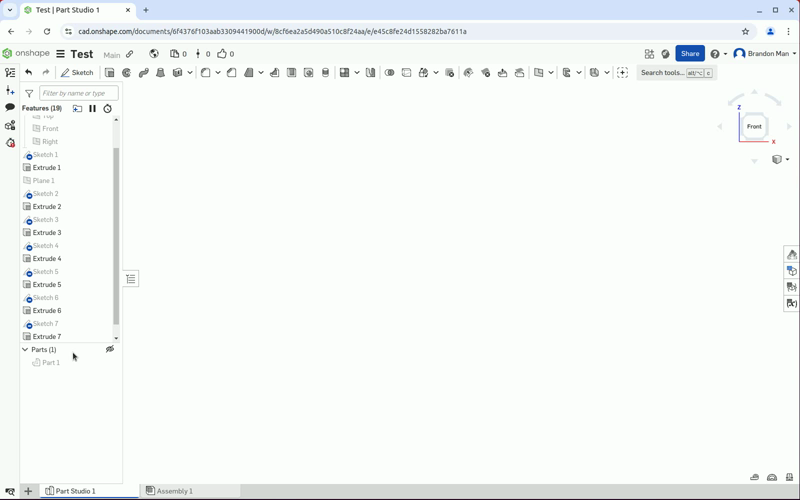
key(space)
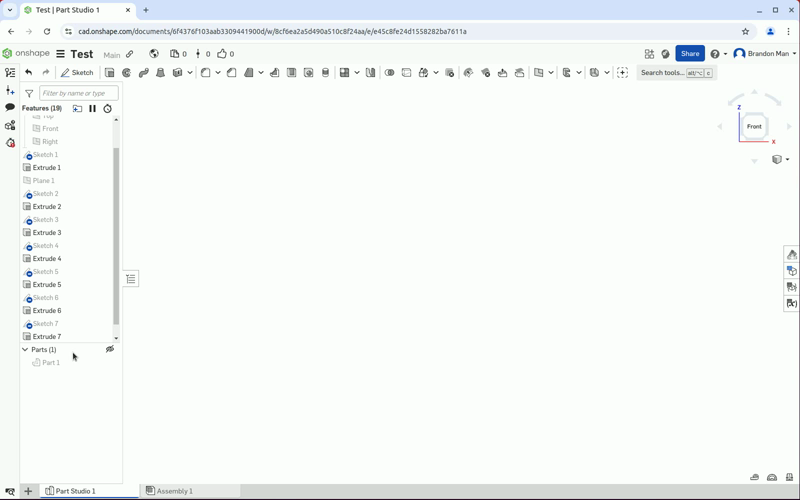
key_down(shift)
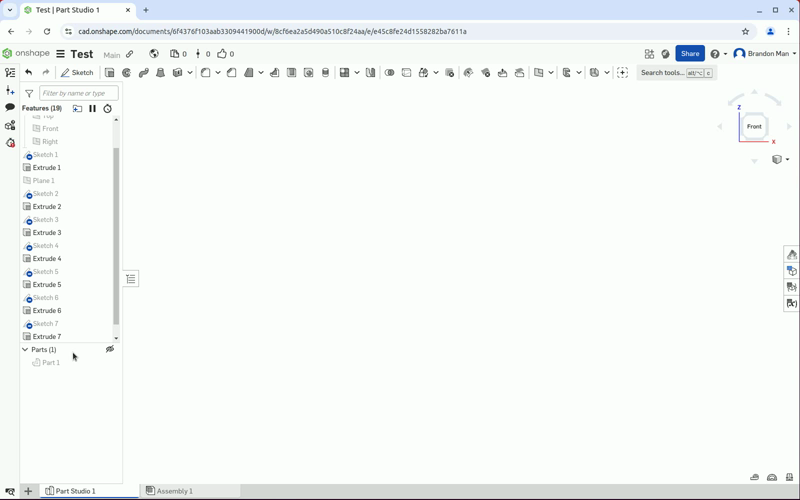
key(left)
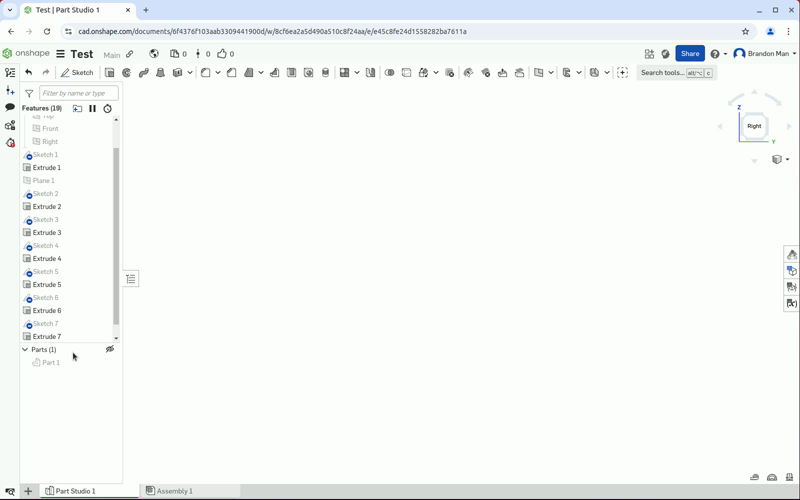
key_up(shift)
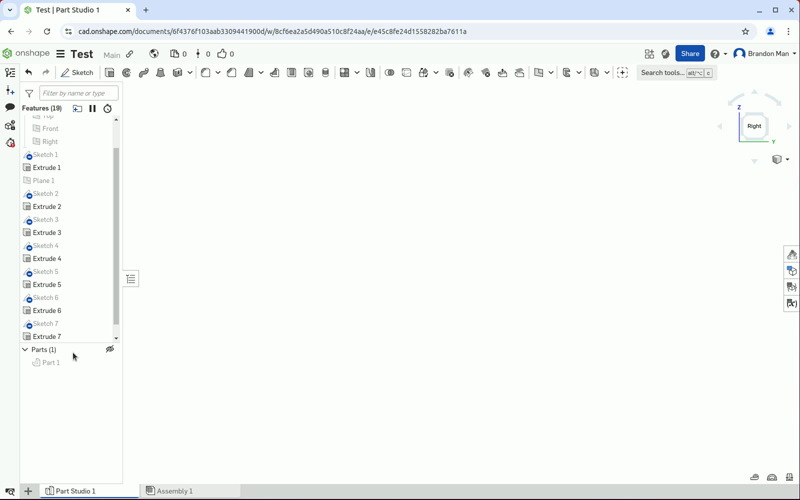
mouse_move(73, 352)
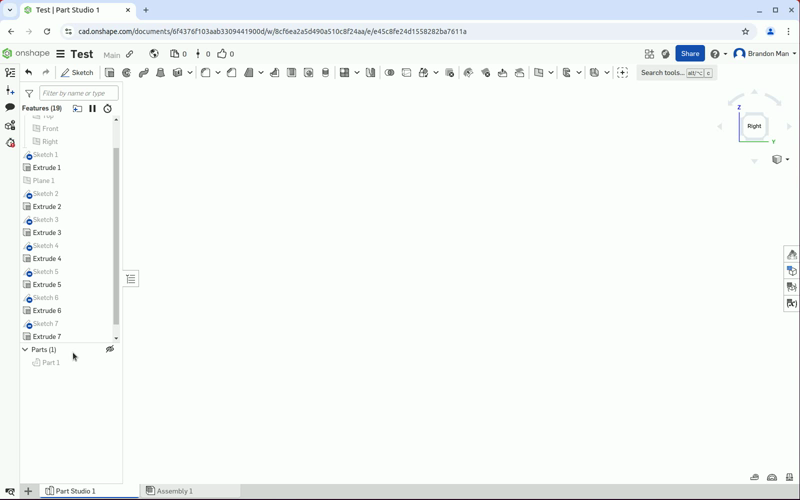
key(shift+y)
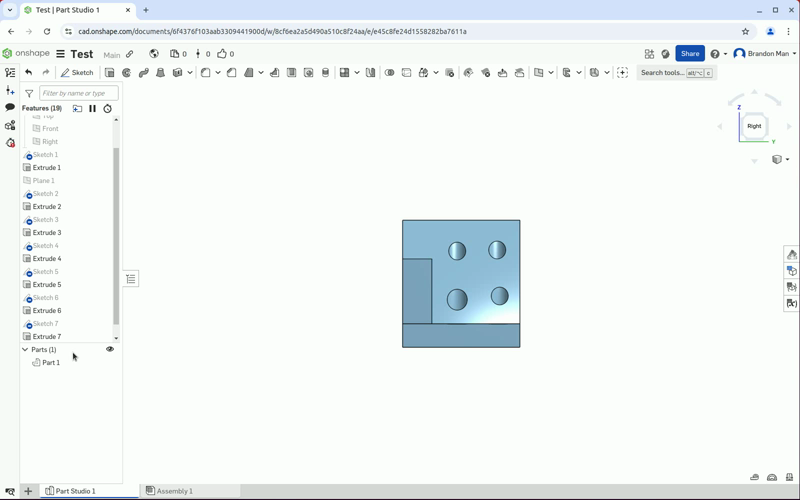
mouse_move(541, 75)
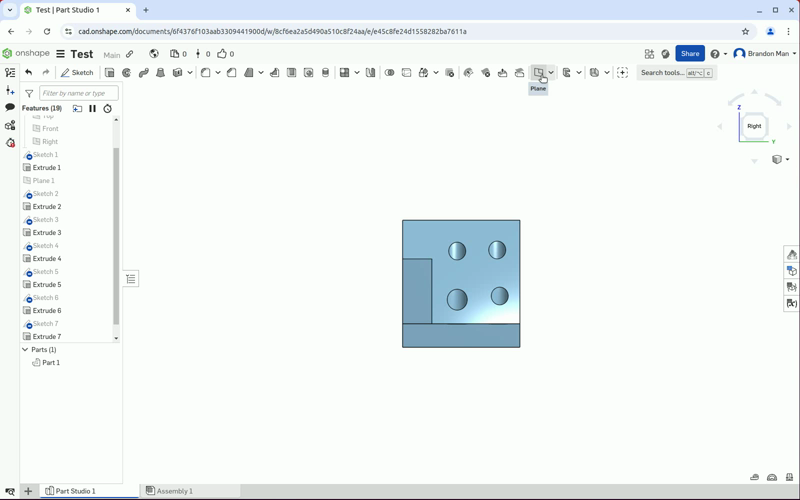
click(541, 75)
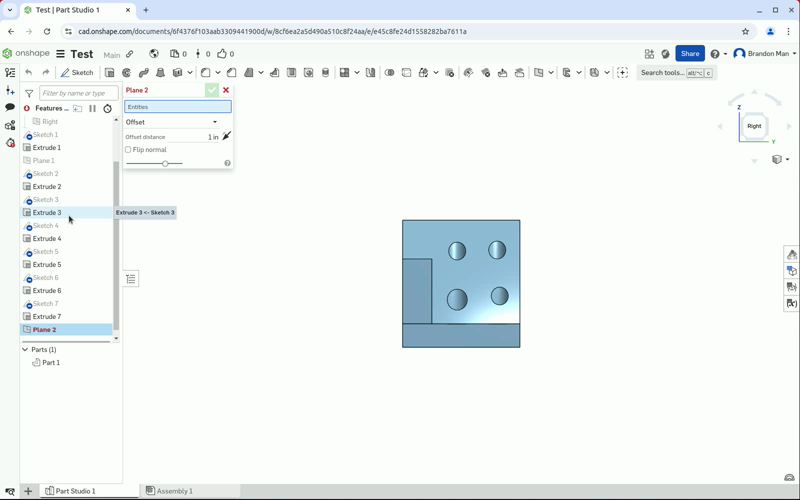
scroll(3)
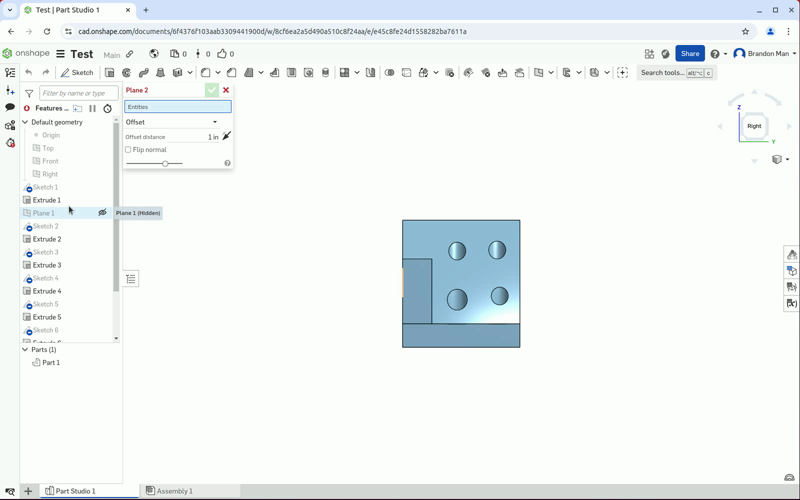
mouse_move(69, 176)
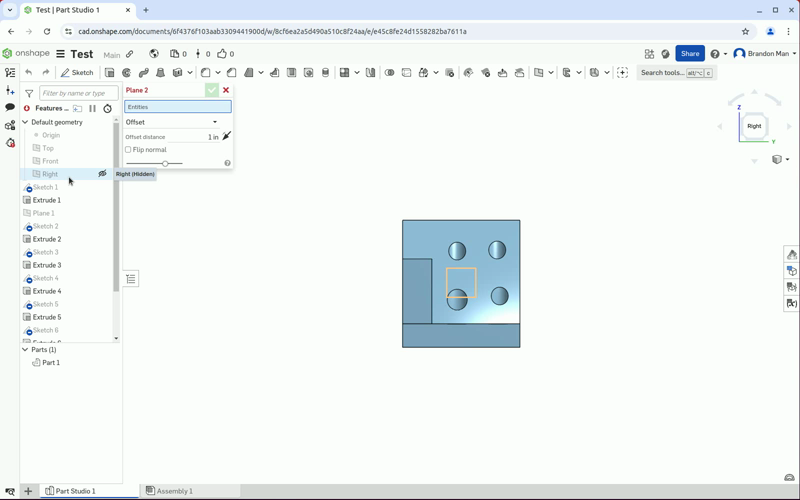
click(69, 176)
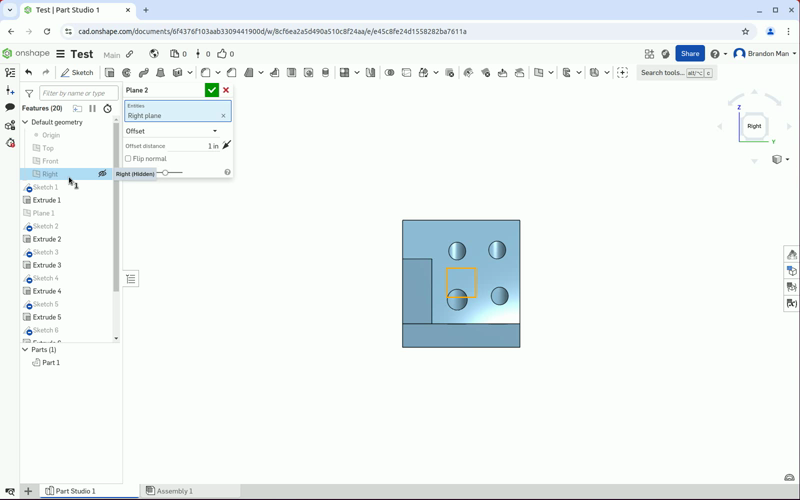
key(tab, 2)
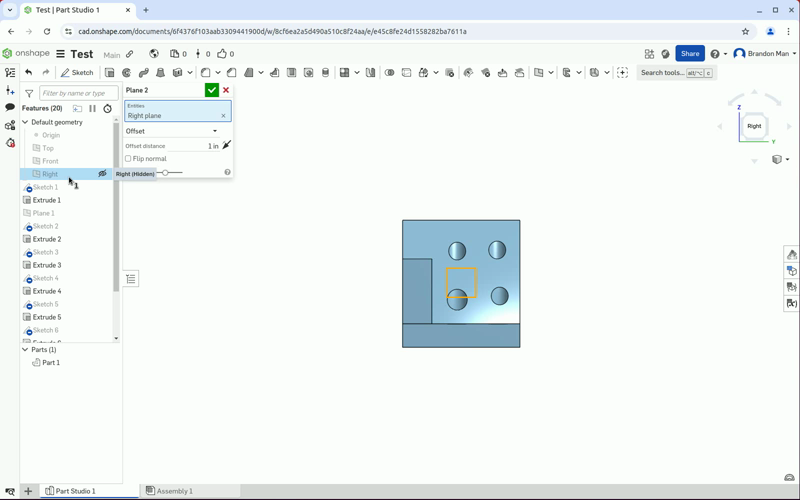
text(23.108)
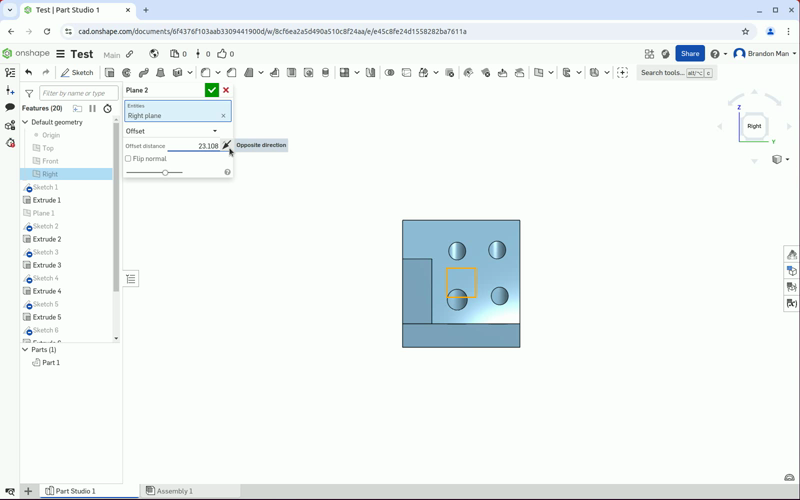
mouse_move(229, 147)
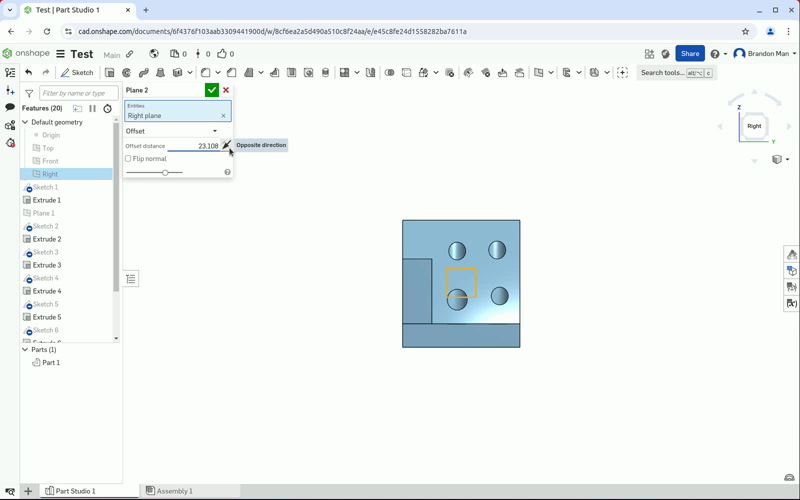
click(229, 147)
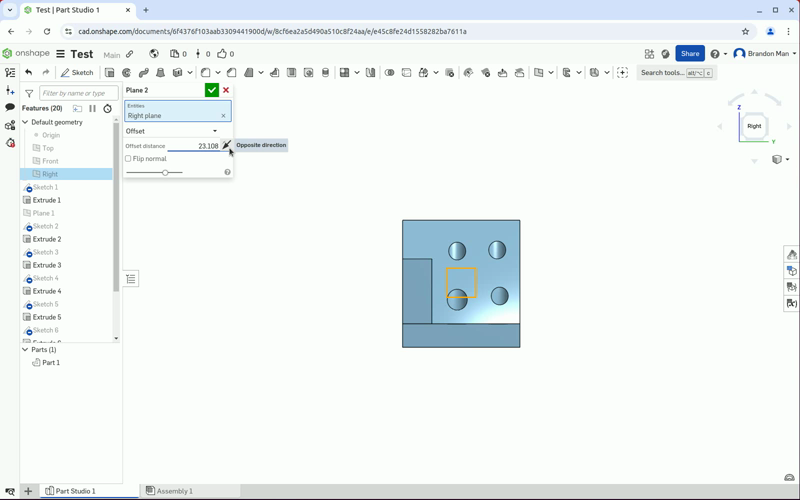
key(enter, 2)
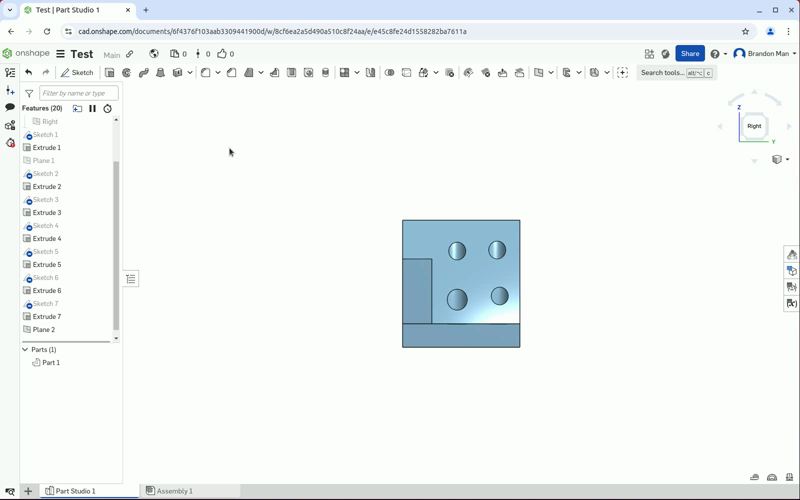
key(shift+s)
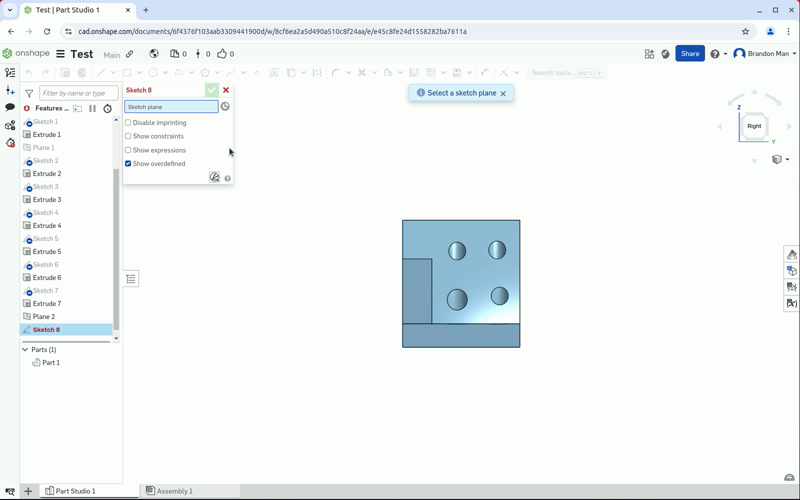
mouse_move(69, 319)
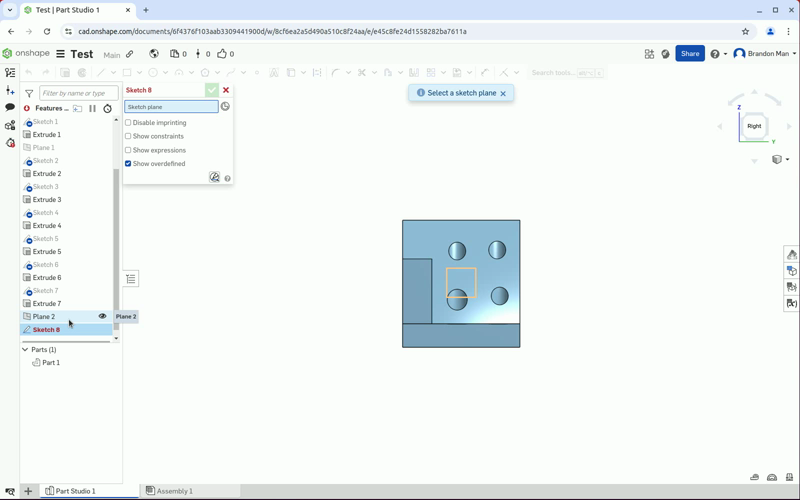
click(69, 319)
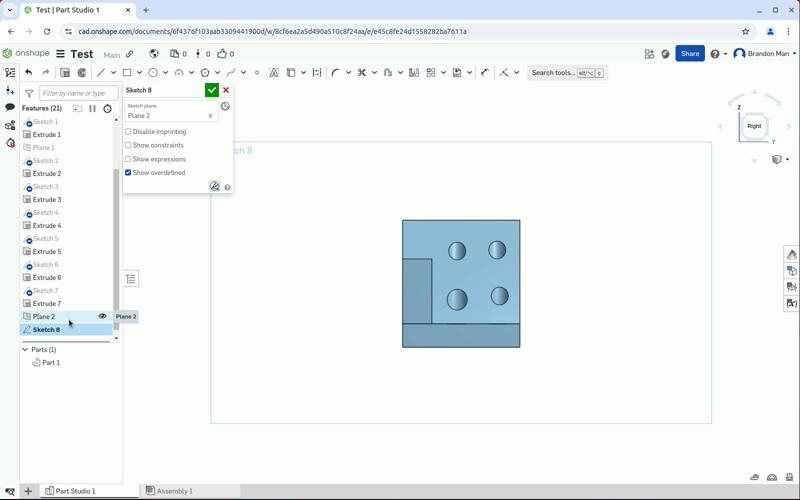
mouse_move(73, 352)
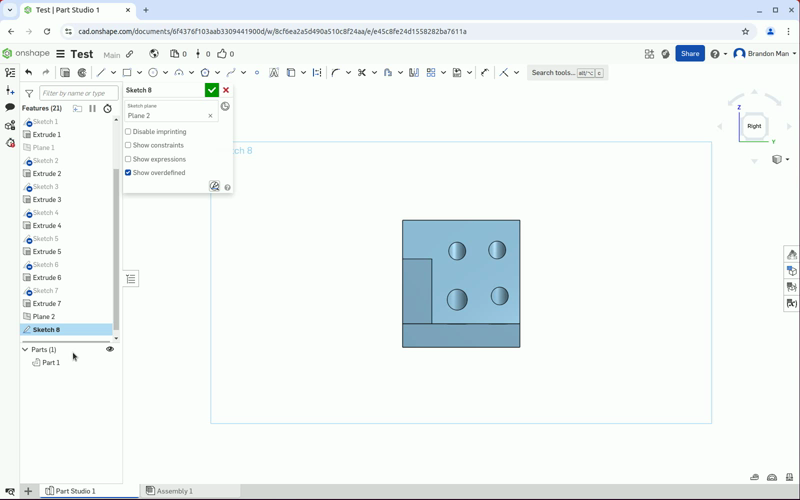
key(y)
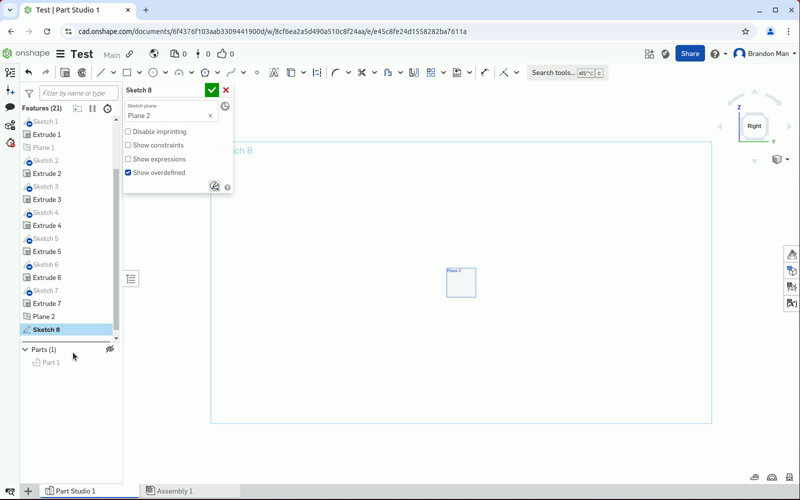
key(l)
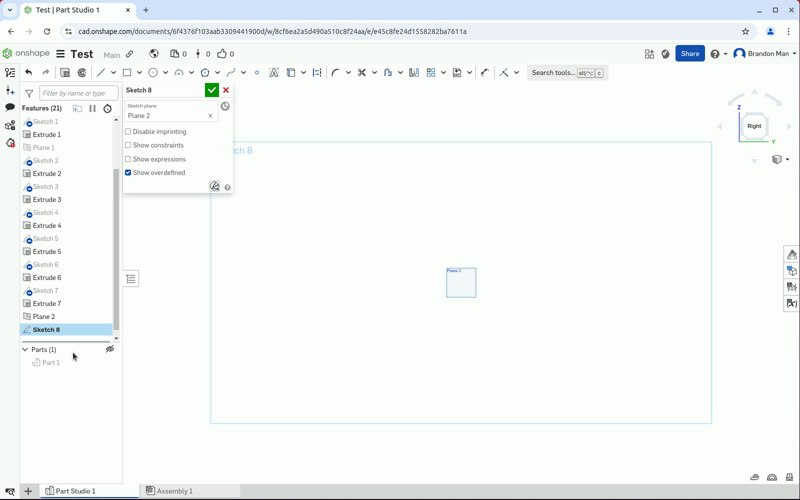
key_down(shift)
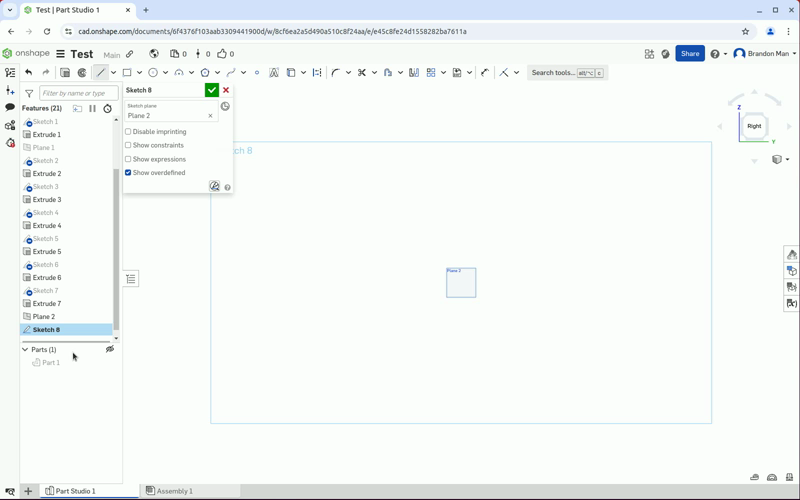
mouse_move(444, 237)
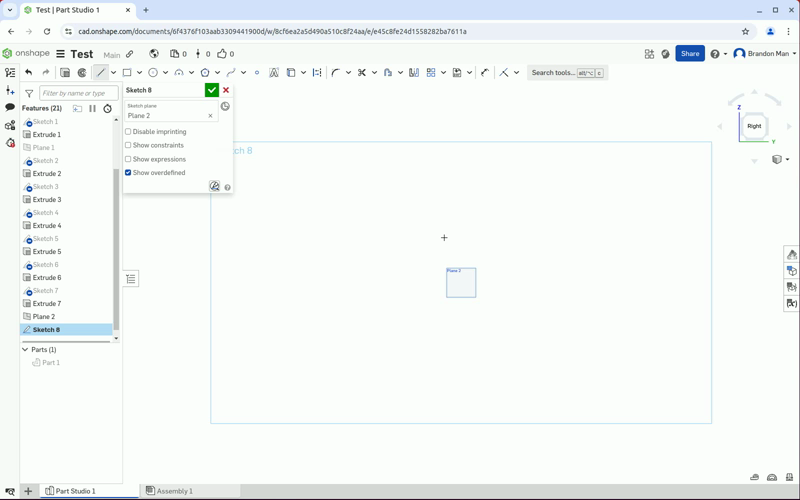
click(444, 237)
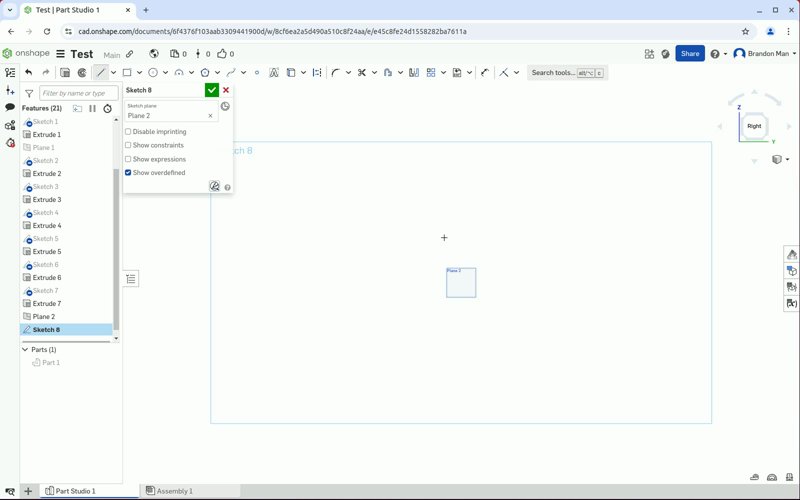
key_up(shift)
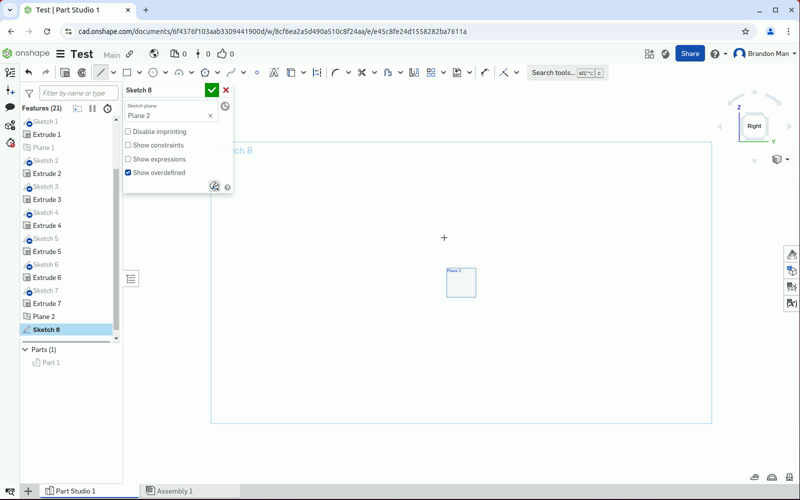
key_down(shift)
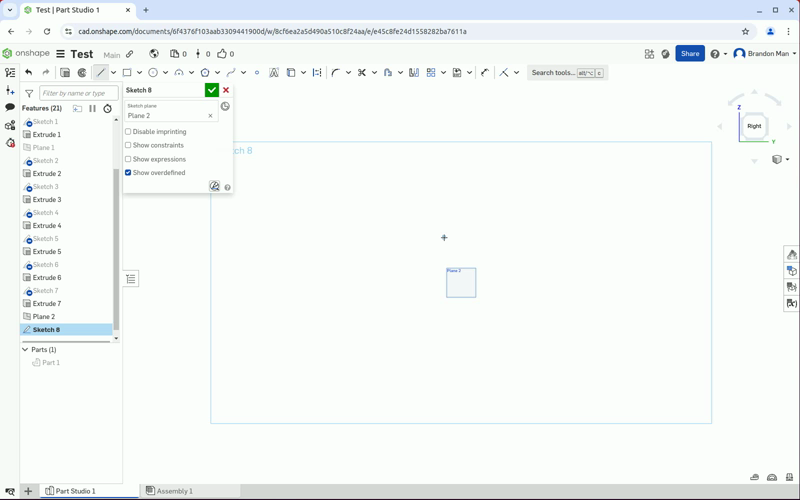
mouse_move(474, 237)
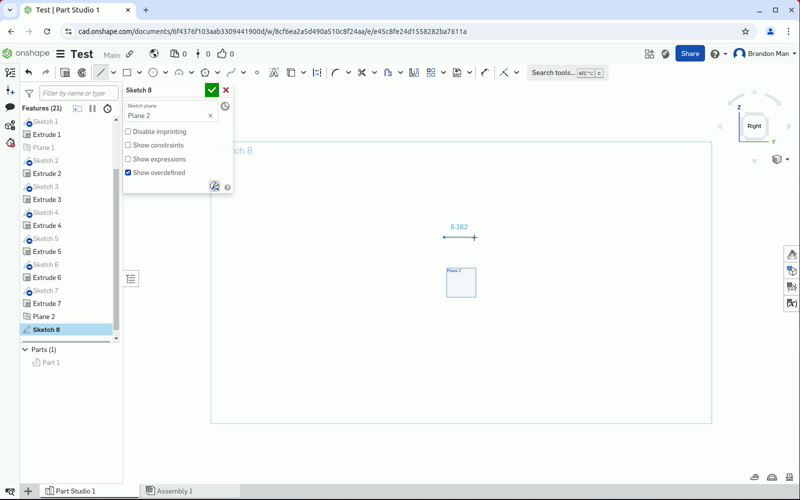
mouse_move(479, 237)
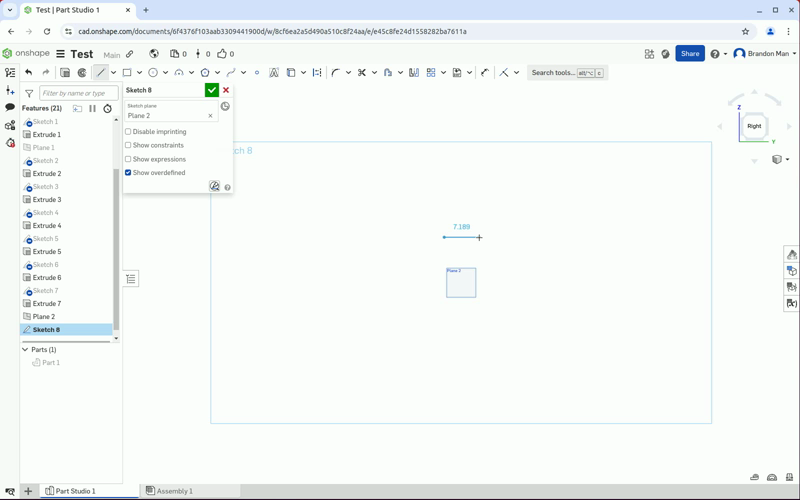
click(479, 237)
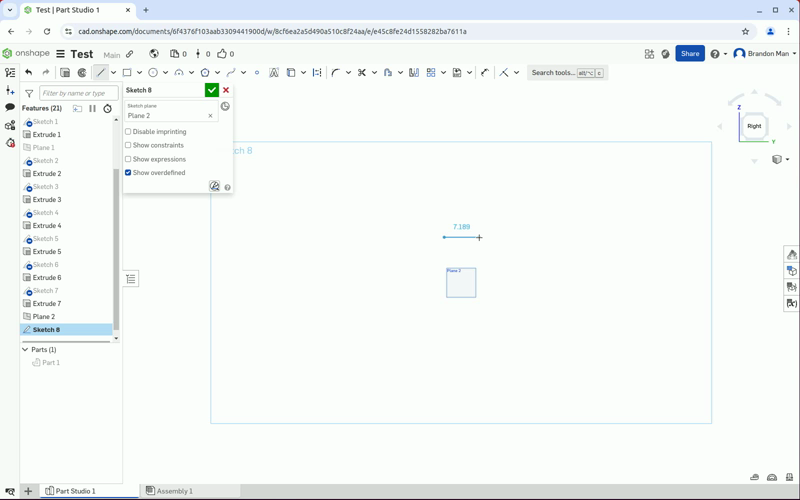
key_up(shift)
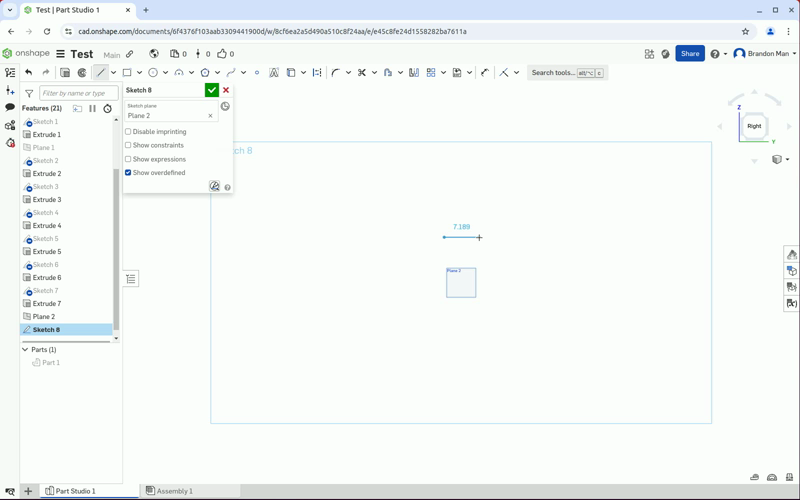
key_down(shift)
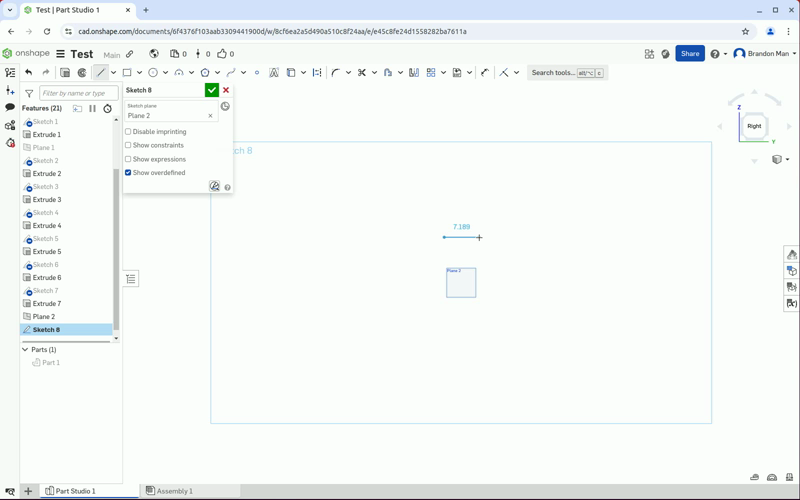
mouse_move(509, 237)
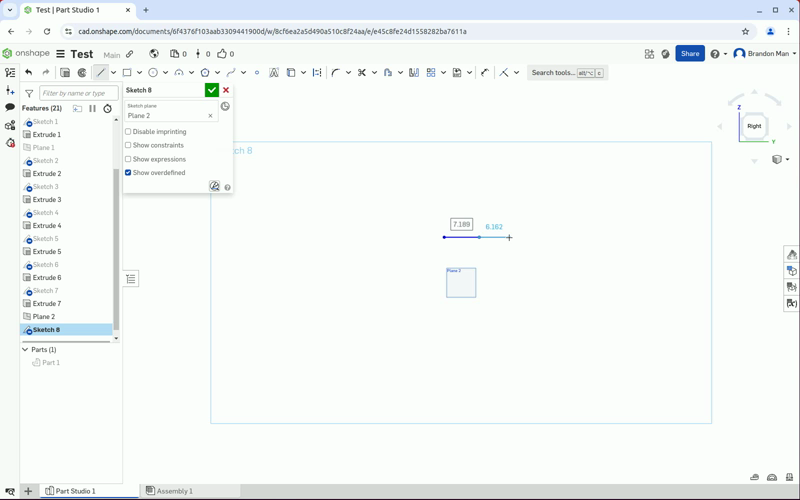
mouse_move(479, 217)
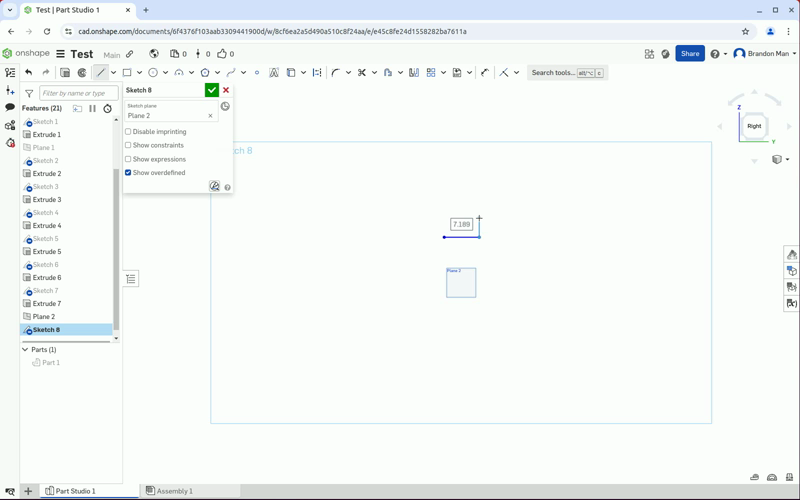
click(479, 217)
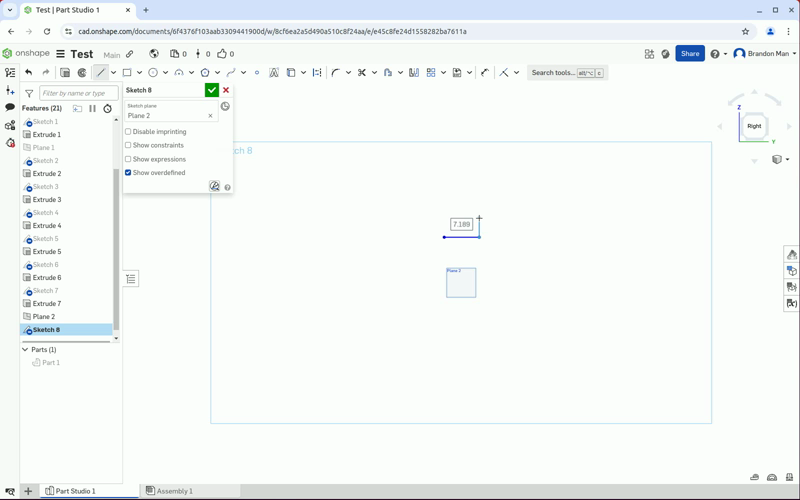
key_up(shift)
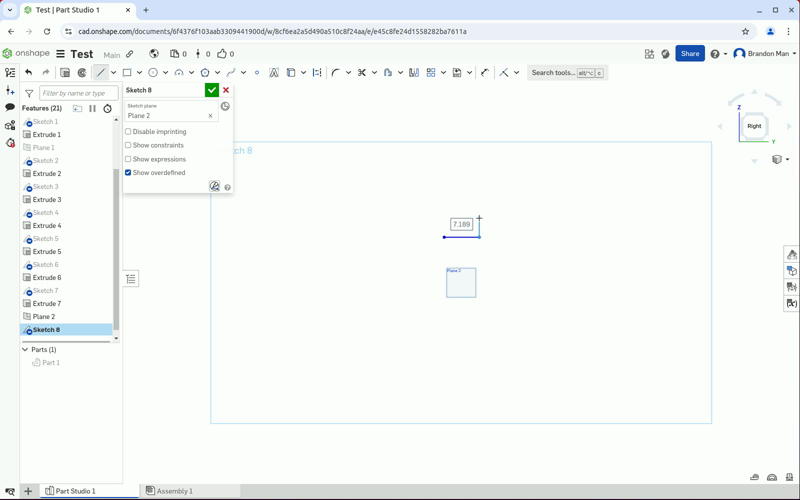
key_down(shift)
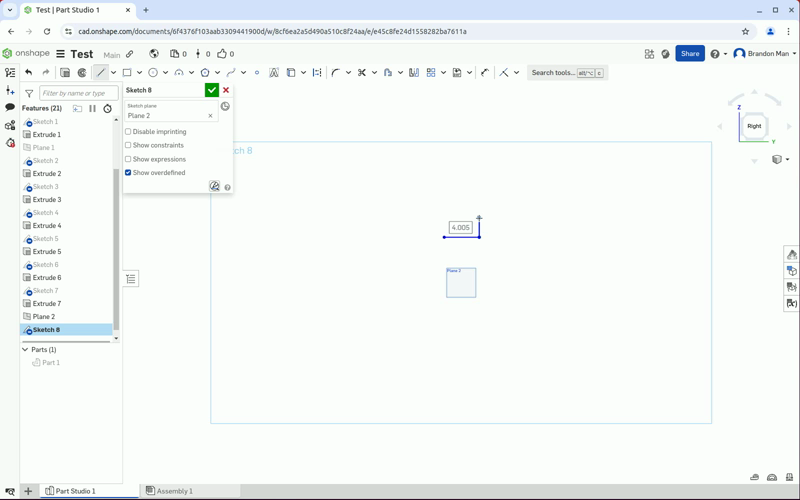
mouse_move(509, 217)
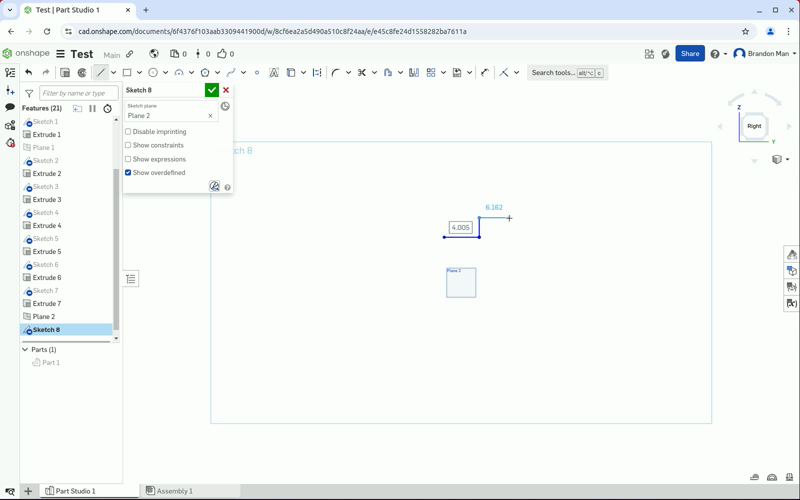
mouse_move(444, 217)
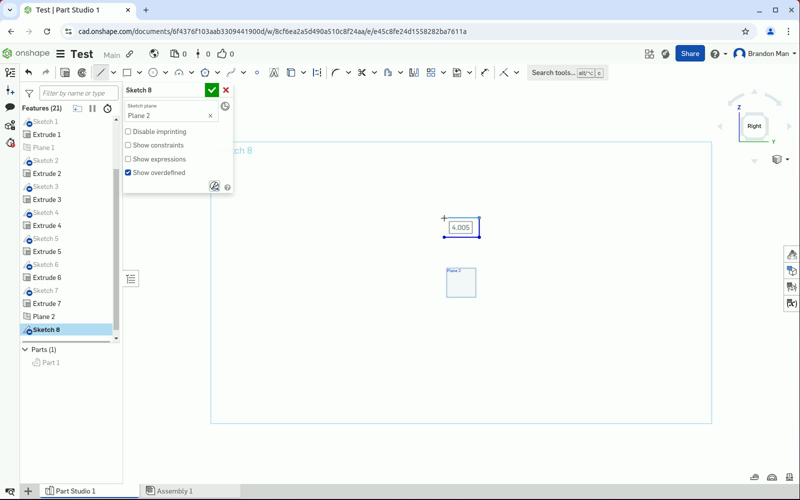
click(444, 217)
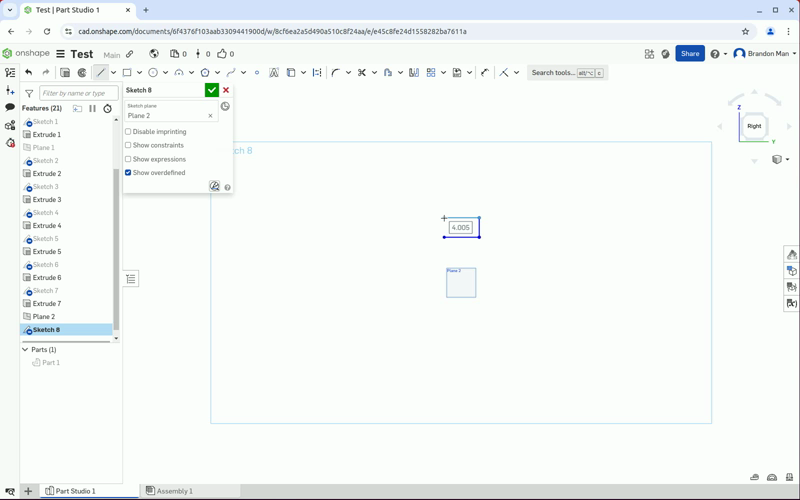
key_up(shift)
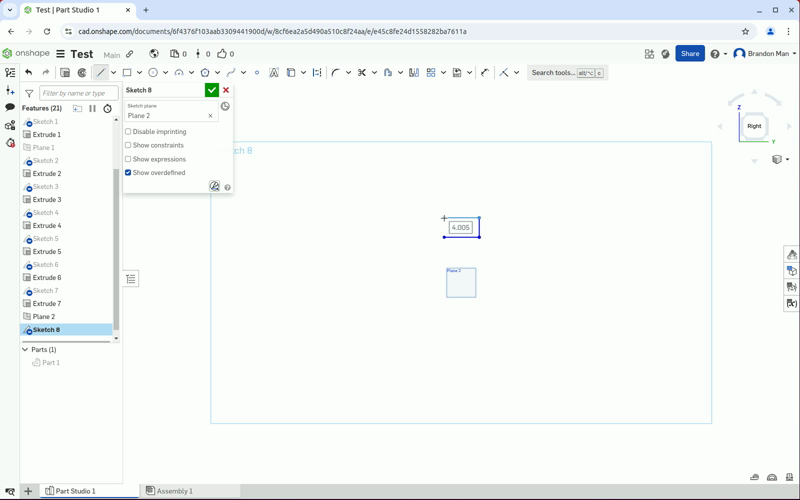
mouse_move(474, 217)
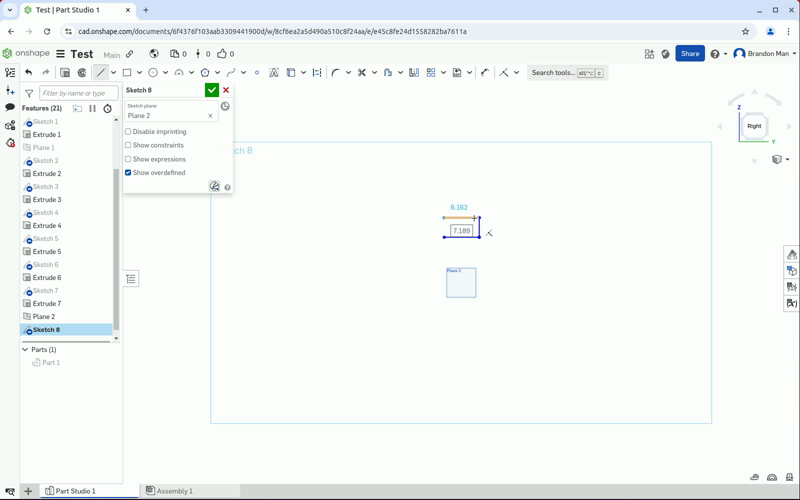
key_down(shift)
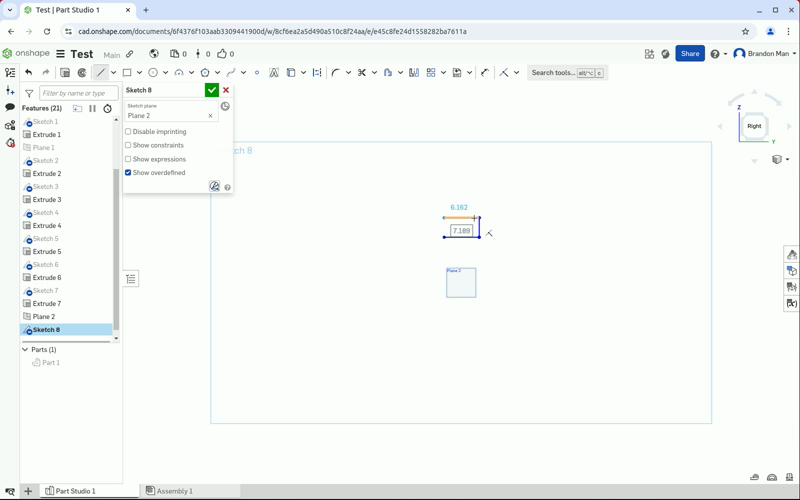
mouse_move(444, 237)
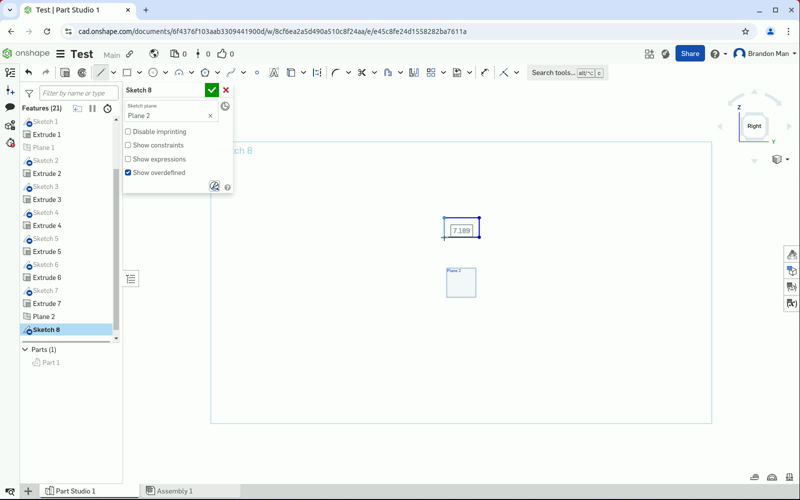
key_up(shift)
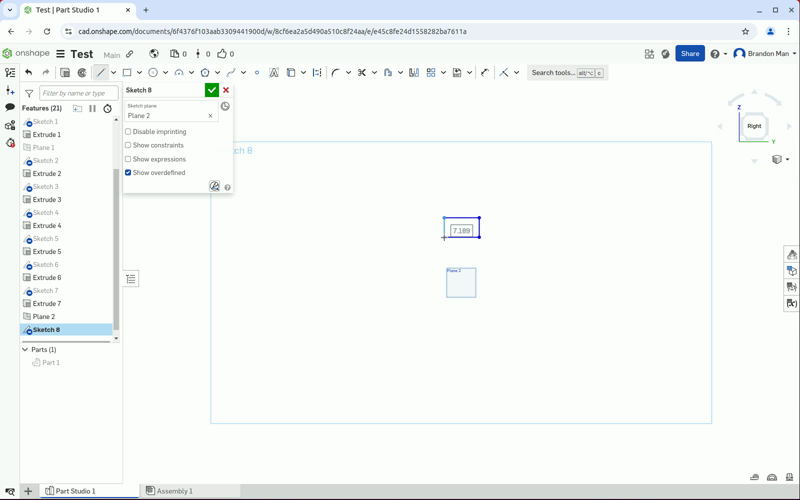
click(444, 237)
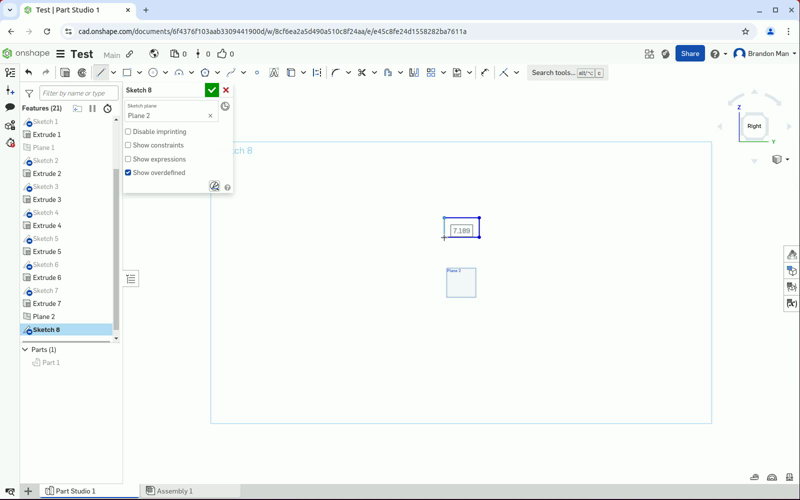
key(esc)
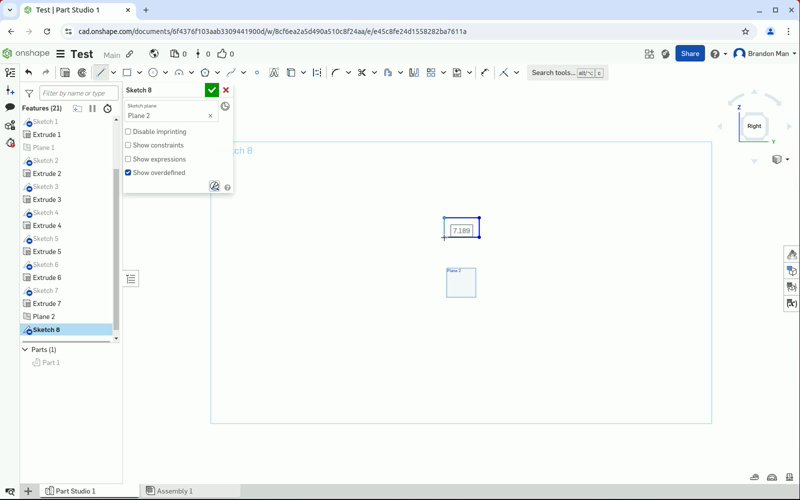
mouse_move(448, 234)
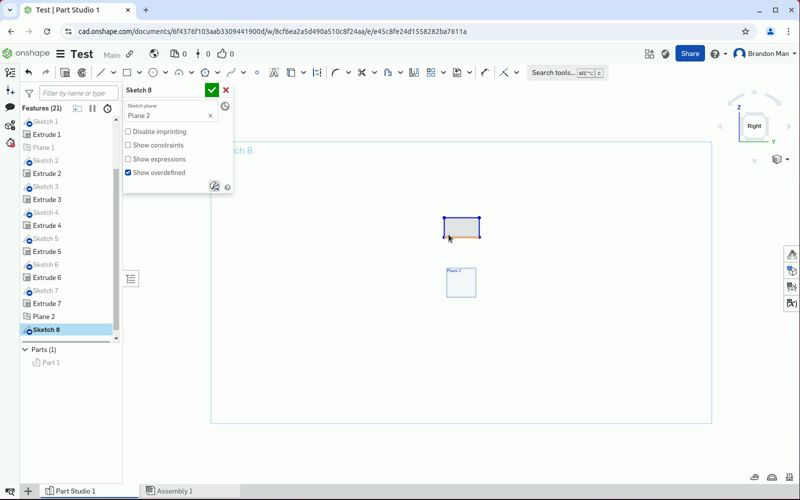
scroll(6)
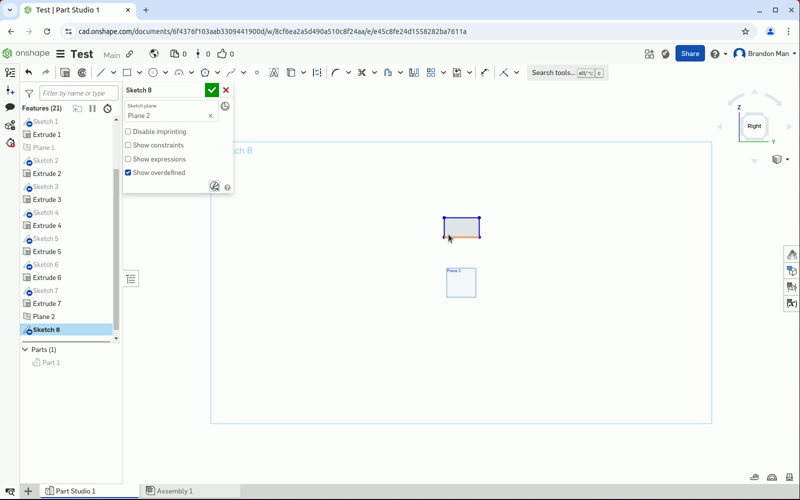
scroll(6)
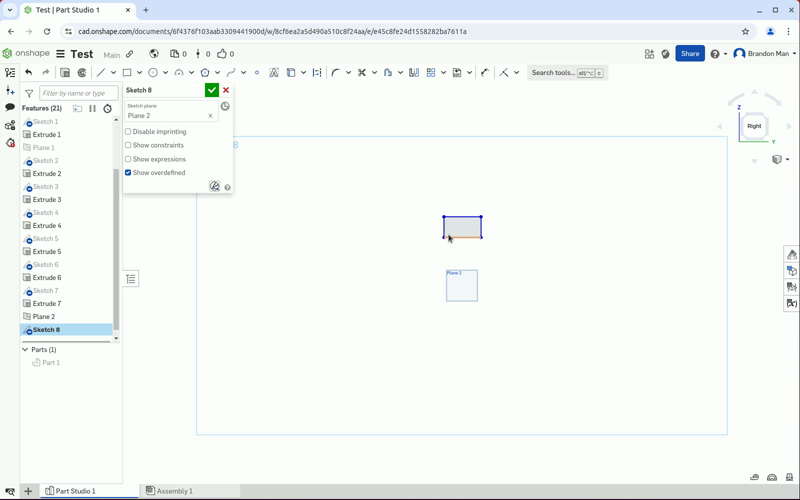
scroll(6)
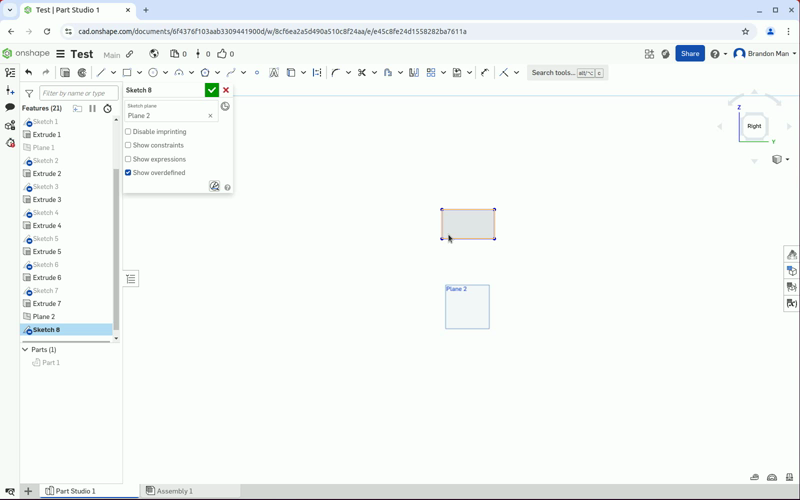
scroll(6)
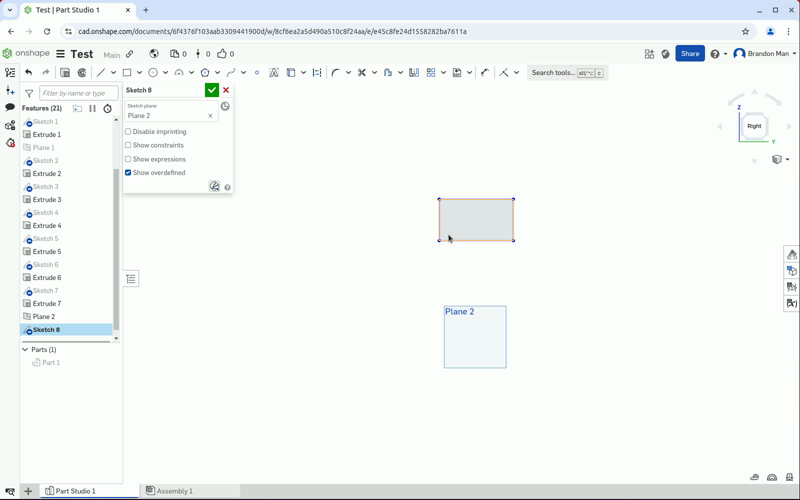
scroll(6)
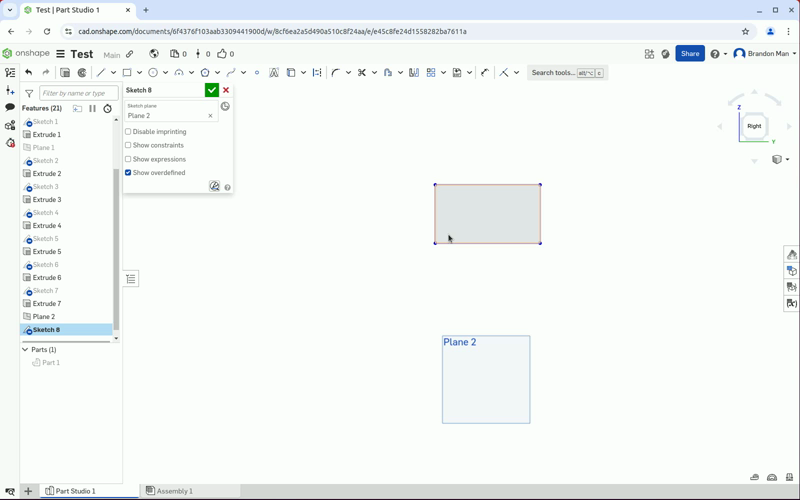
scroll(6)
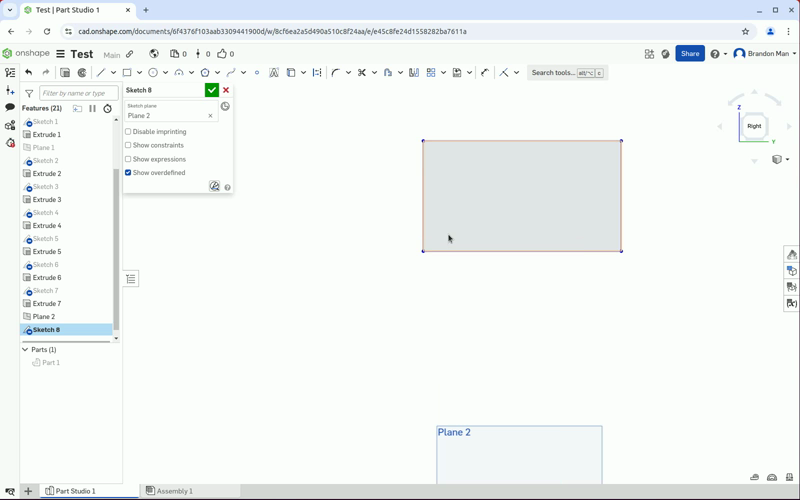
scroll(6)
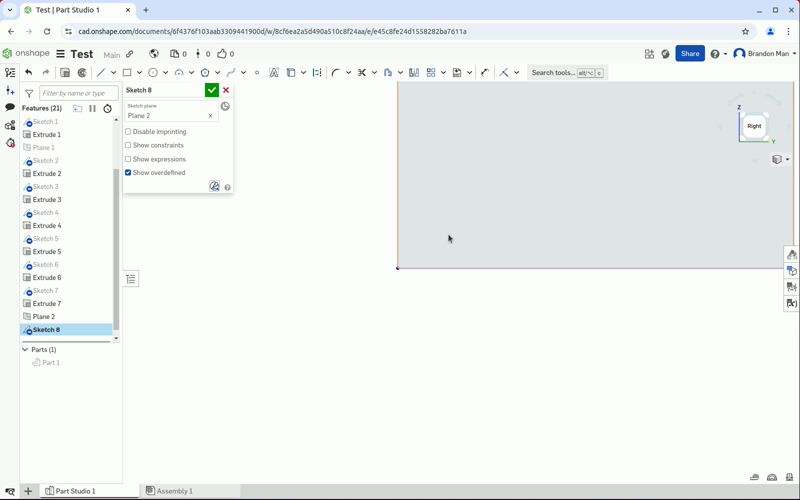
click(448, 234)
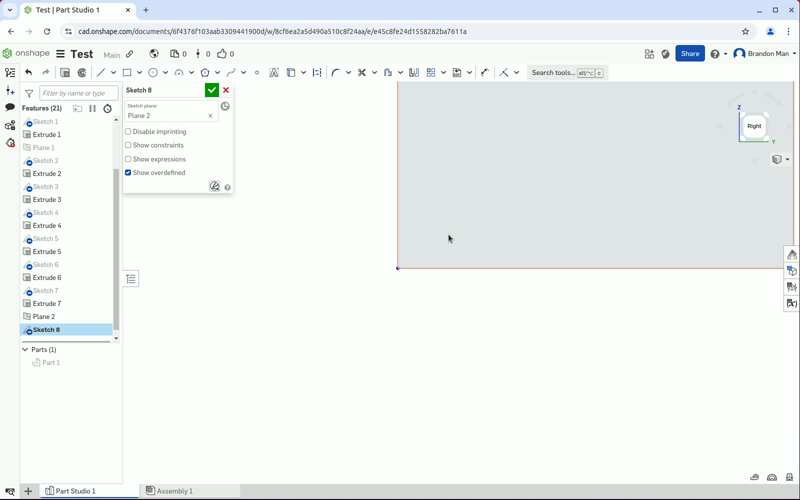
scroll(-6)
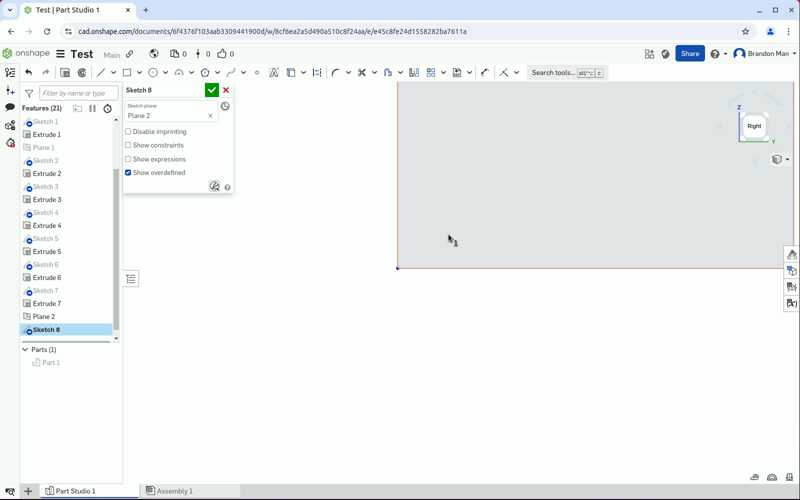
scroll(-6)
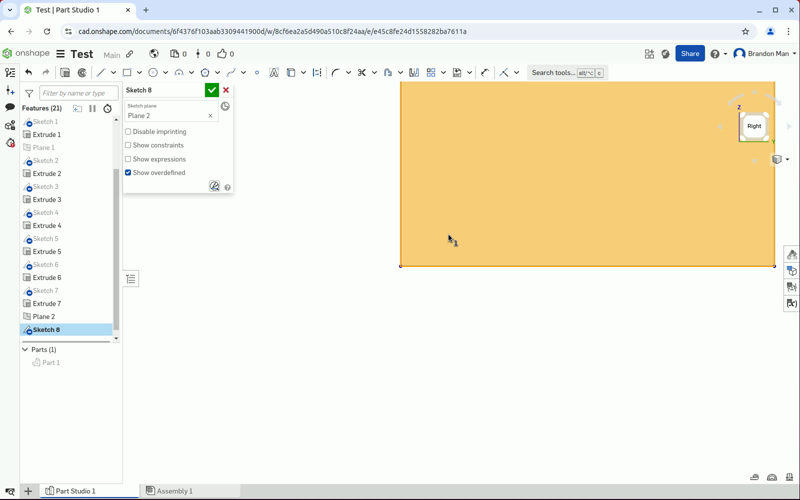
scroll(-6)
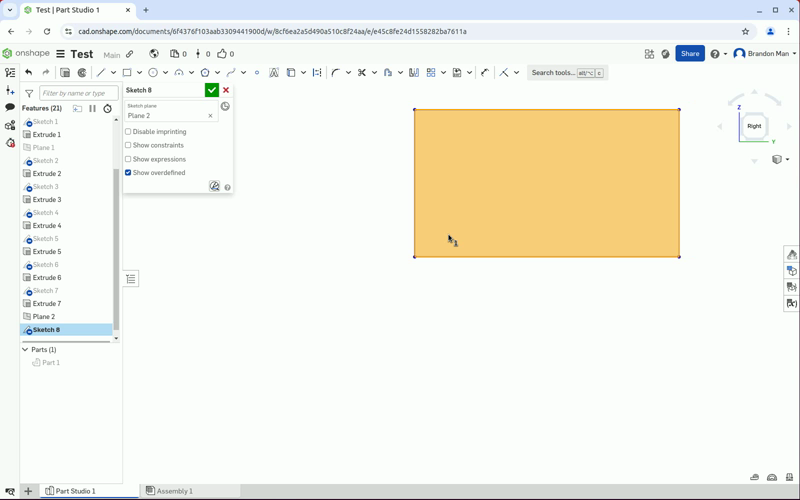
scroll(-6)
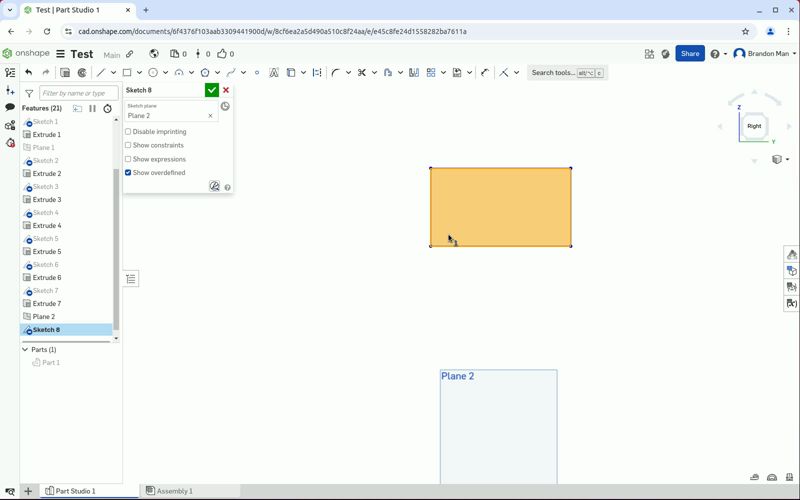
scroll(-6)
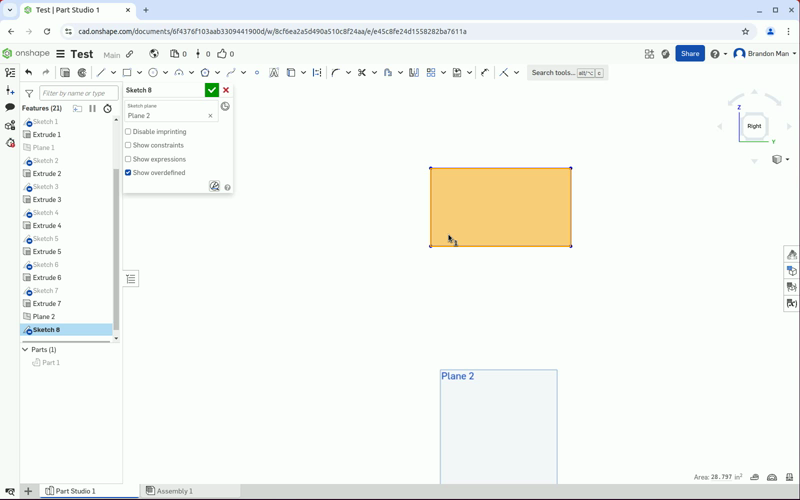
scroll(-6)
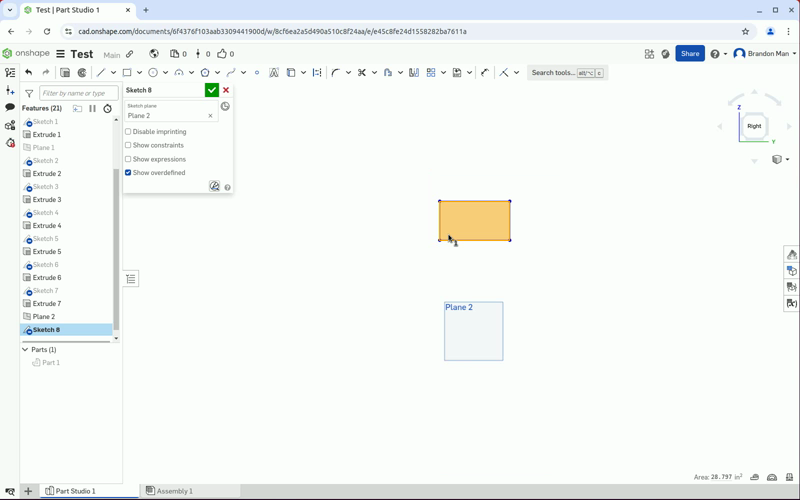
scroll(-6)
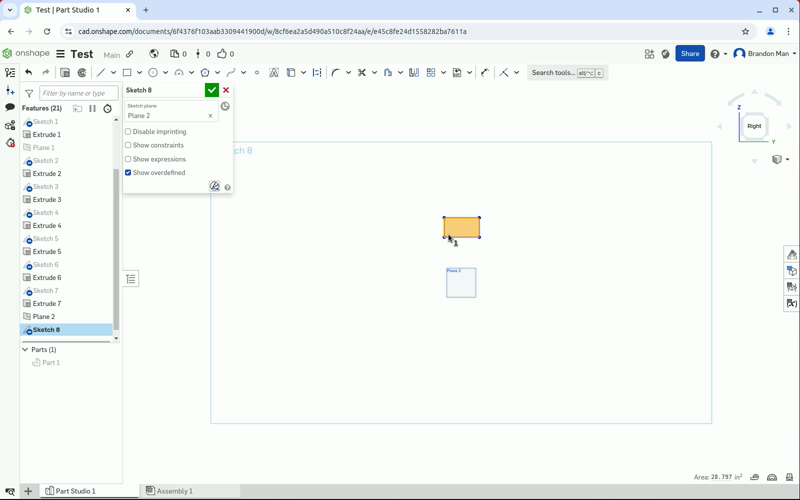
mouse_move(73, 352)
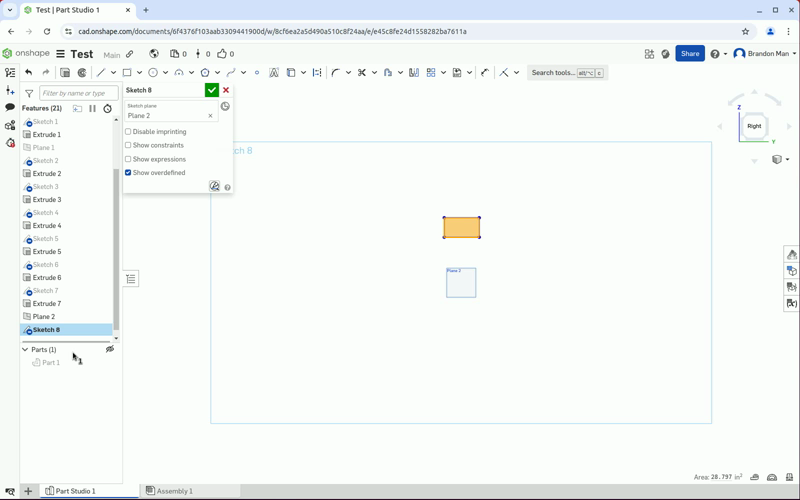
key(shift+y)
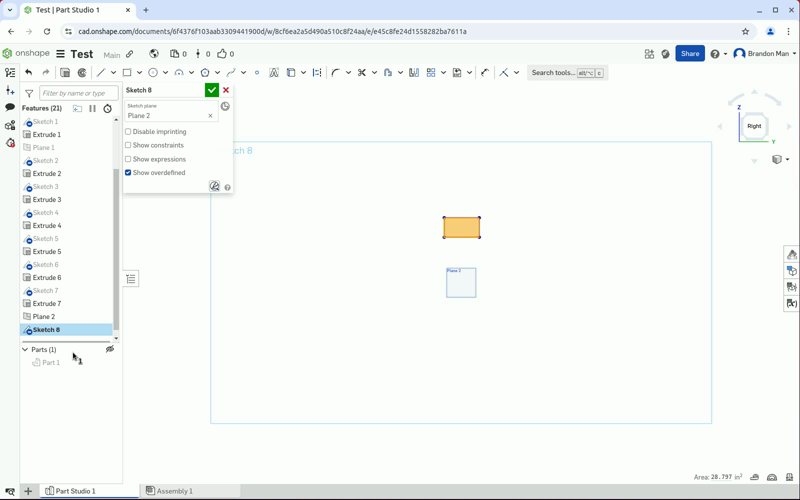
key(shift+e)
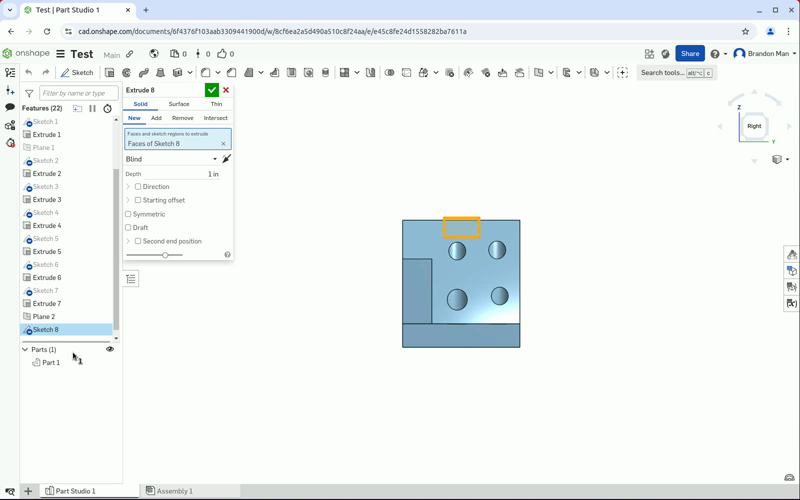
mouse_move(143, 106)
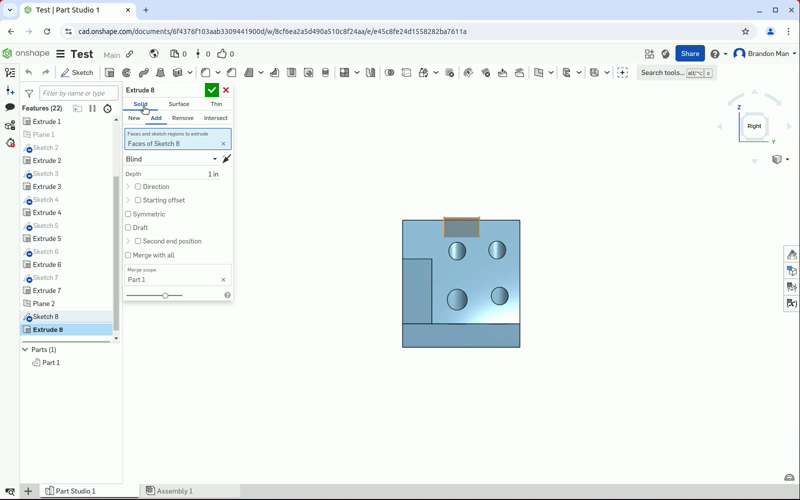
click(143, 106)
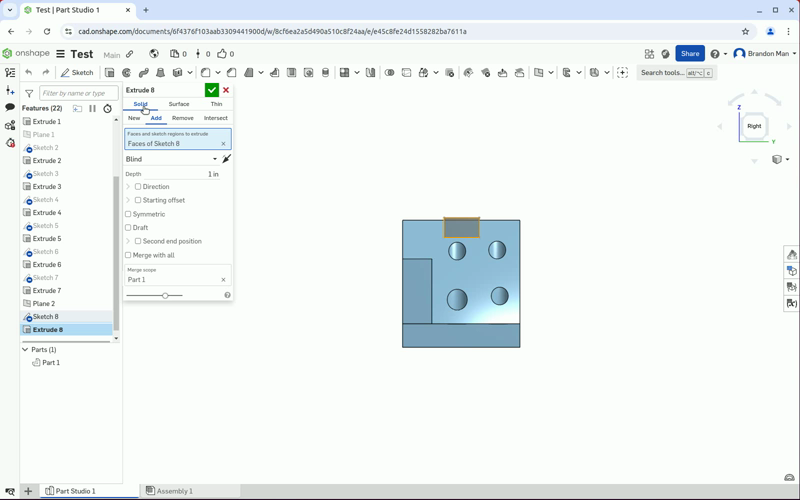
mouse_move(186, 120)
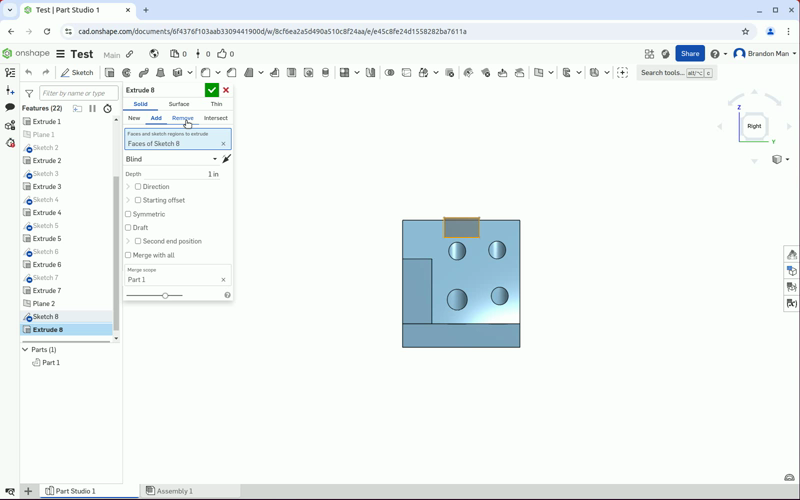
click(186, 120)
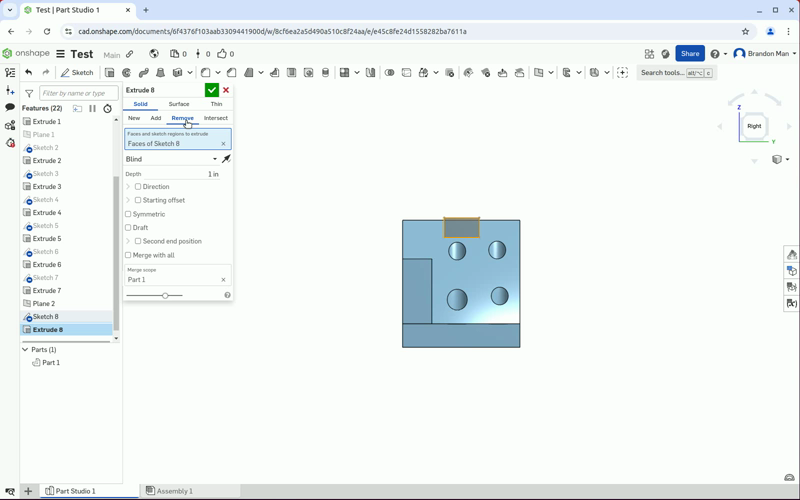
key(tab, 4)
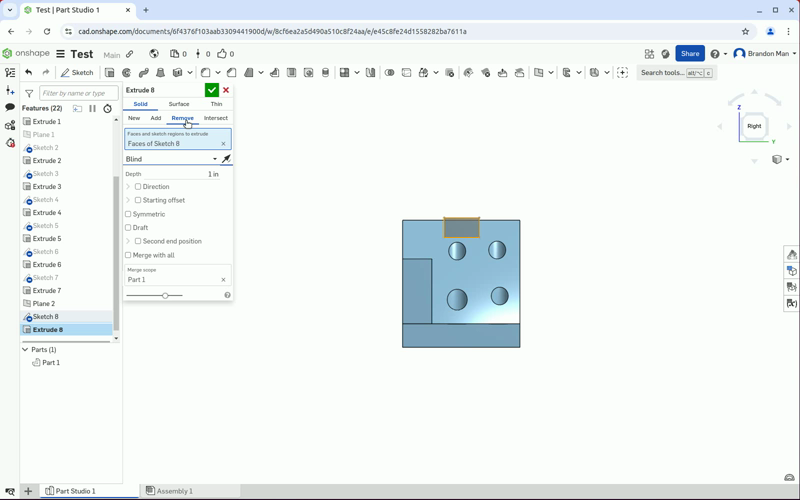
text(30.811)
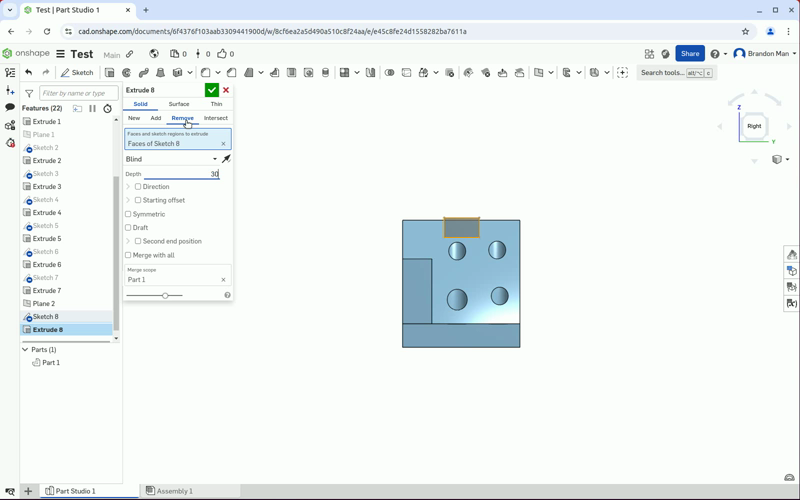
key(tab, 6)
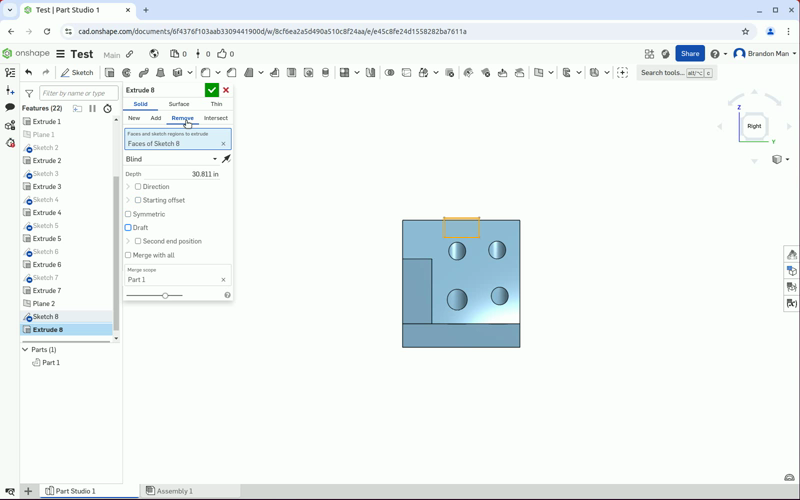
key(space)
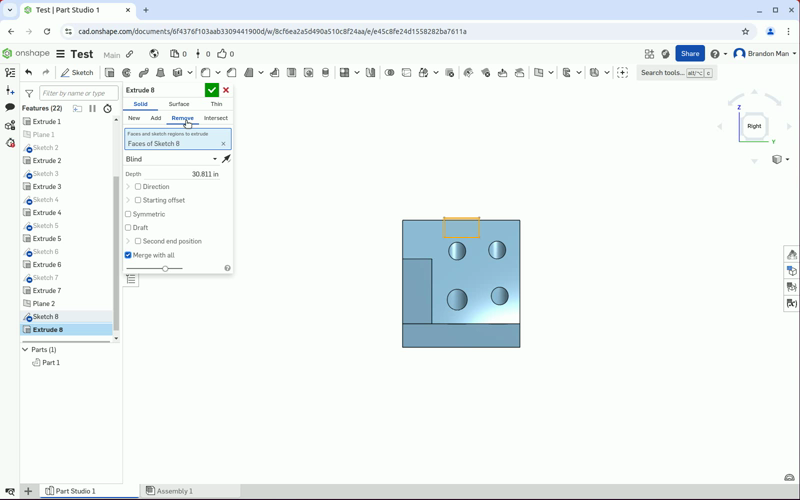
key(enter)
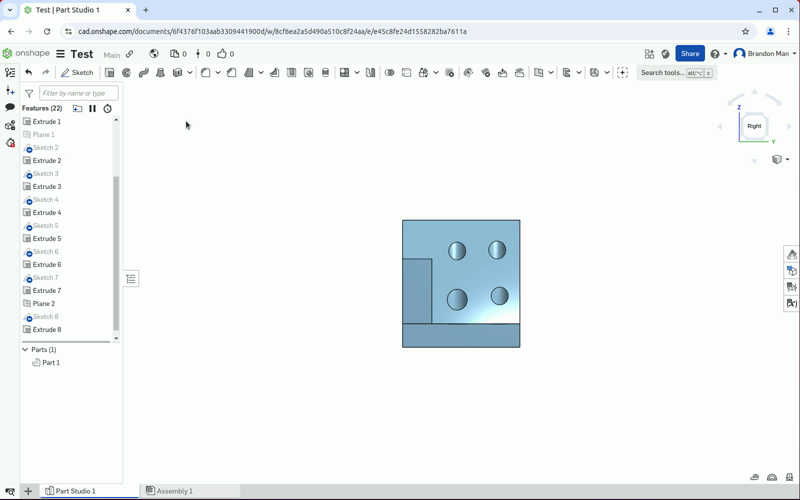
key(shift+h)
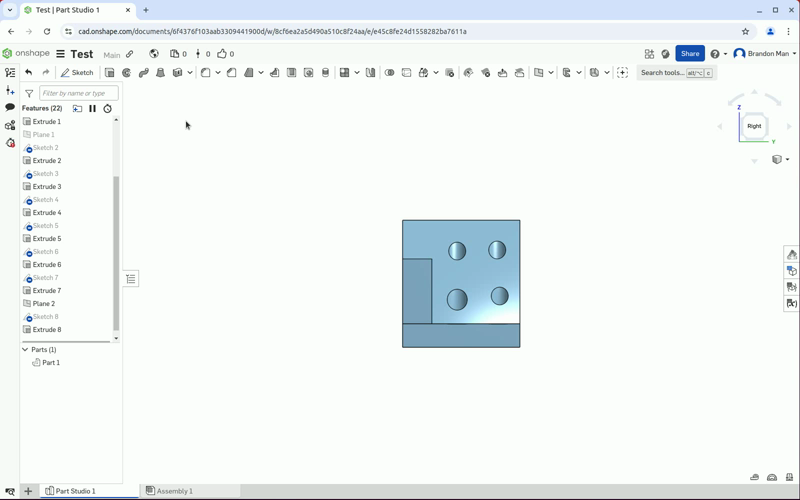
key(shift+h)
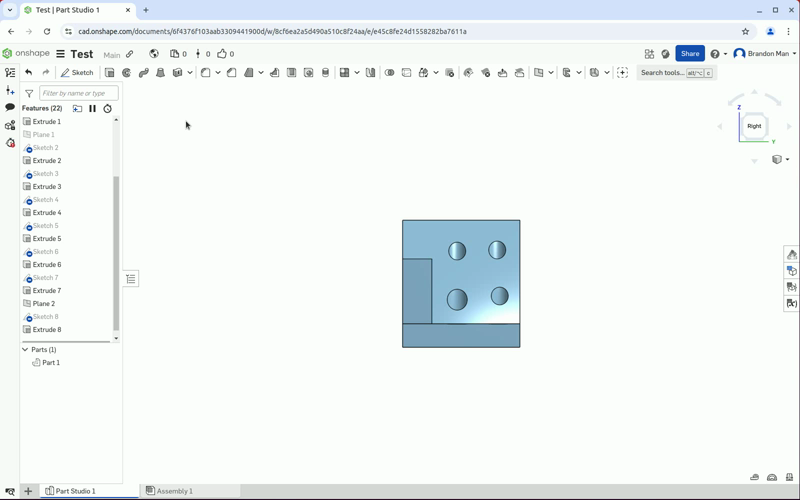
key(shift+7)
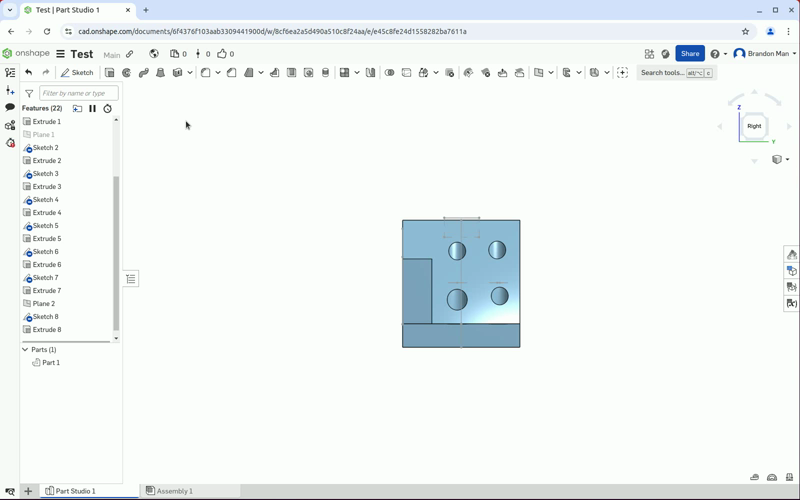
key(right, 2)
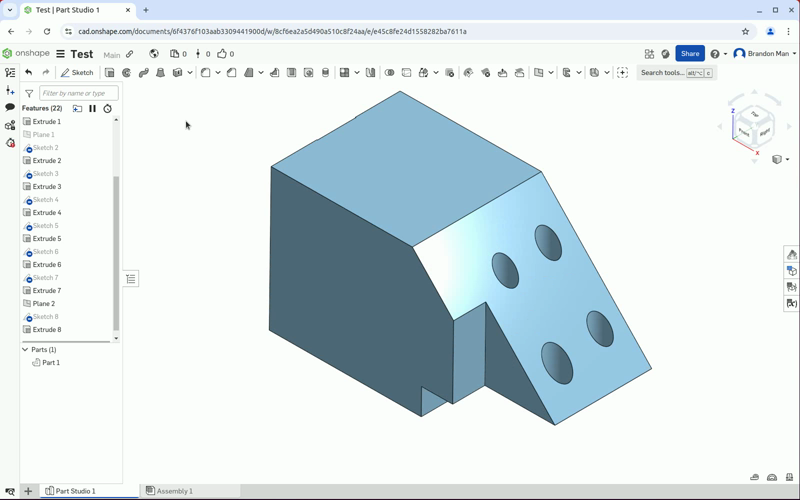
key(down, 2)
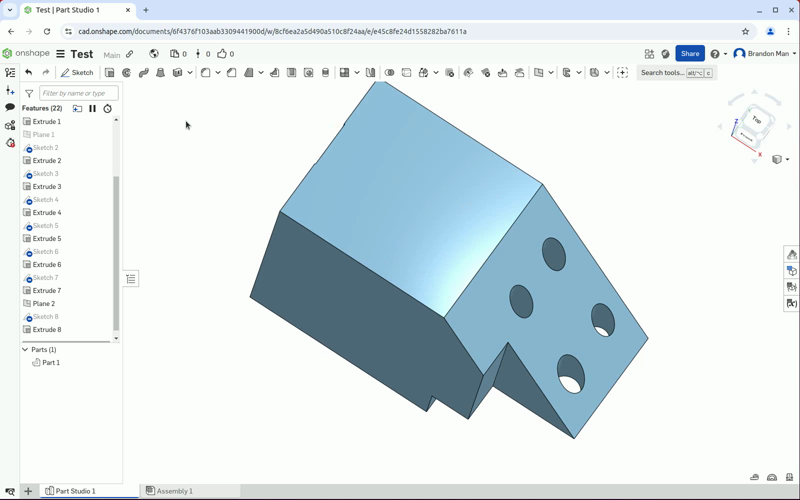
key(up, 2)
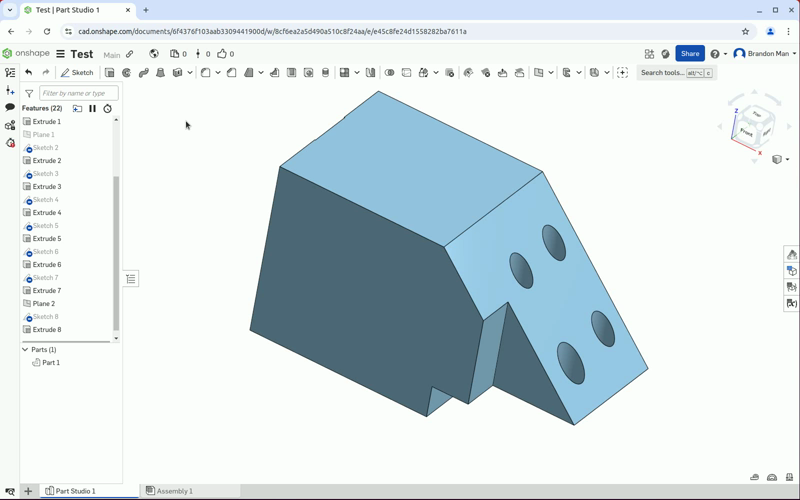
key(left, 2)
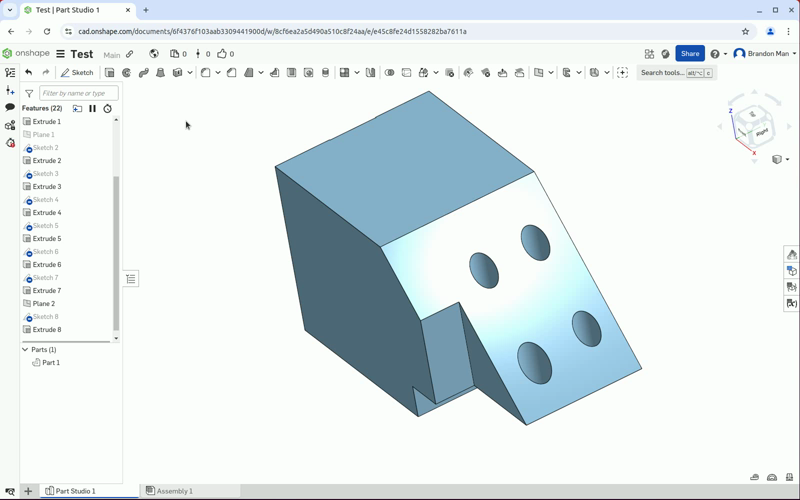
mouse_move(69, 111)
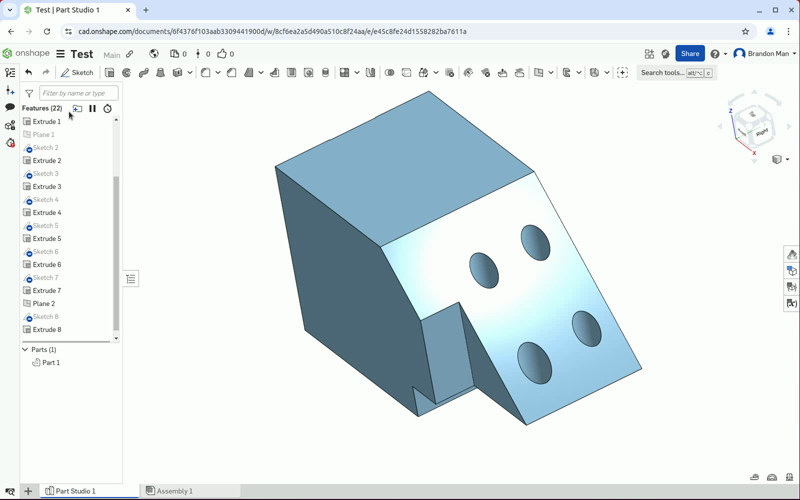
click(69, 111)